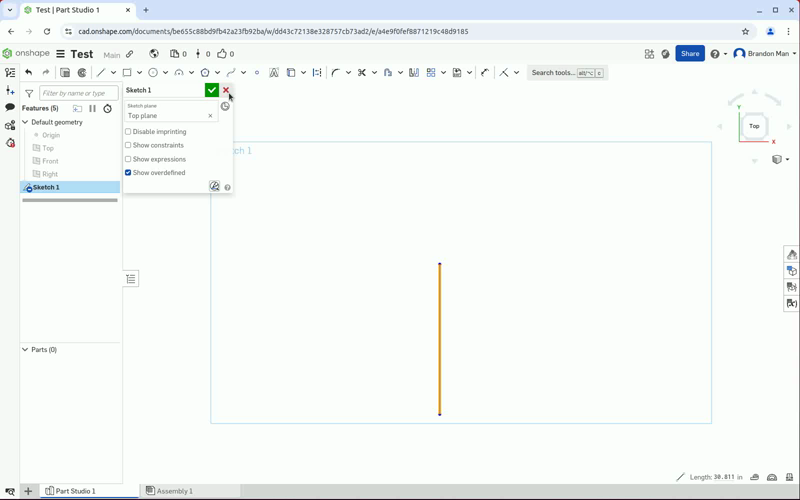
key(shift+h)
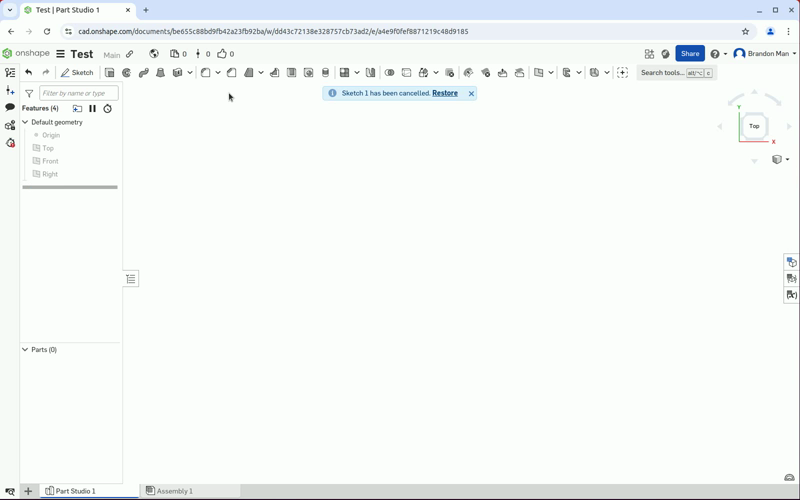
mouse_move(73, 352)
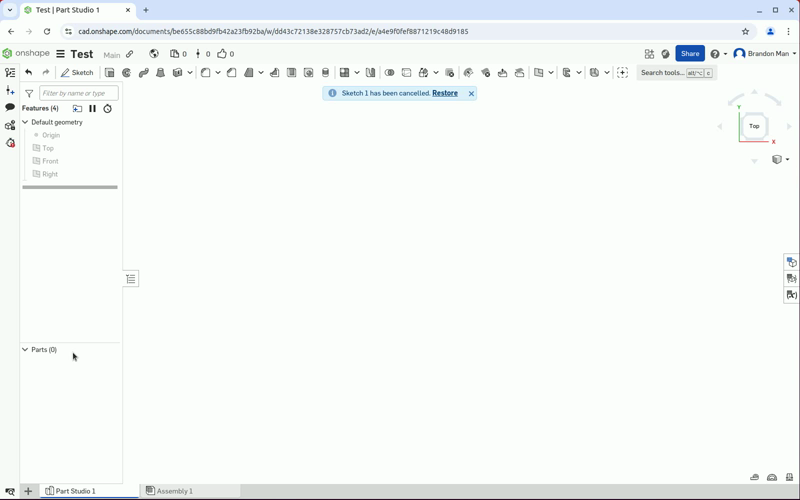
key(y)
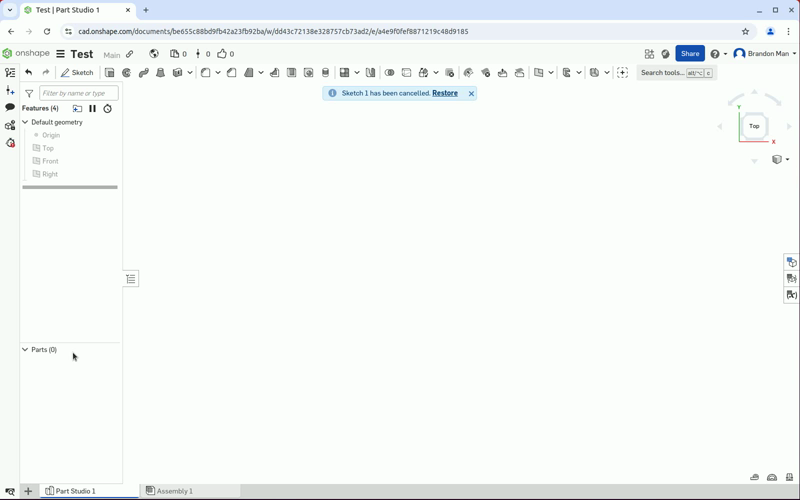
key(shift+p)
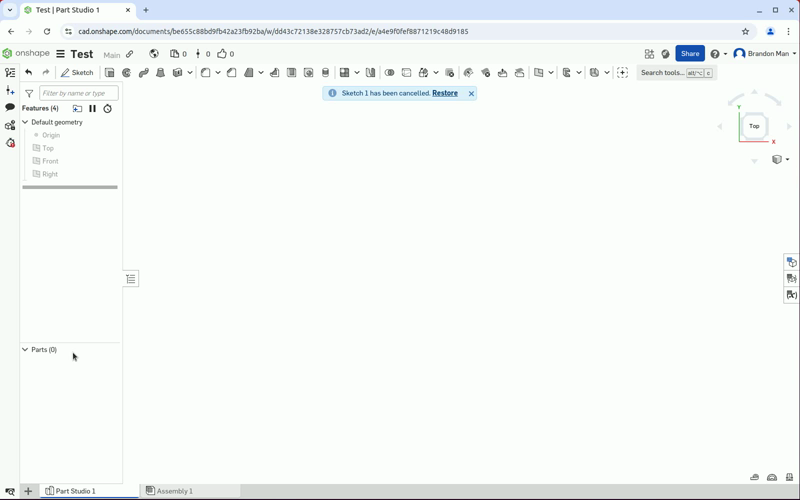
key(space)
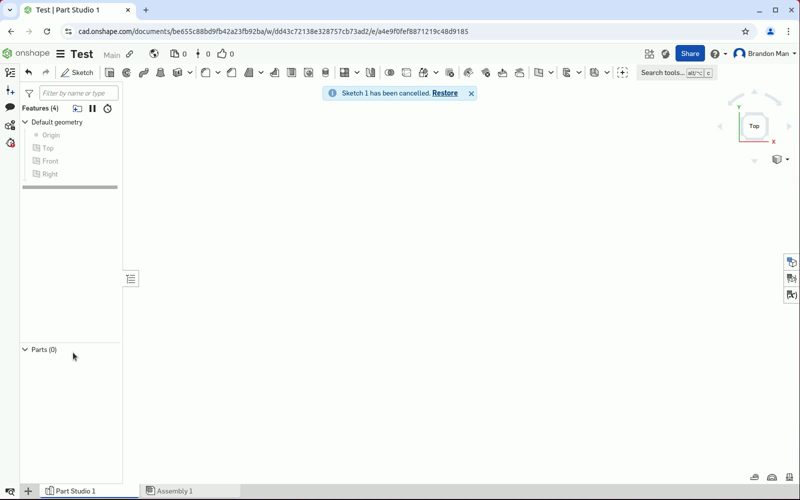
key_down(shift)
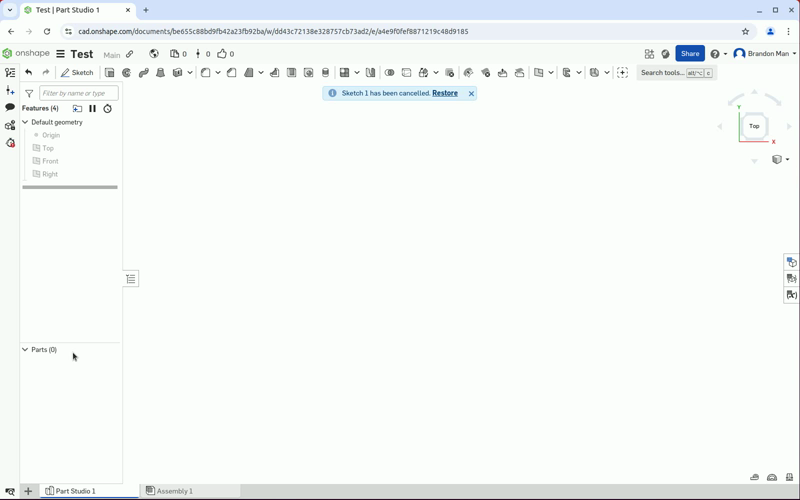
key(up)
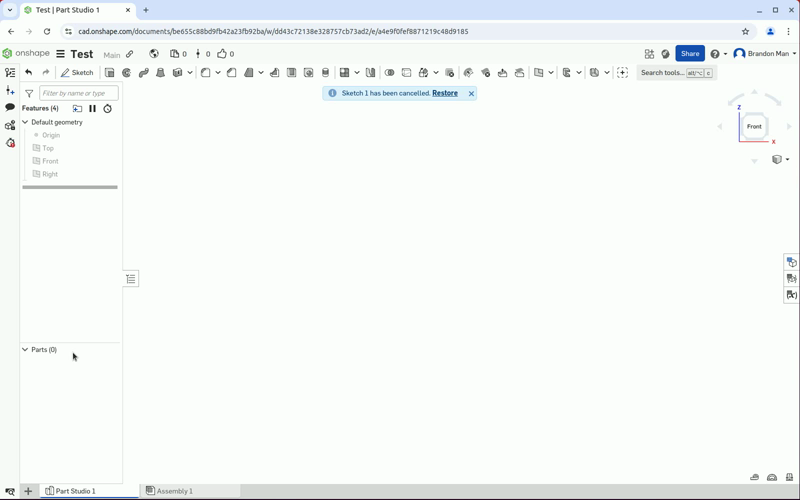
key_up(shift)
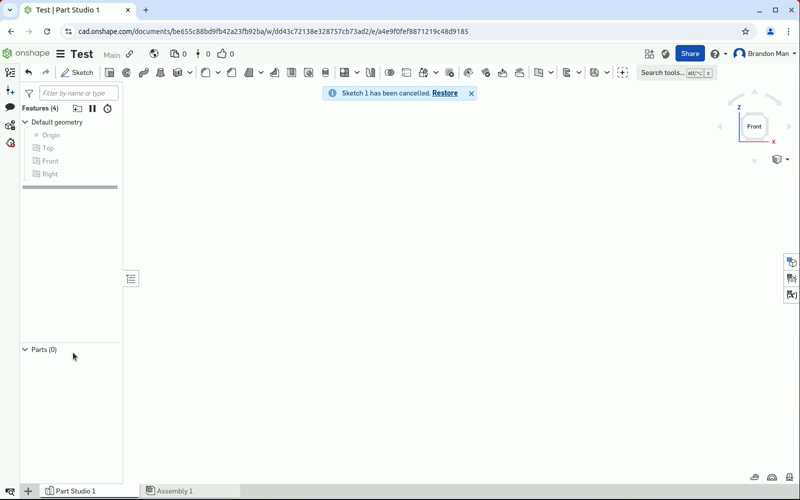
key(space)
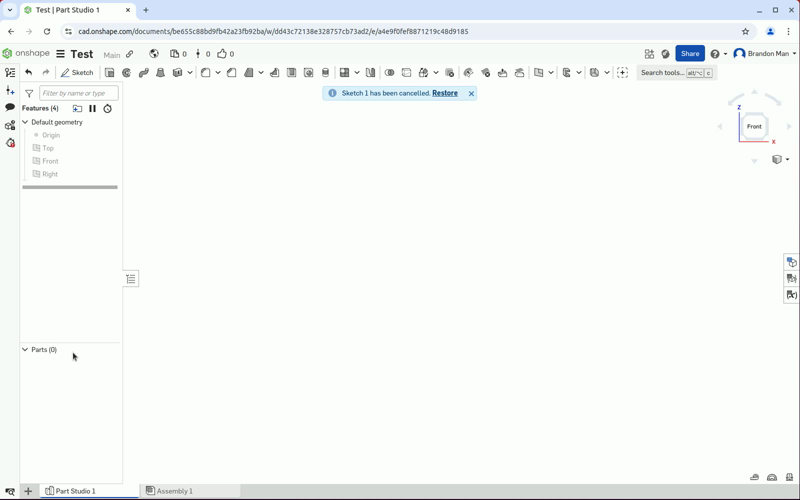
key_down(shift)
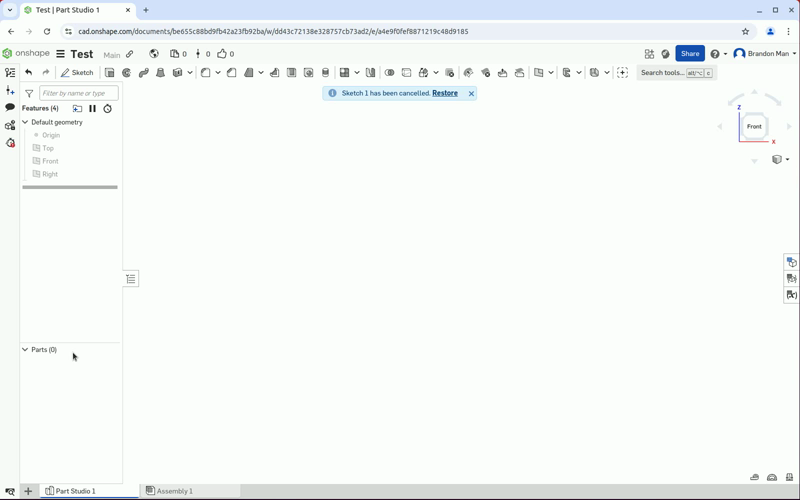
key(left)
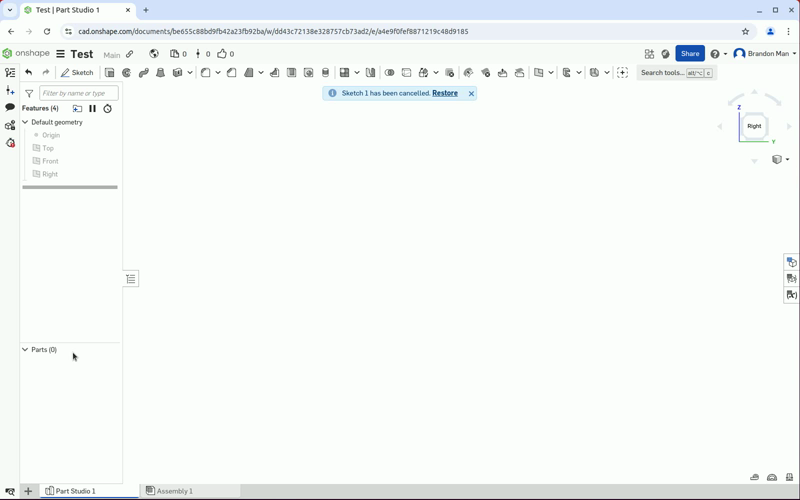
key_up(shift)
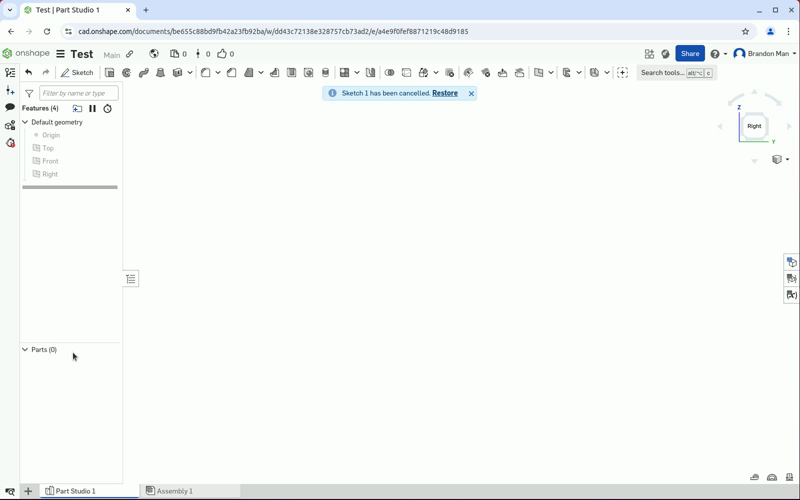
mouse_move(73, 352)
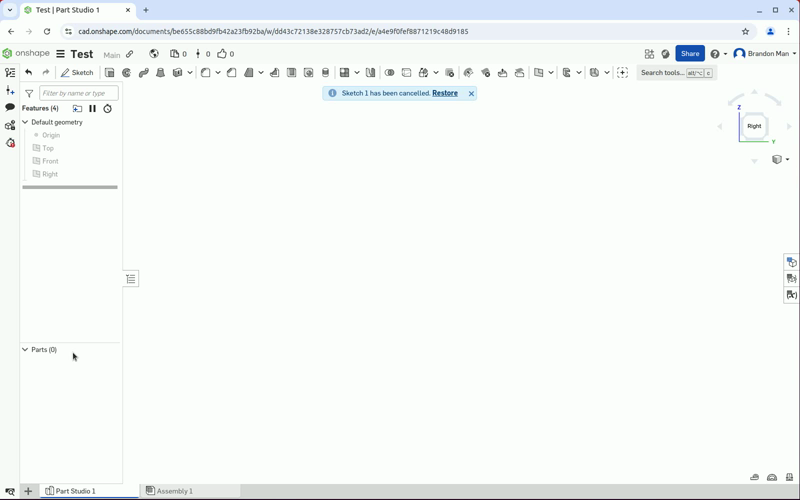
key(shift+y)
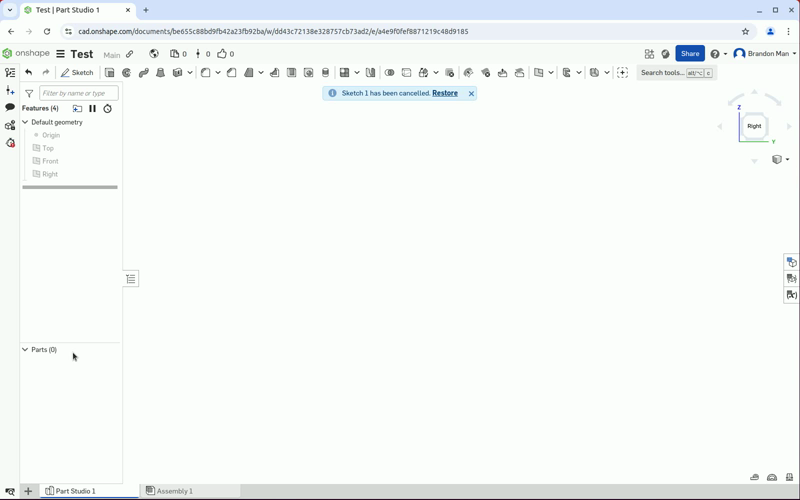
key(shift+s)
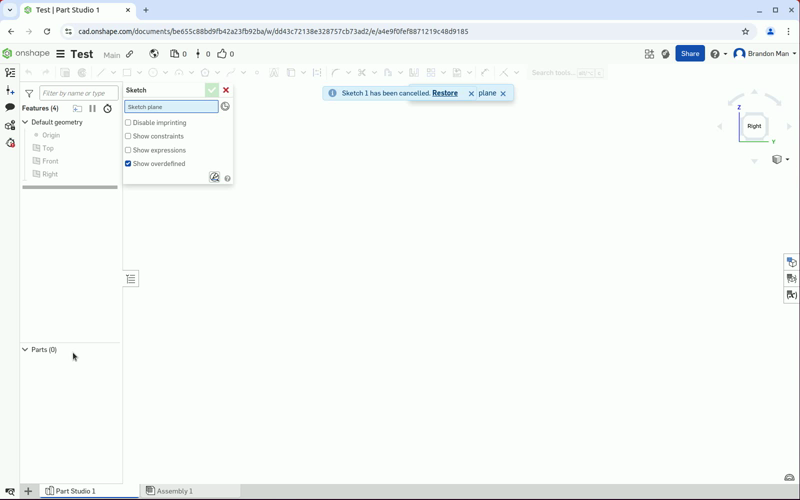
mouse_move(73, 176)
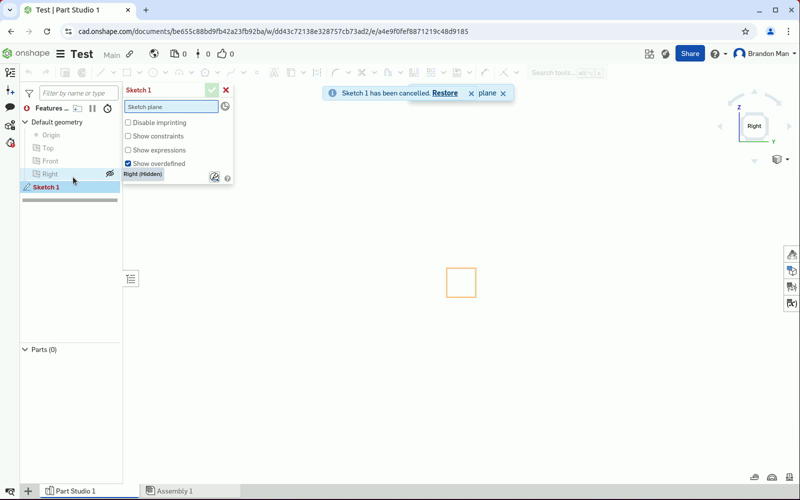
click(73, 176)
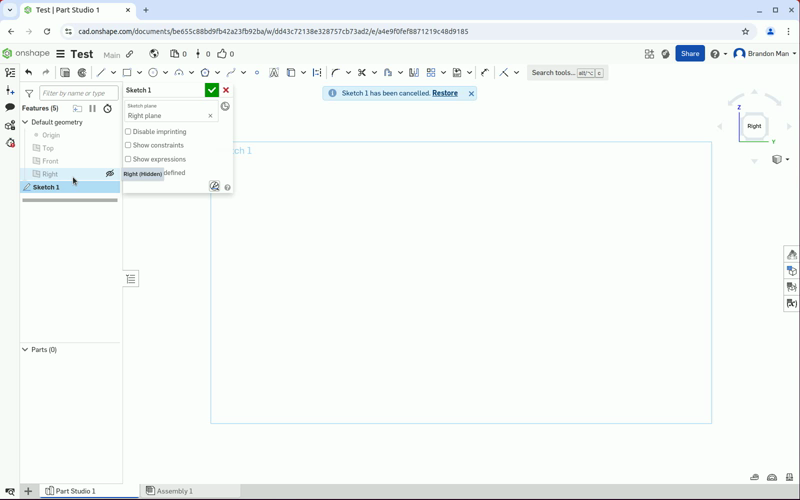
mouse_move(73, 352)
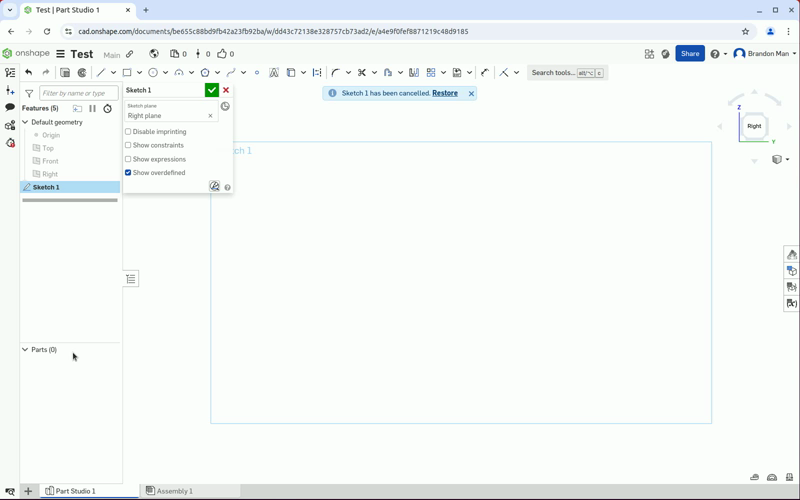
key(y)
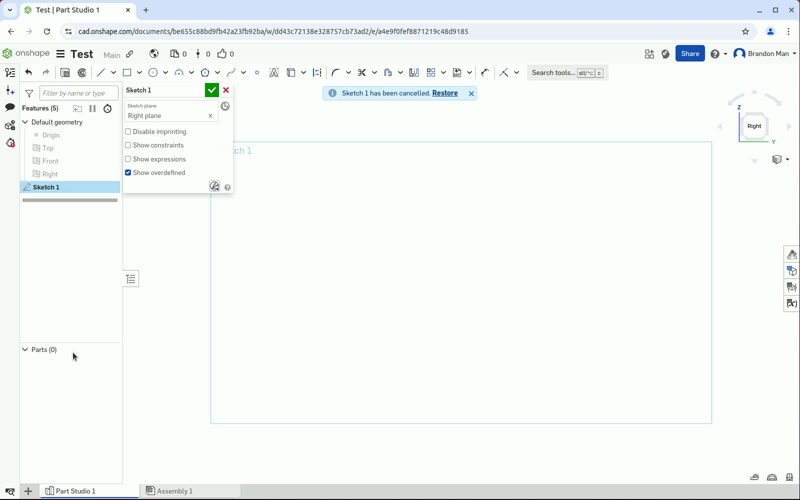
key(l)
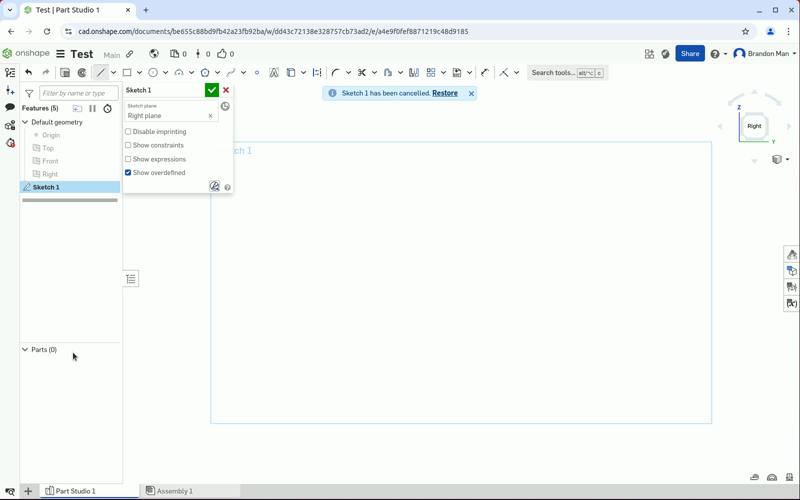
key_down(shift)
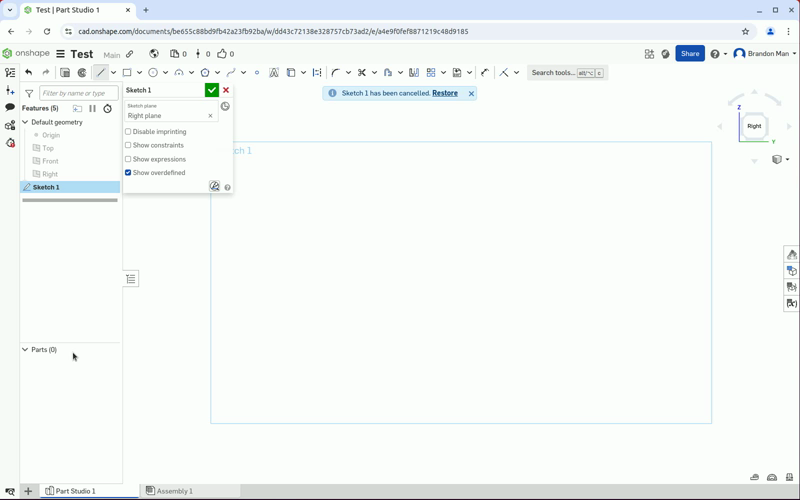
mouse_move(460, 282)
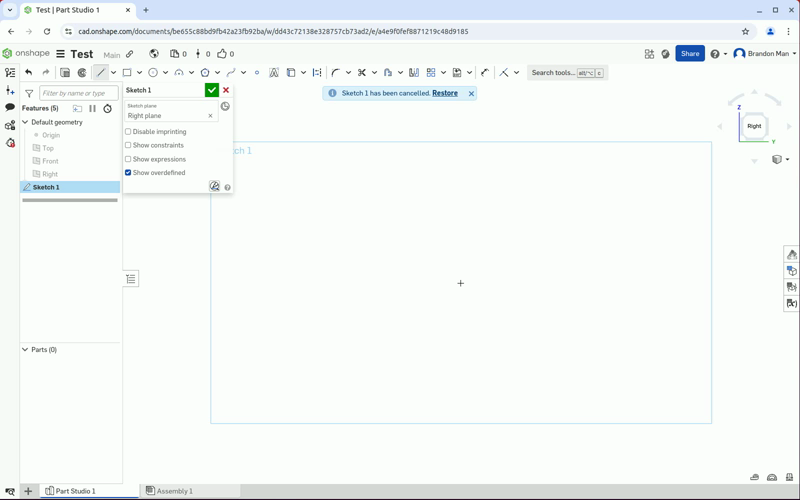
click(460, 282)
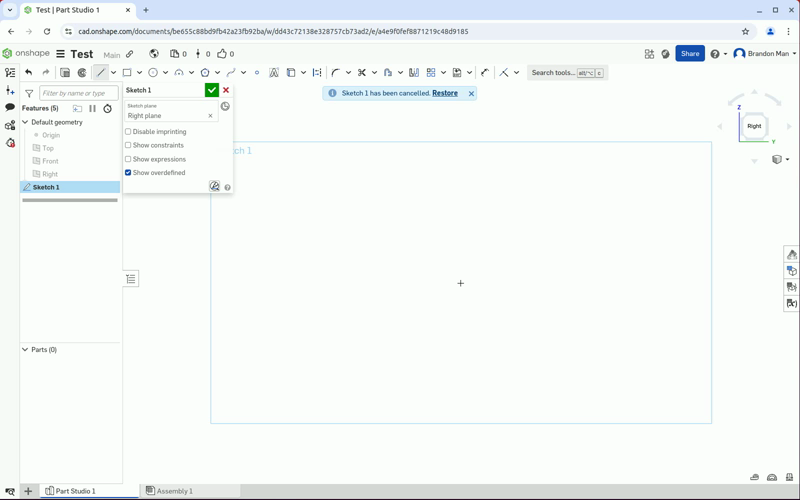
key_up(shift)
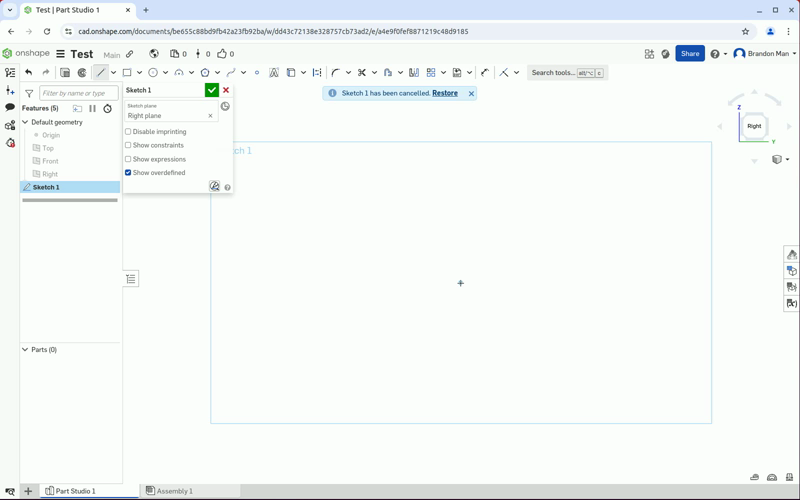
key_down(shift)
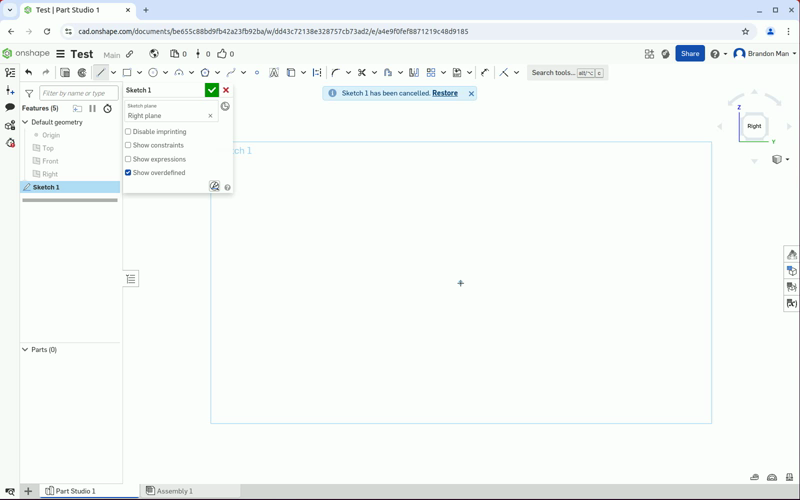
mouse_move(573, 282)
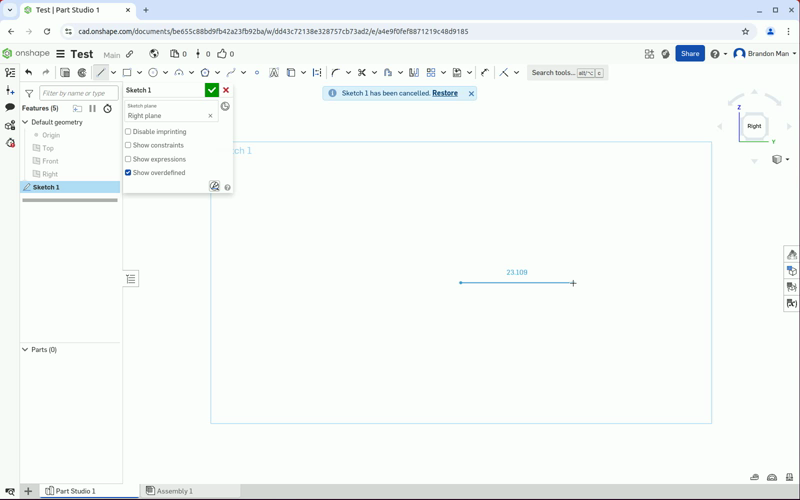
click(573, 282)
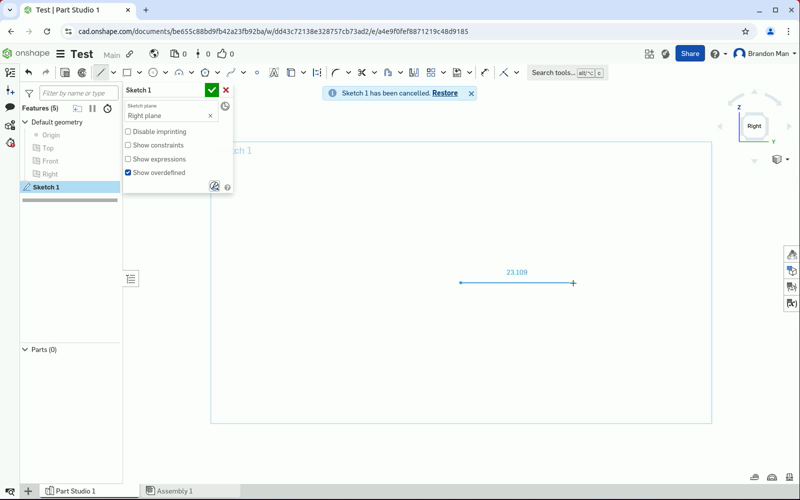
key_up(shift)
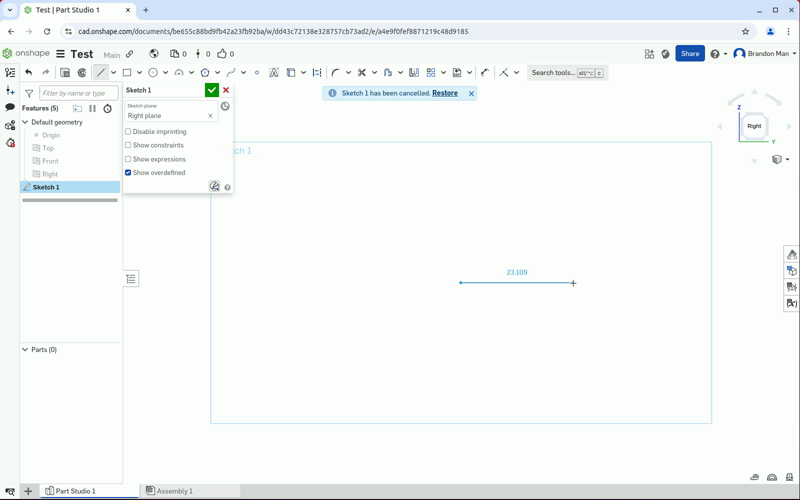
key_down(shift)
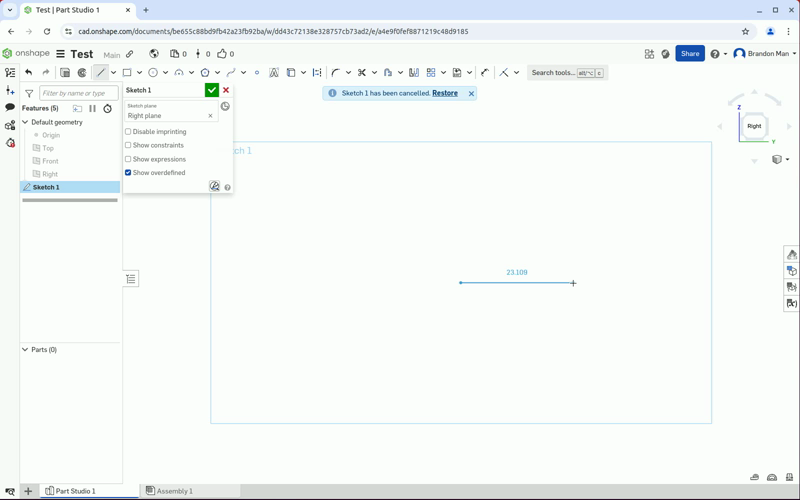
mouse_move(573, 170)
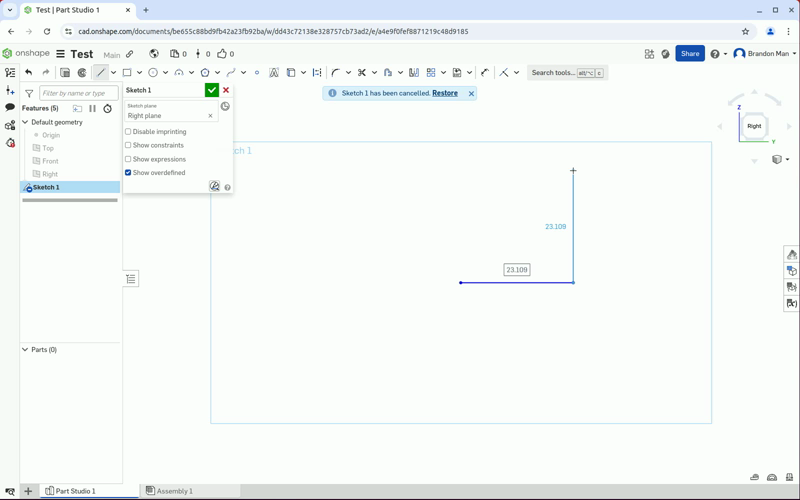
click(573, 170)
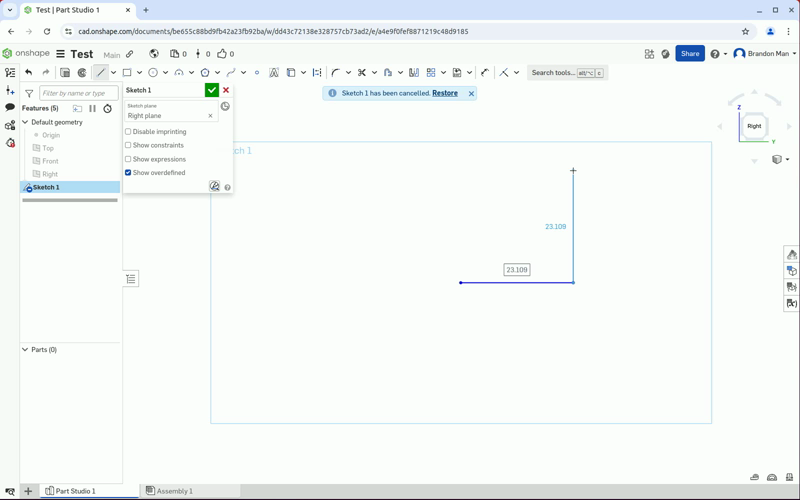
key_up(shift)
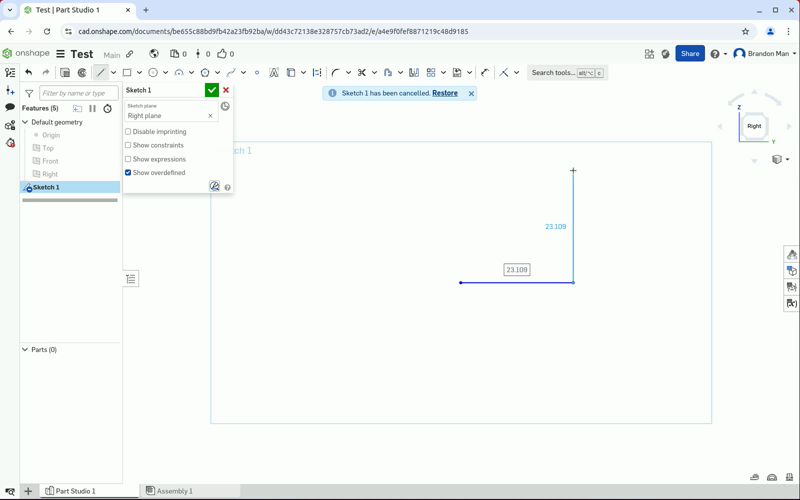
key_down(shift)
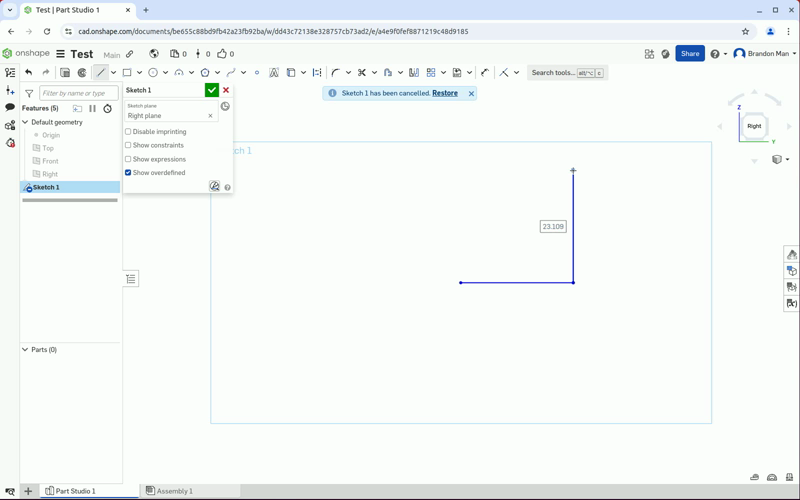
mouse_move(460, 170)
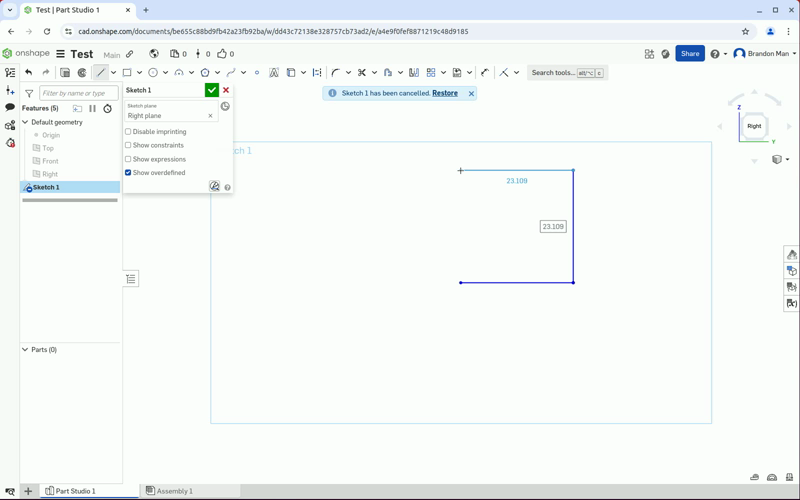
click(460, 170)
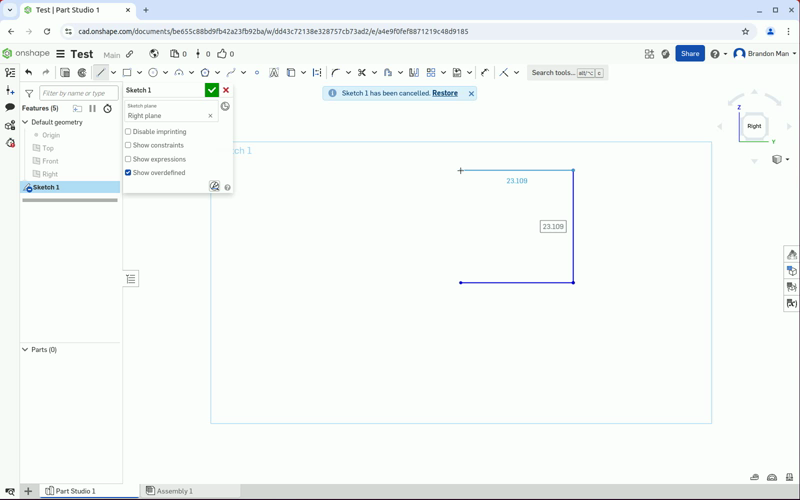
key_up(shift)
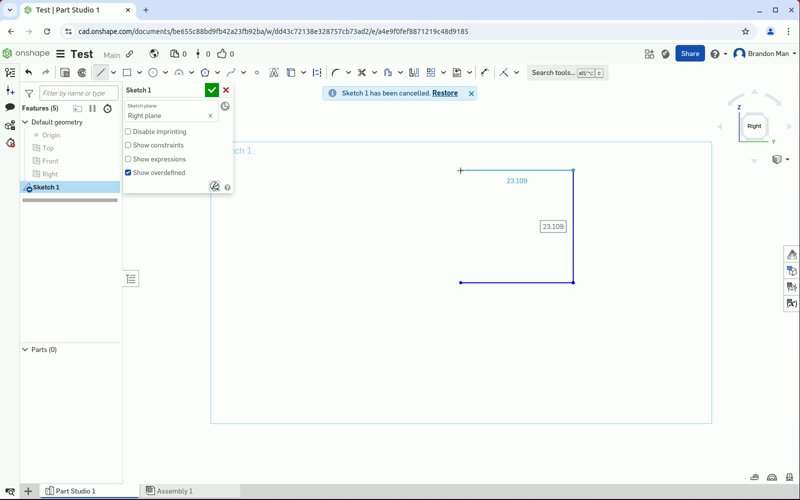
key_down(shift)
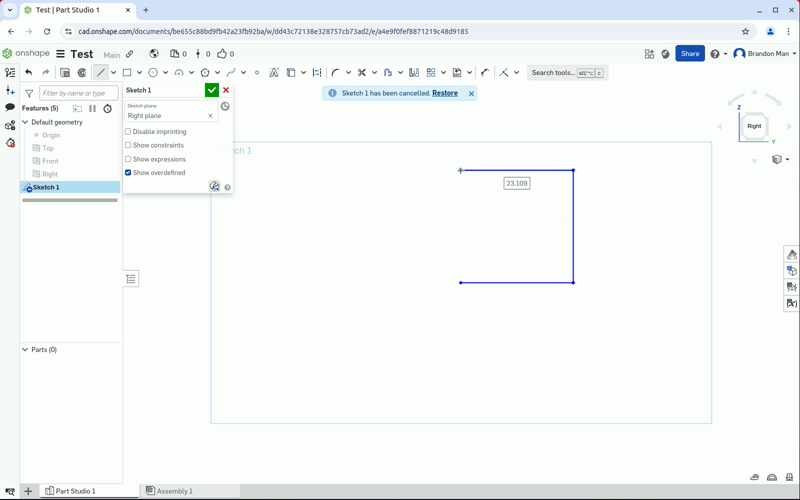
mouse_move(460, 282)
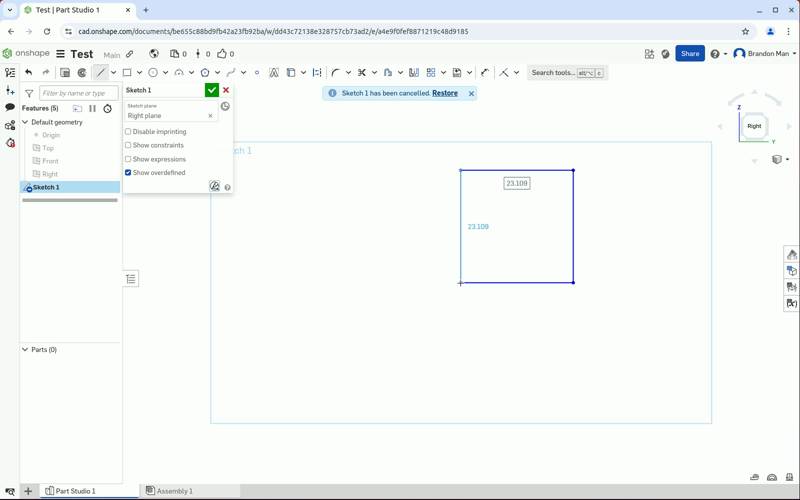
key_up(shift)
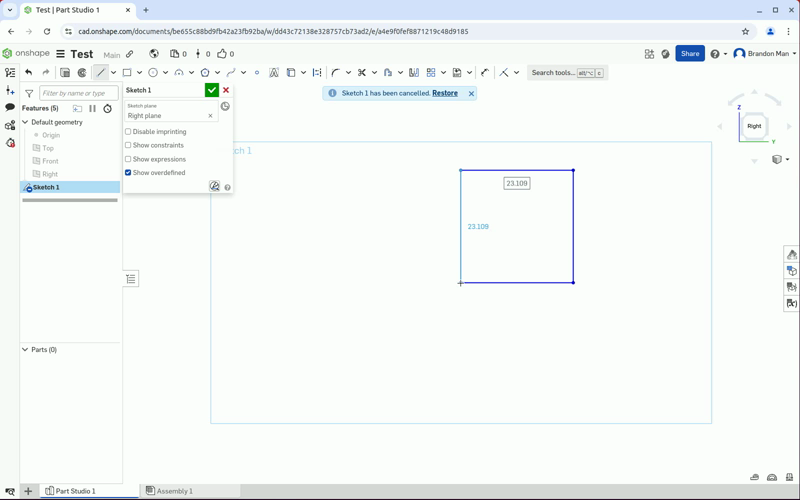
click(460, 282)
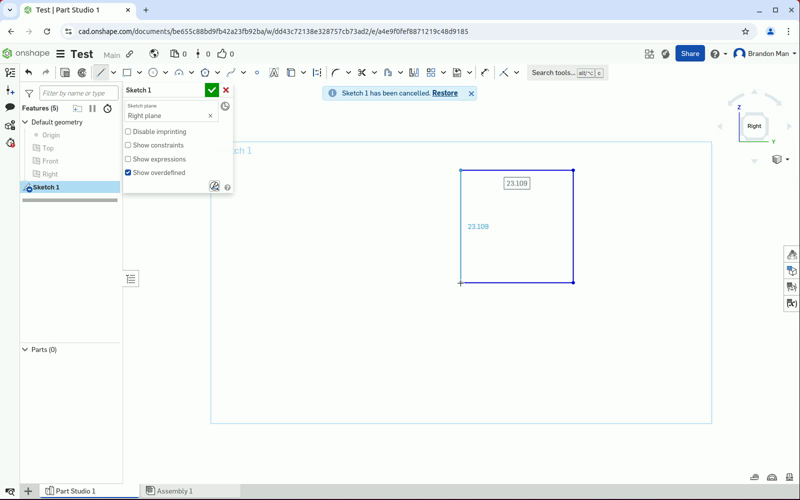
key(esc)
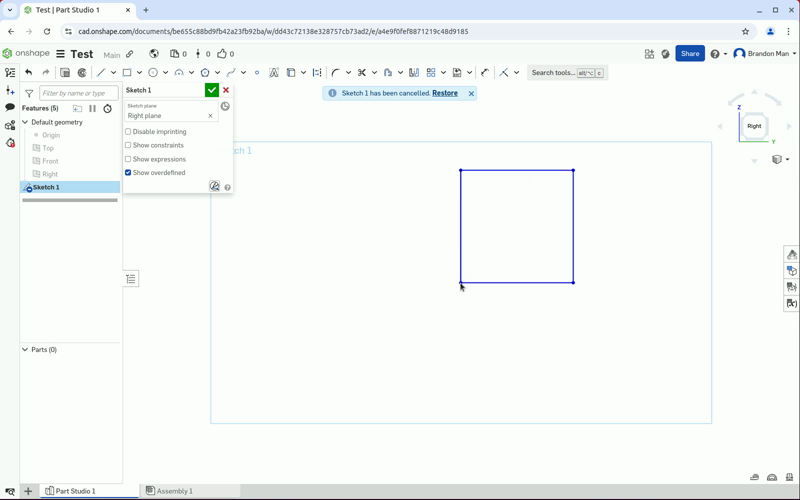
mouse_move(493, 266)
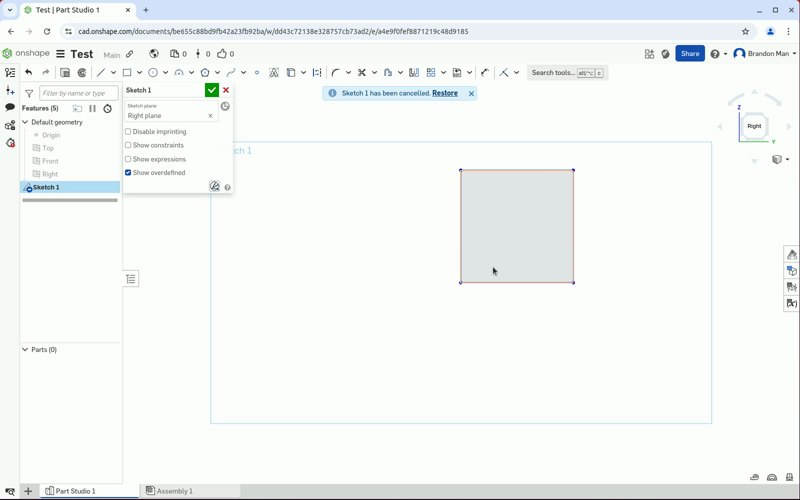
click(493, 266)
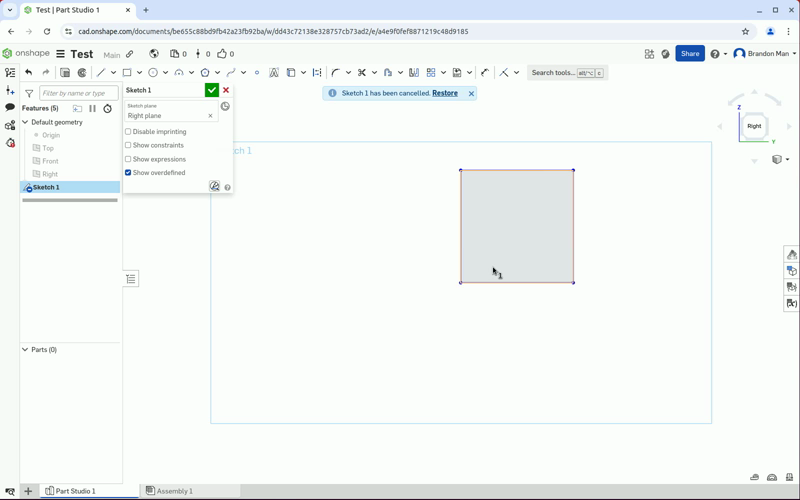
mouse_move(73, 352)
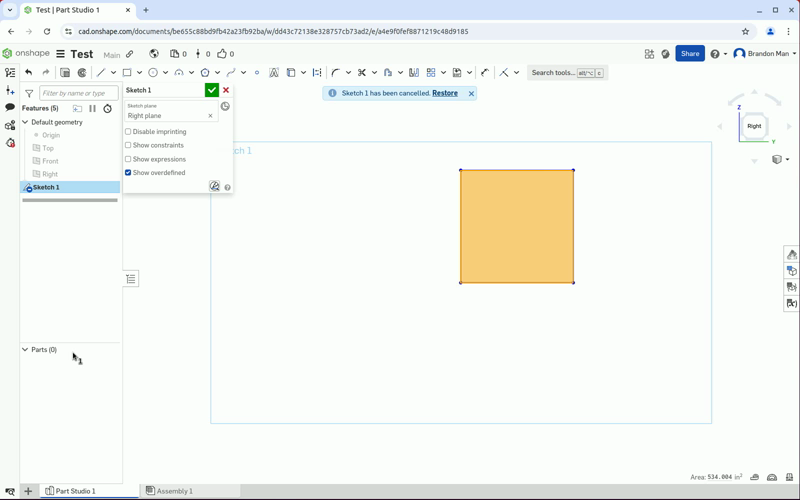
key(shift+y)
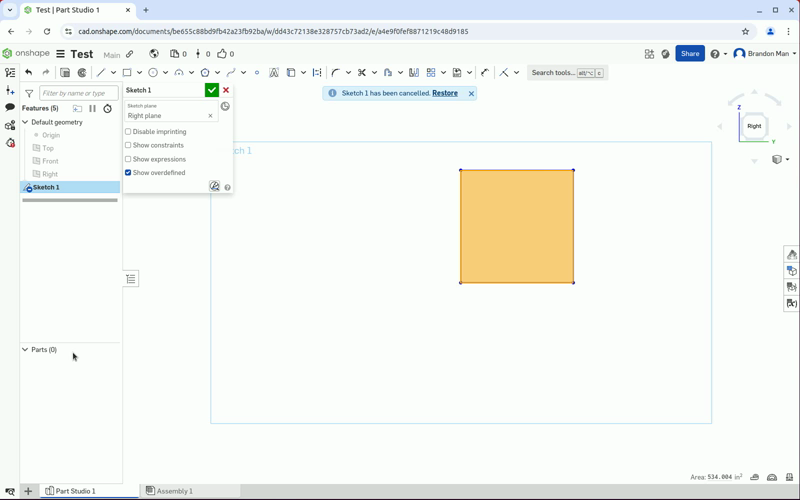
key(shift+e)
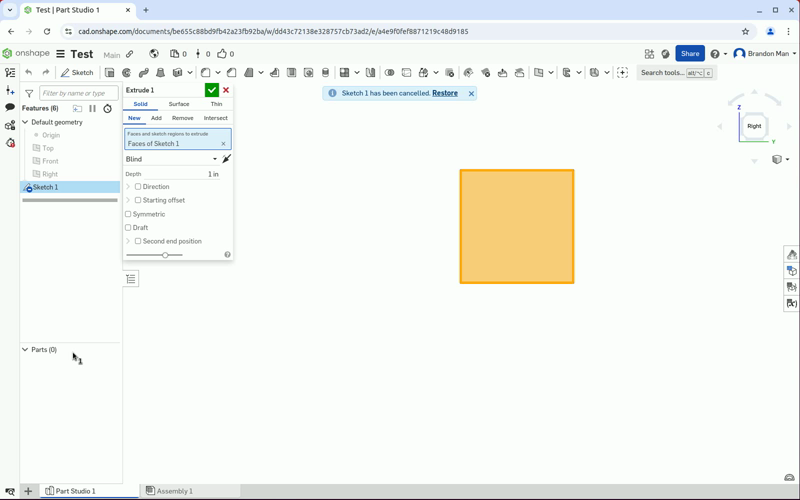
mouse_move(143, 106)
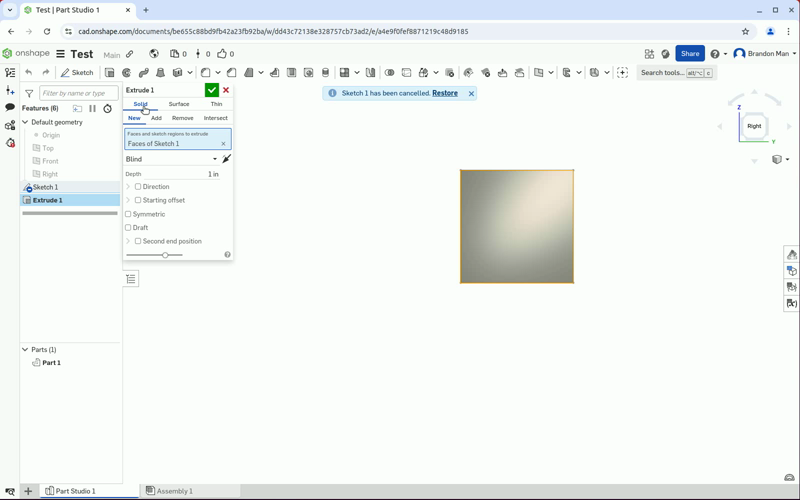
click(143, 106)
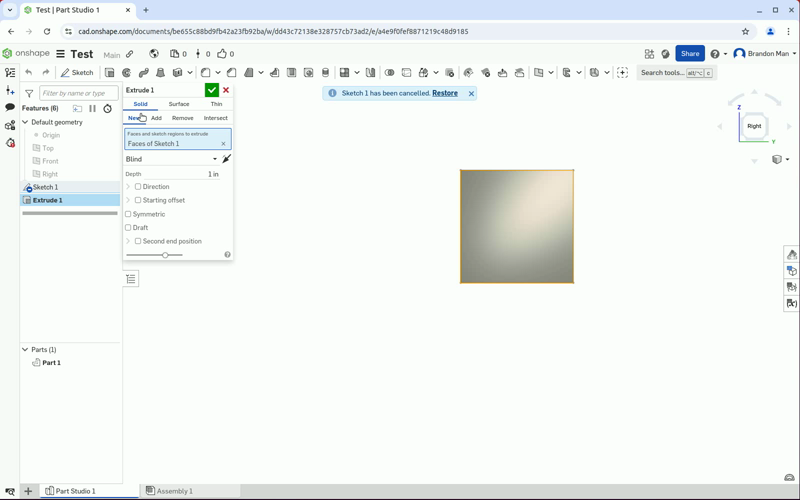
mouse_move(137, 120)
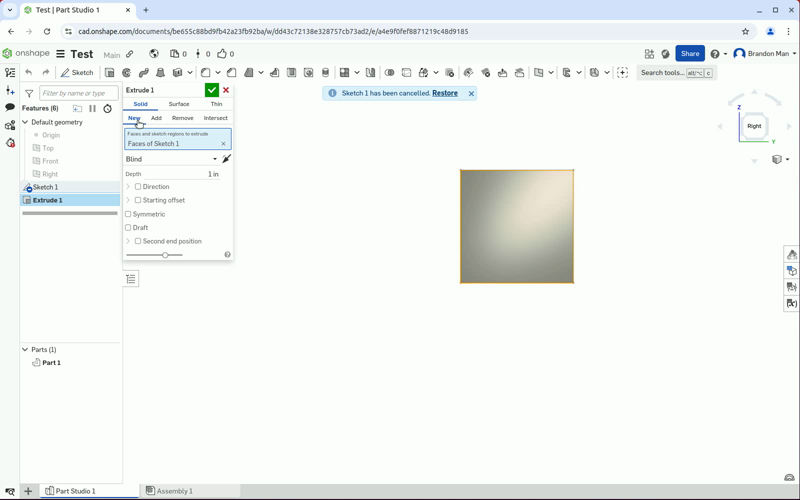
click(137, 120)
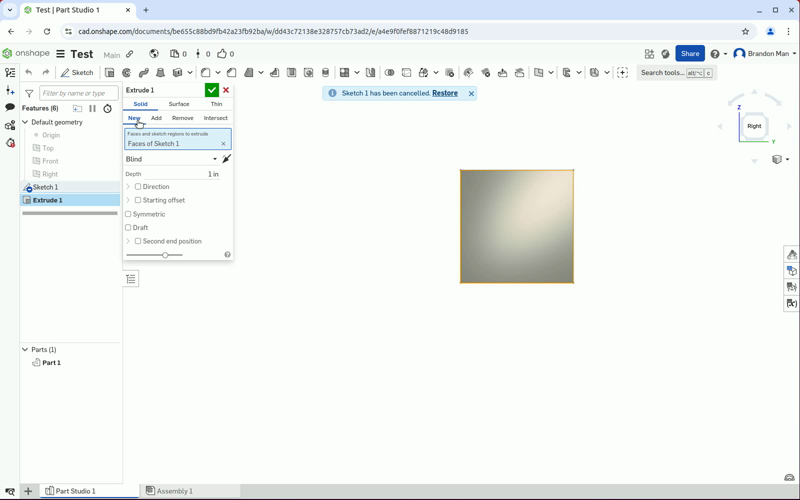
key(tab, 4)
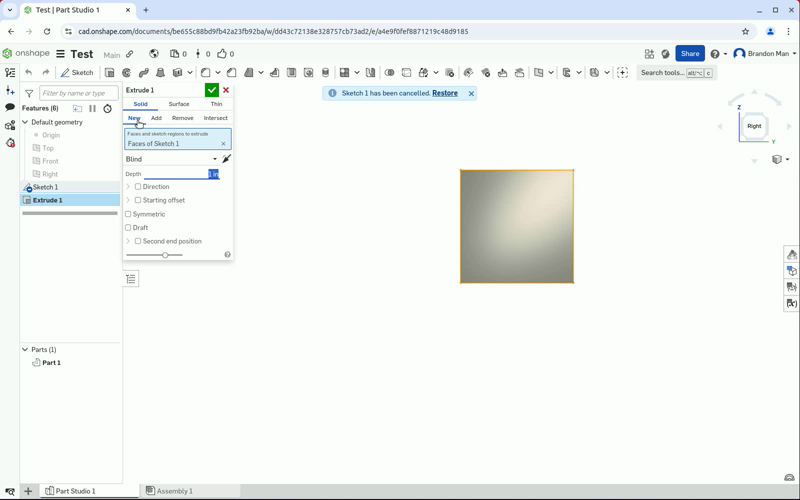
text(0.963)
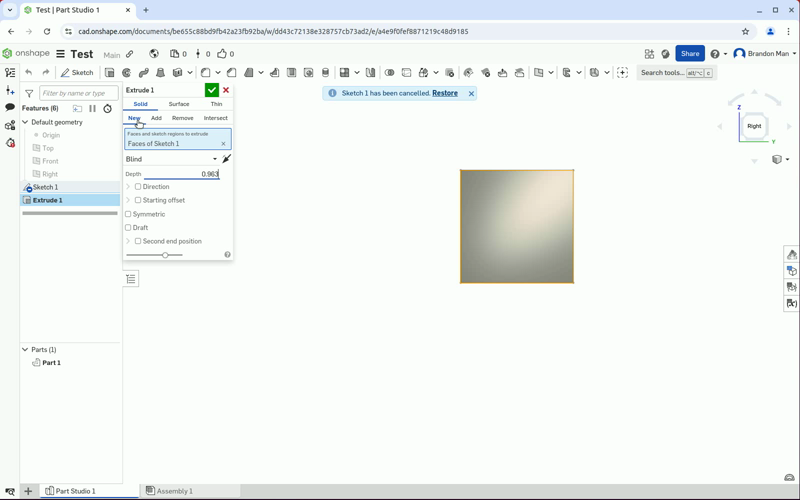
key(enter)
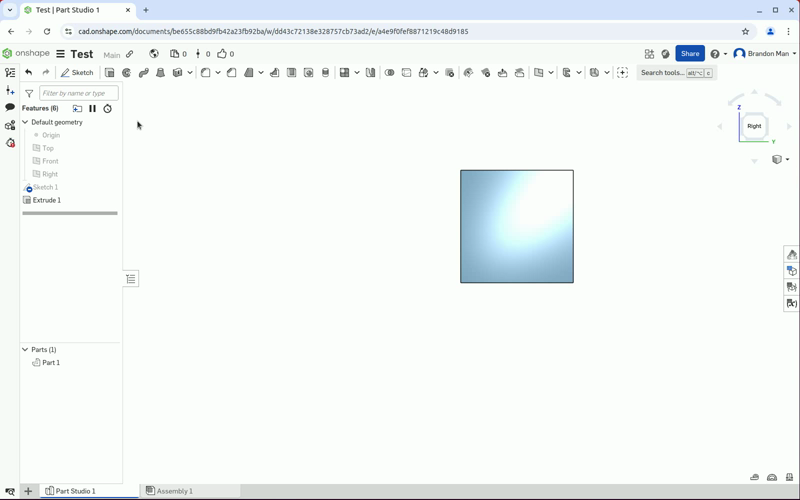
key(shift+h)
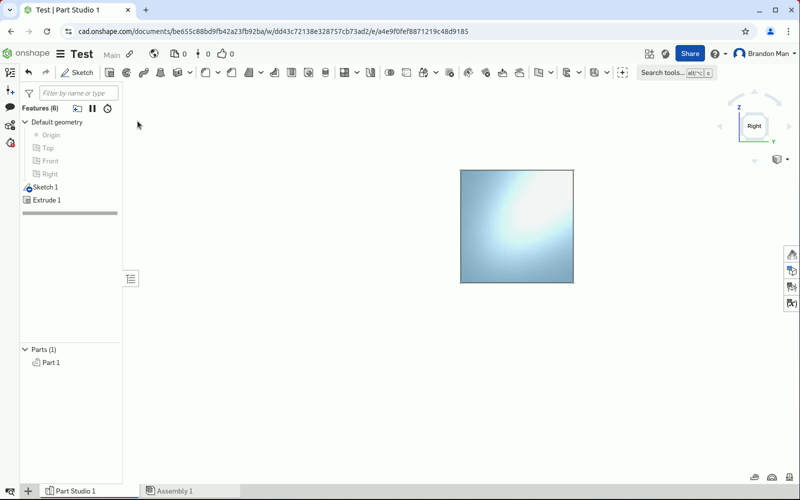
key(shift+h)
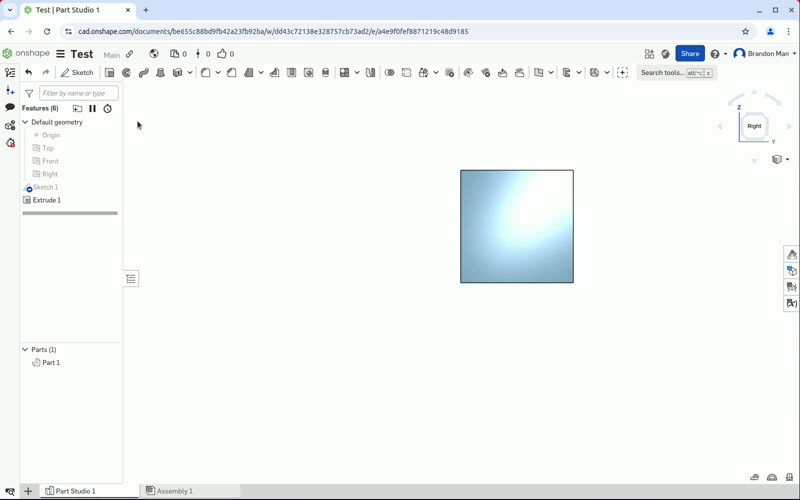
mouse_move(73, 189)
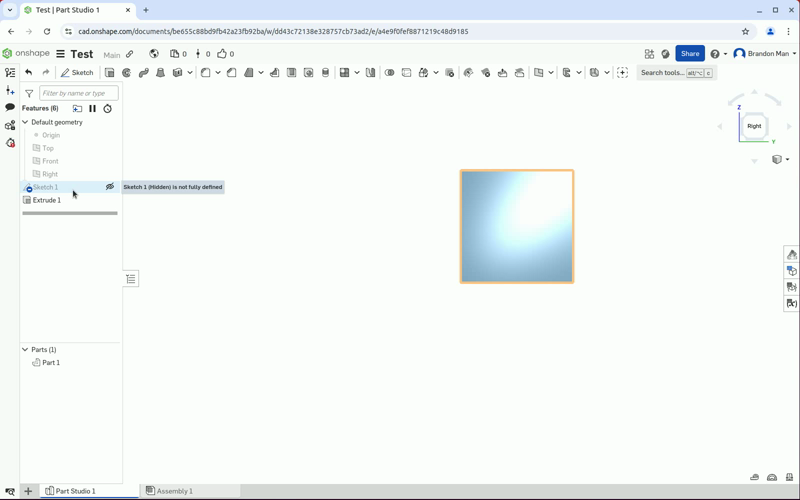
click(73, 189)
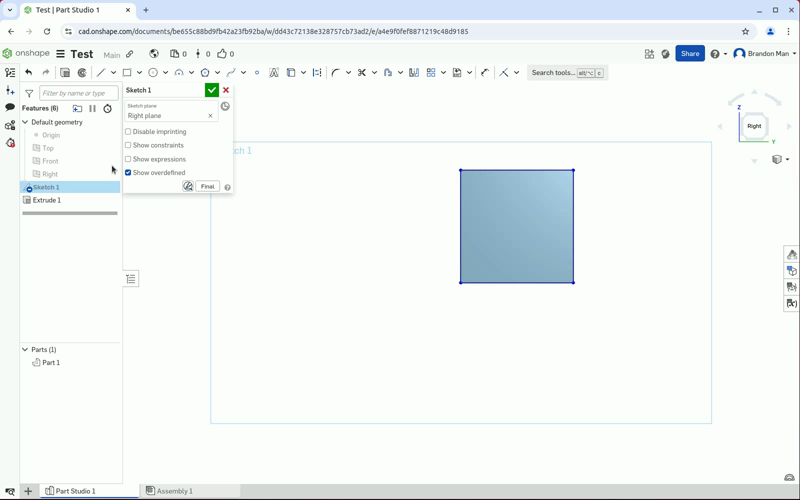
mouse_move(229, 92)
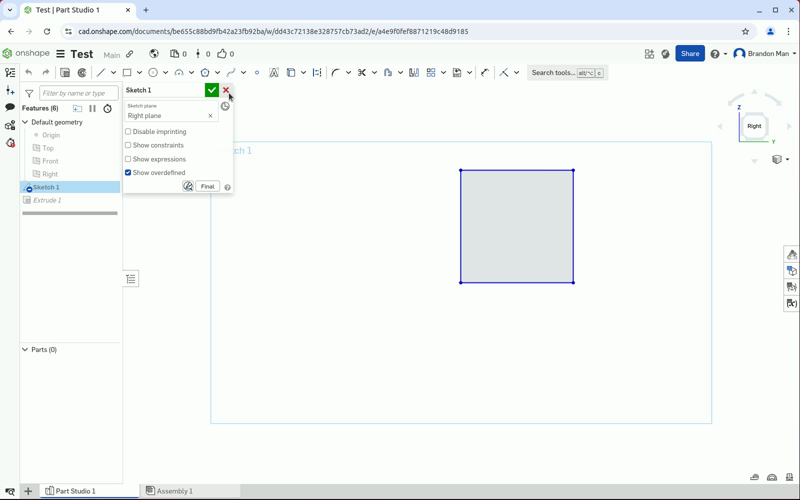
click(229, 92)
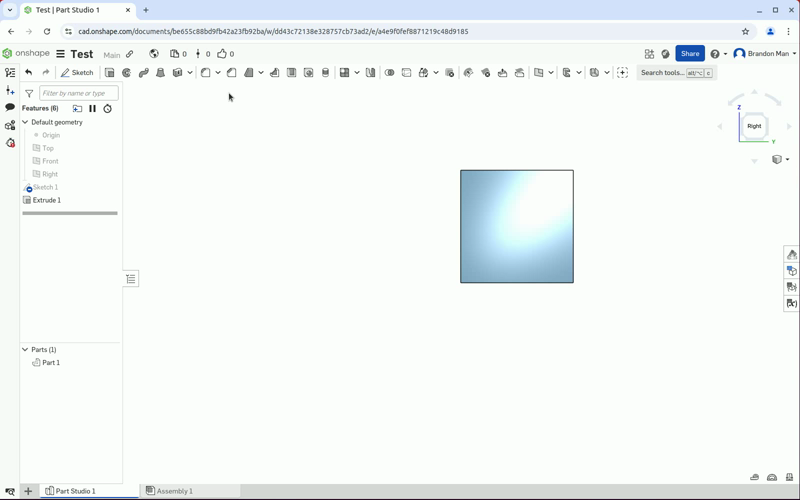
mouse_move(541, 75)
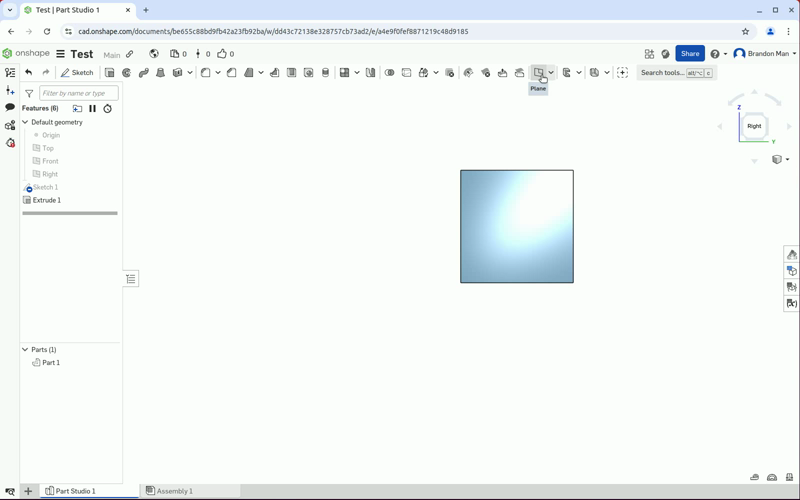
click(541, 75)
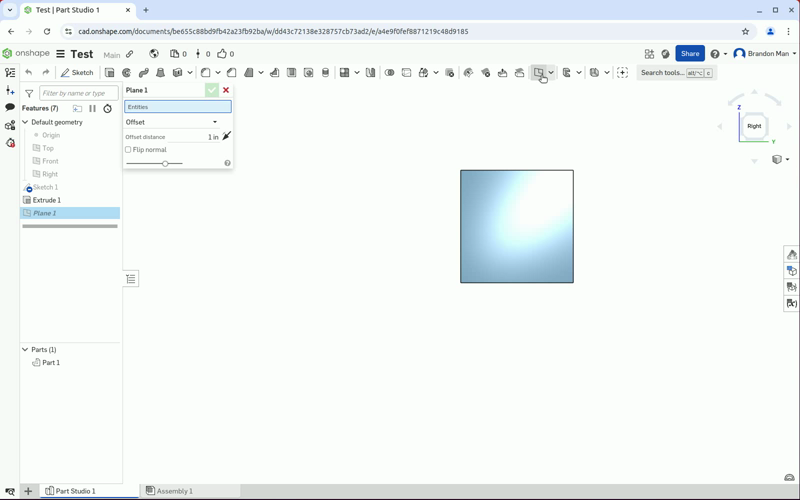
mouse_move(73, 176)
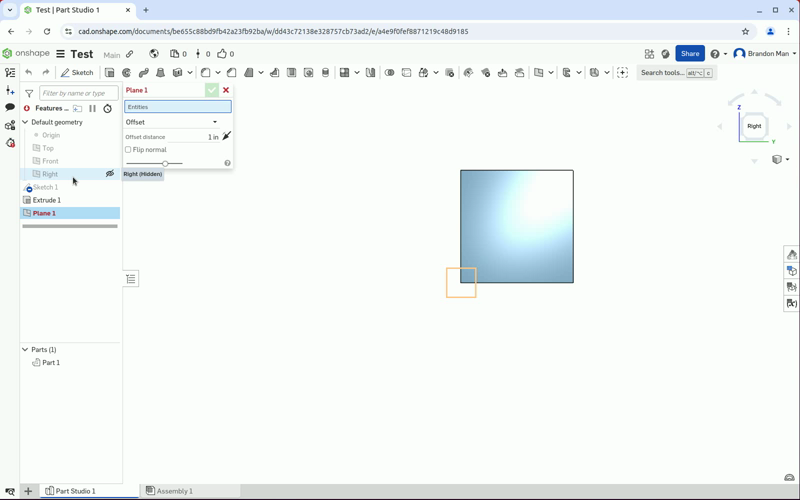
click(73, 176)
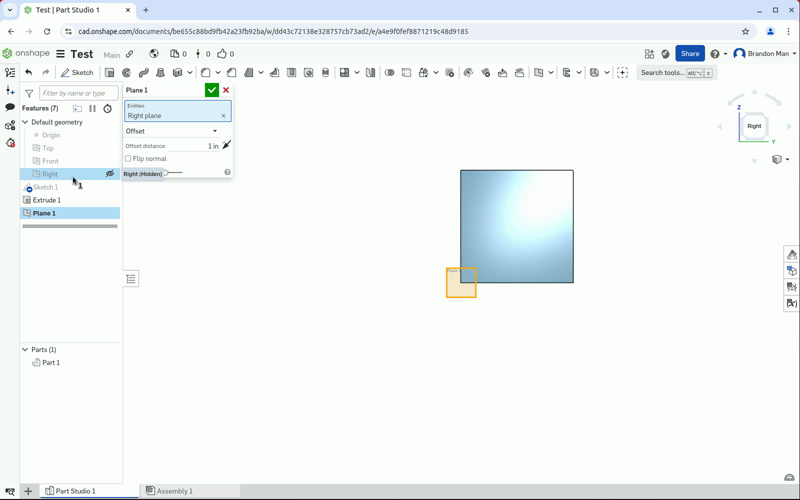
key(tab, 2)
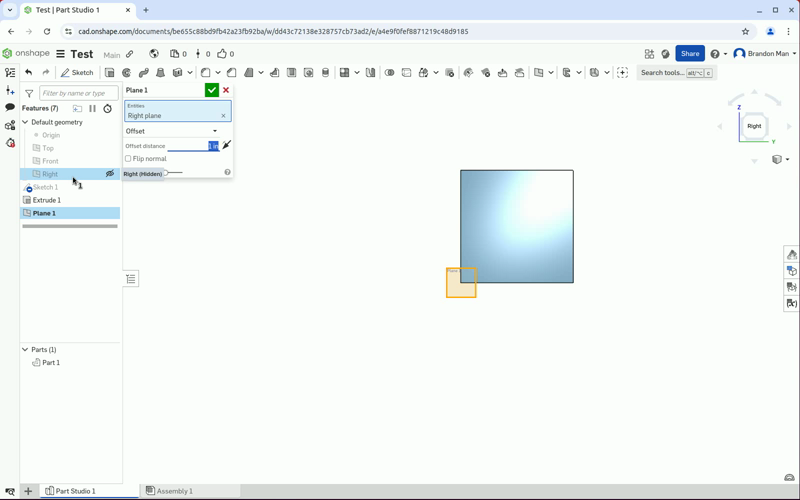
text(0.955)
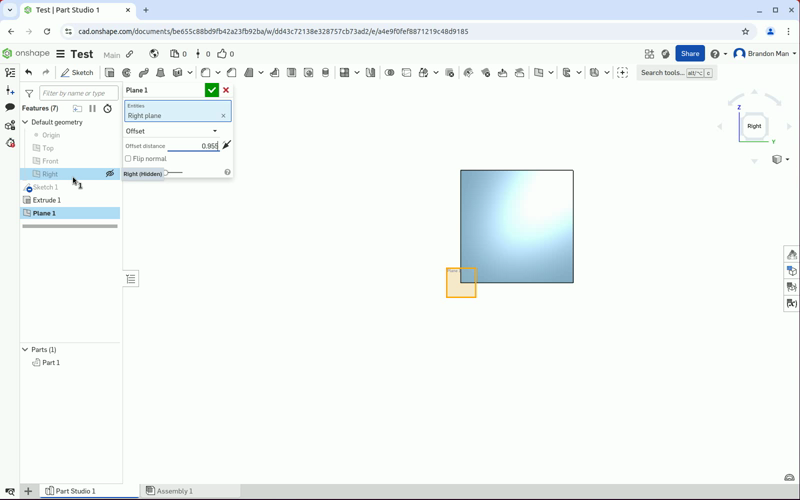
key(enter, 2)
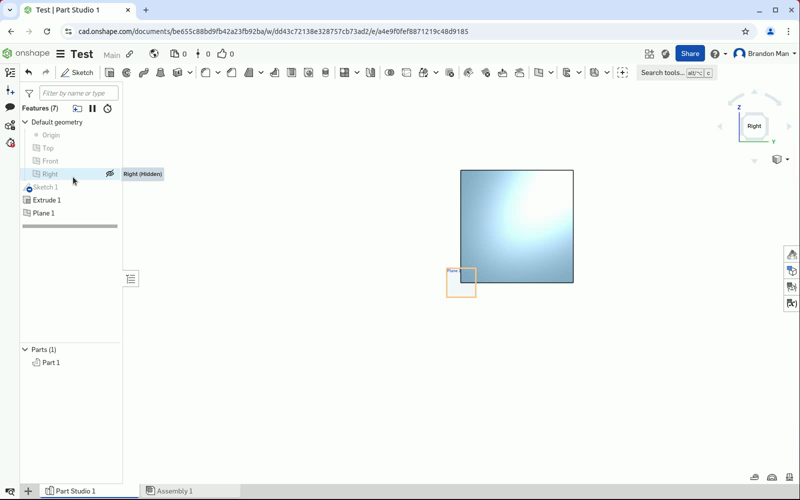
key(shift+s)
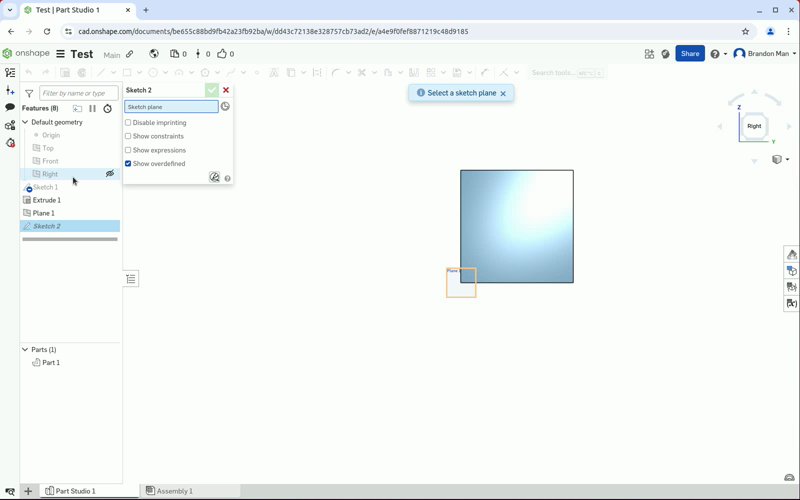
mouse_move(73, 215)
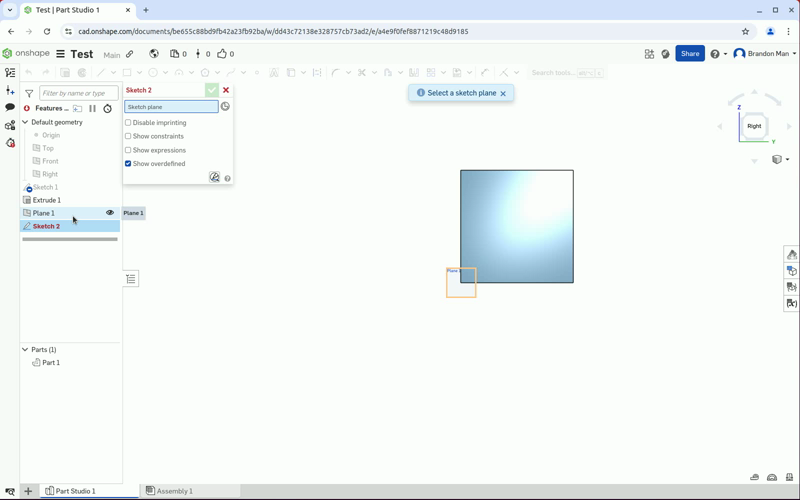
click(73, 215)
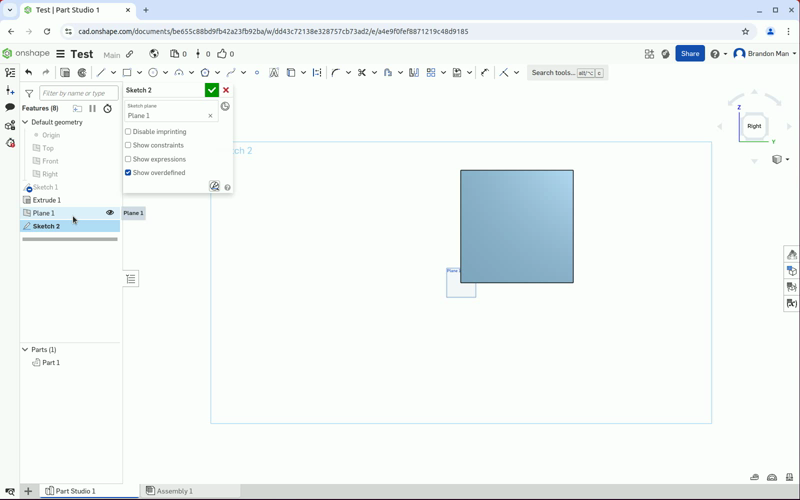
mouse_move(73, 352)
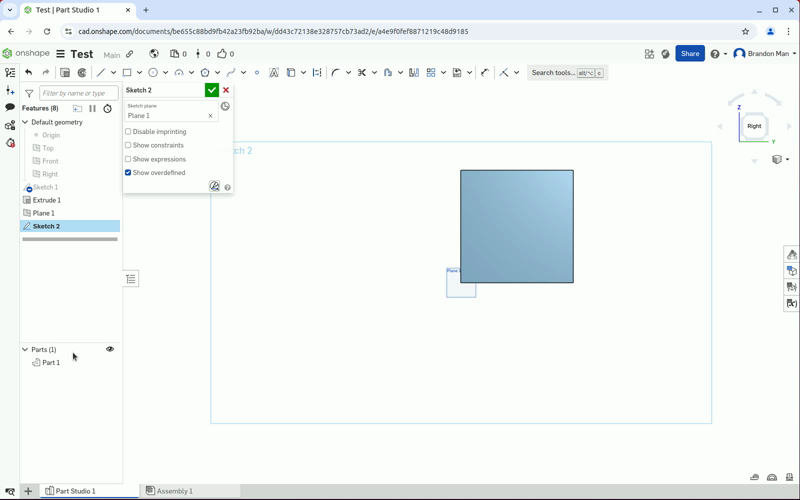
key(y)
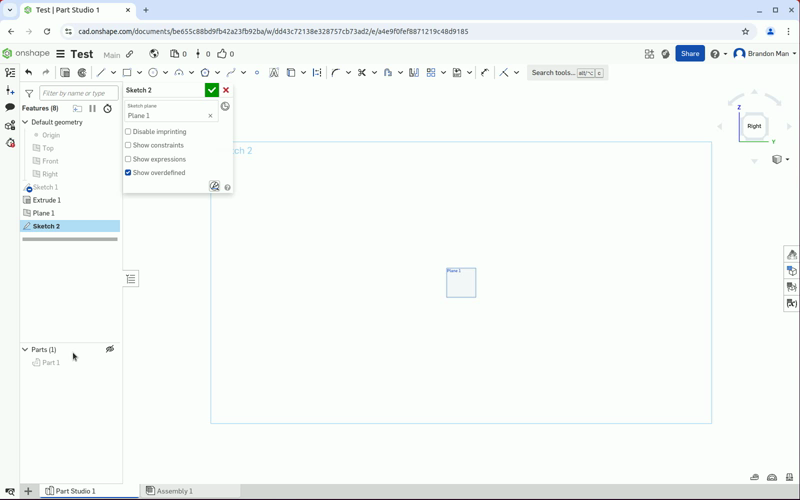
key(a)
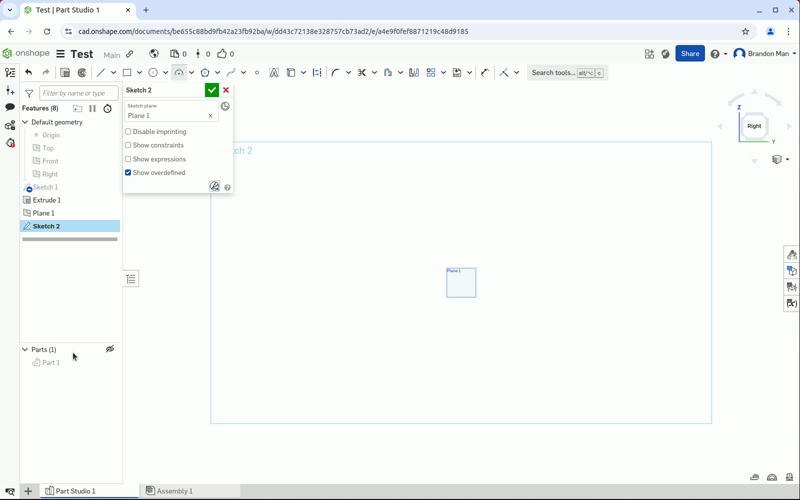
key_down(shift)
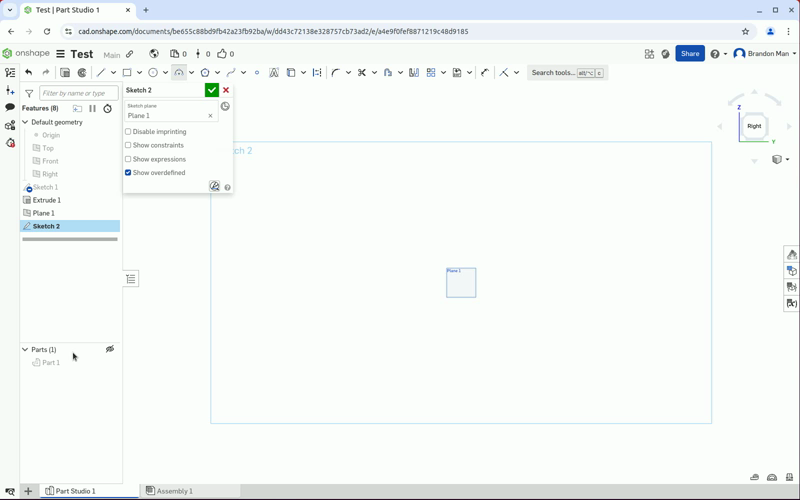
mouse_move(468, 183)
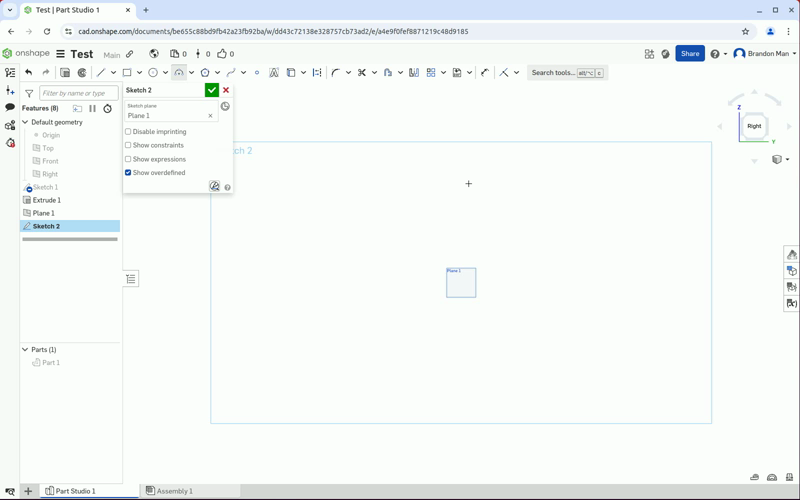
click(468, 183)
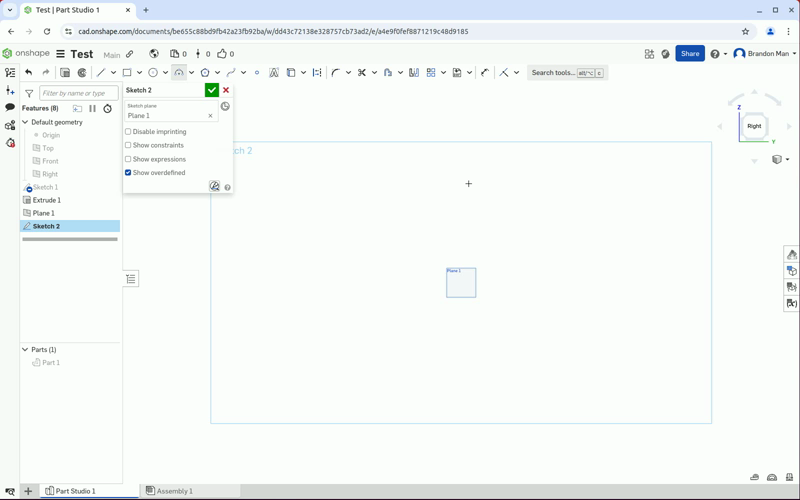
key_up(shift)
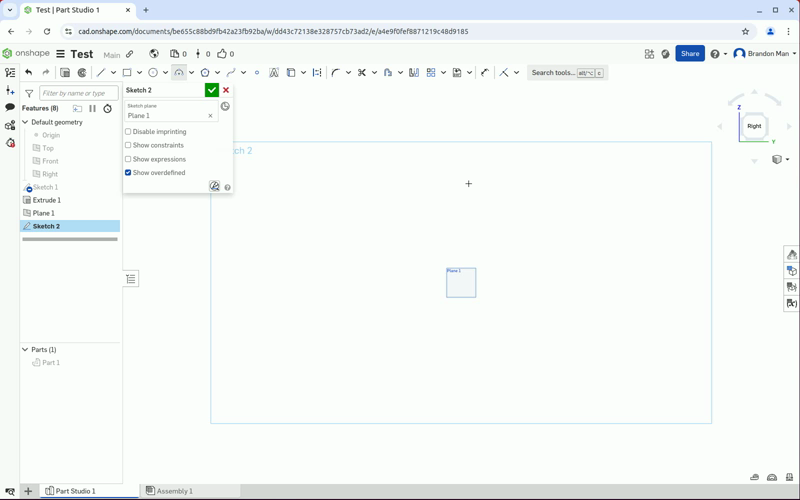
key_down(shift)
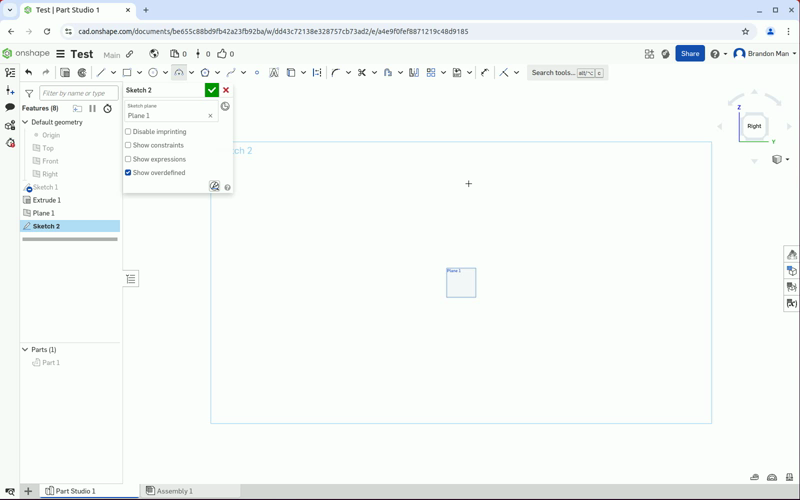
mouse_move(474, 178)
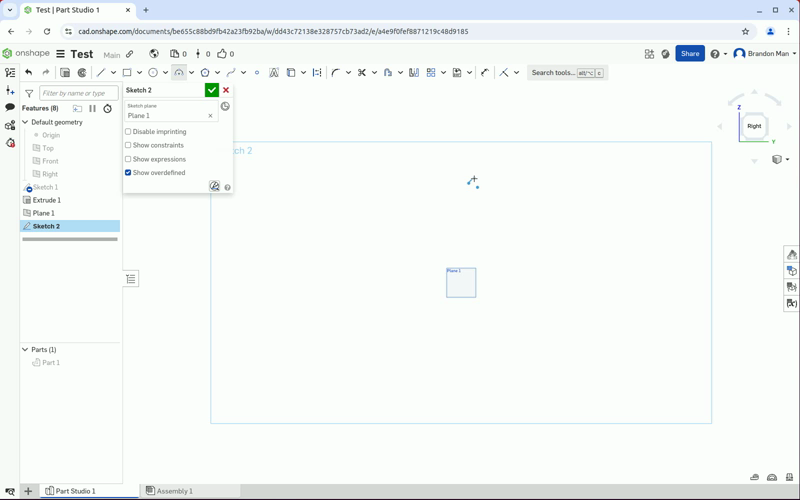
scroll(6)
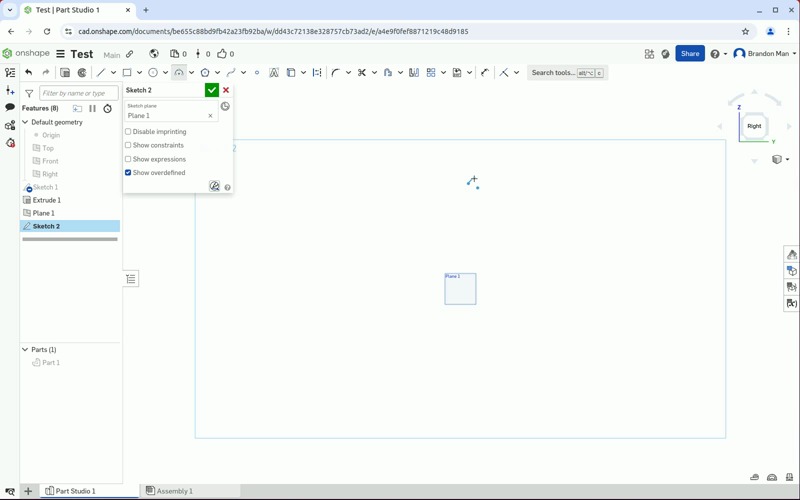
scroll(6)
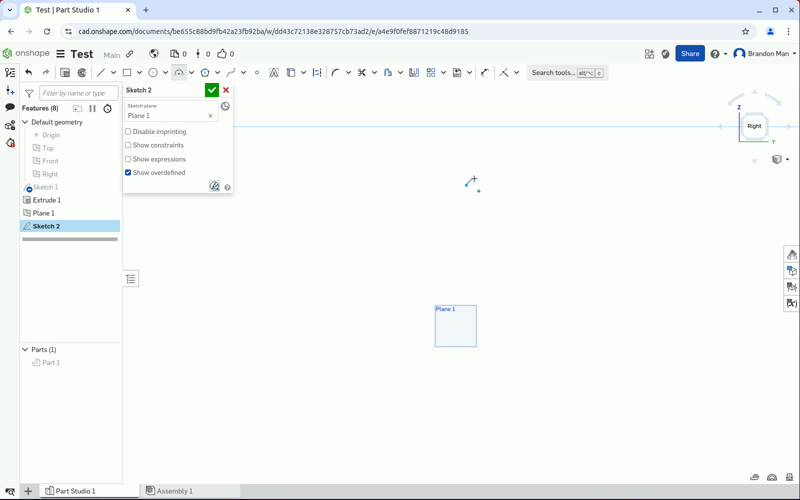
scroll(6)
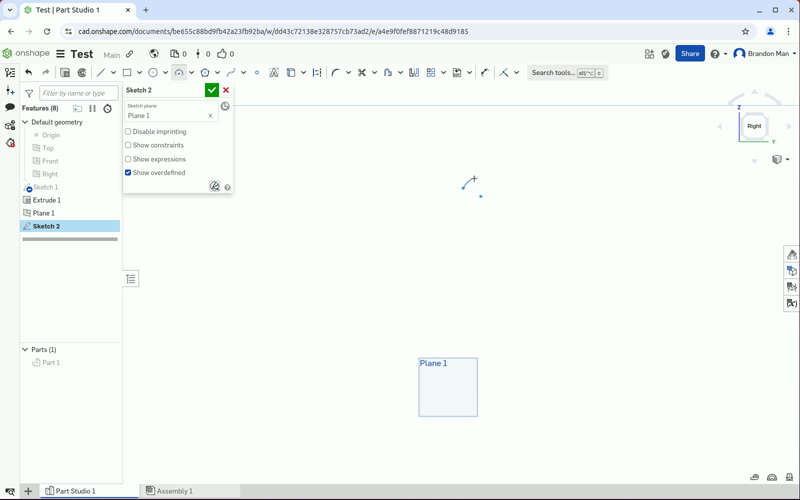
scroll(6)
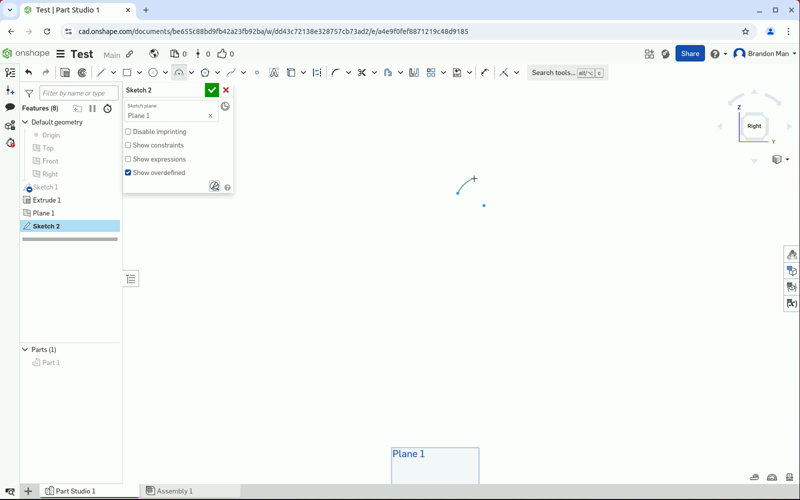
scroll(6)
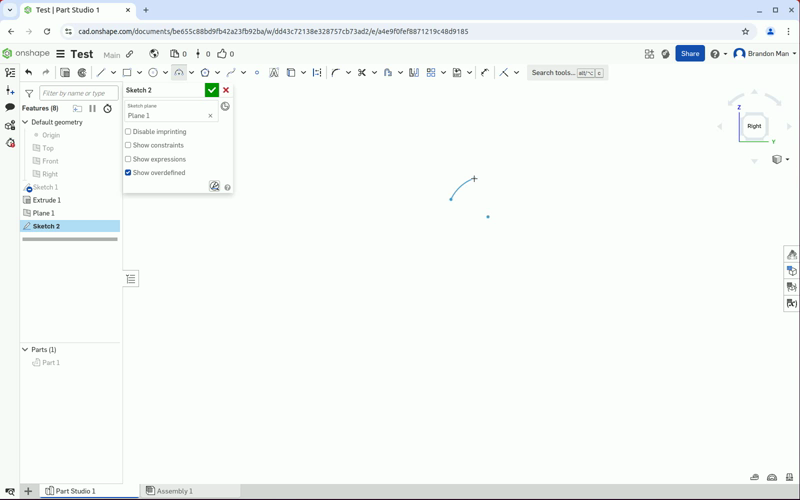
scroll(6)
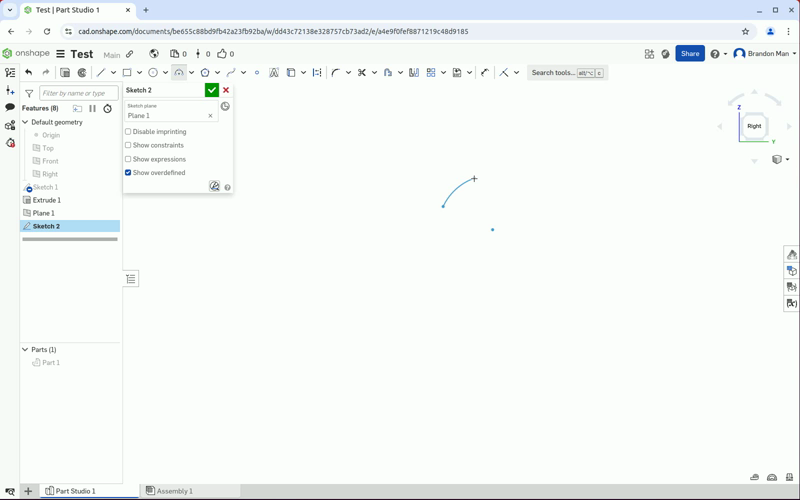
scroll(6)
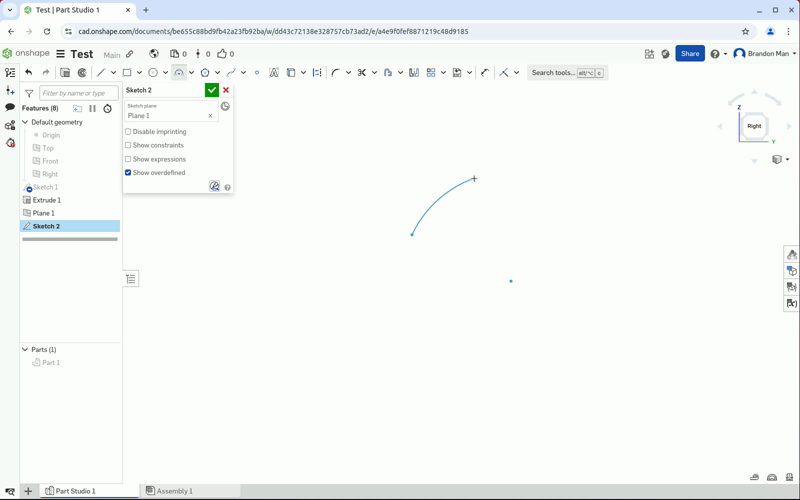
click(474, 178)
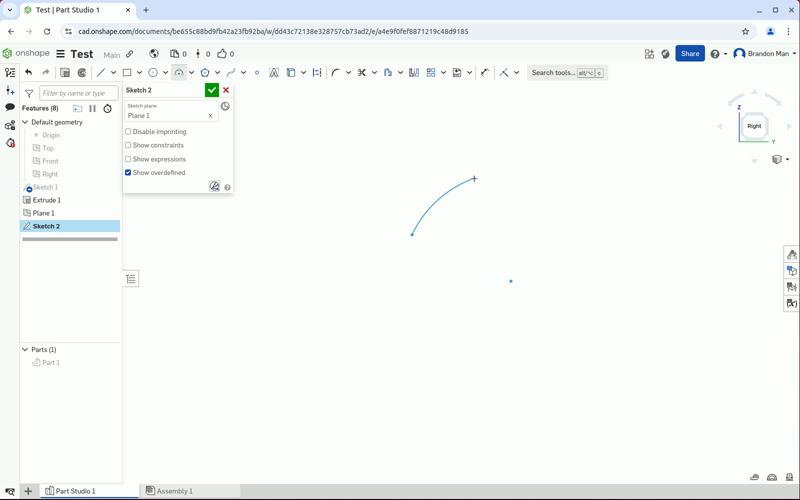
scroll(-6)
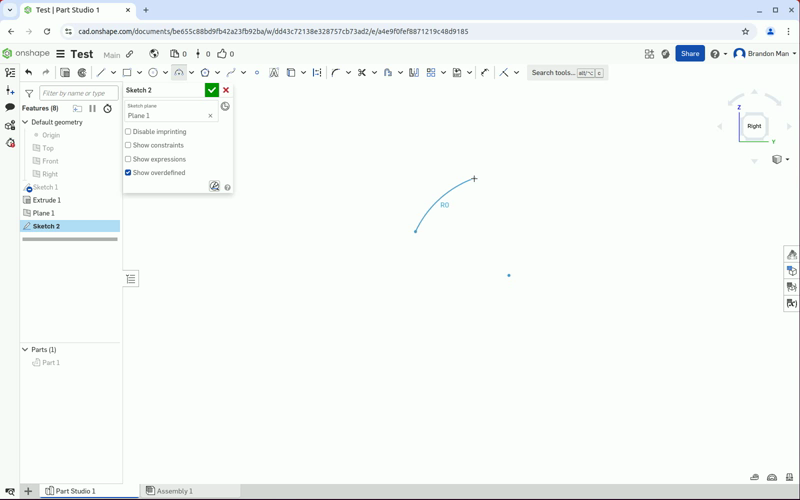
scroll(-6)
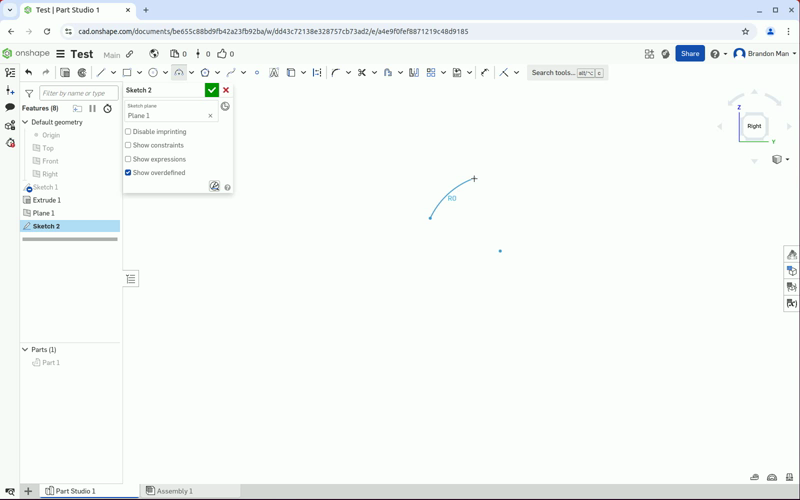
scroll(-6)
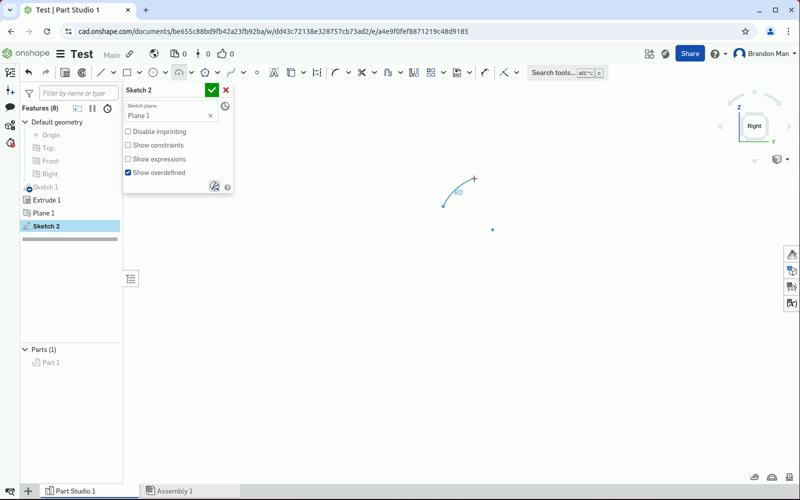
scroll(-6)
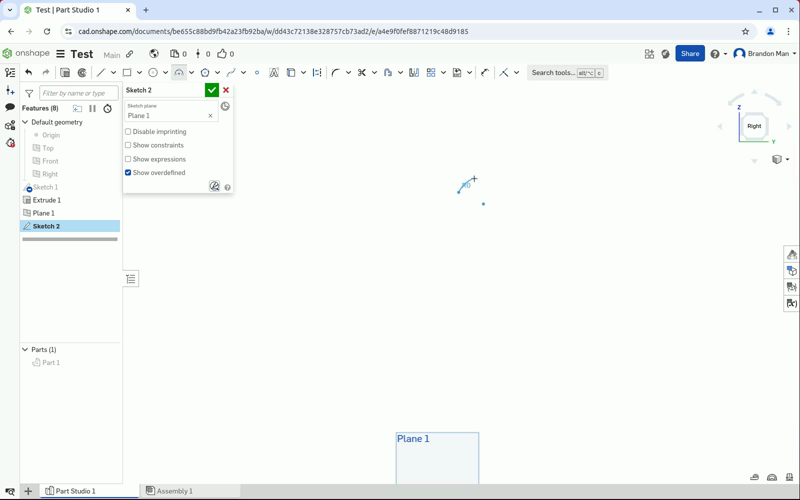
scroll(-6)
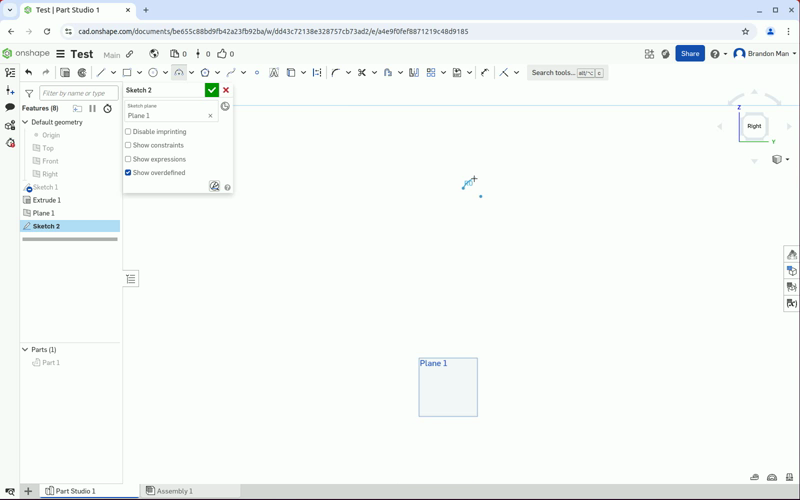
scroll(-6)
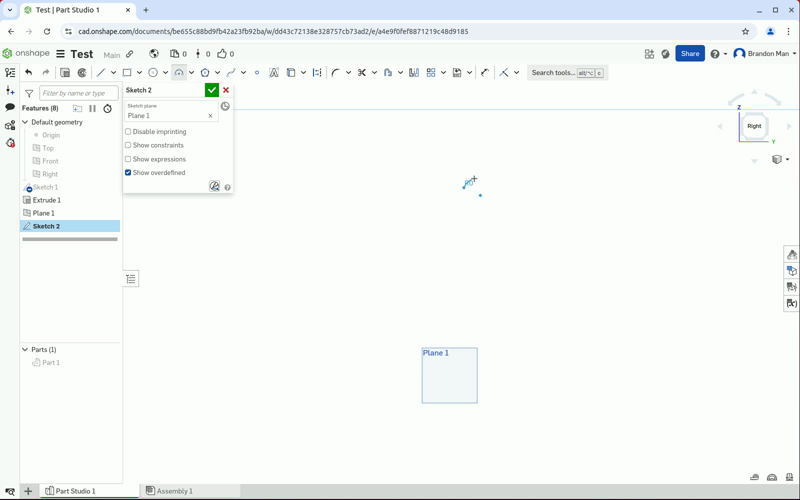
scroll(-6)
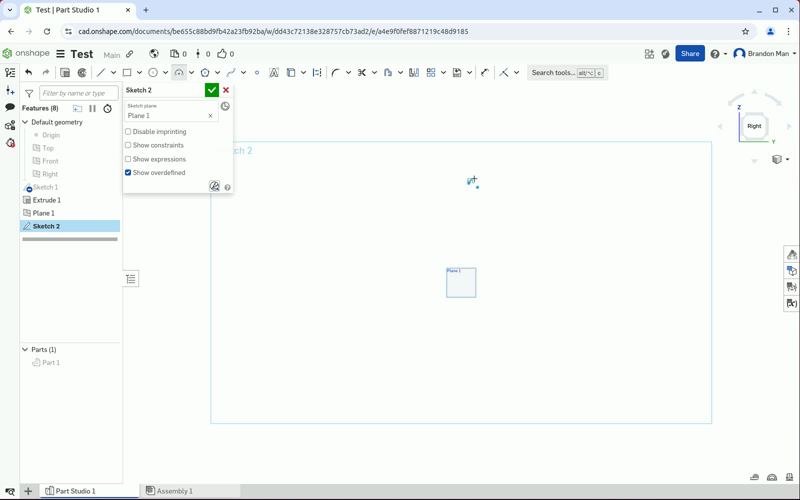
mouse_move(502, 212)
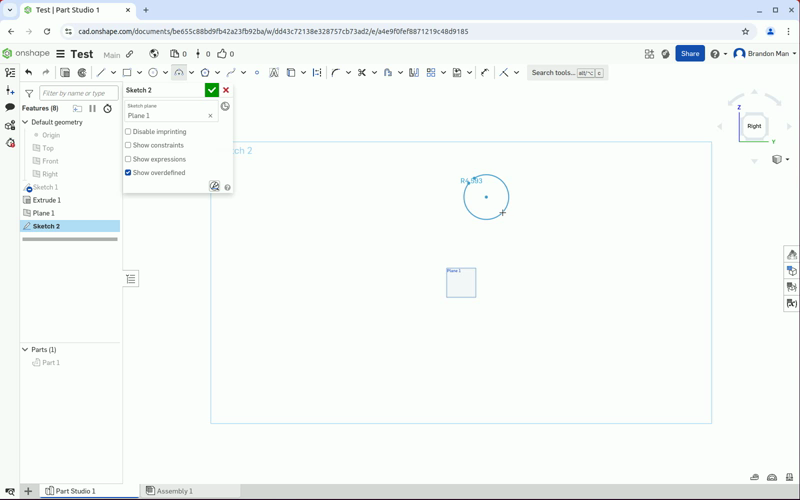
scroll(6)
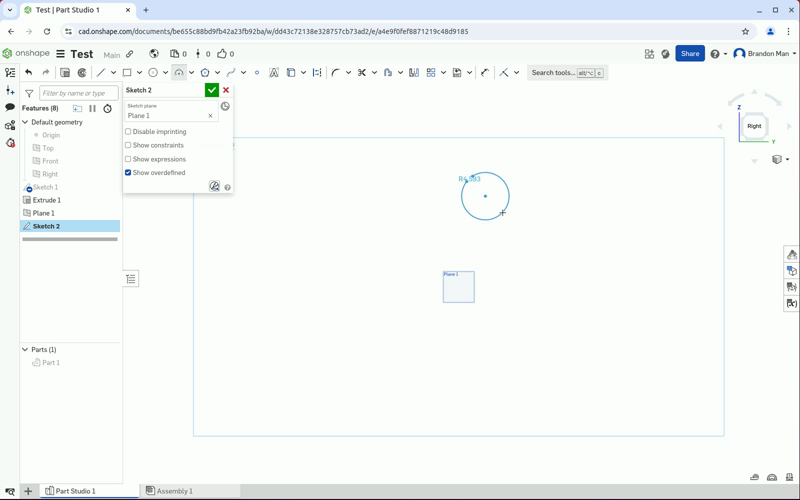
scroll(6)
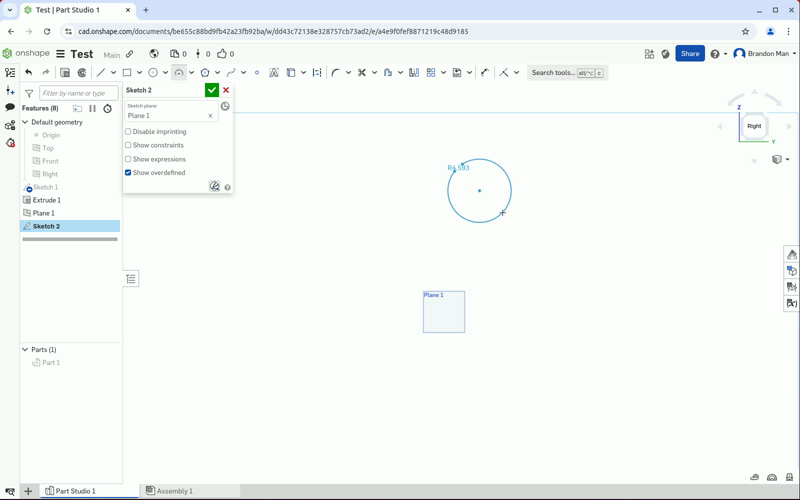
scroll(6)
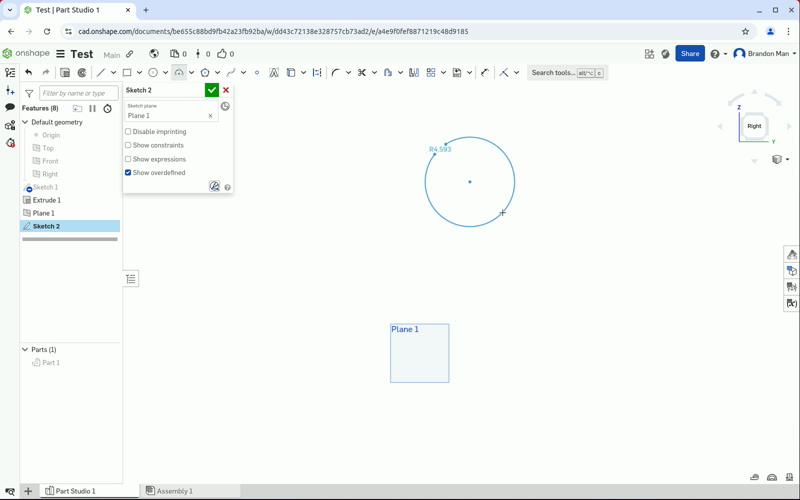
scroll(6)
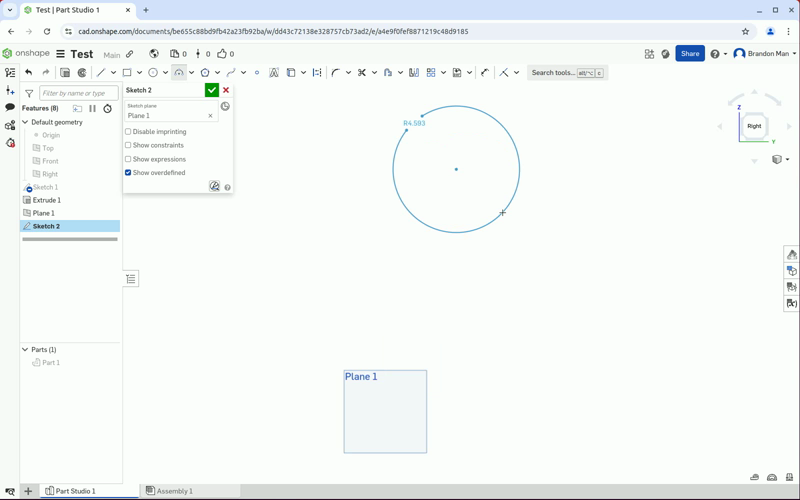
scroll(6)
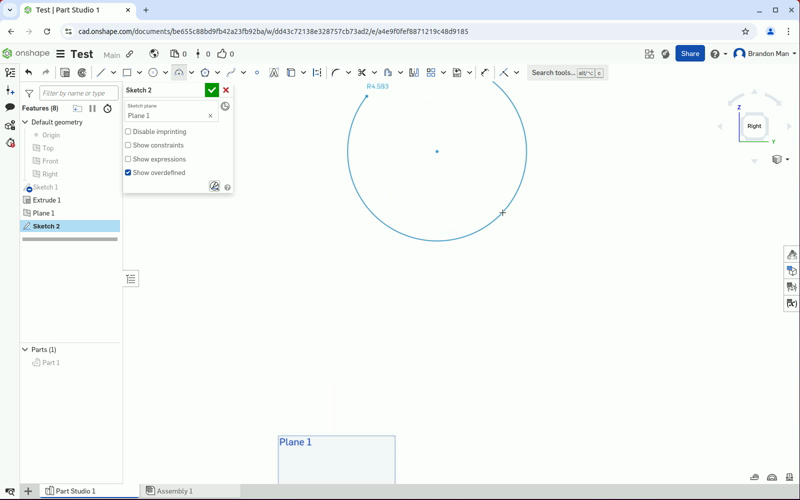
scroll(6)
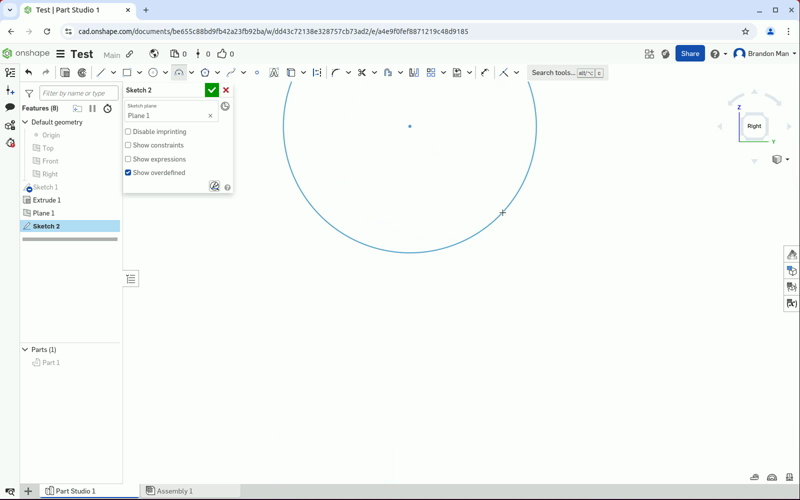
scroll(6)
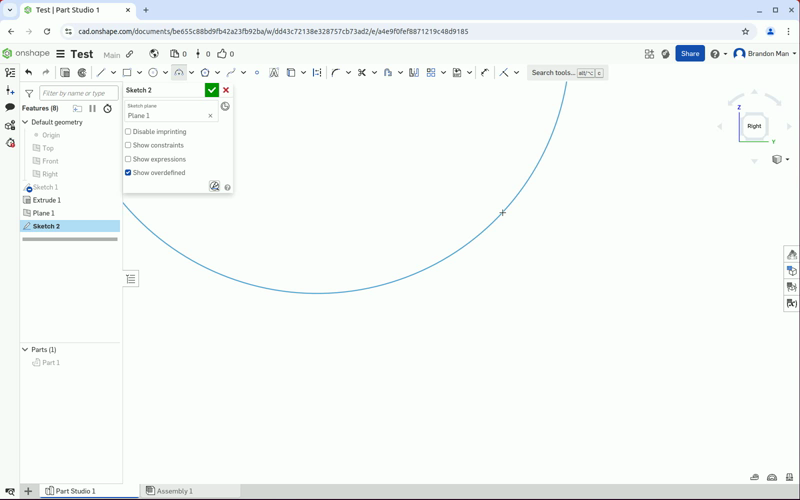
click(502, 212)
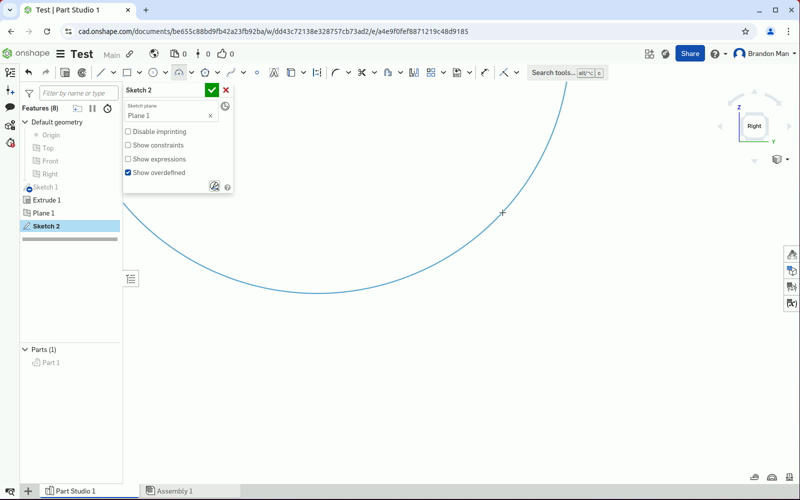
scroll(-6)
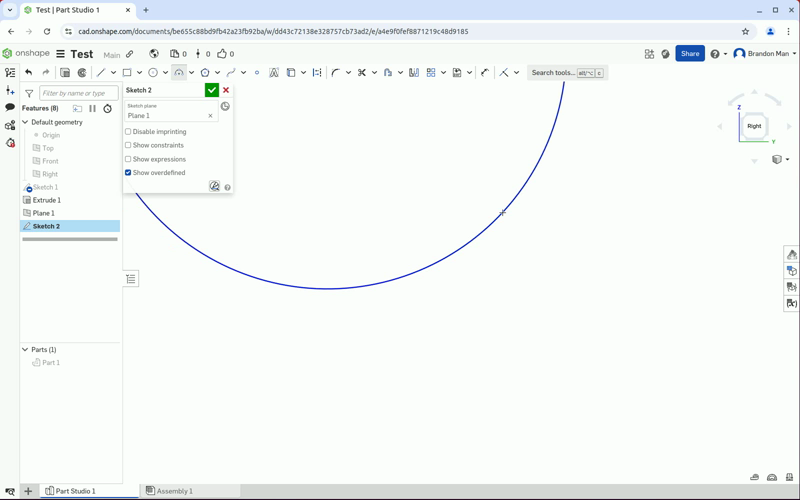
scroll(-6)
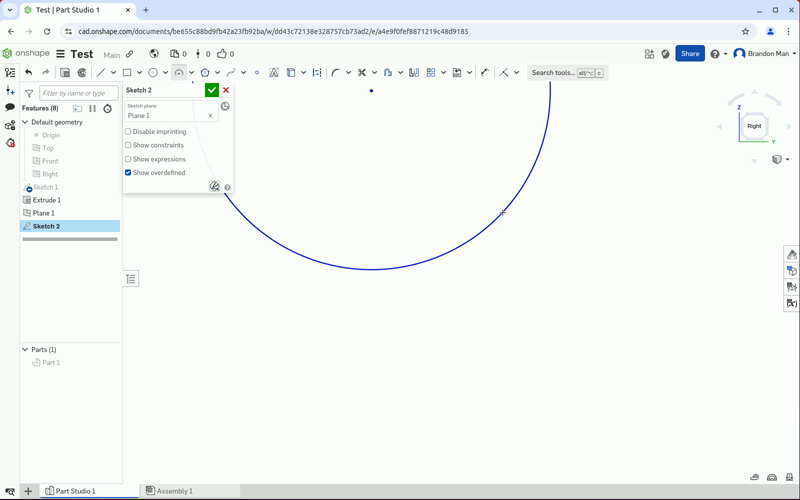
scroll(-6)
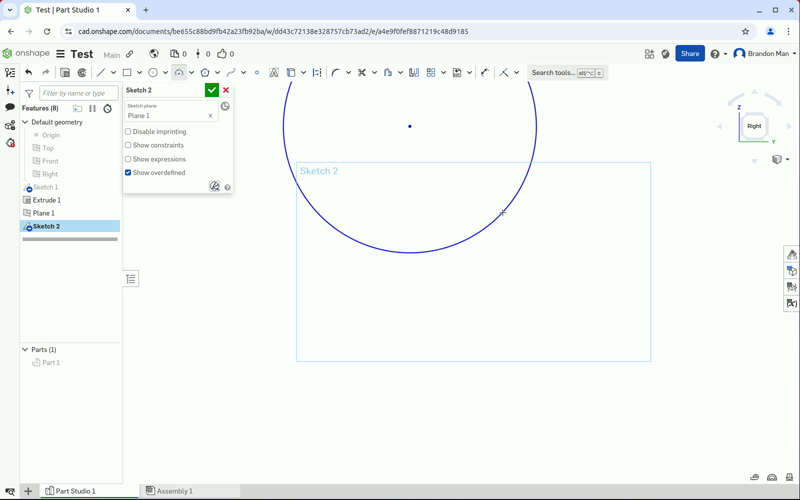
scroll(-6)
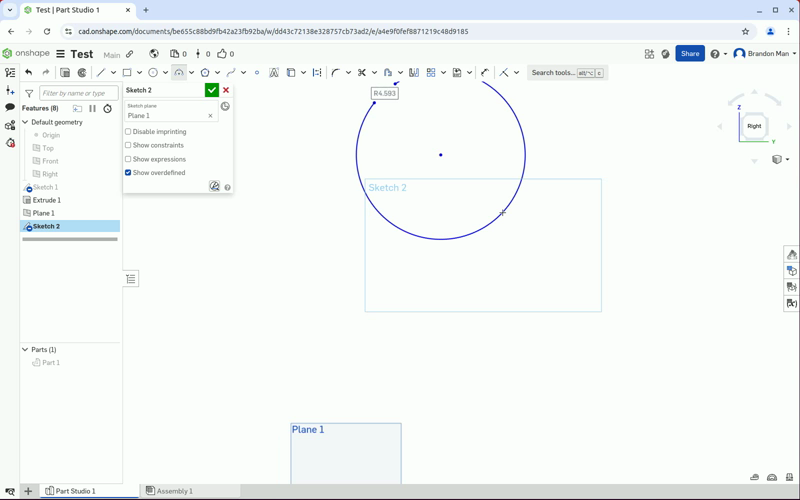
scroll(-6)
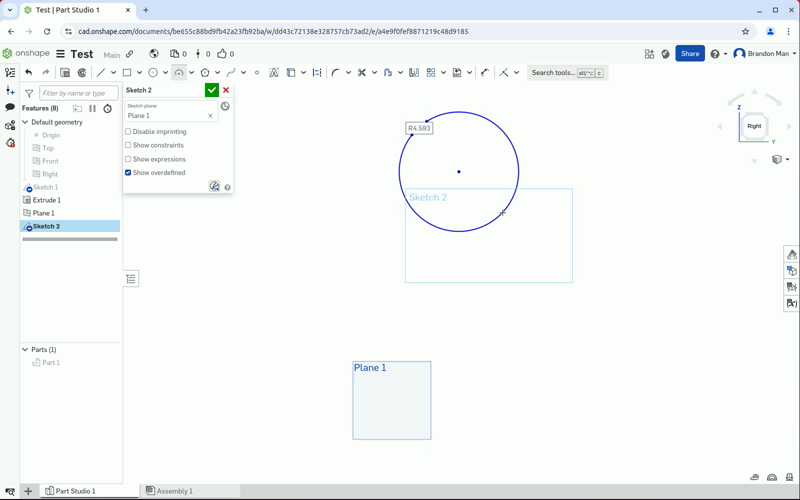
scroll(-6)
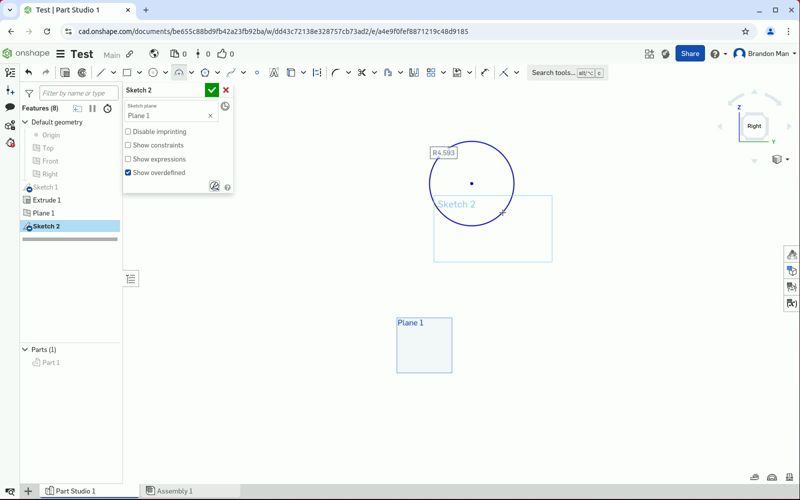
scroll(-6)
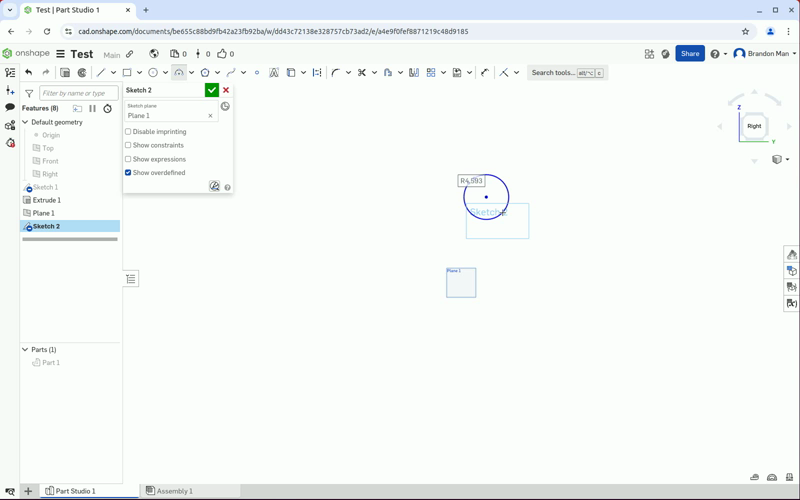
key_up(shift)
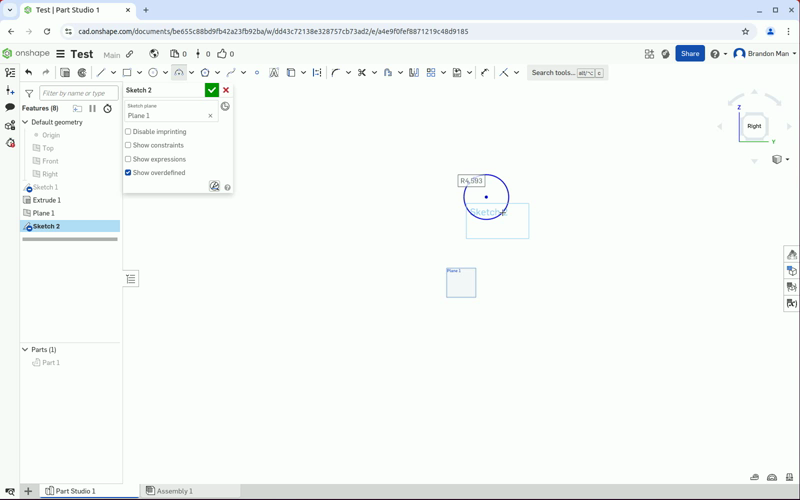
key(esc)
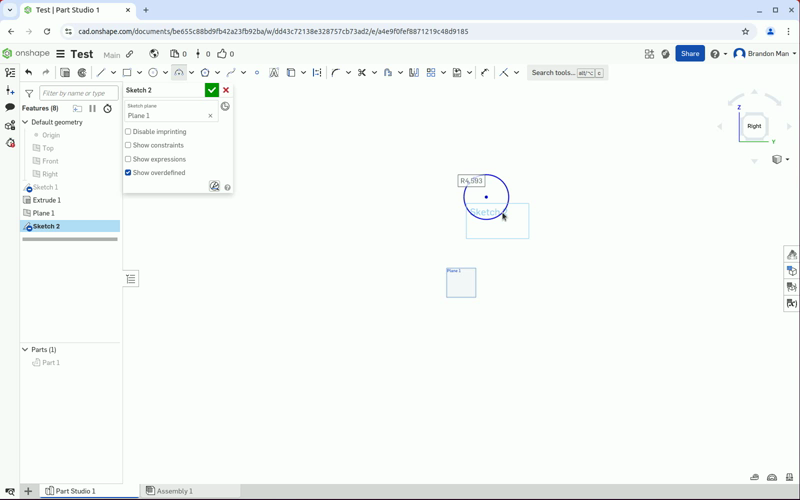
key(l)
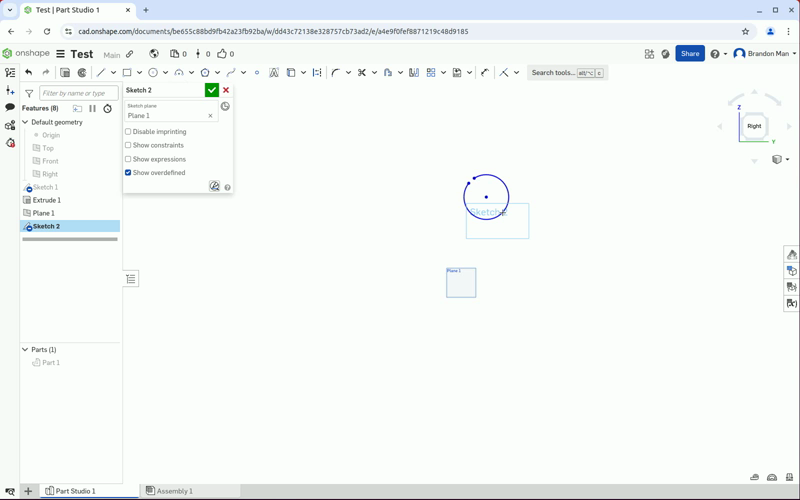
mouse_move(474, 178)
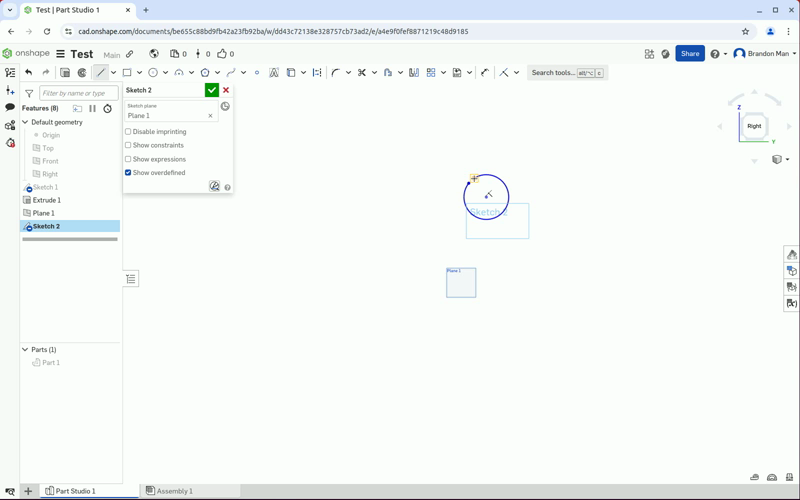
click(474, 178)
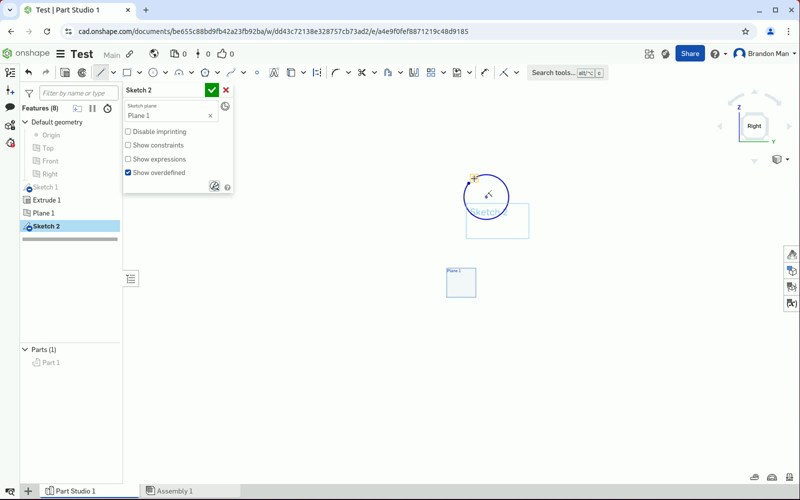
key_down(shift)
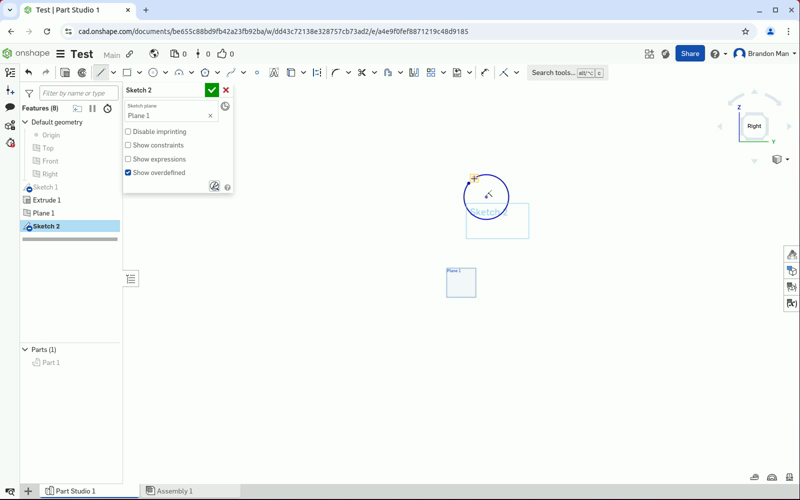
mouse_move(504, 178)
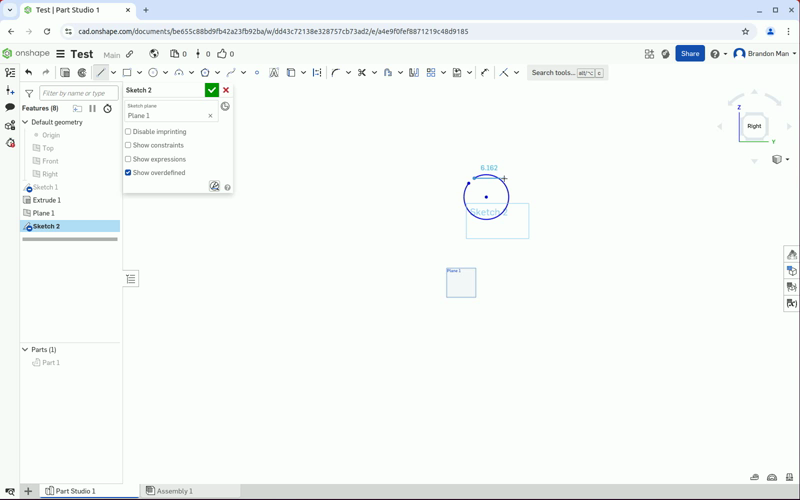
mouse_move(474, 183)
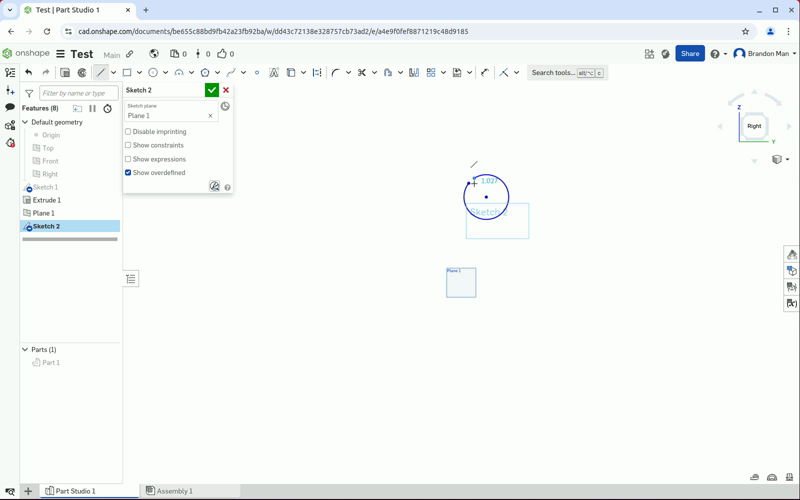
scroll(6)
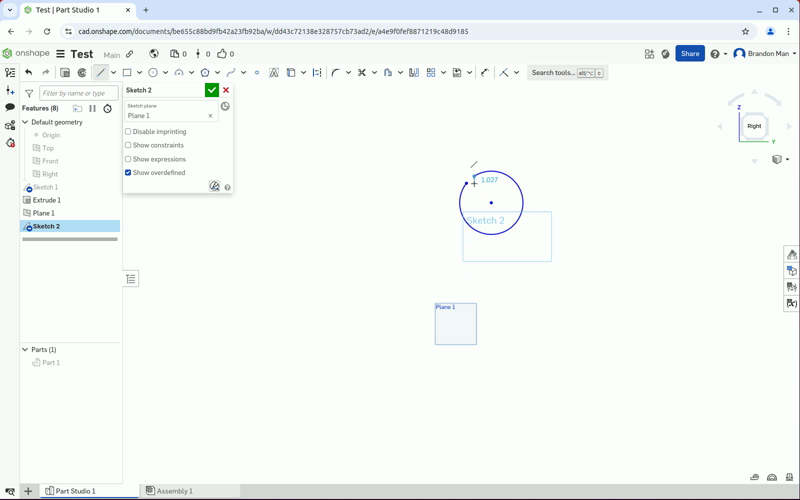
scroll(6)
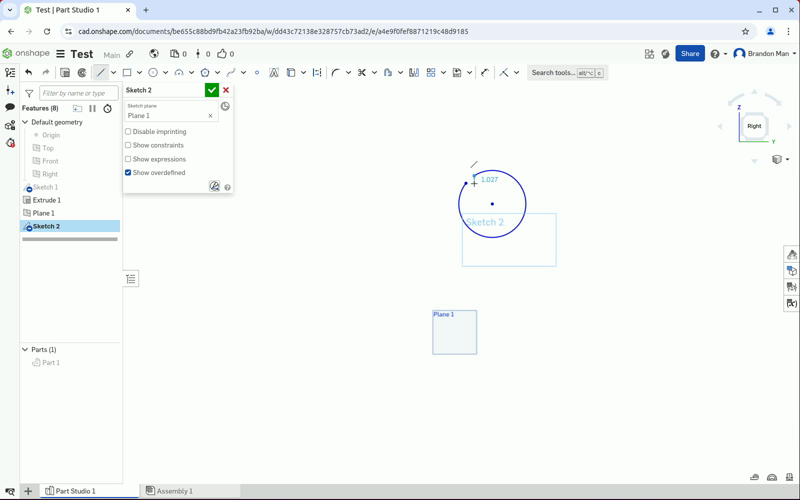
scroll(6)
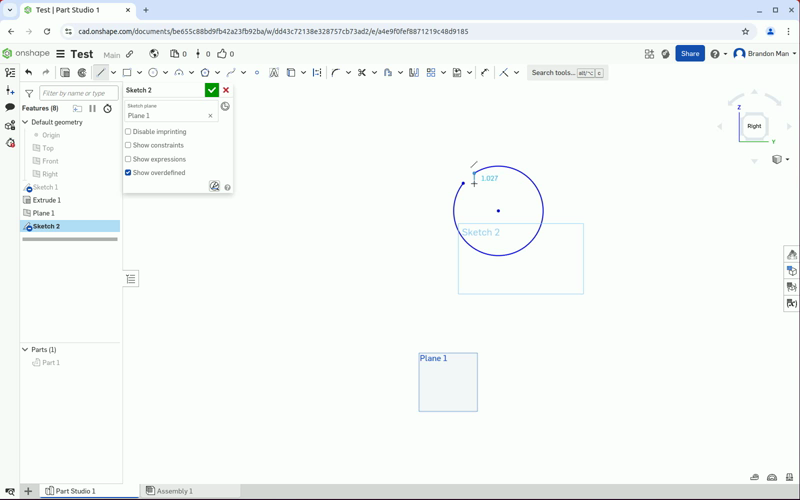
scroll(6)
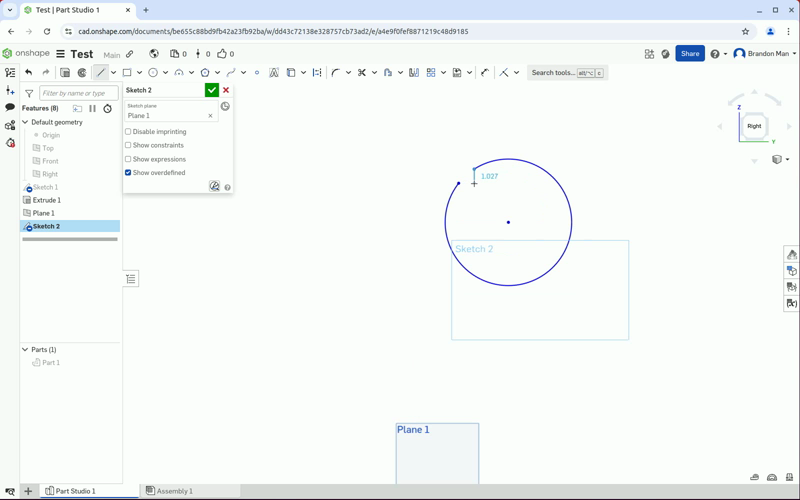
scroll(6)
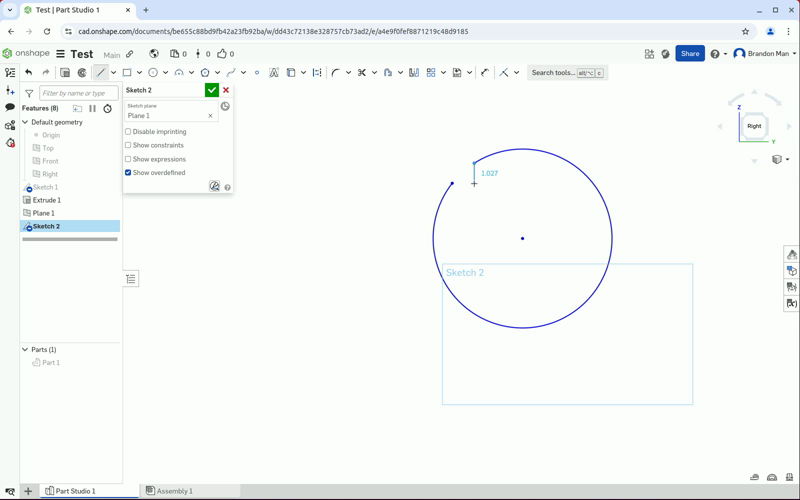
scroll(6)
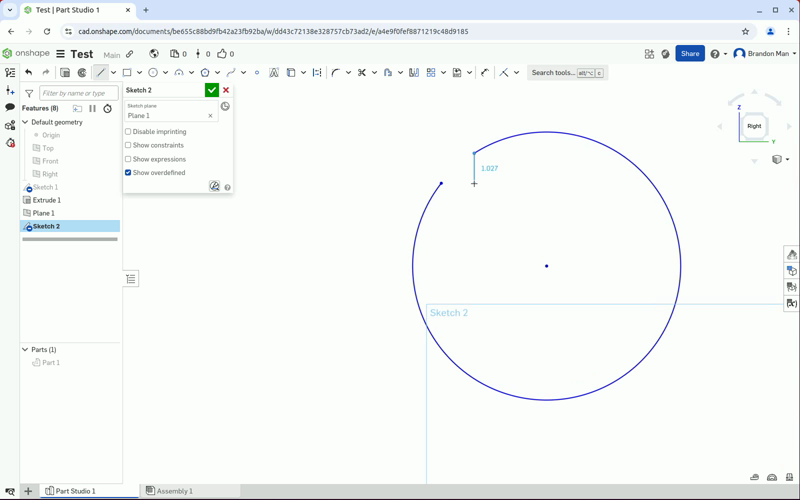
scroll(6)
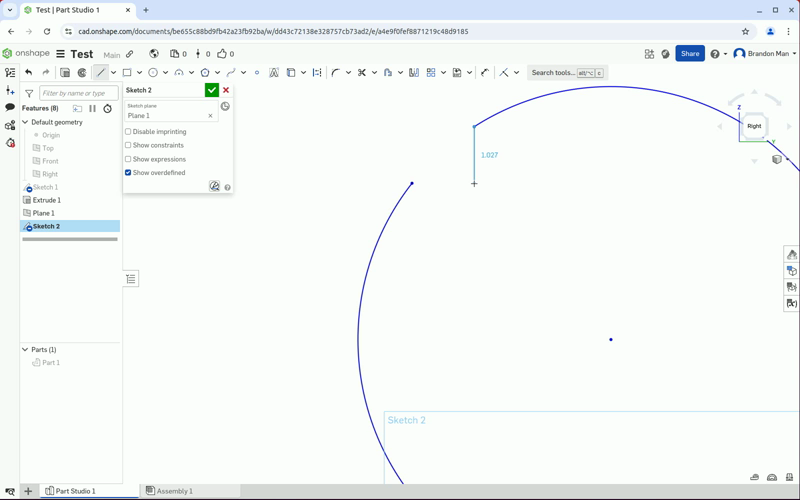
click(474, 183)
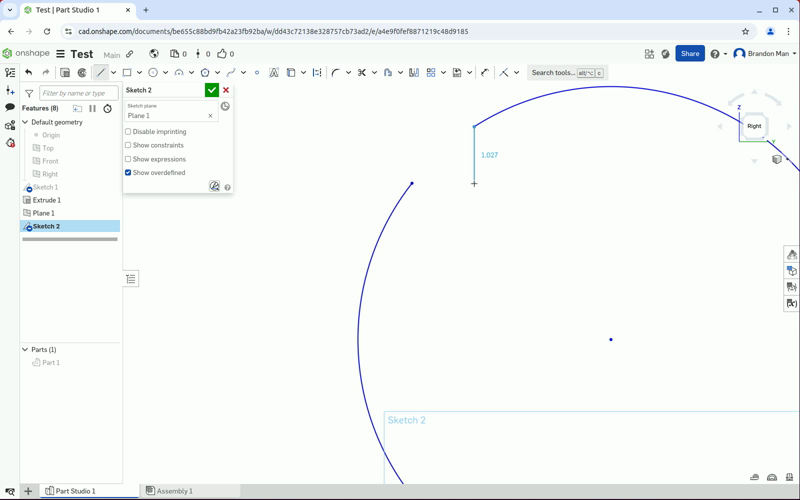
scroll(-6)
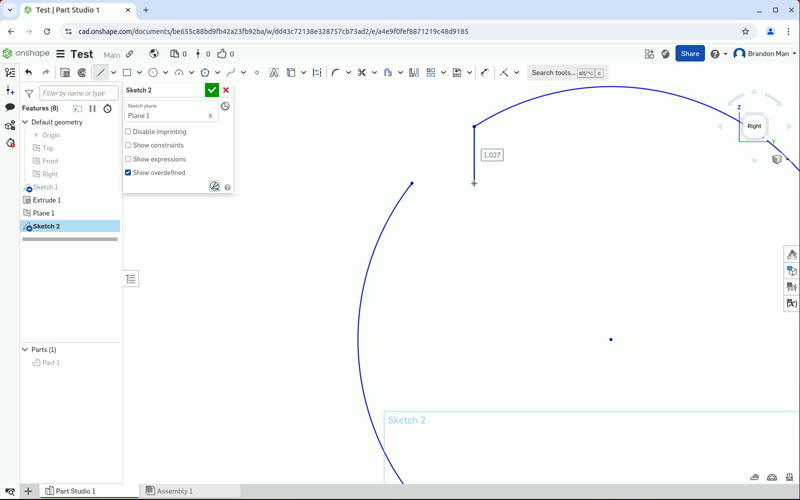
scroll(-6)
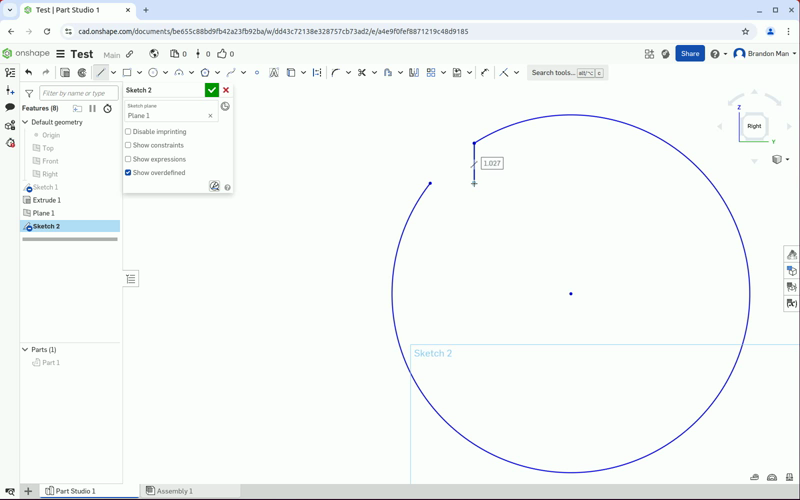
scroll(-6)
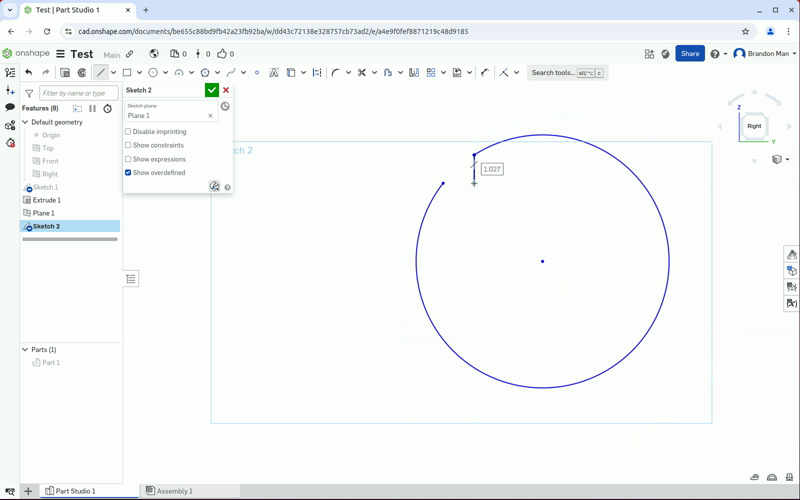
scroll(-6)
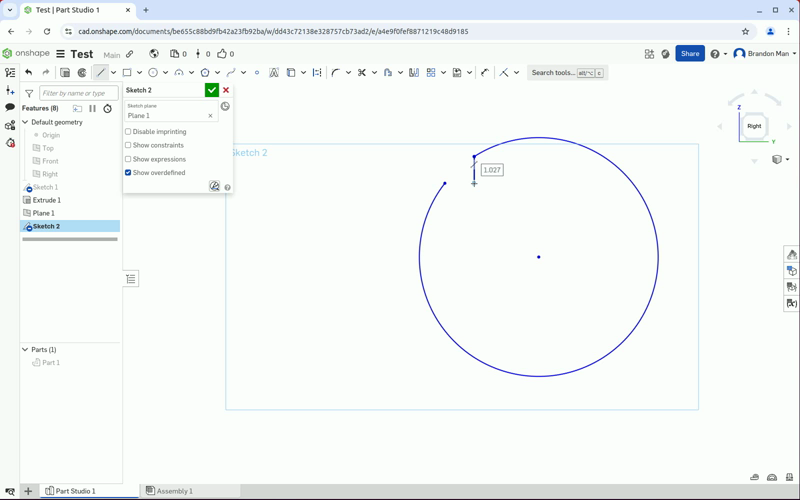
scroll(-6)
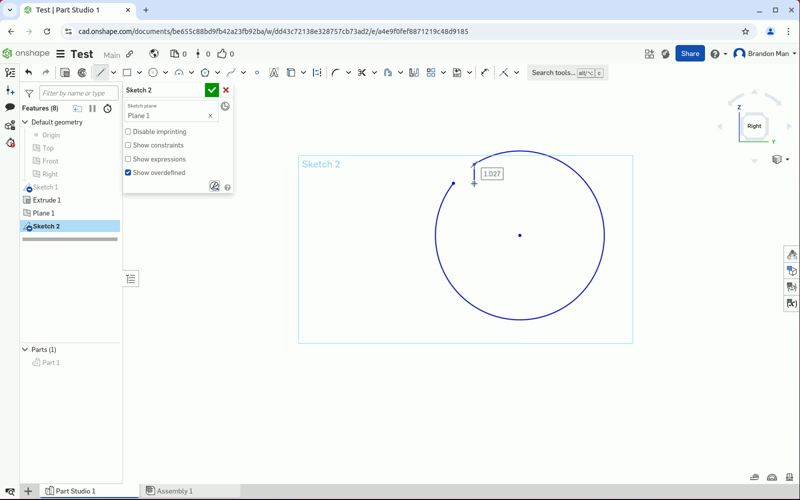
scroll(-6)
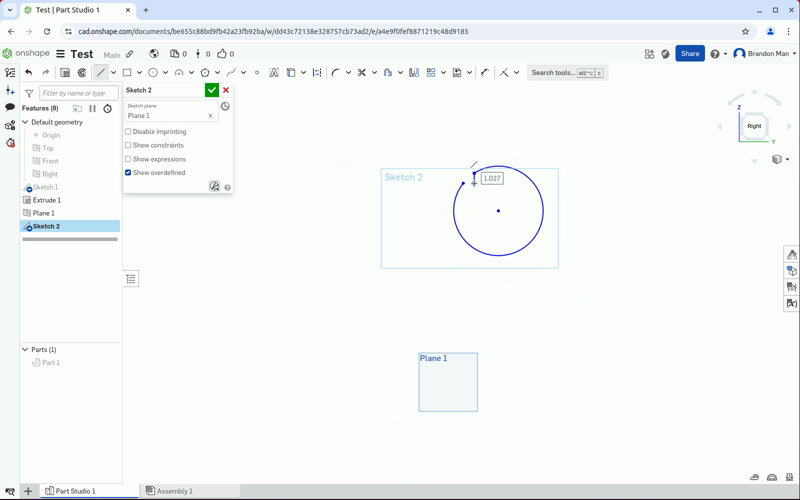
scroll(-6)
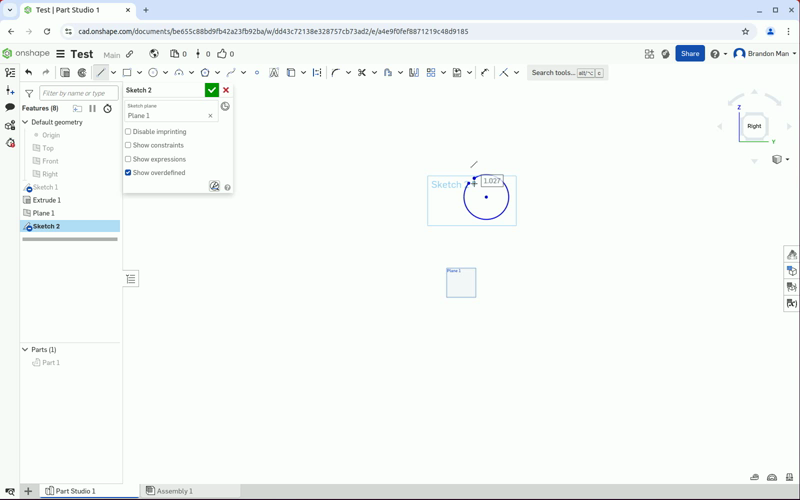
key_up(shift)
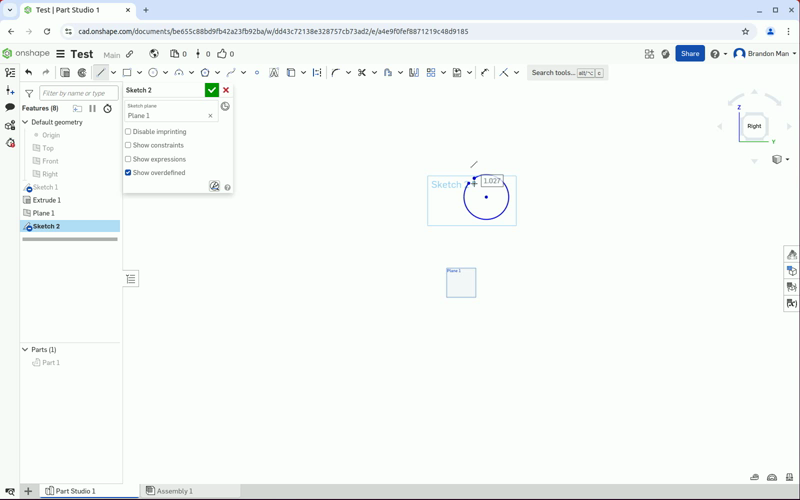
mouse_move(504, 183)
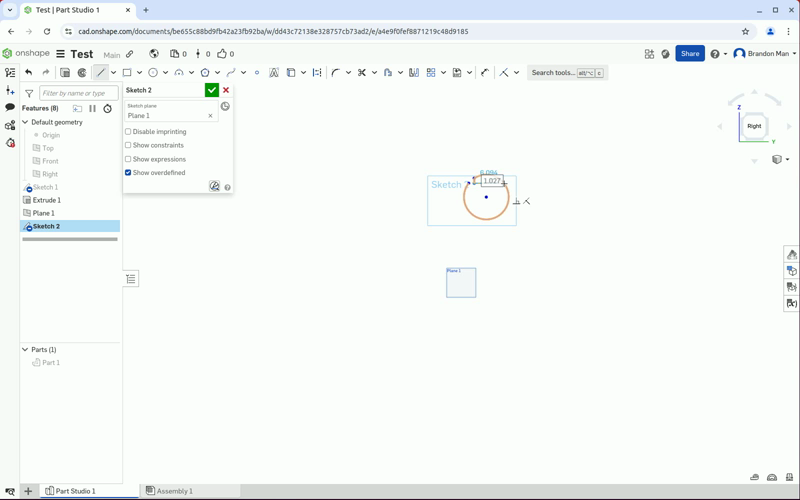
key_down(shift)
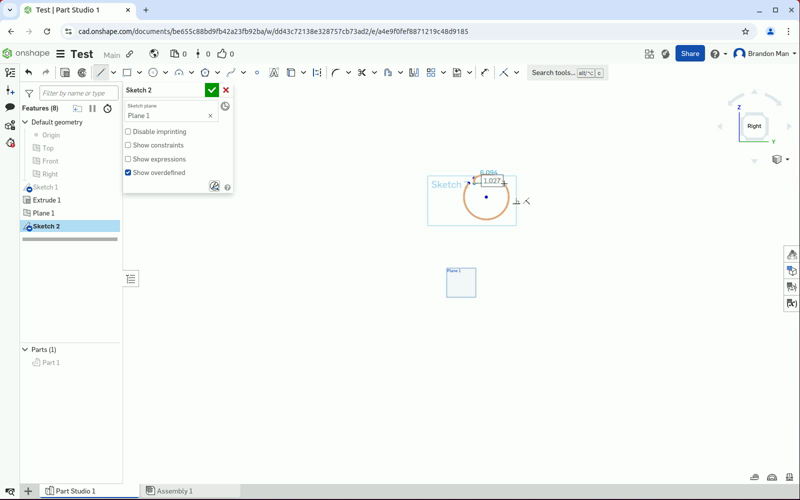
mouse_move(468, 183)
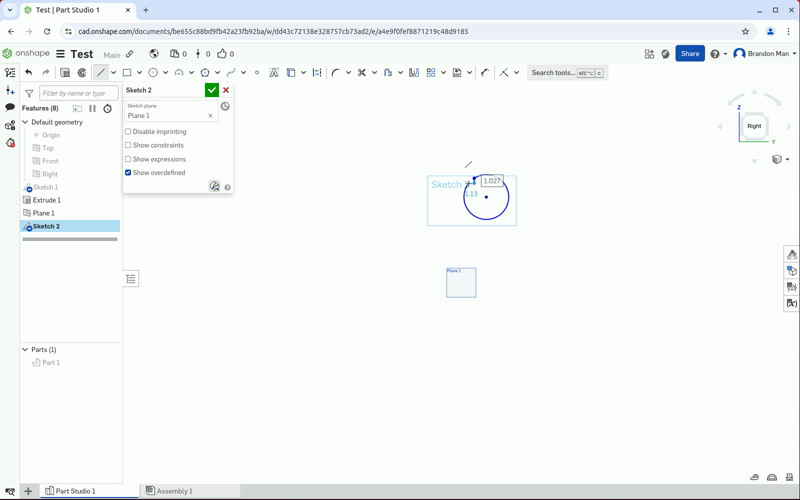
scroll(6)
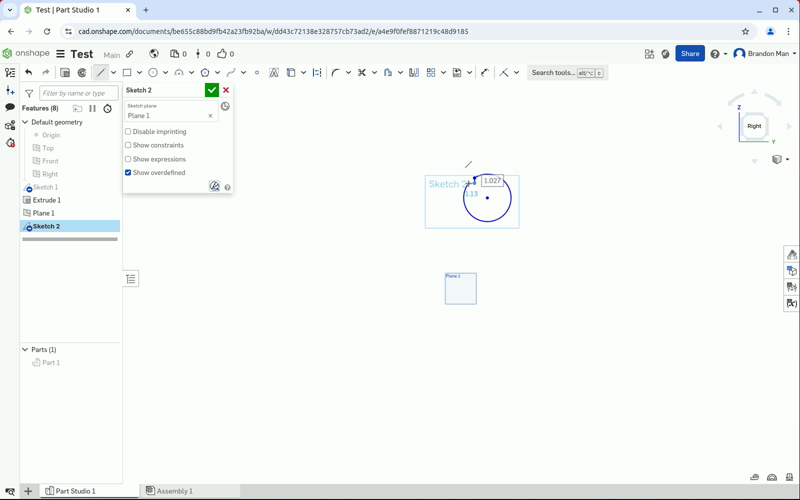
scroll(6)
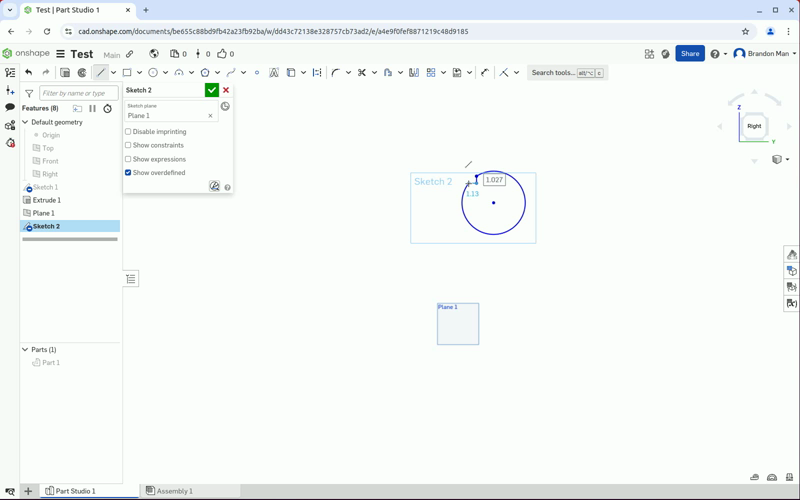
scroll(6)
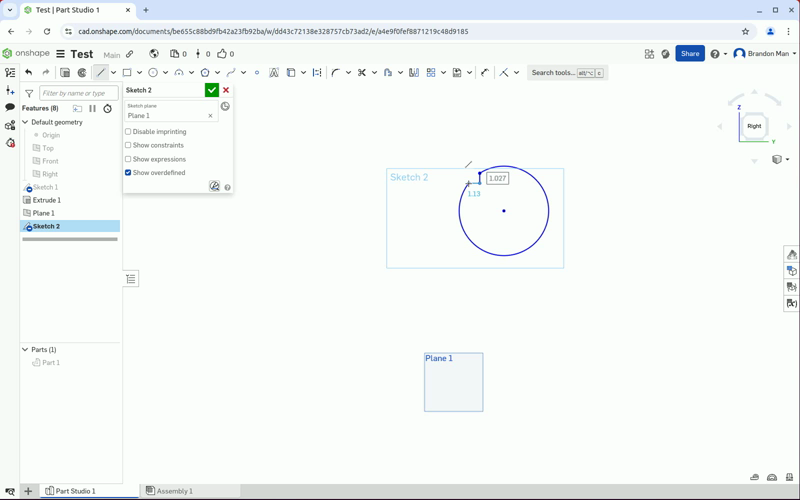
scroll(6)
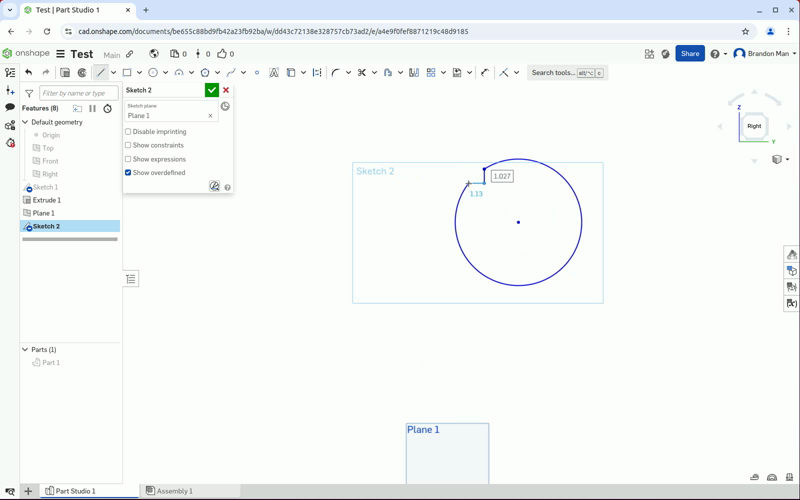
scroll(6)
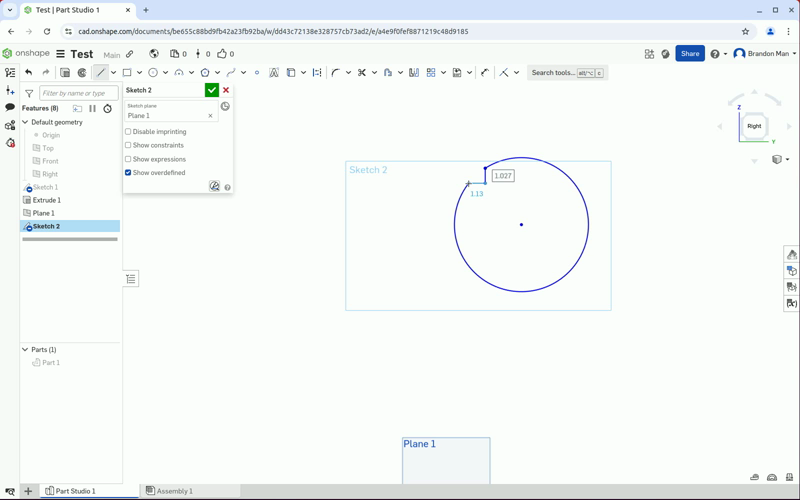
scroll(6)
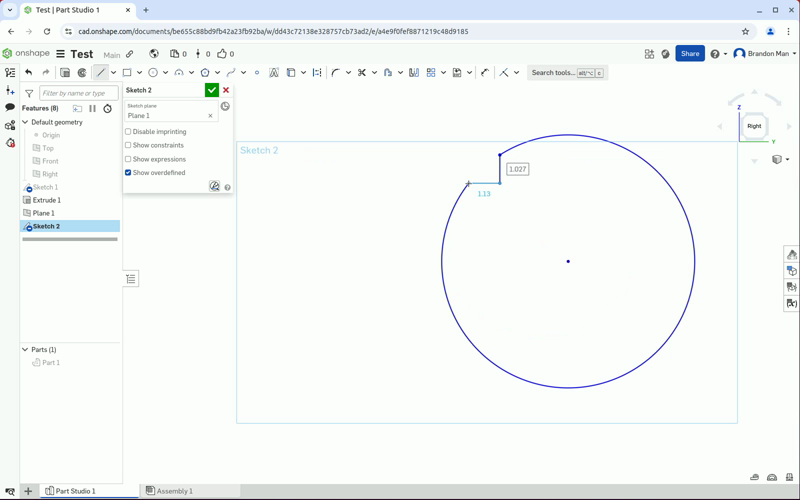
scroll(6)
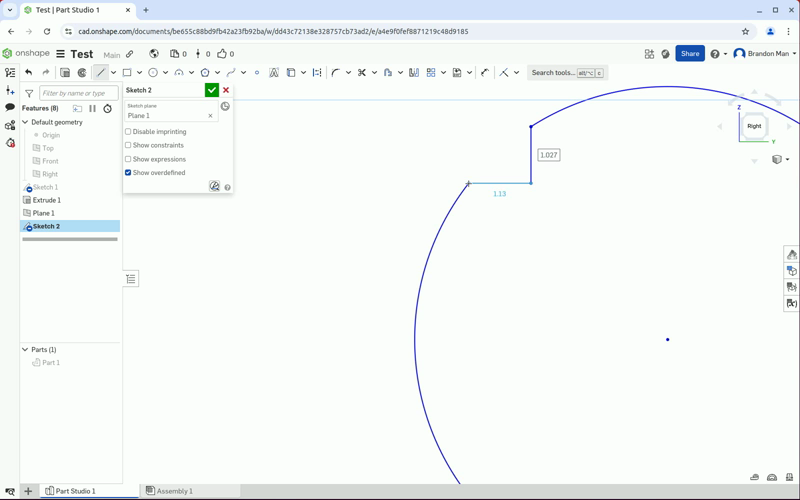
key_up(shift)
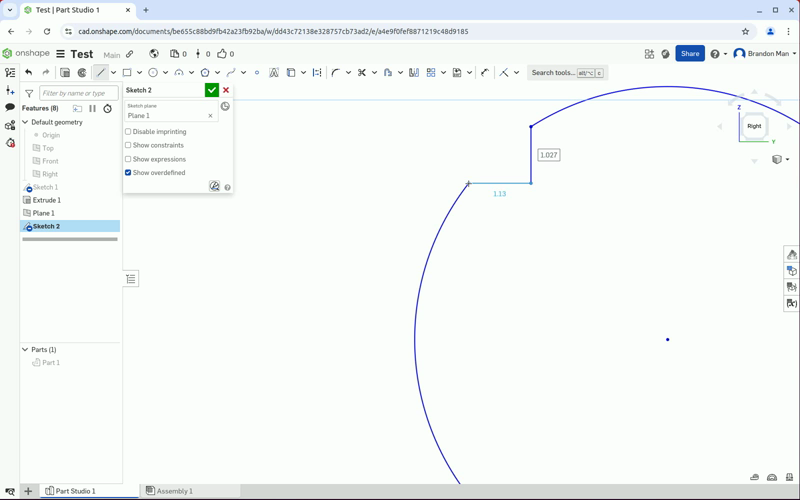
click(468, 183)
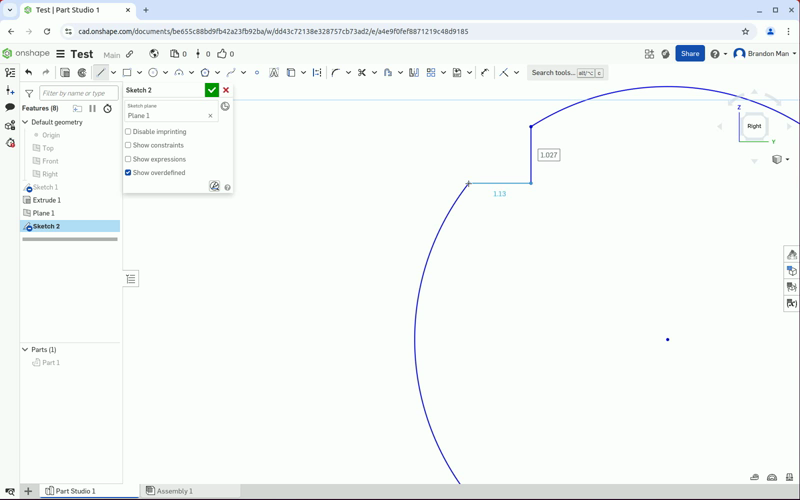
scroll(-6)
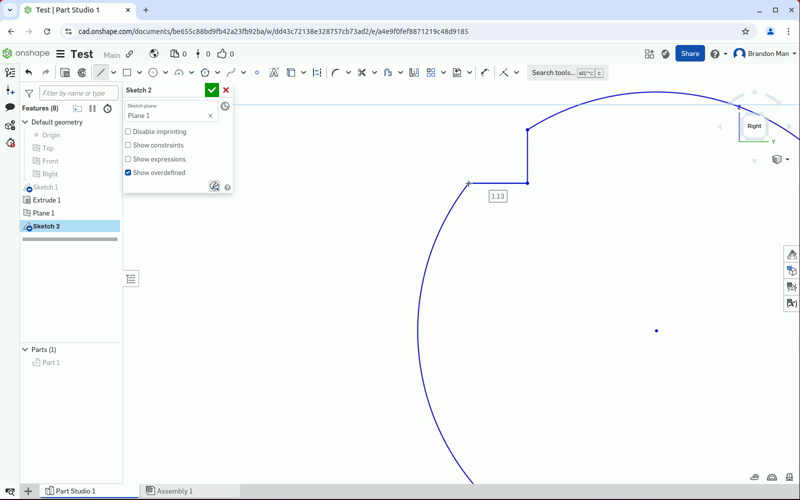
scroll(-6)
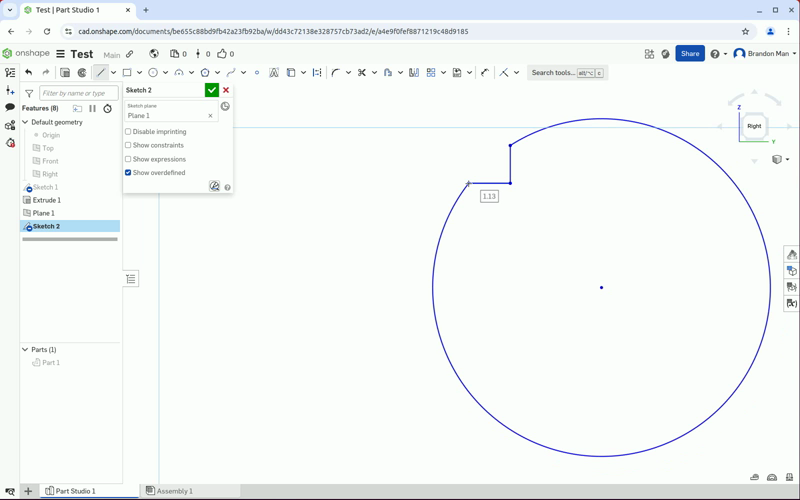
scroll(-6)
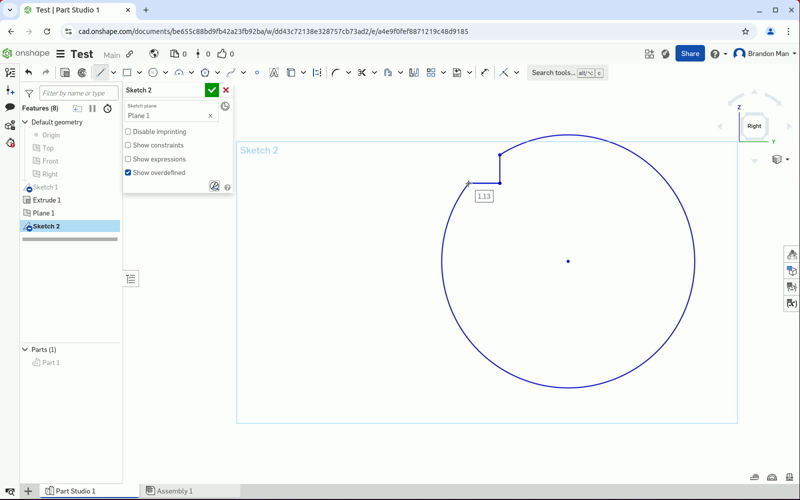
scroll(-6)
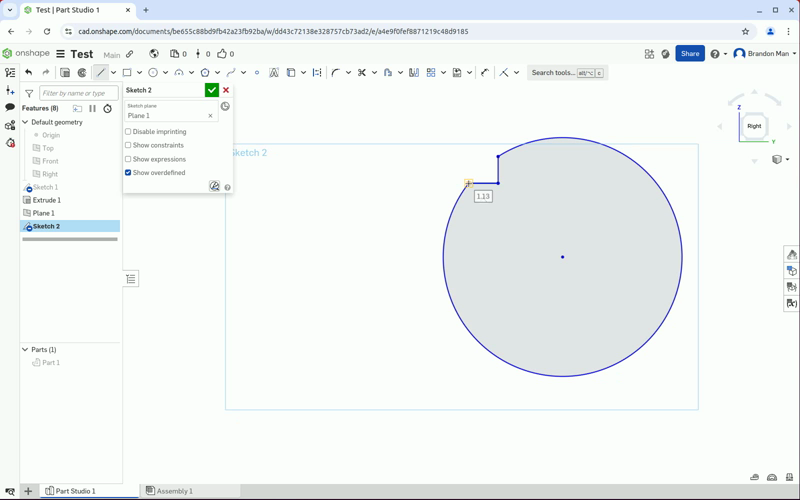
scroll(-6)
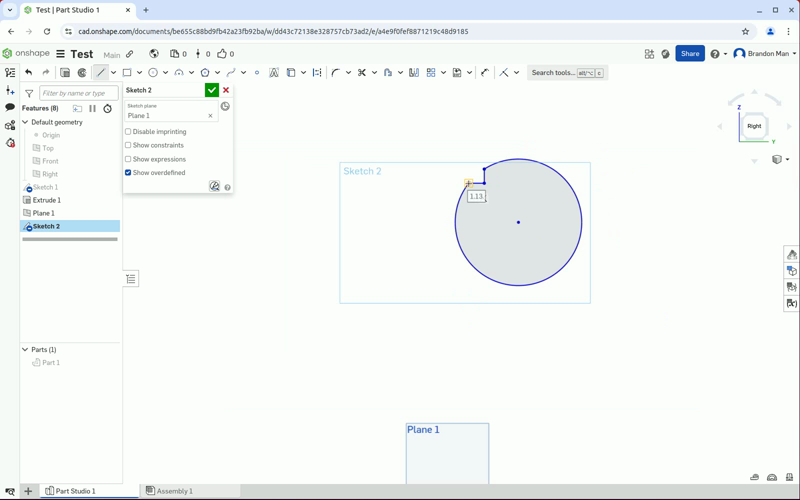
scroll(-6)
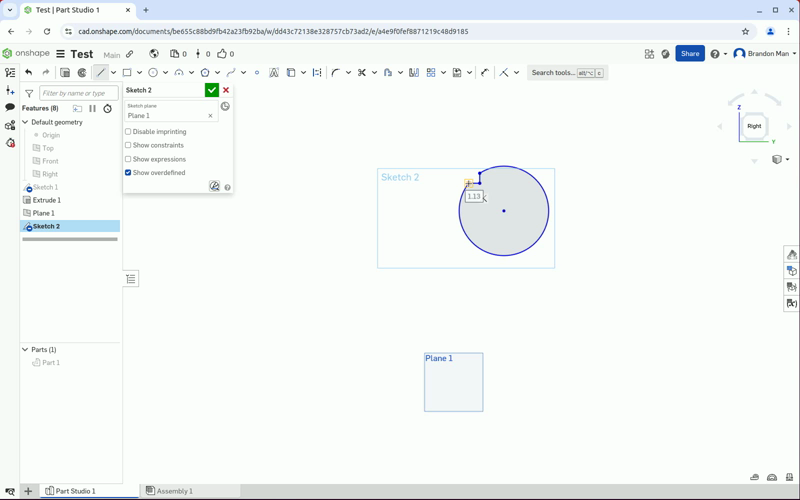
scroll(-6)
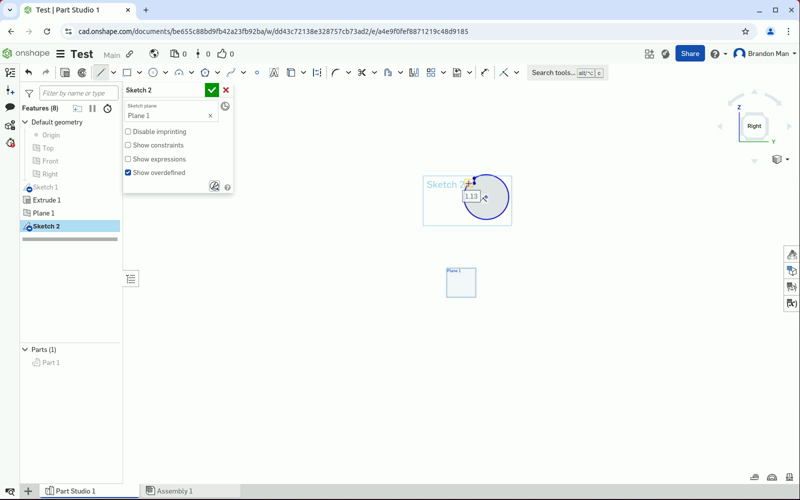
key(esc)
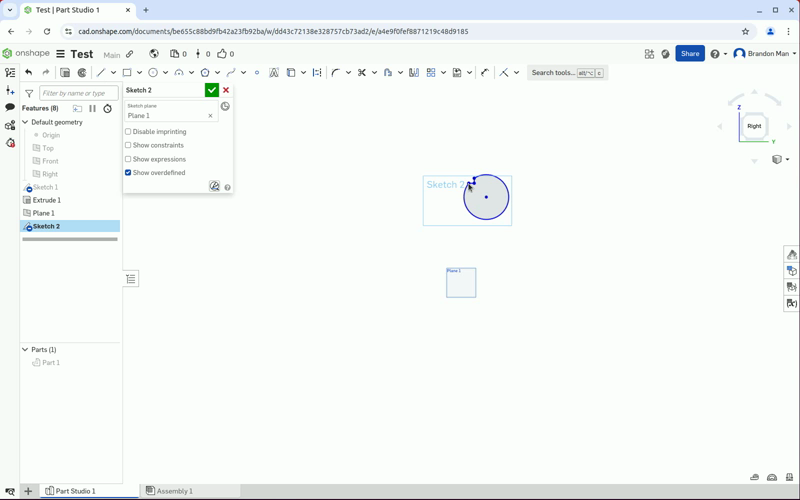
mouse_move(491, 205)
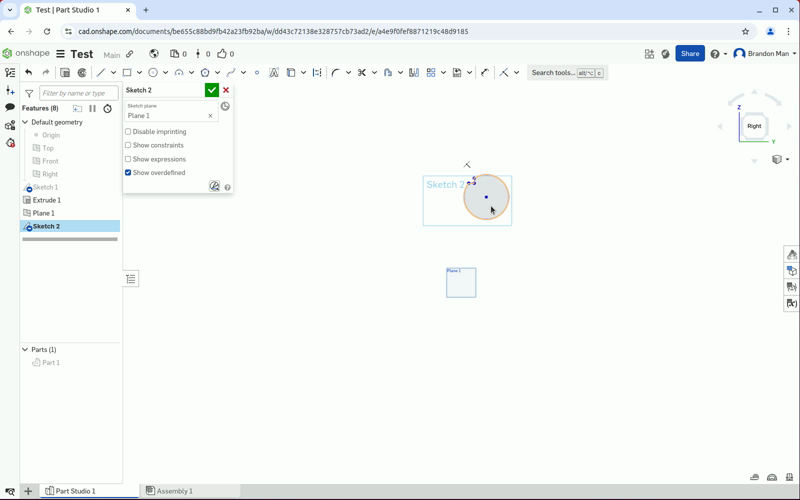
scroll(6)
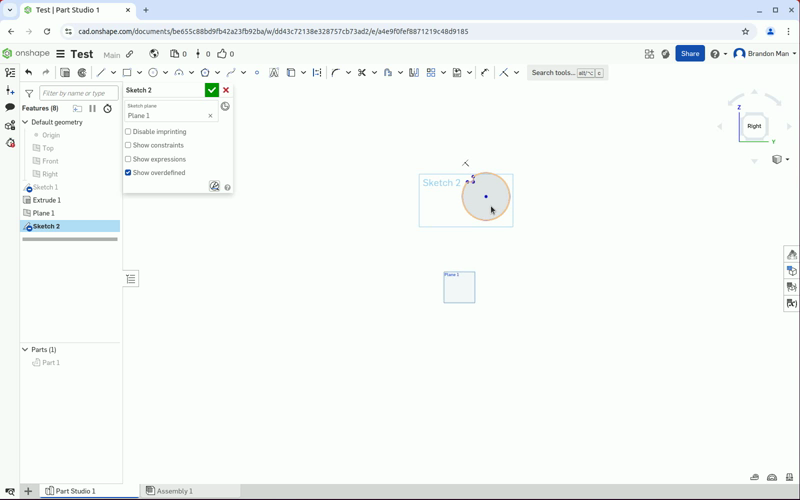
scroll(6)
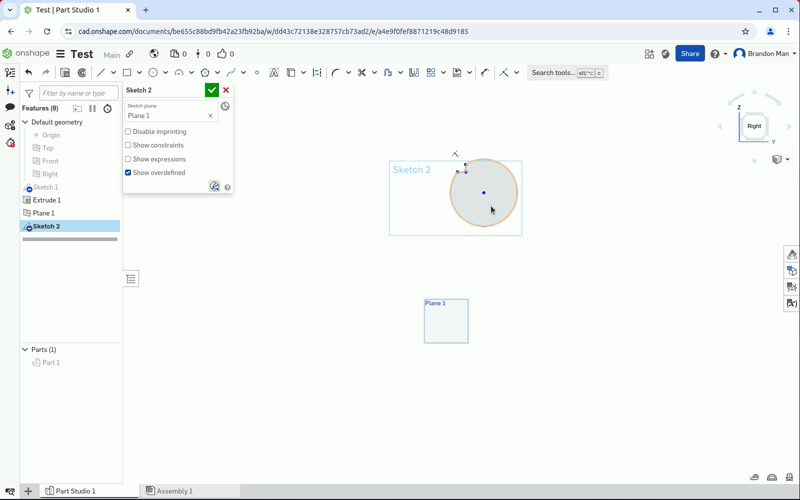
scroll(6)
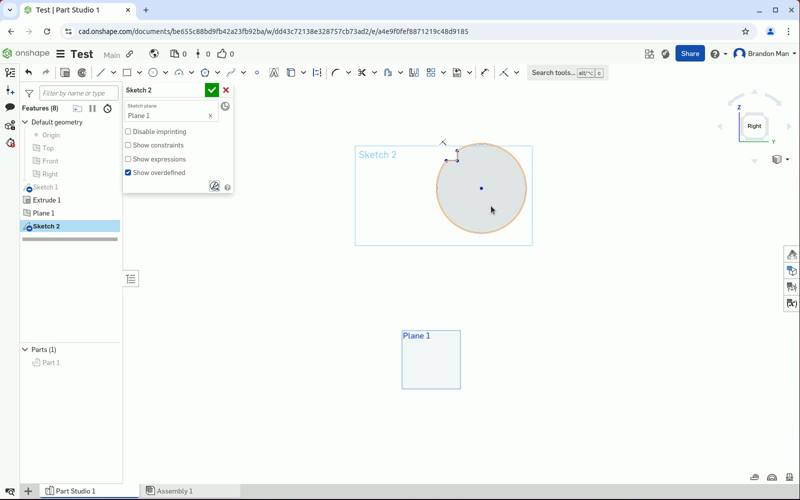
scroll(6)
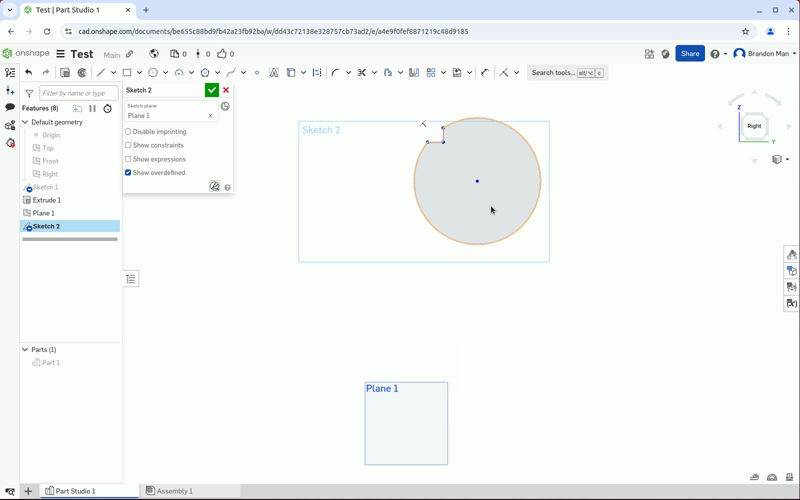
scroll(6)
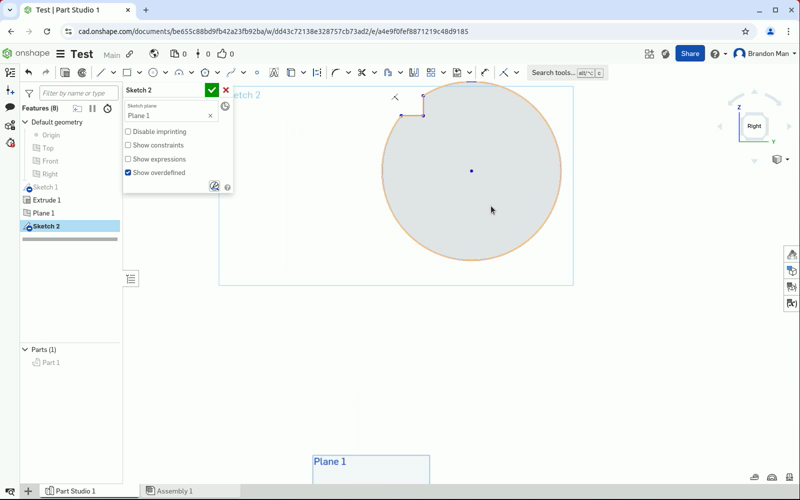
scroll(6)
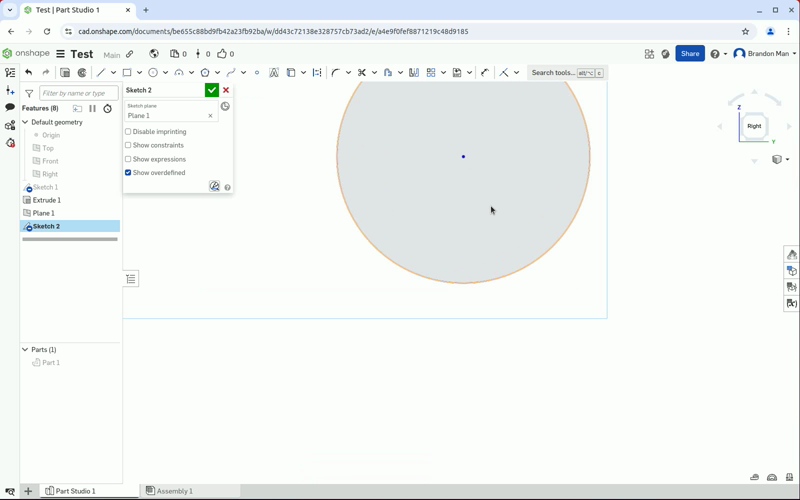
scroll(6)
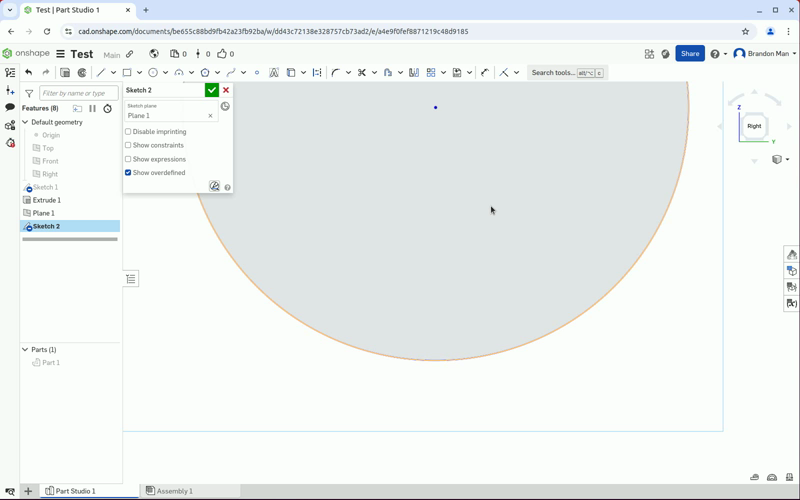
click(491, 205)
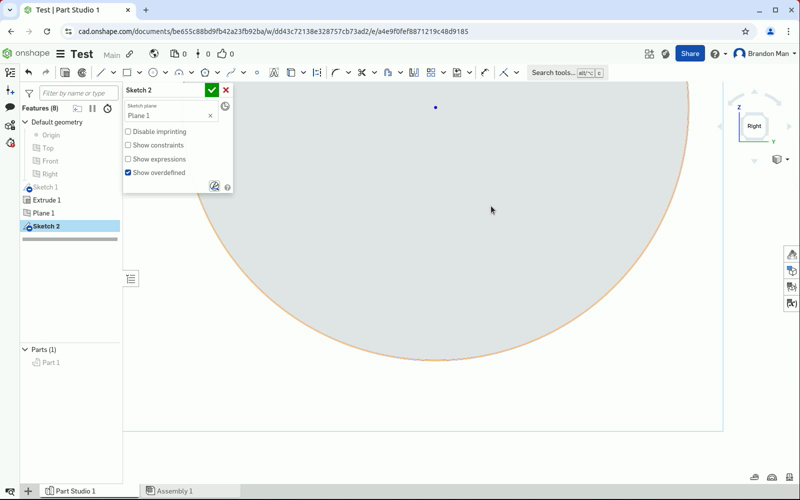
scroll(-6)
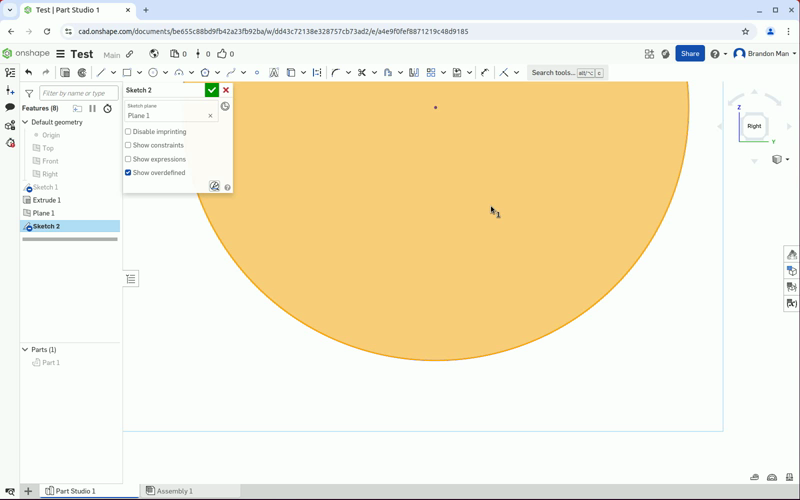
scroll(-6)
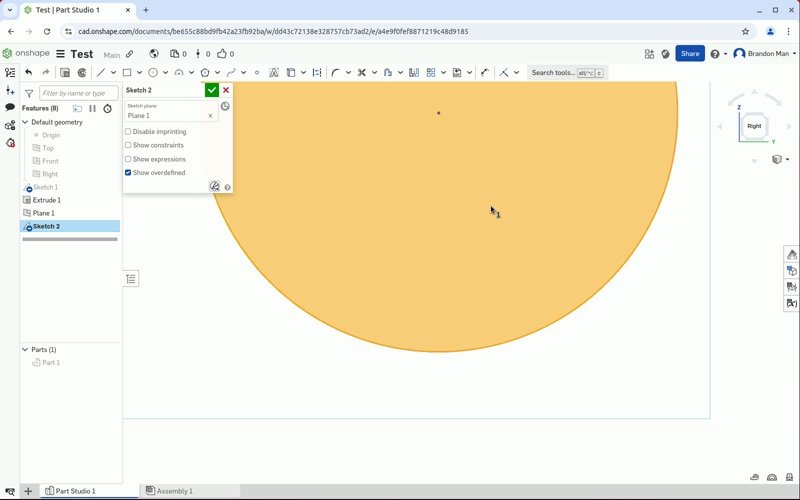
scroll(-6)
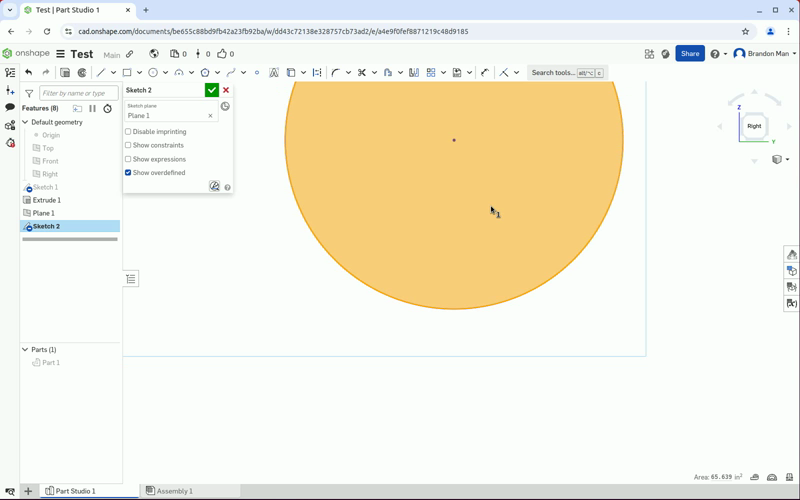
scroll(-6)
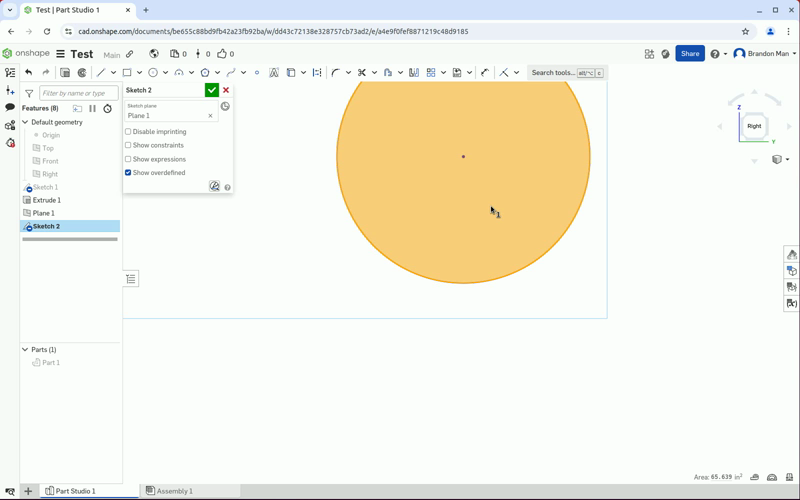
scroll(-6)
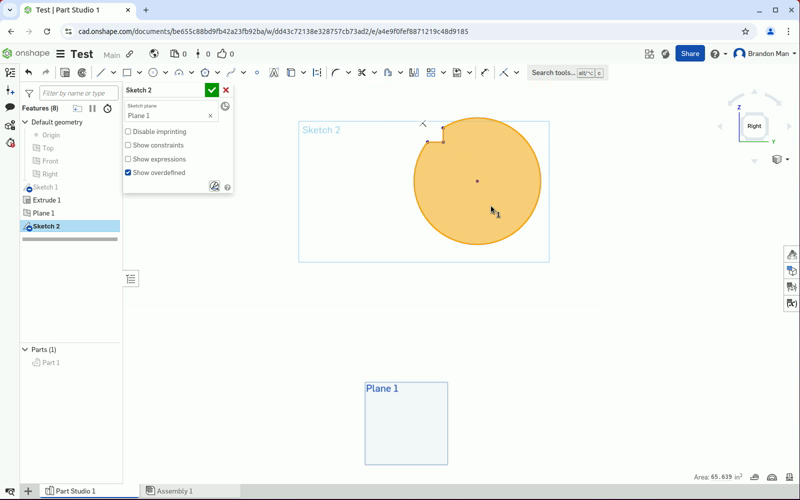
scroll(-6)
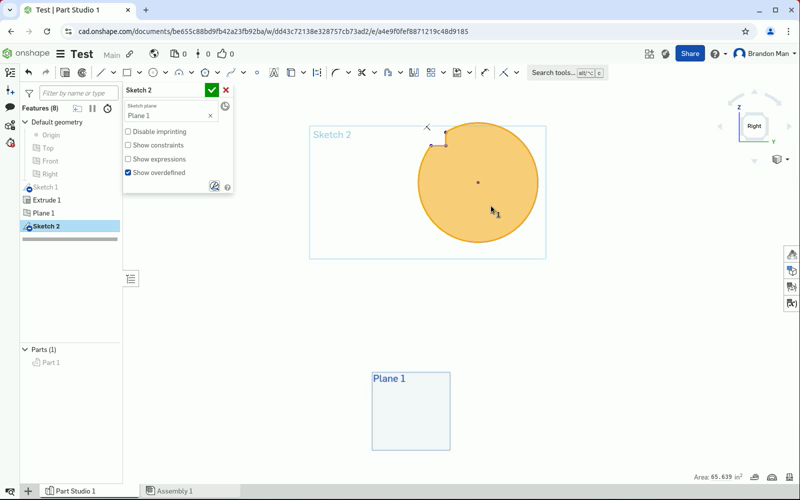
scroll(-6)
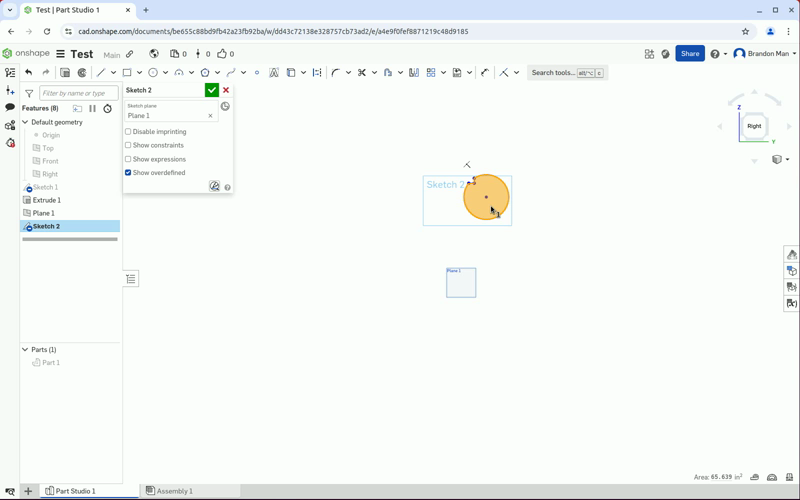
mouse_move(73, 352)
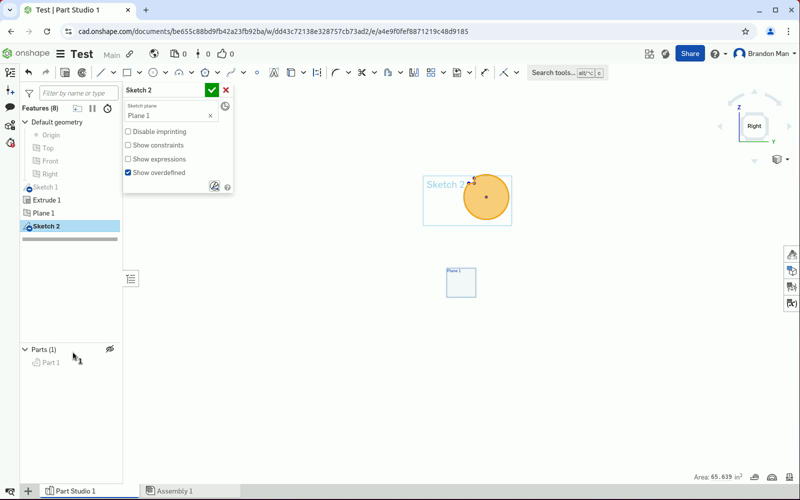
key(shift+y)
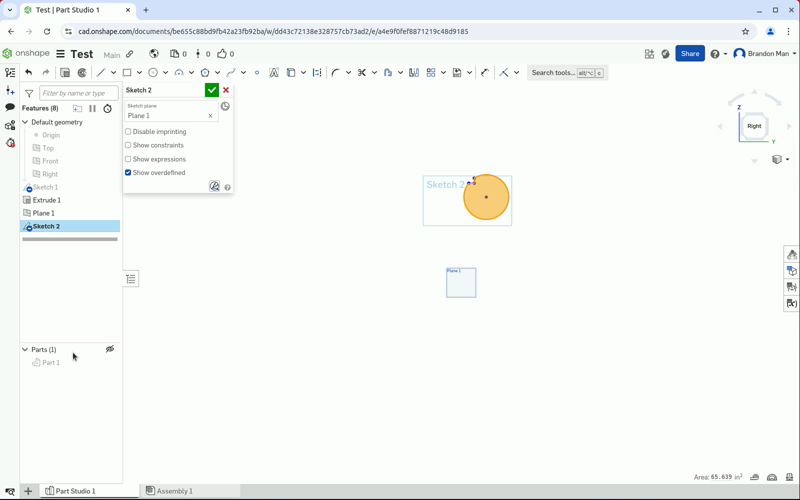
key(shift+e)
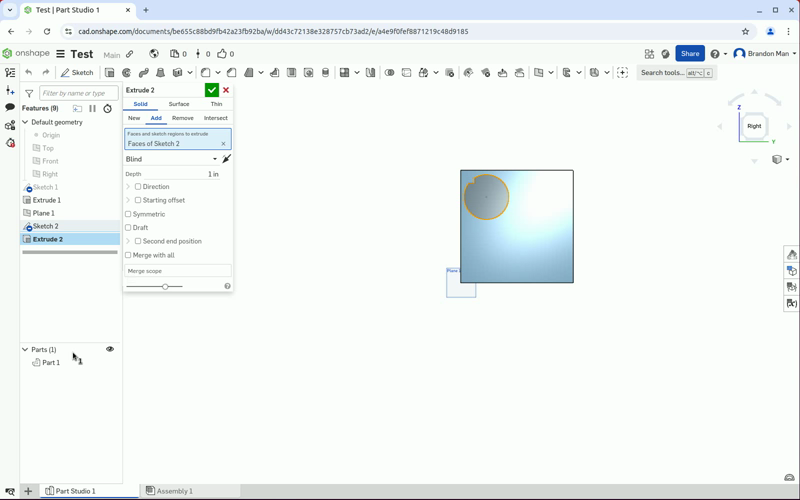
mouse_move(143, 106)
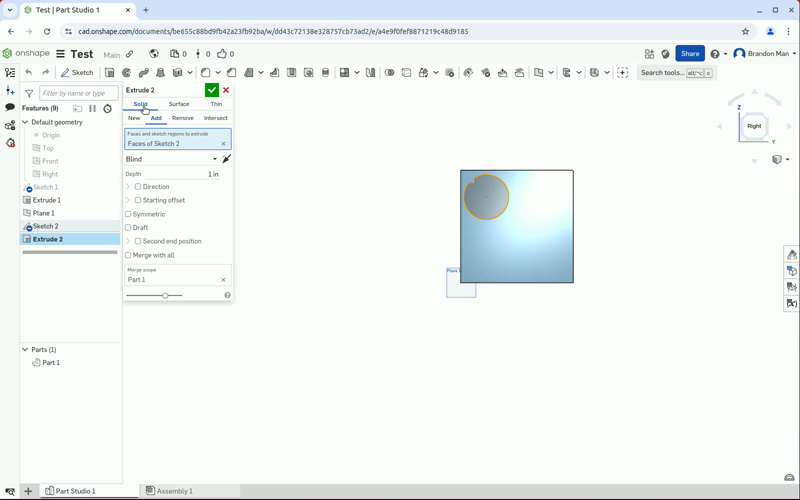
click(143, 106)
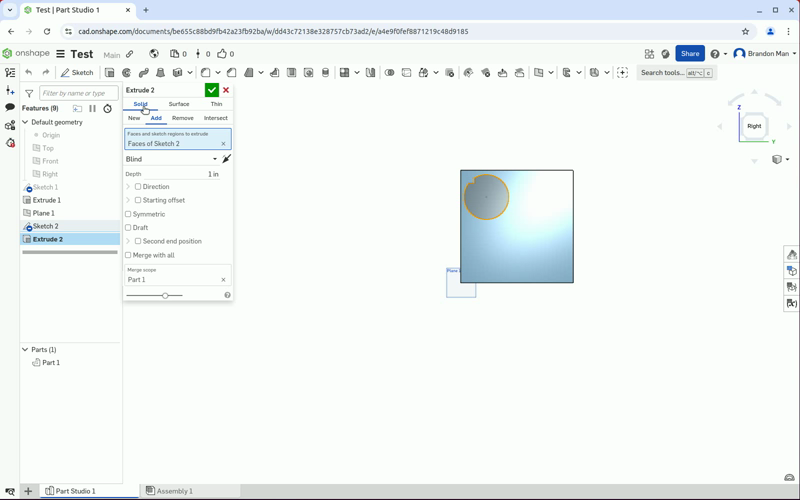
mouse_move(186, 120)
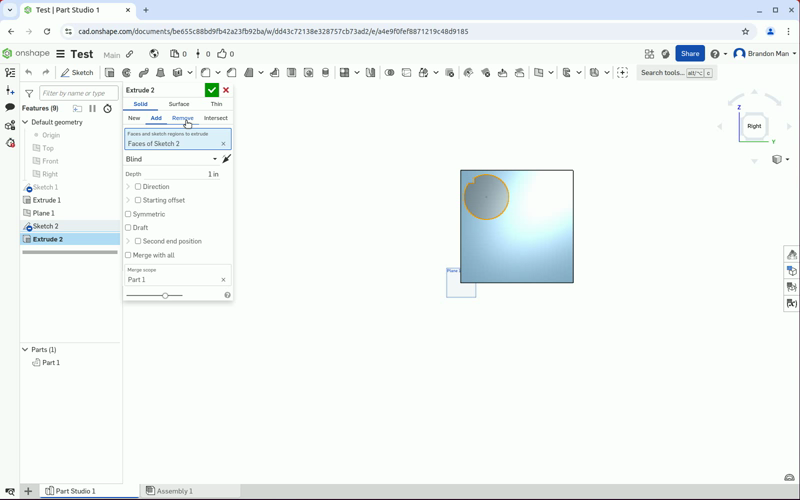
click(186, 120)
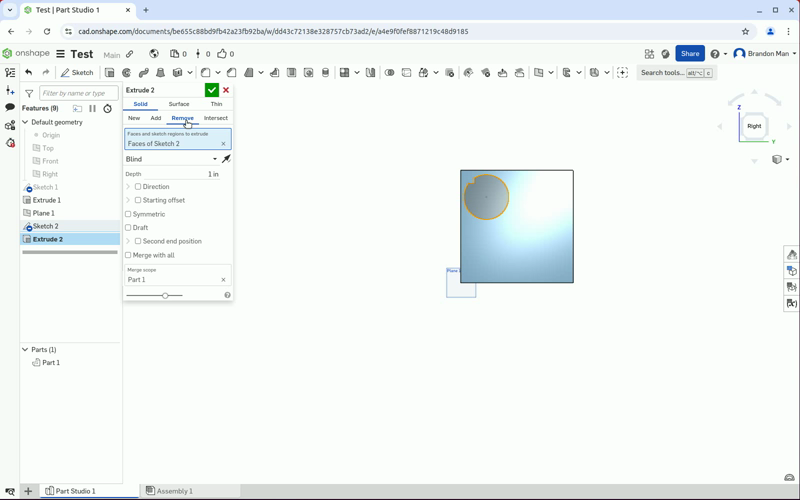
key(tab, 4)
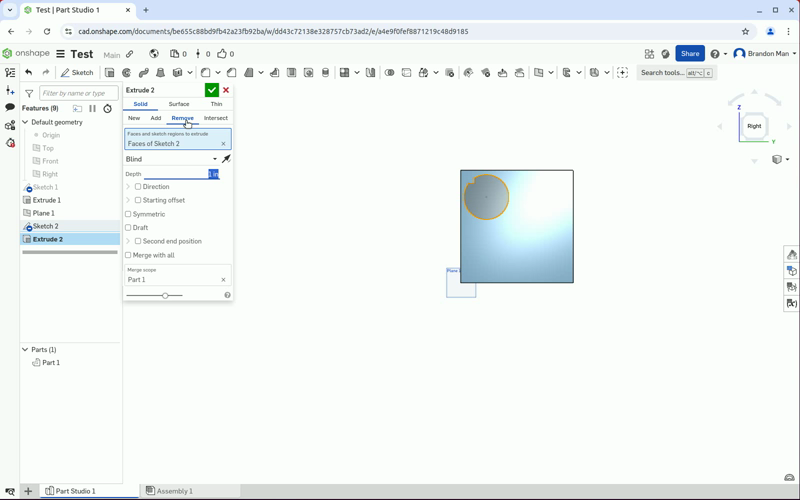
text(0.963)
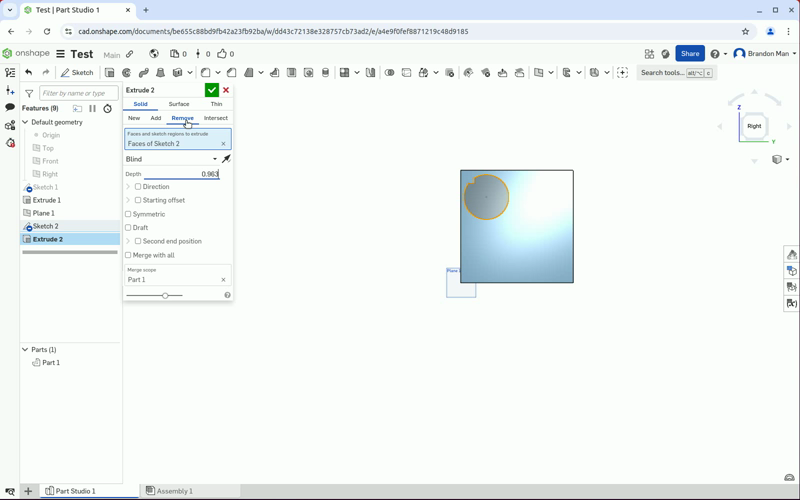
key(tab, 6)
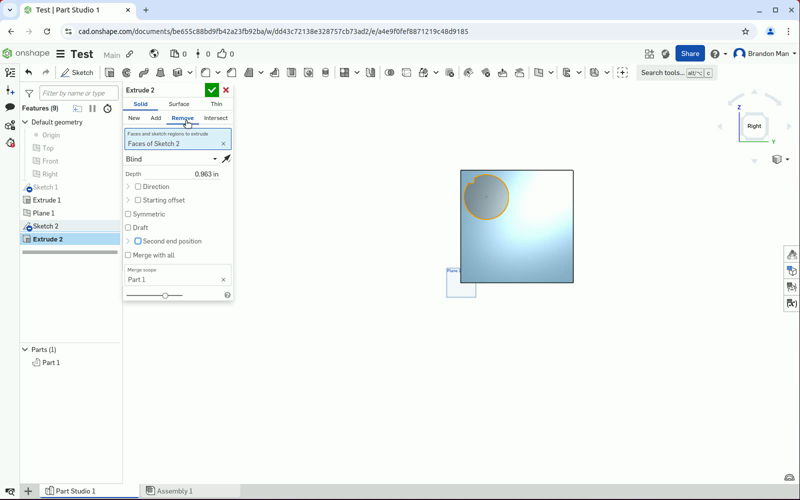
key(space)
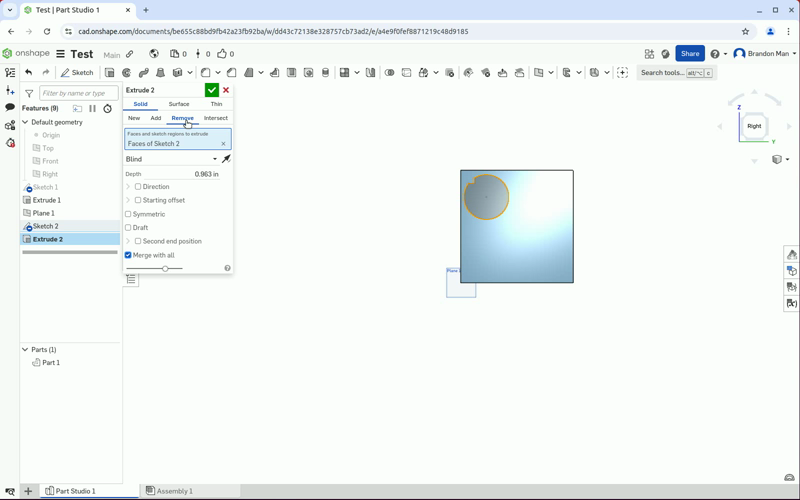
key(enter)
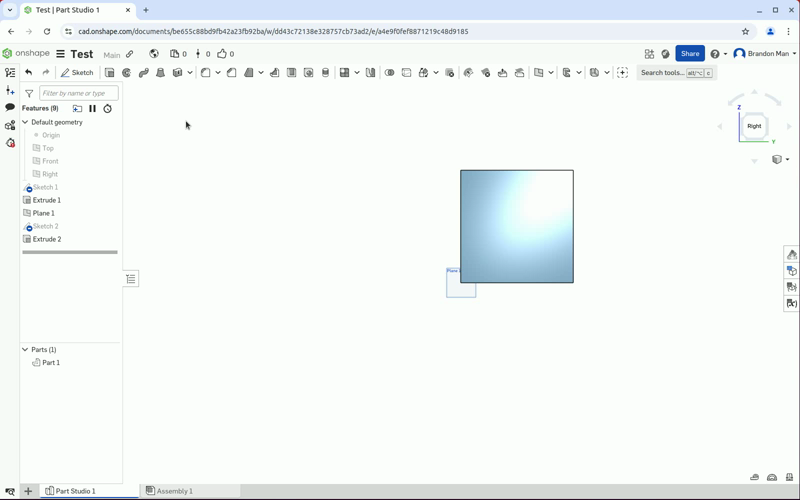
key(shift+h)
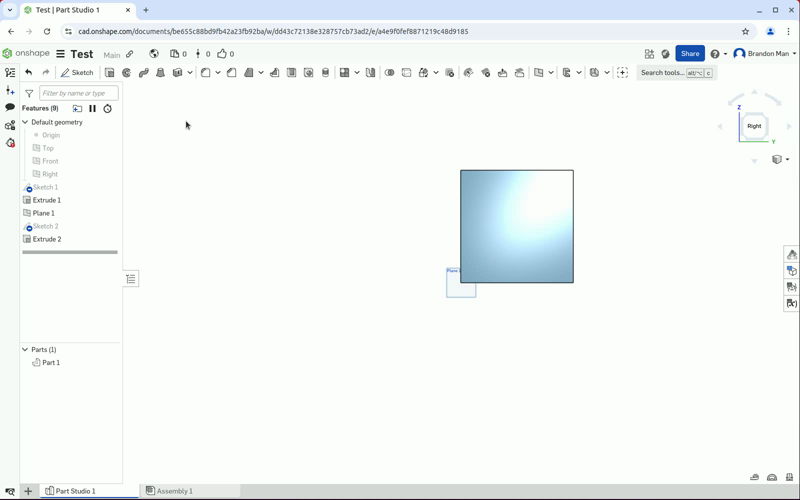
key(shift+h)
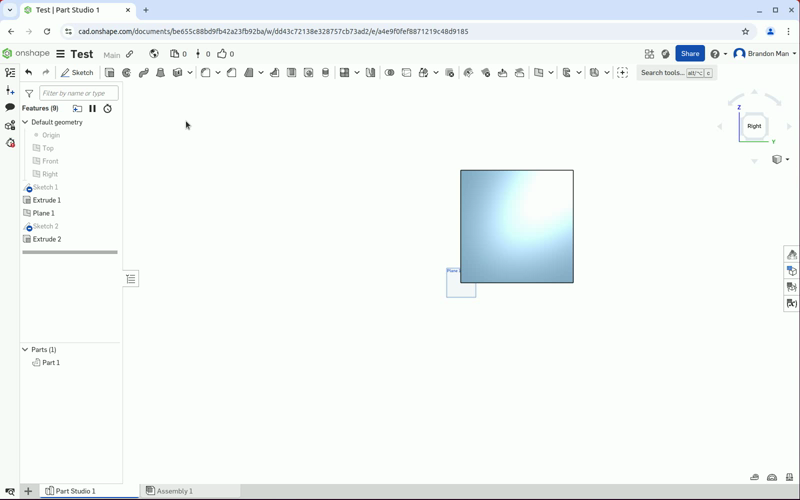
mouse_move(73, 189)
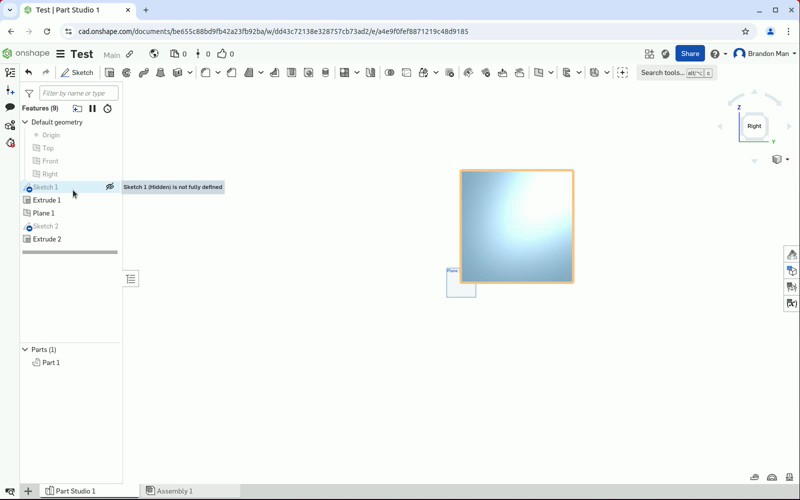
click(73, 189)
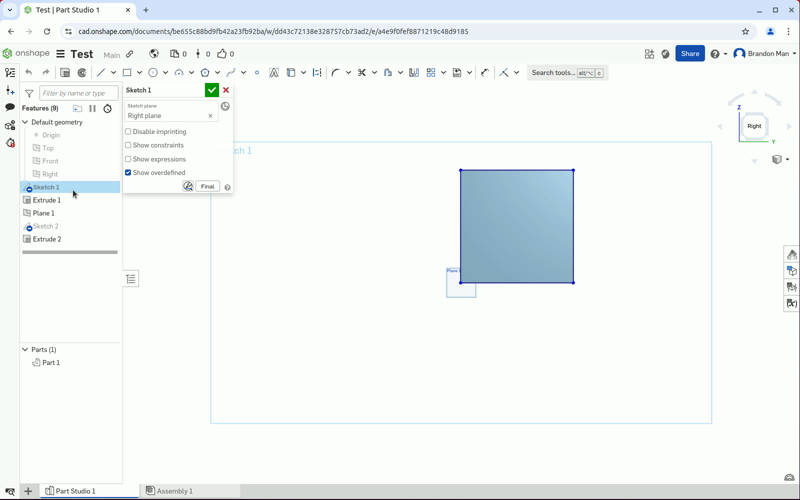
mouse_move(229, 92)
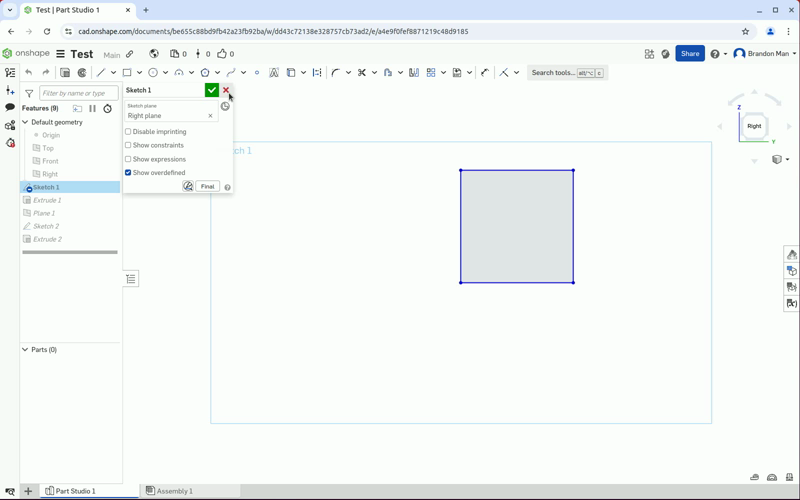
click(229, 92)
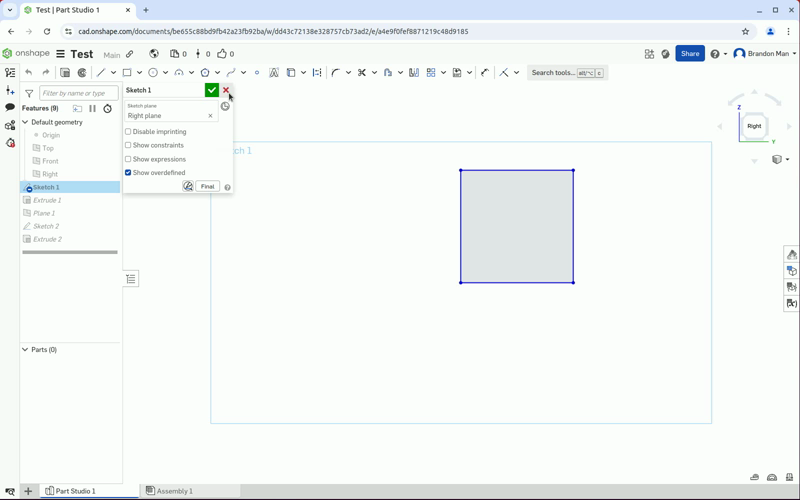
key(shift+s)
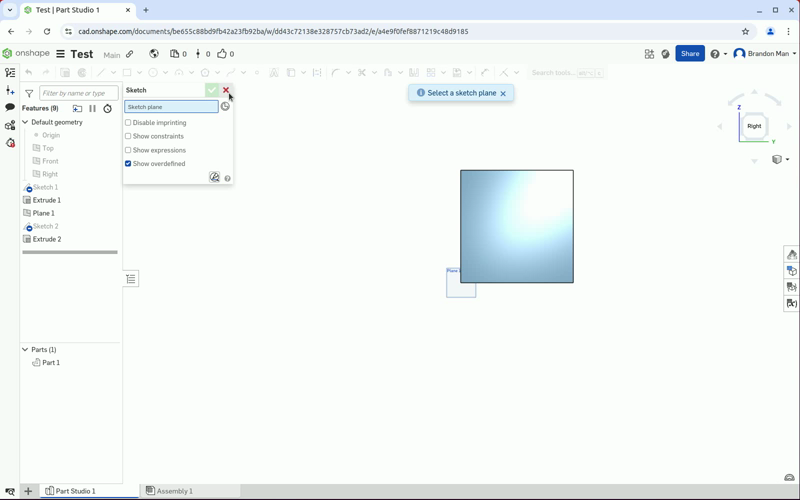
mouse_move(73, 215)
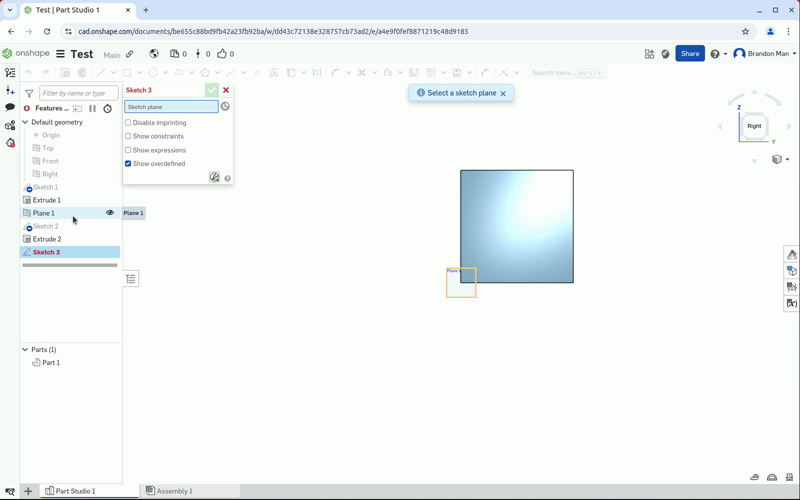
click(73, 215)
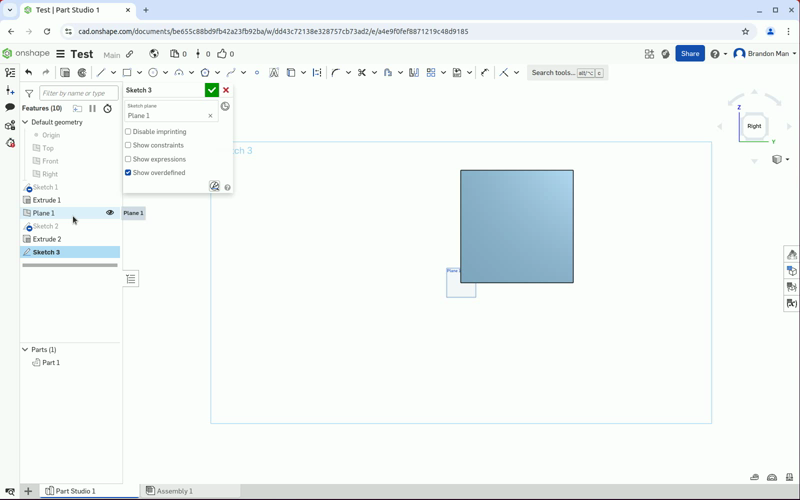
mouse_move(73, 352)
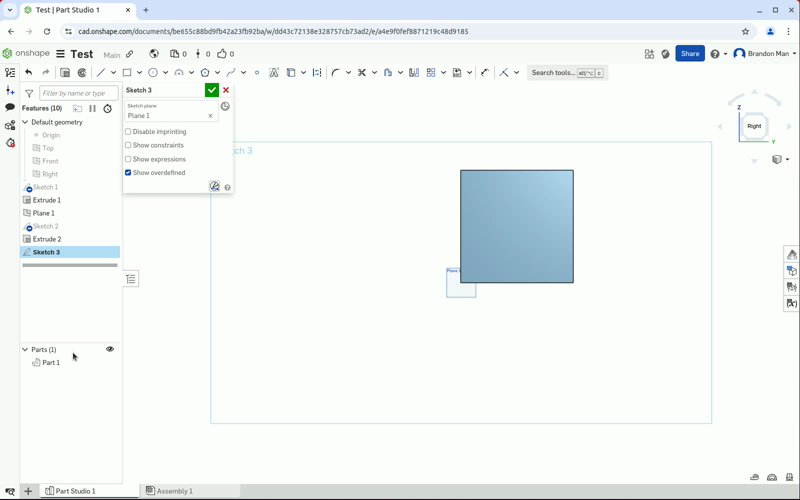
key(y)
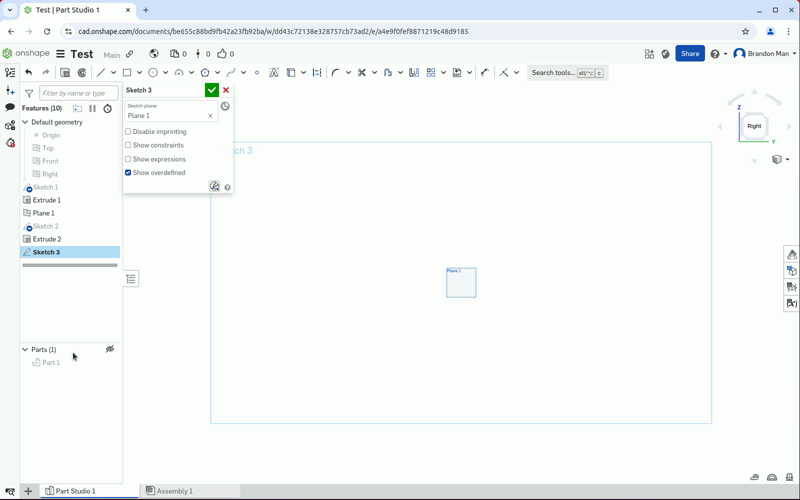
key(l)
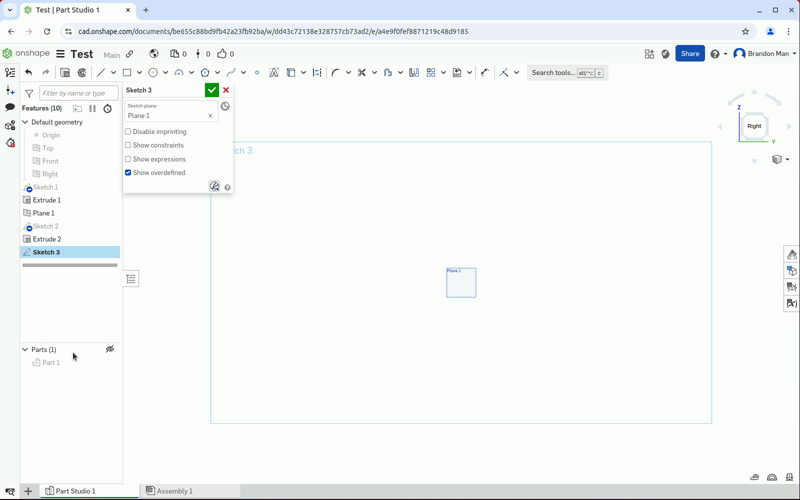
key_down(shift)
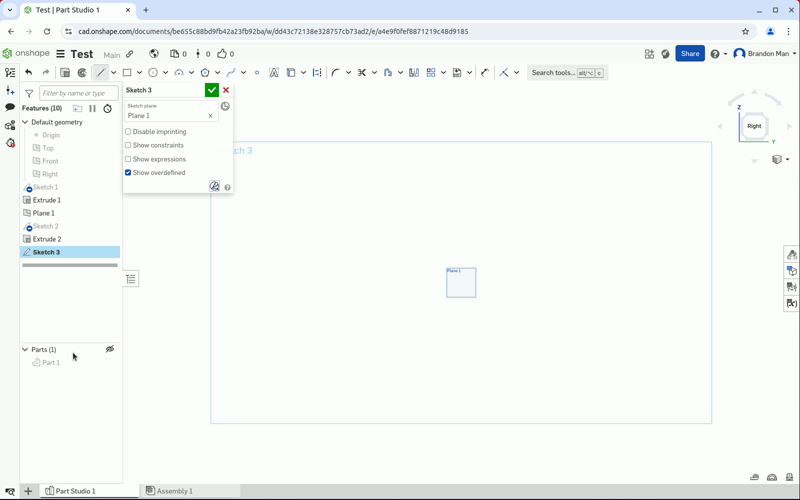
mouse_move(468, 183)
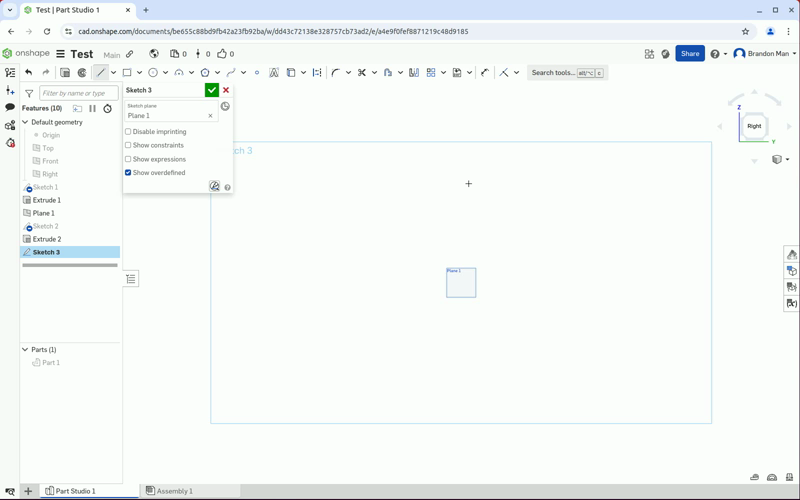
click(468, 183)
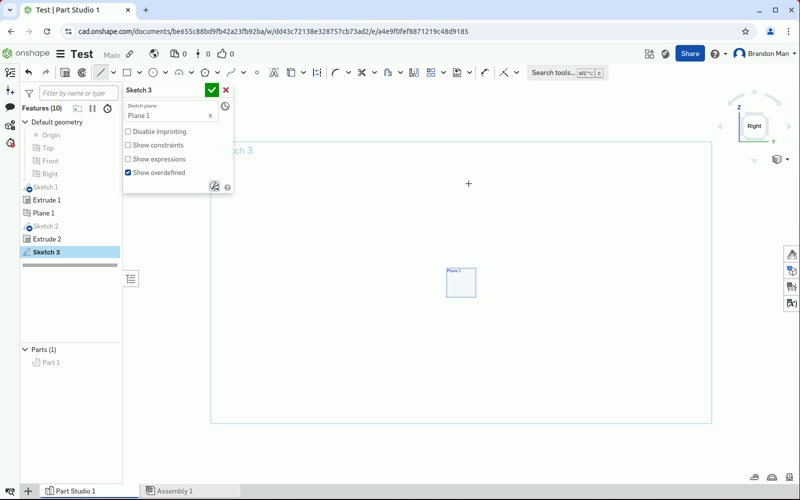
key_up(shift)
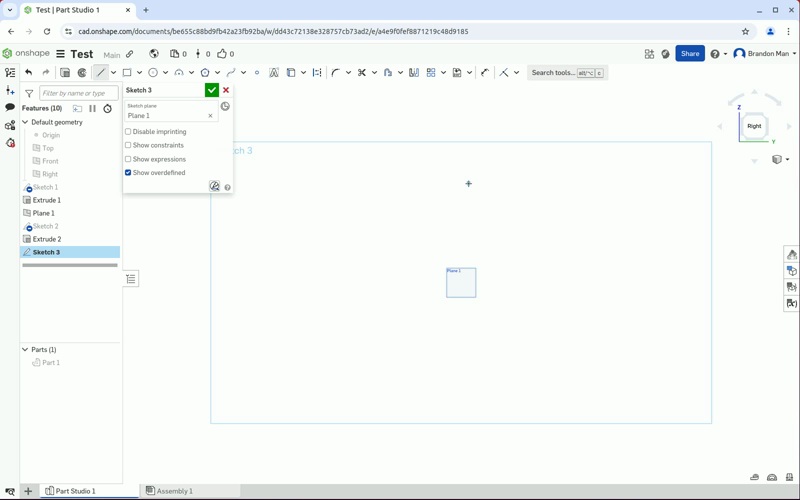
key_down(shift)
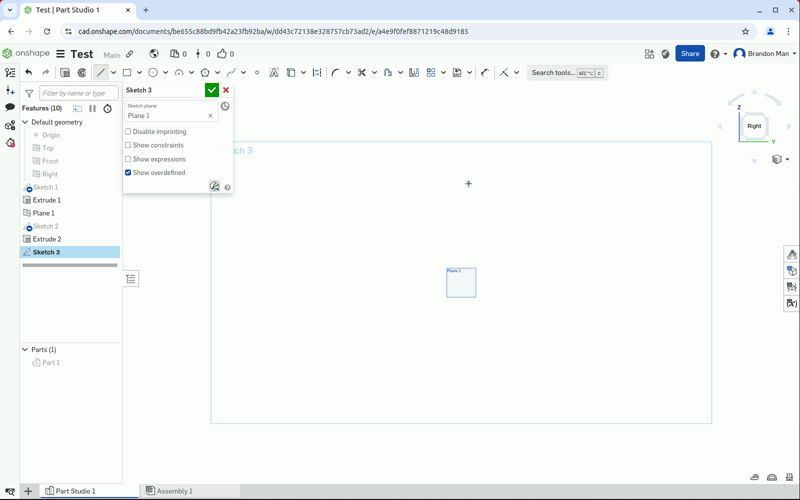
mouse_move(498, 183)
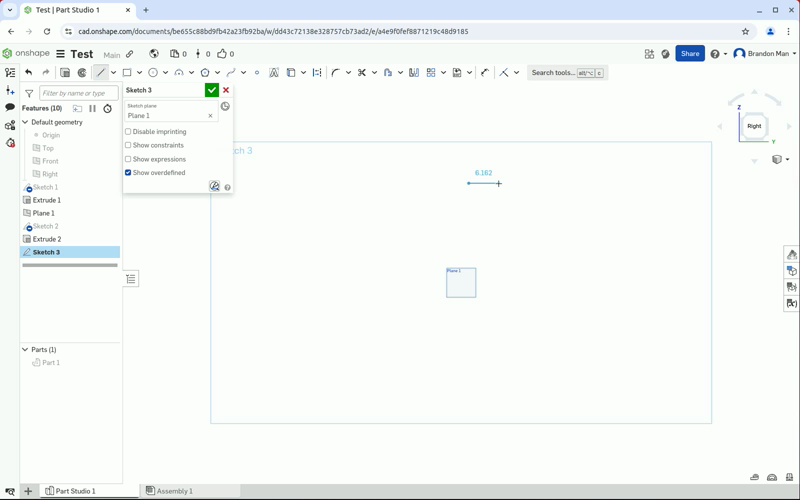
mouse_move(474, 183)
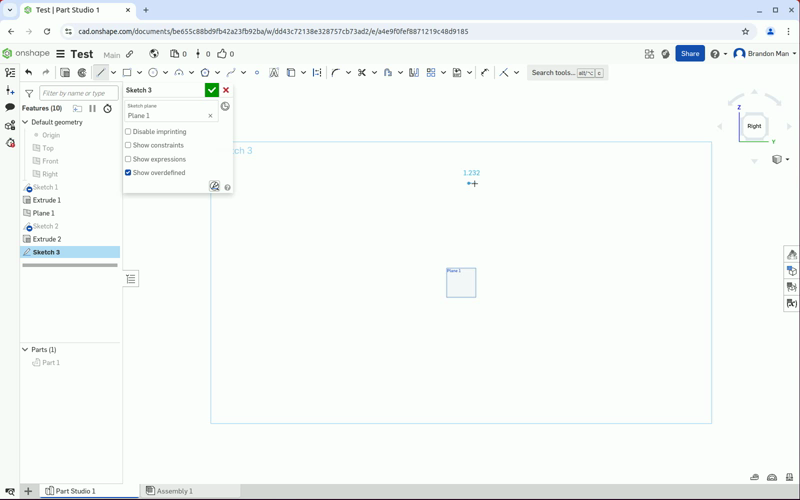
scroll(6)
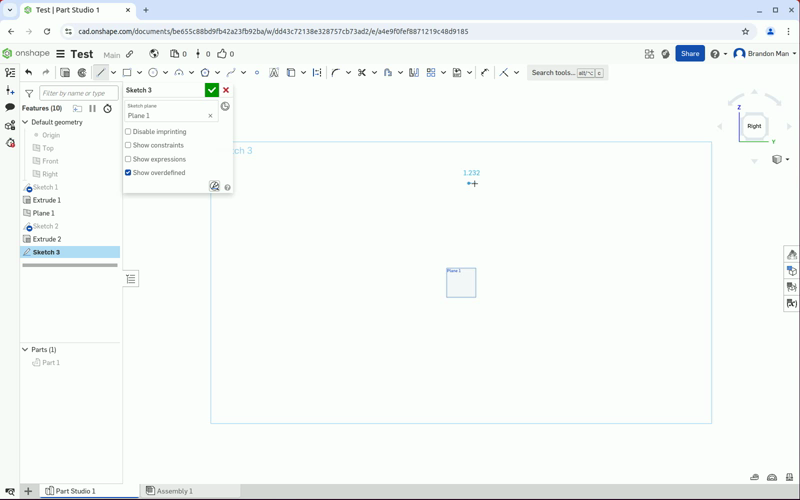
scroll(6)
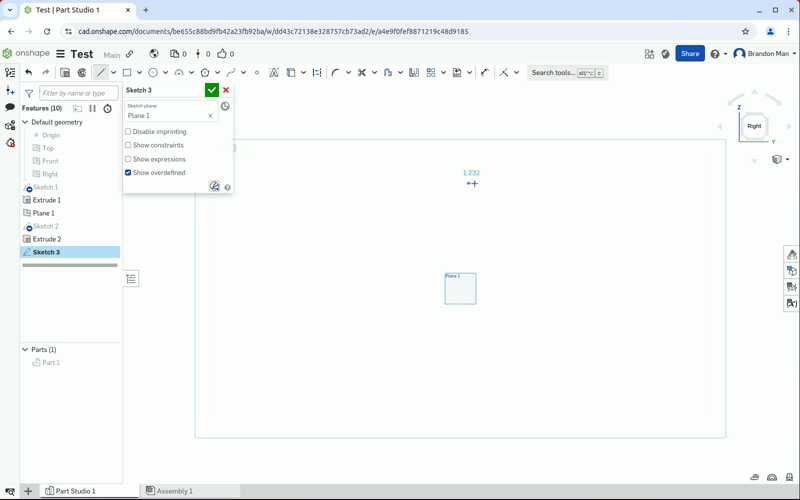
scroll(6)
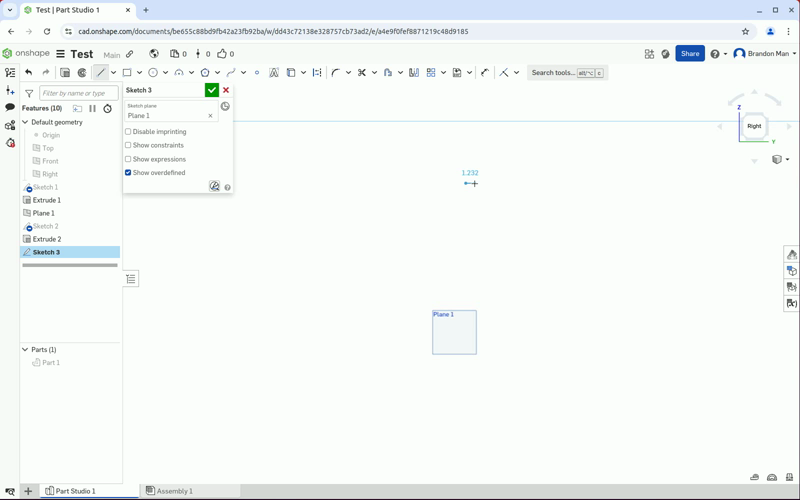
scroll(6)
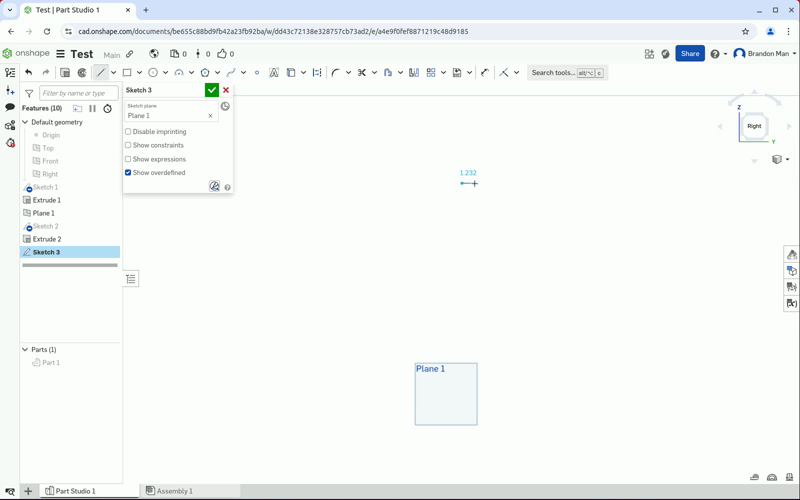
scroll(6)
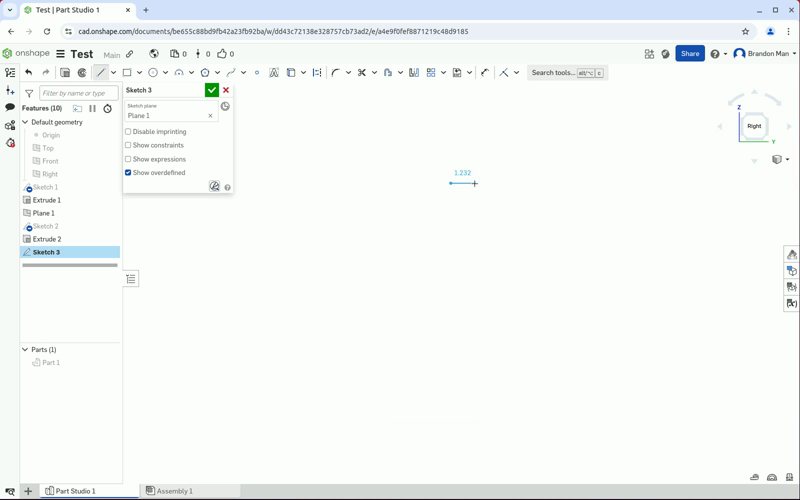
scroll(6)
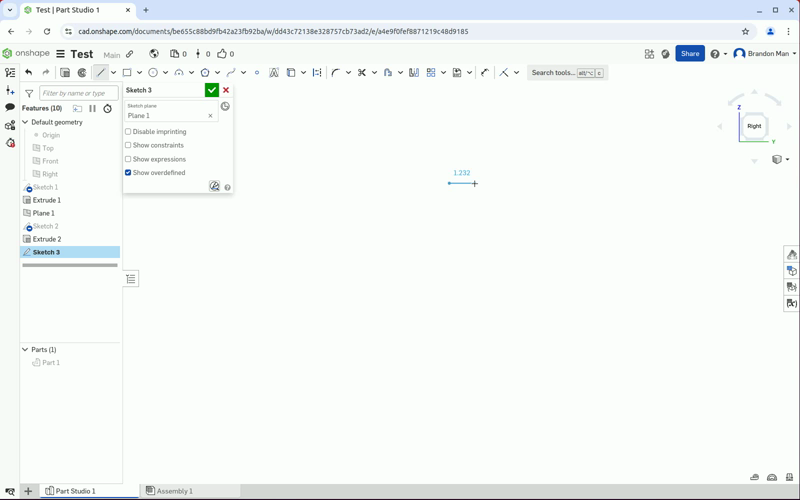
scroll(6)
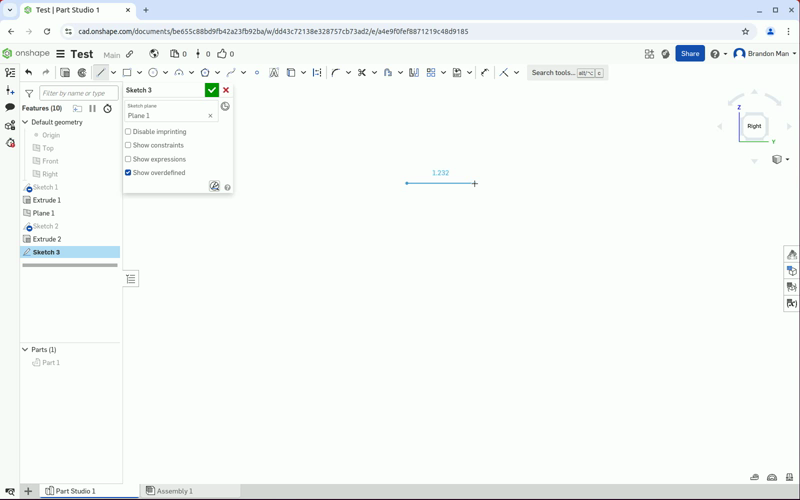
click(474, 183)
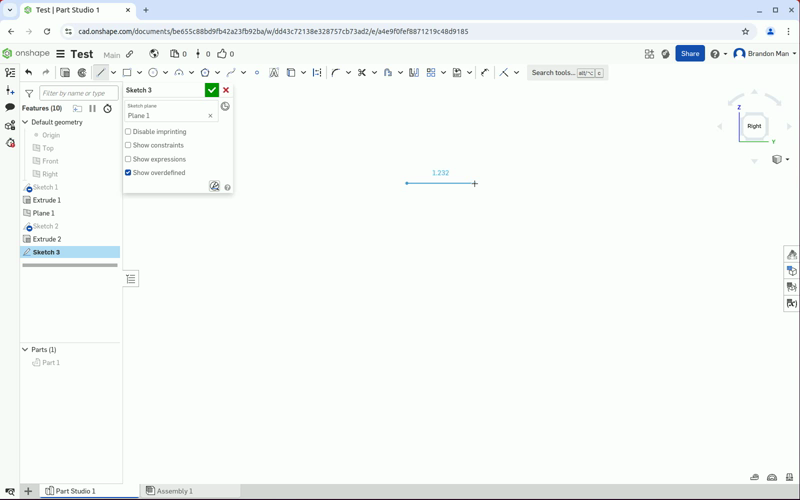
scroll(-6)
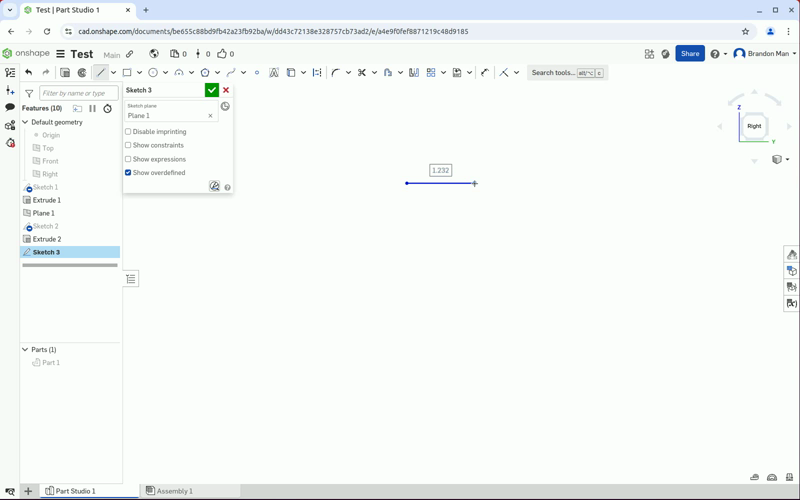
scroll(-6)
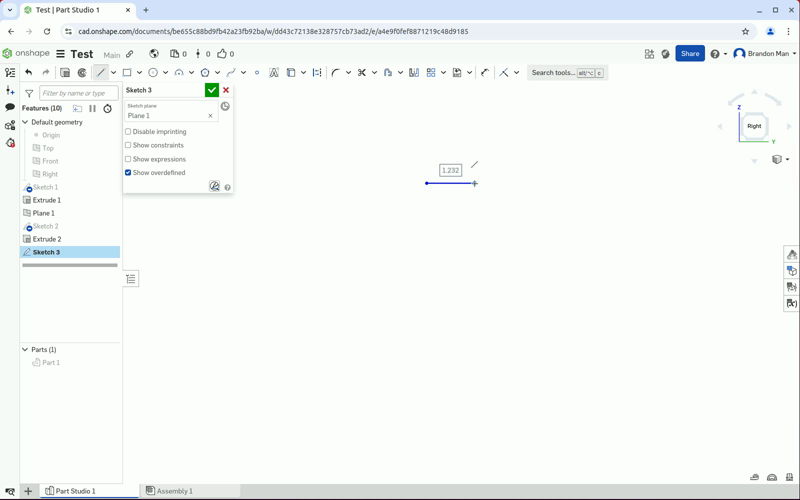
scroll(-6)
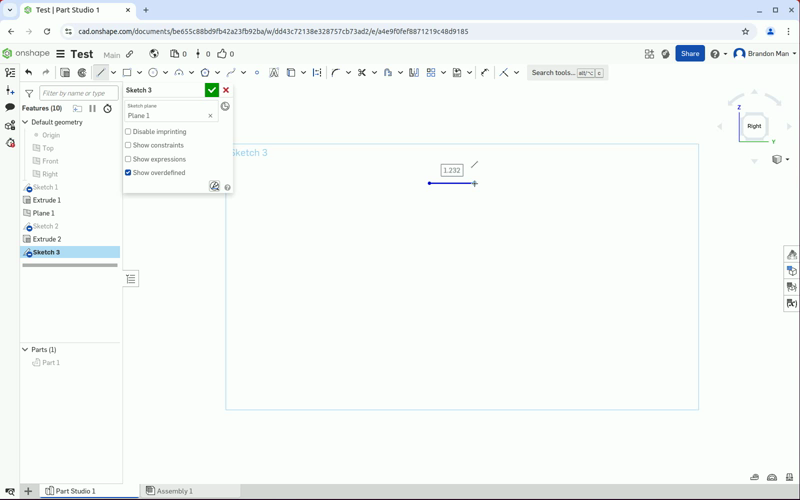
scroll(-6)
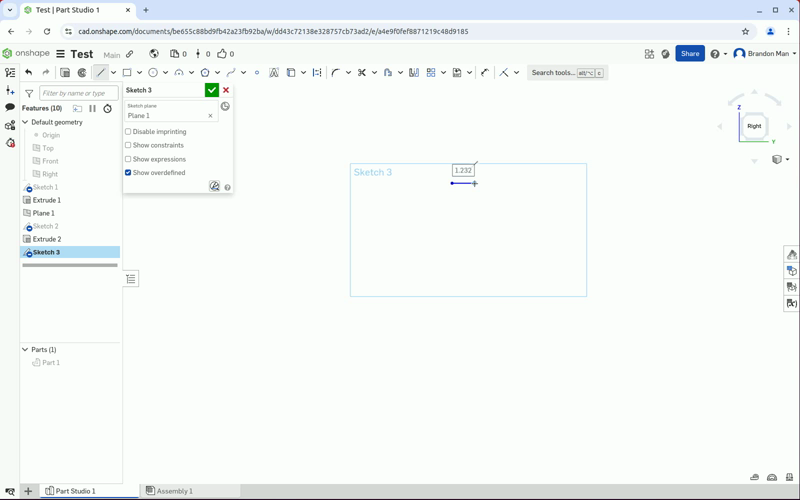
scroll(-6)
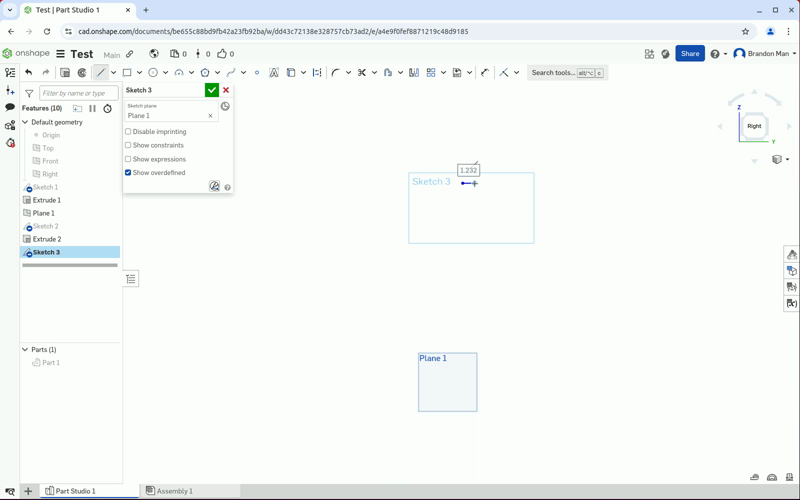
scroll(-6)
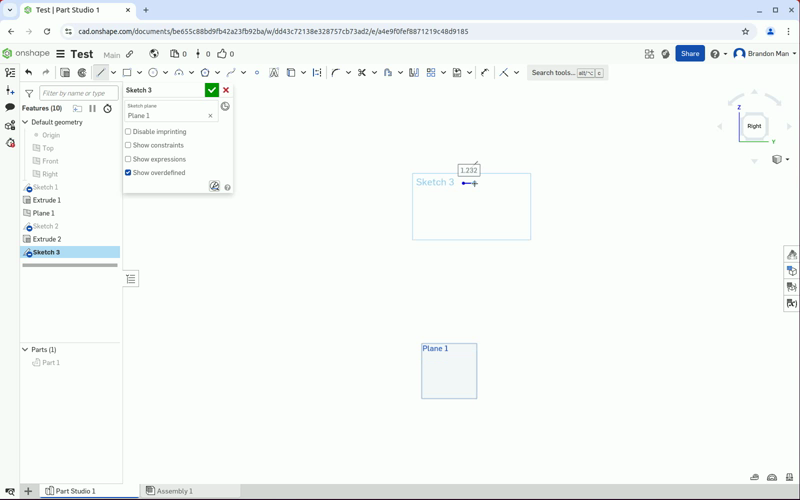
scroll(-6)
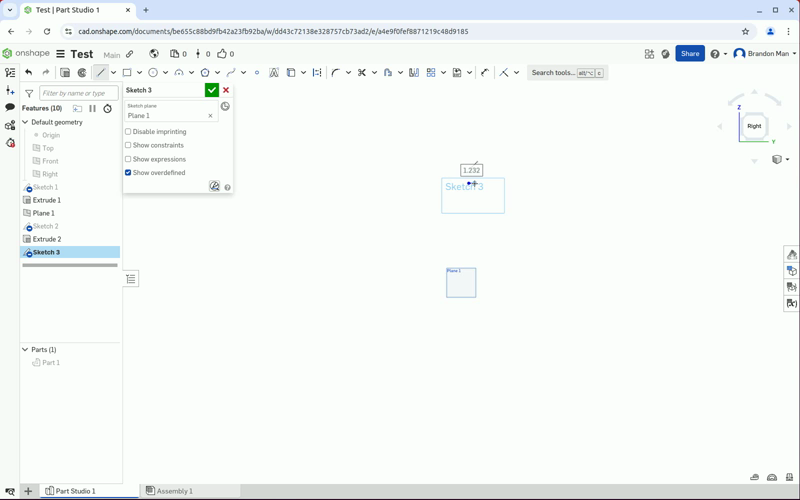
key_up(shift)
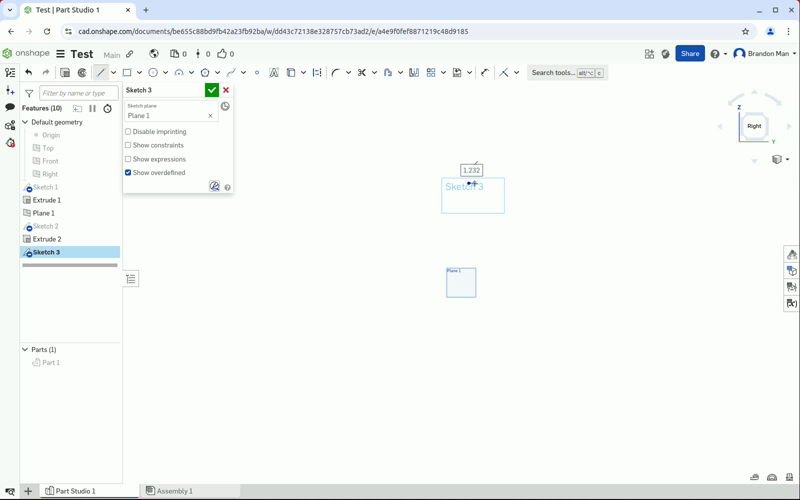
key_down(shift)
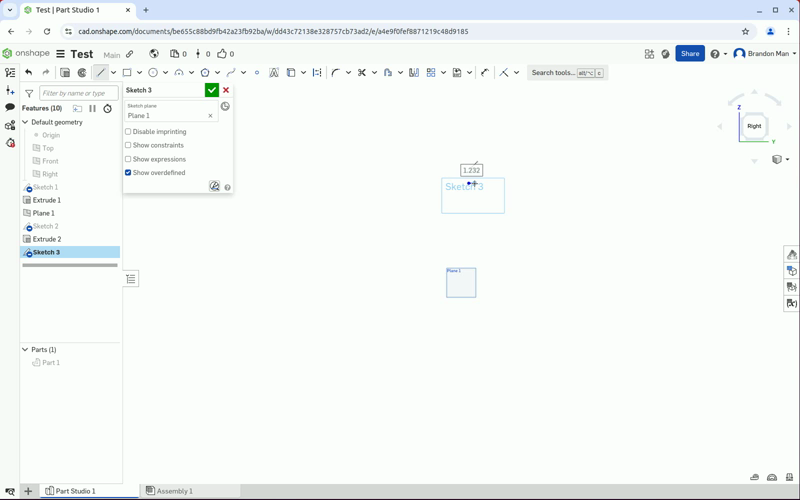
mouse_move(504, 183)
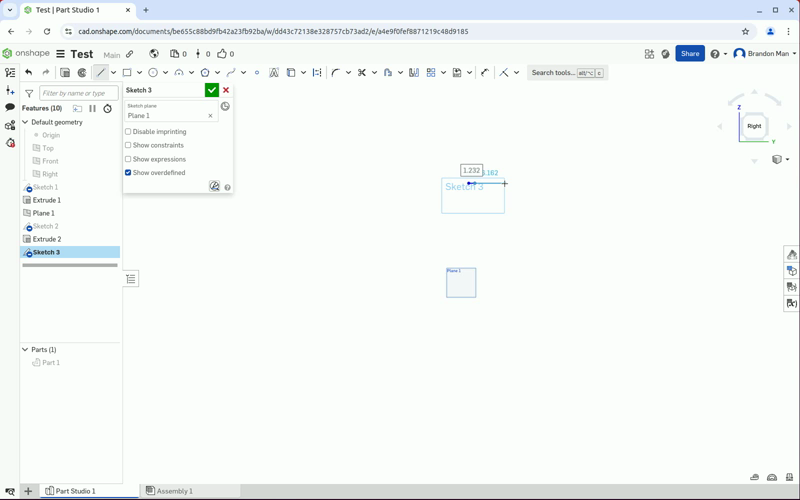
mouse_move(474, 177)
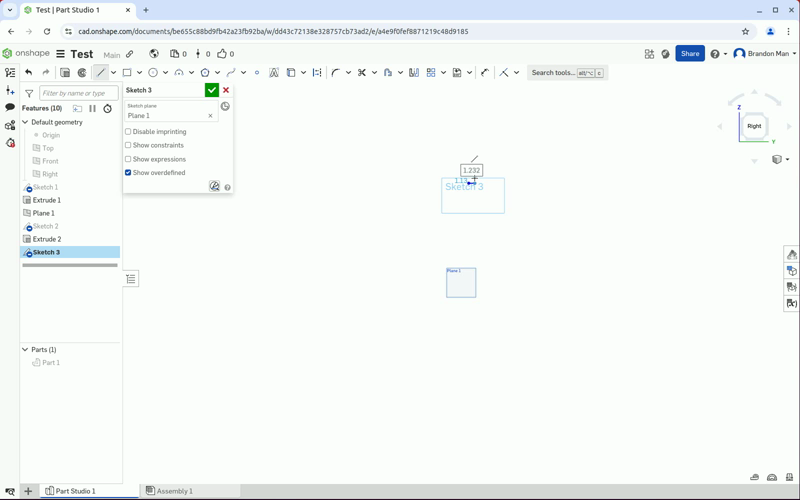
scroll(6)
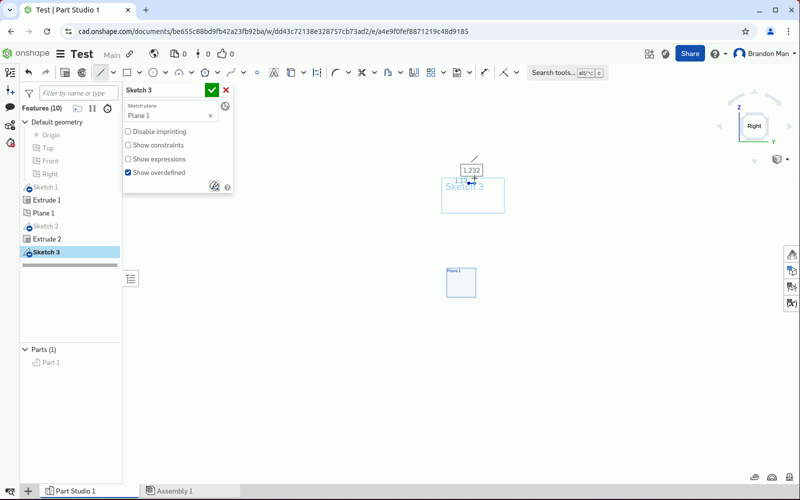
scroll(6)
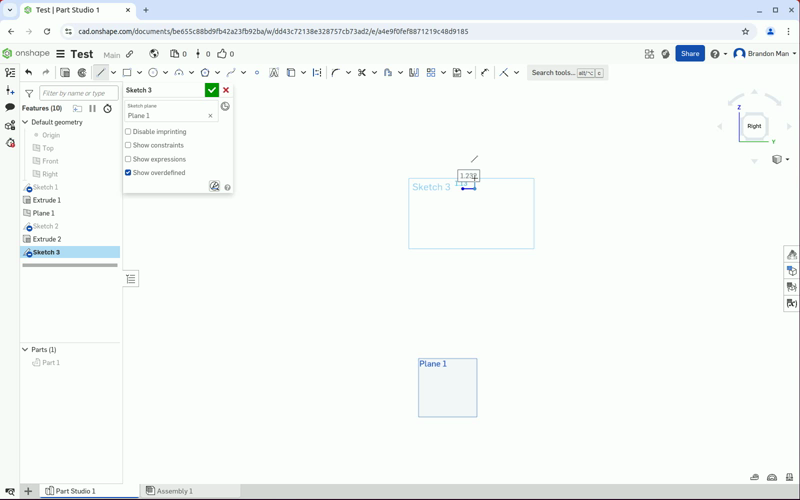
scroll(6)
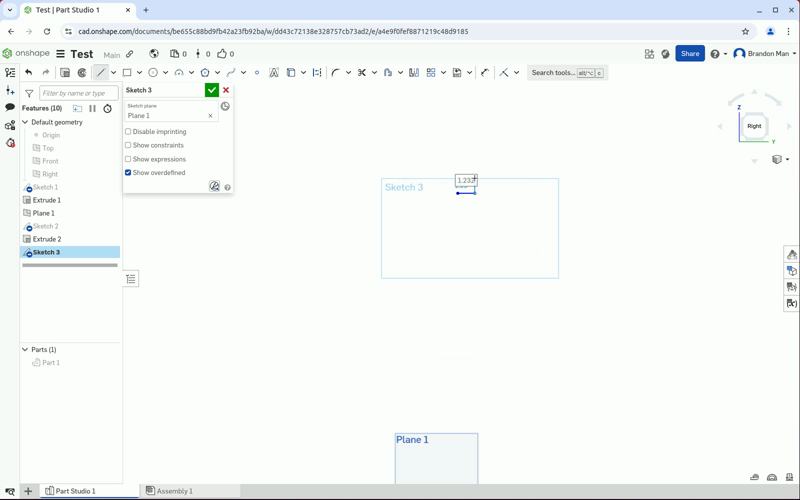
scroll(6)
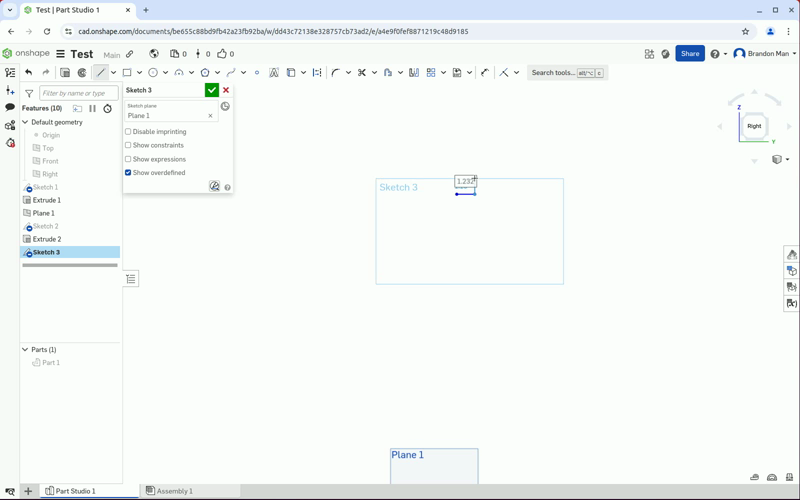
scroll(6)
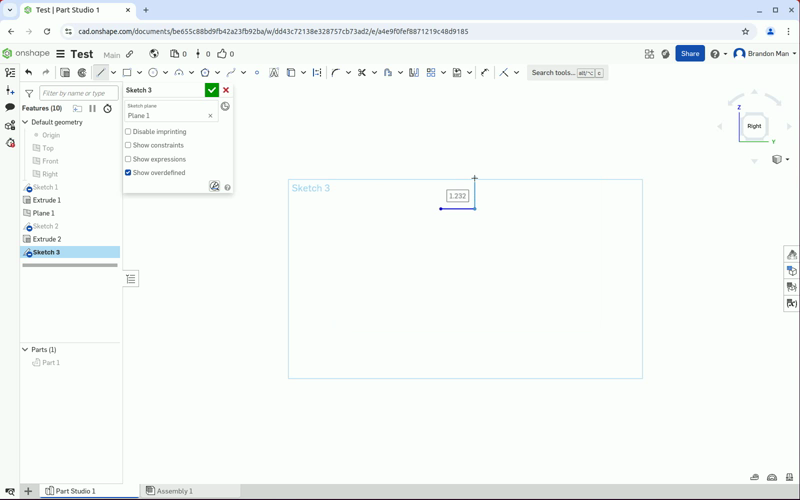
scroll(6)
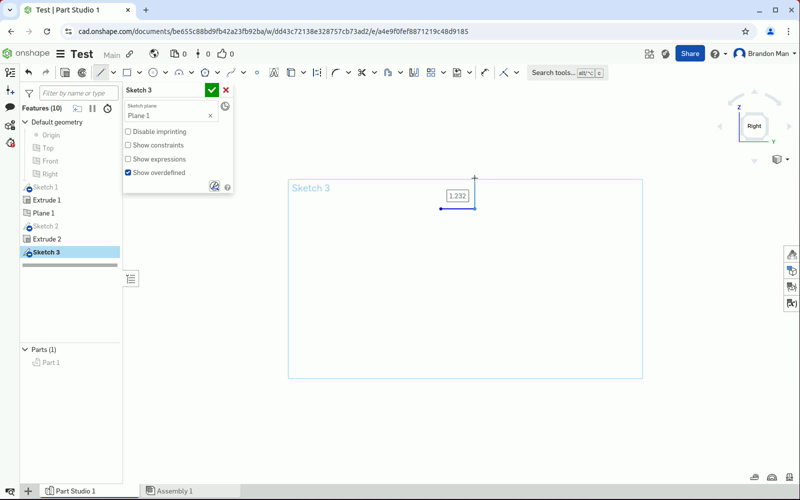
scroll(6)
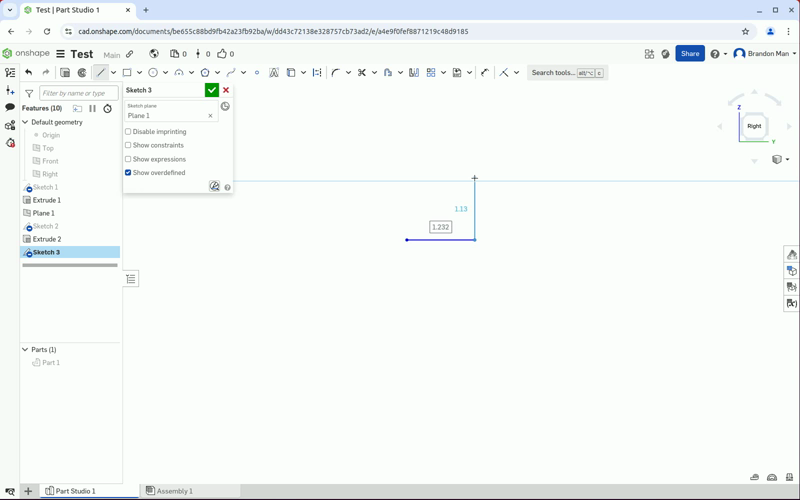
click(474, 177)
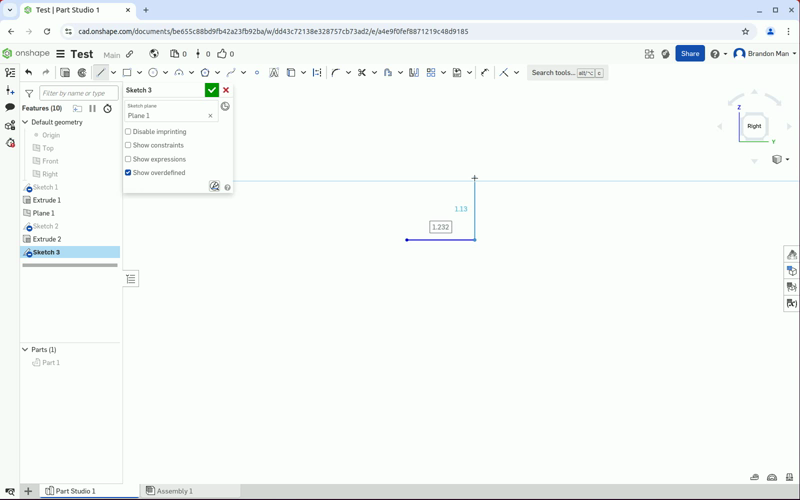
scroll(-6)
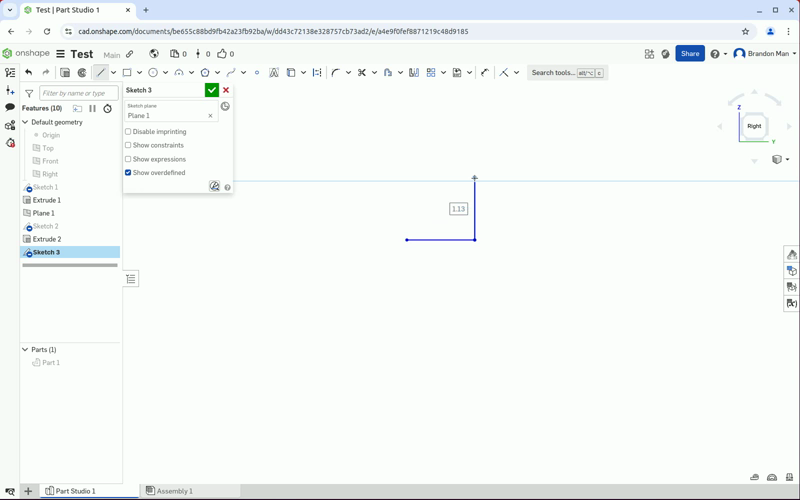
scroll(-6)
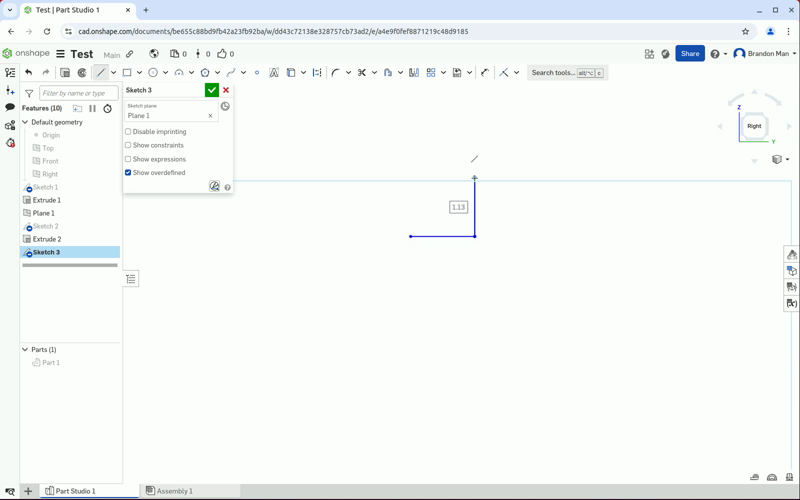
scroll(-6)
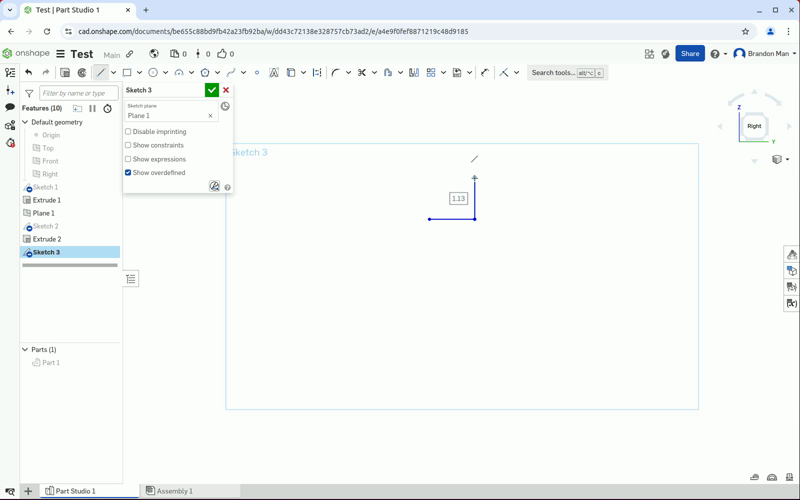
scroll(-6)
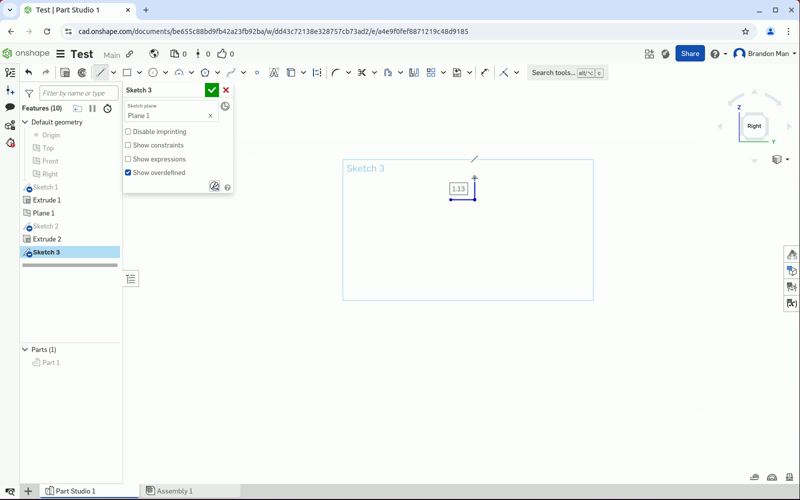
scroll(-6)
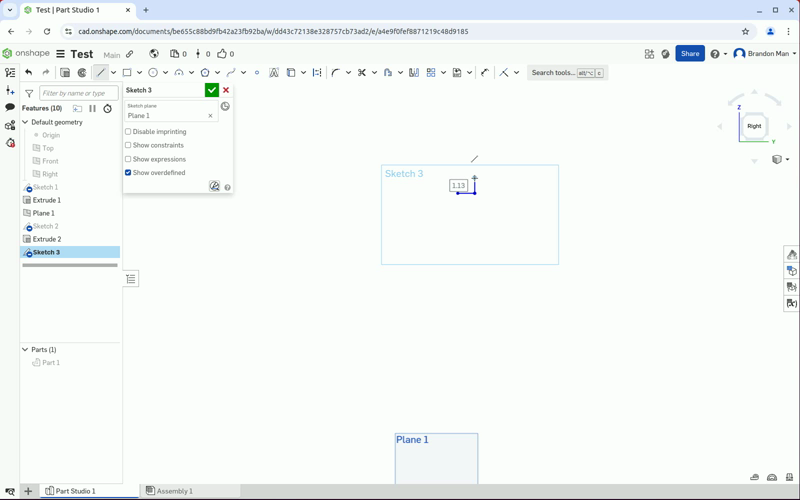
scroll(-6)
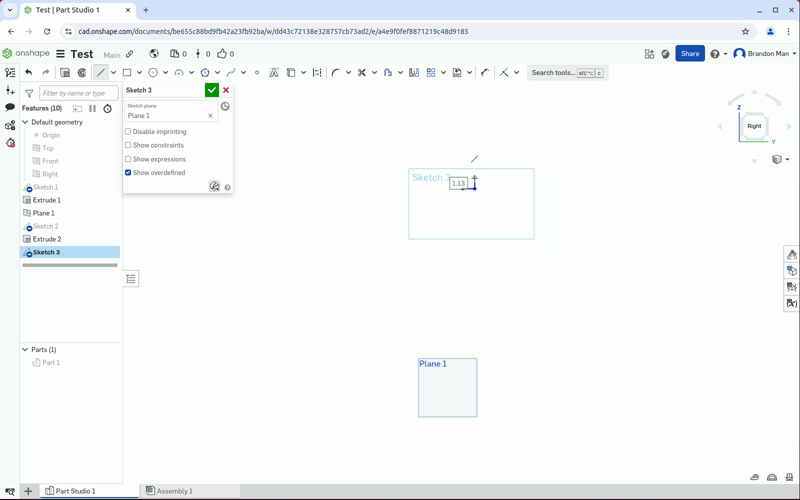
scroll(-6)
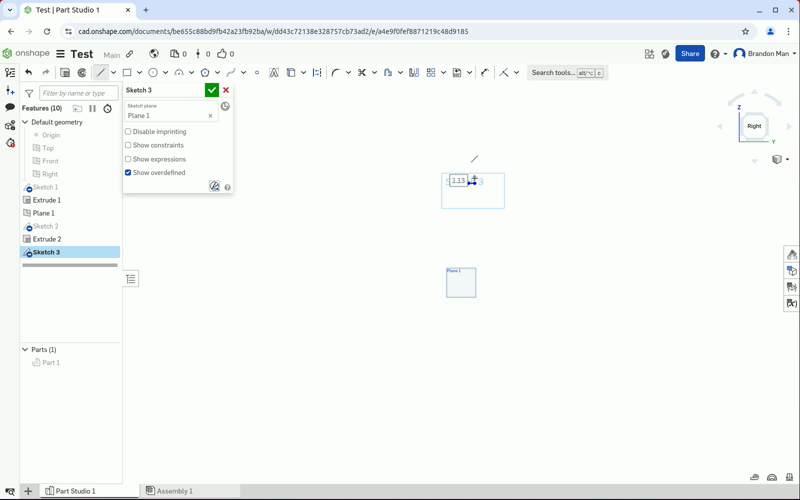
key_up(shift)
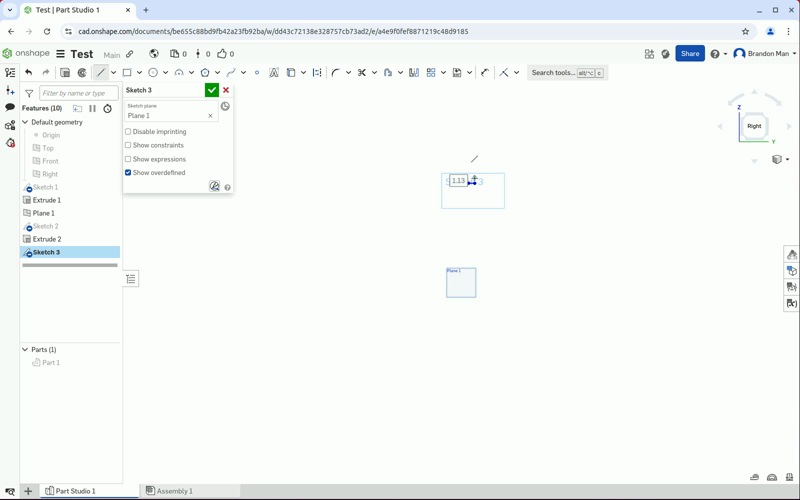
key(esc)
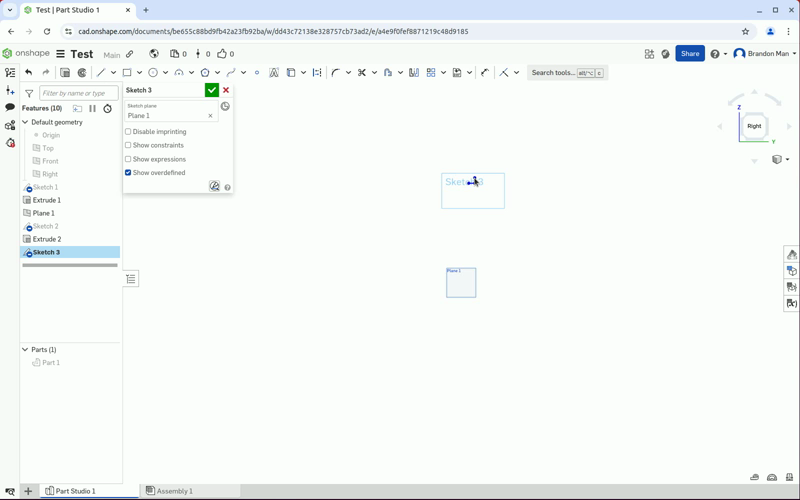
key(a)
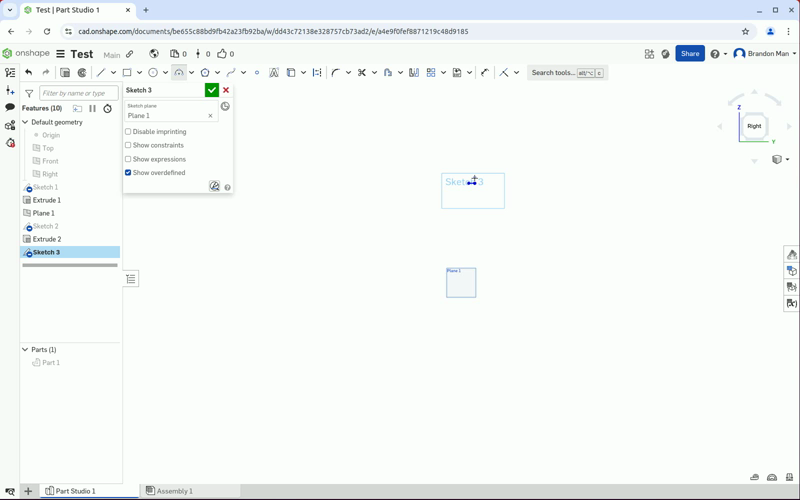
mouse_move(474, 177)
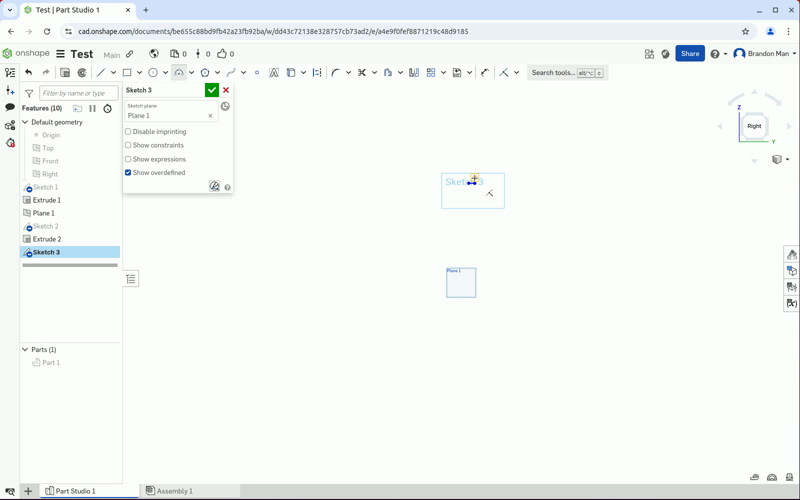
click(474, 177)
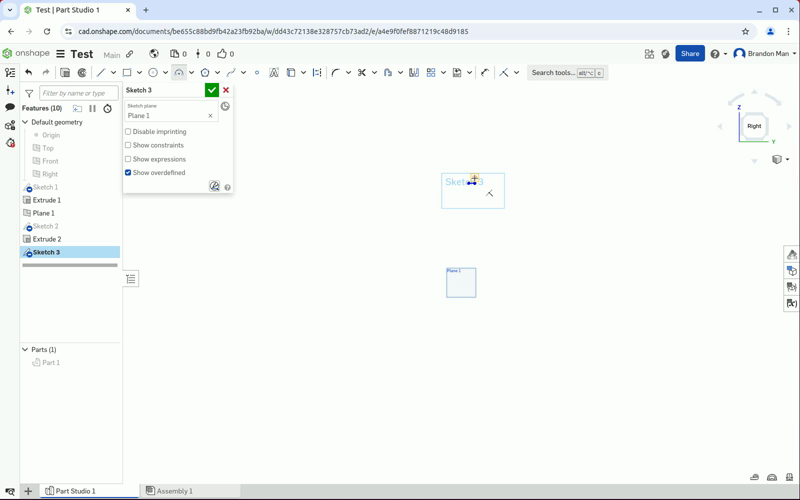
mouse_move(468, 183)
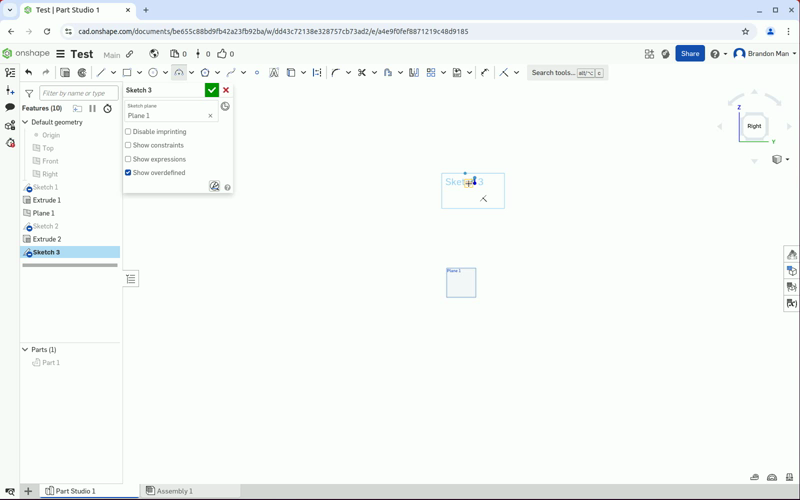
click(468, 183)
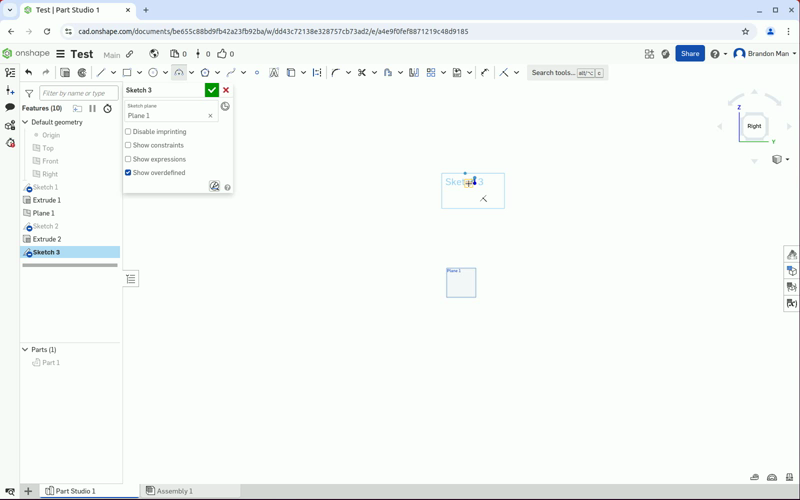
key_down(shift)
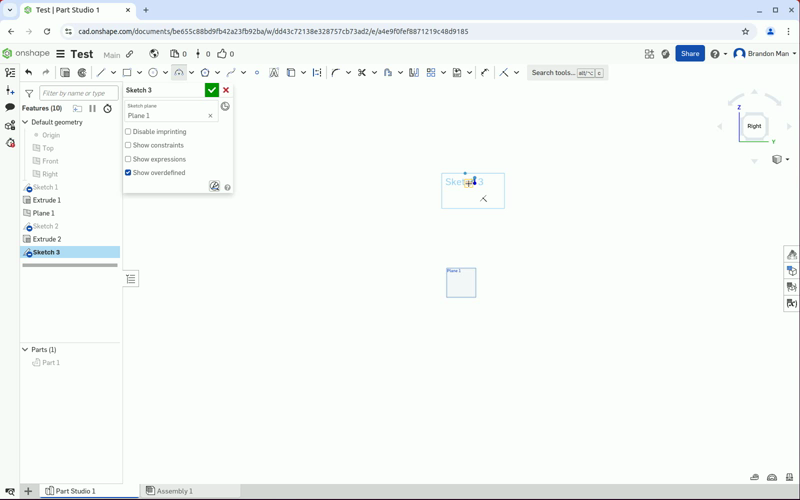
mouse_move(471, 180)
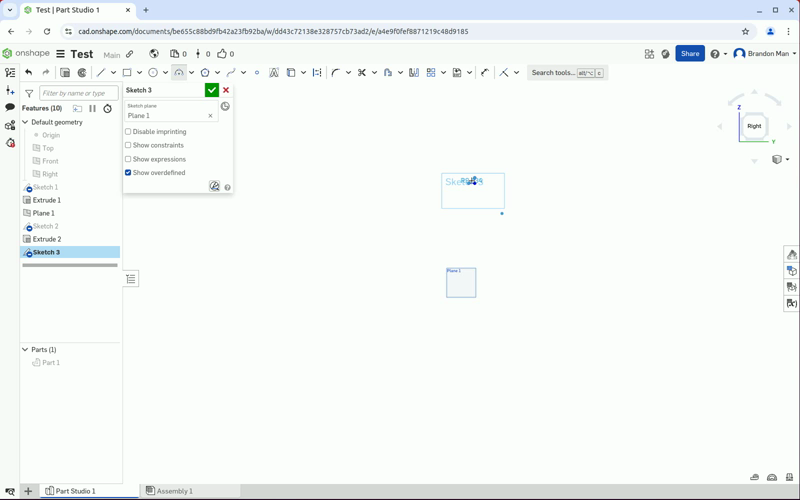
scroll(6)
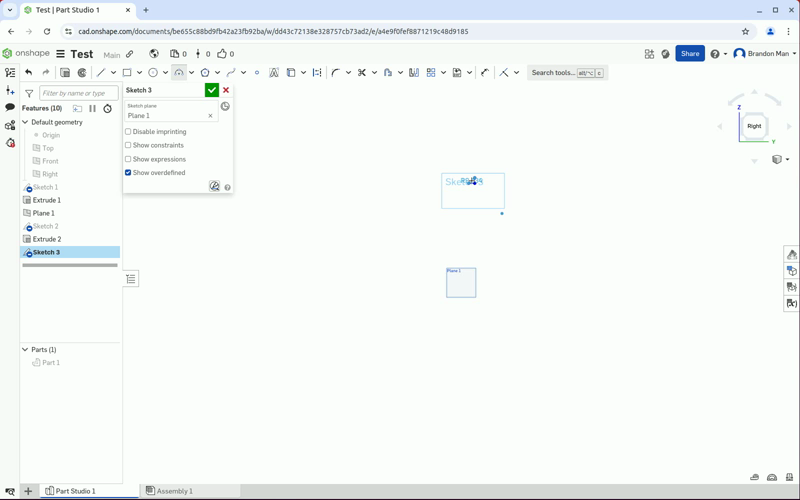
scroll(6)
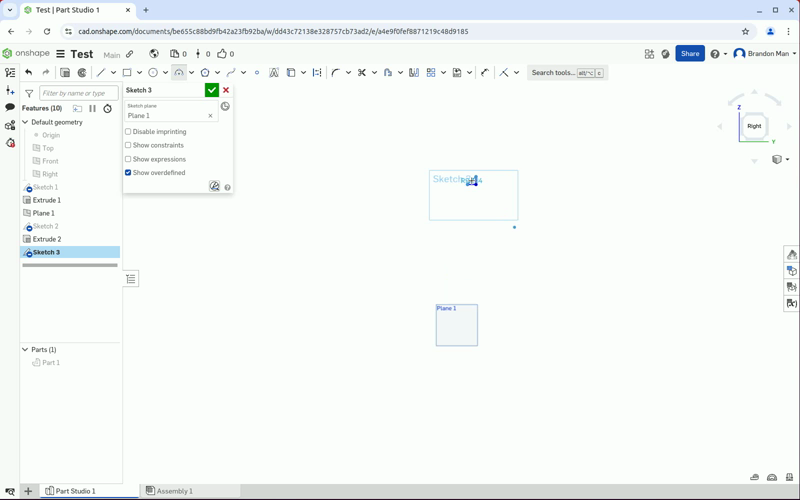
scroll(6)
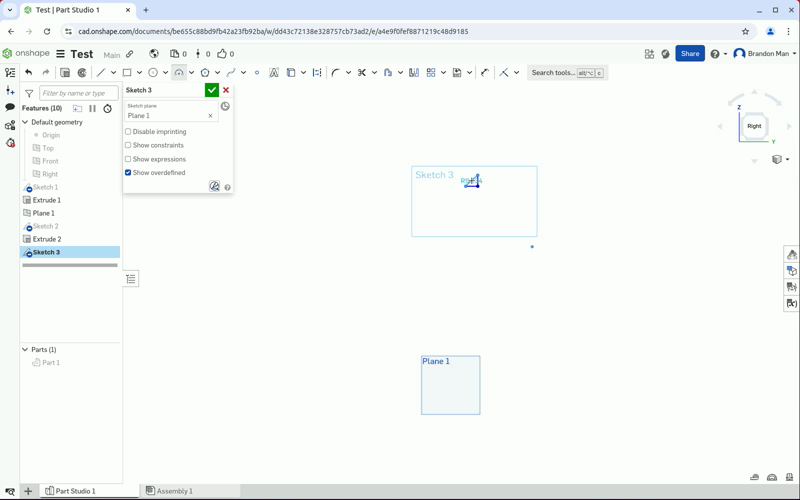
scroll(6)
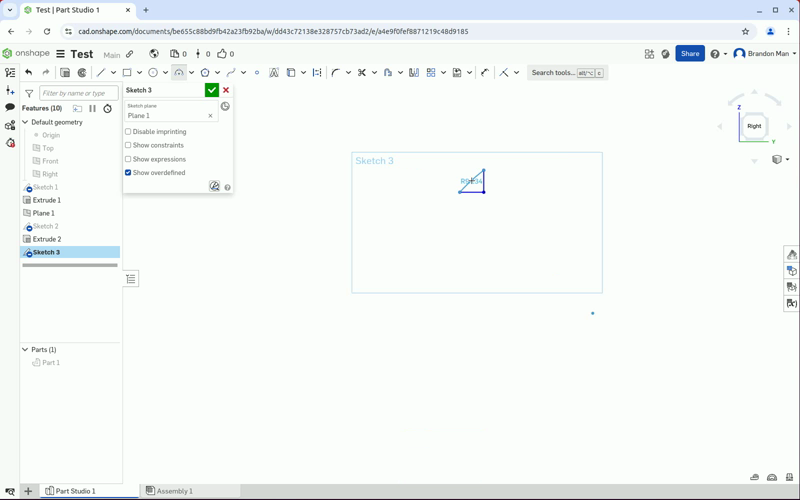
scroll(6)
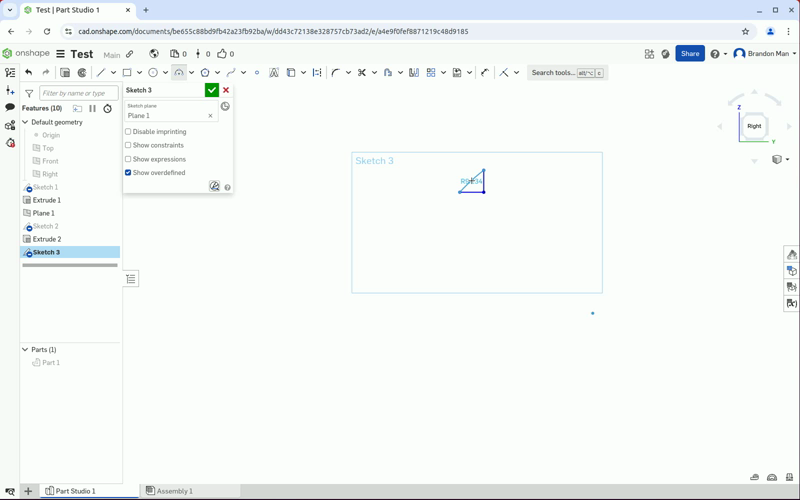
scroll(6)
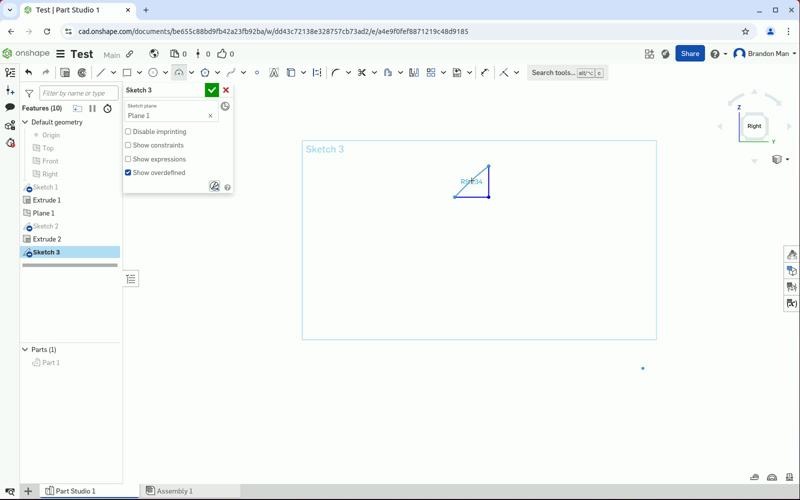
scroll(6)
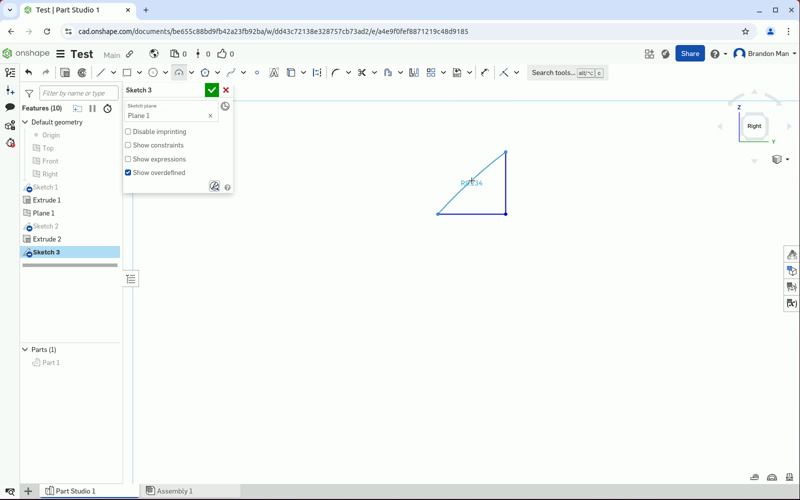
click(471, 180)
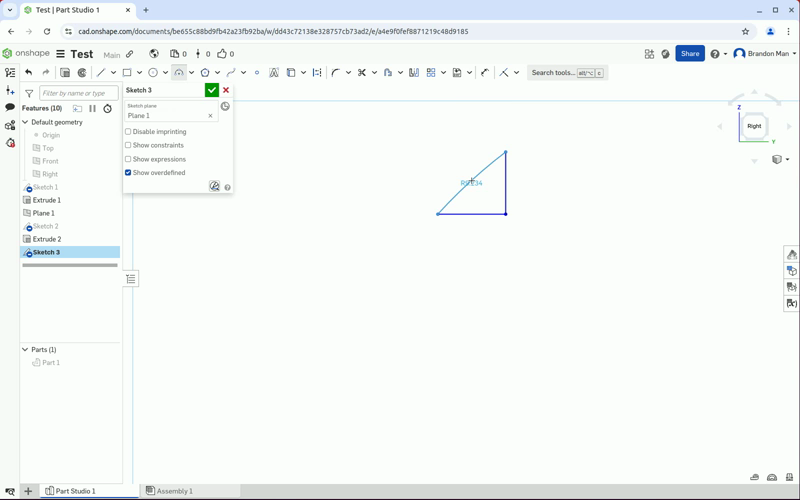
scroll(-6)
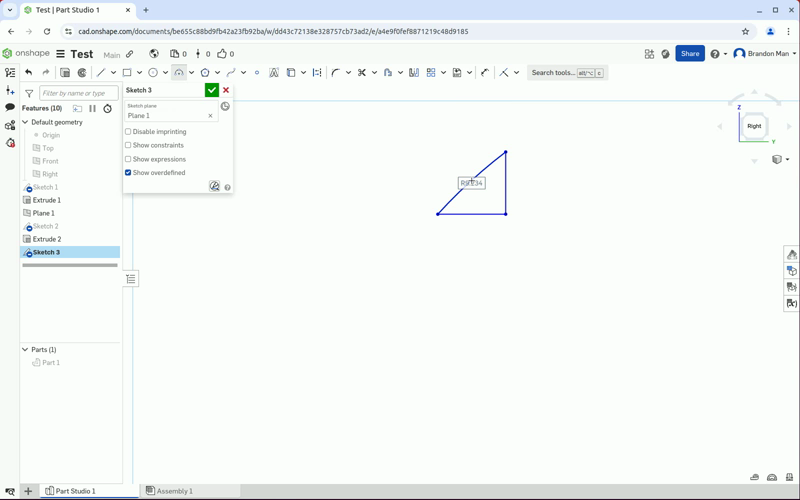
scroll(-6)
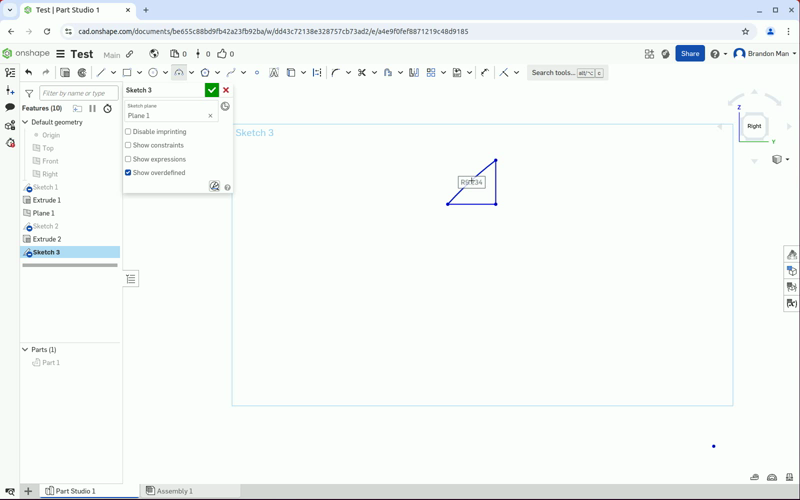
scroll(-6)
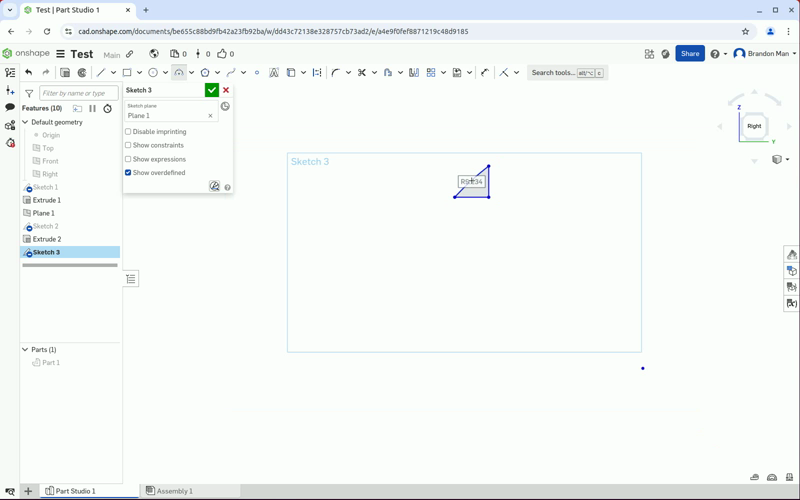
scroll(-6)
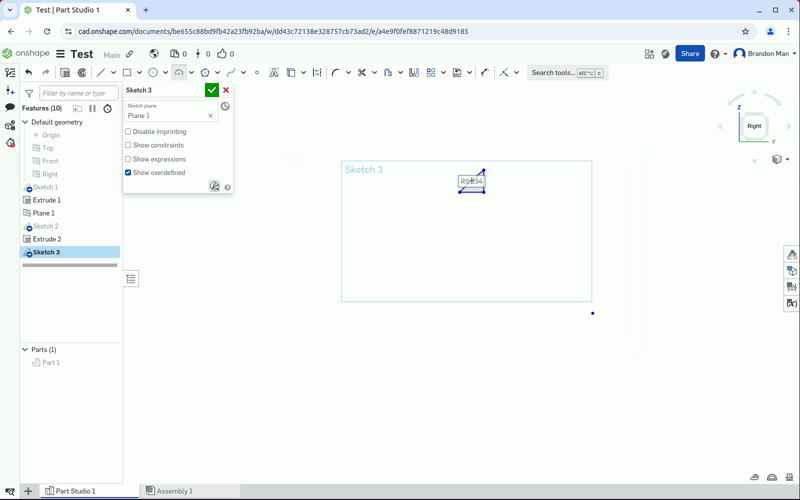
scroll(-6)
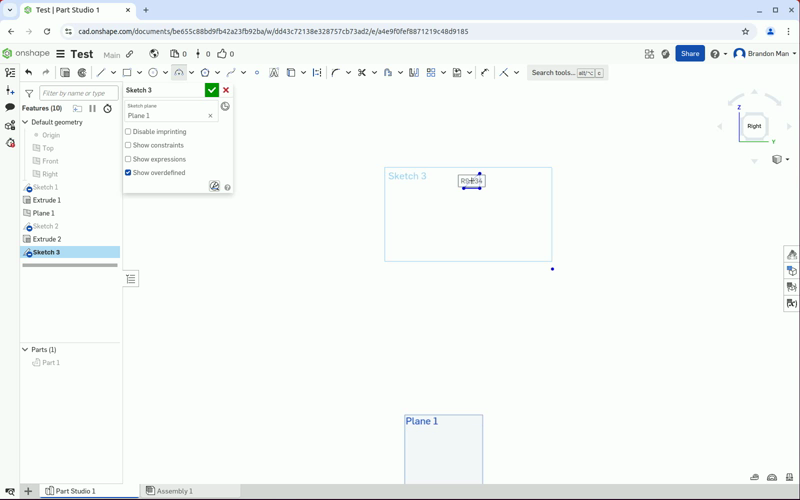
scroll(-6)
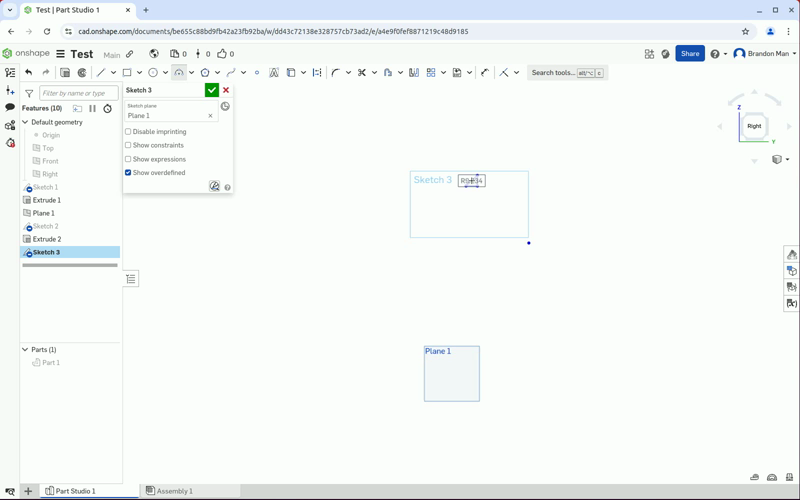
scroll(-6)
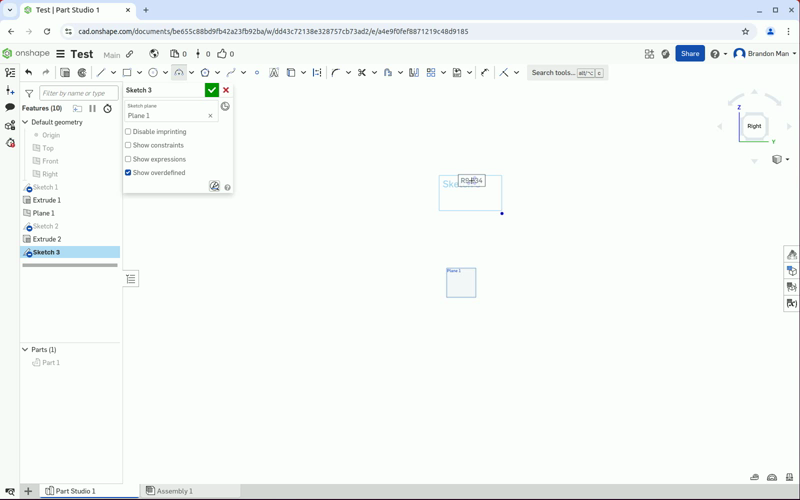
key_up(shift)
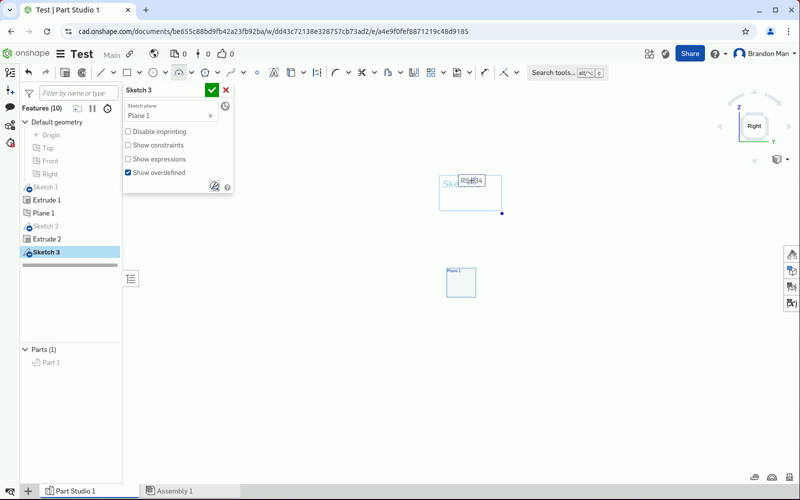
key(esc)
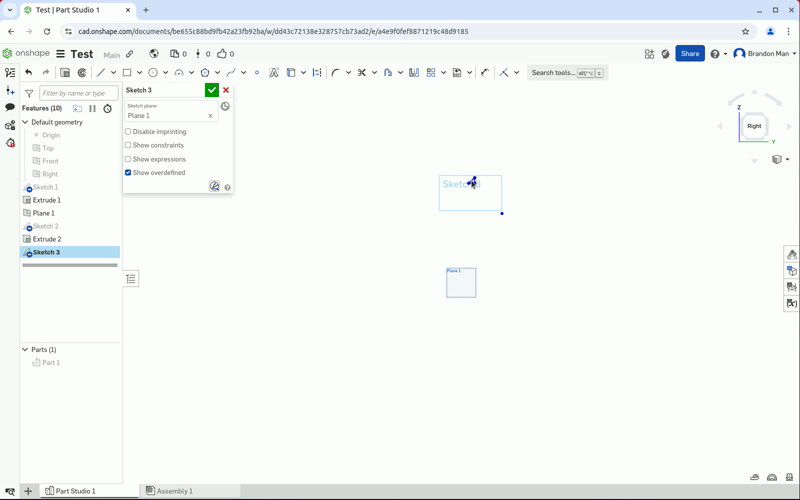
mouse_move(473, 181)
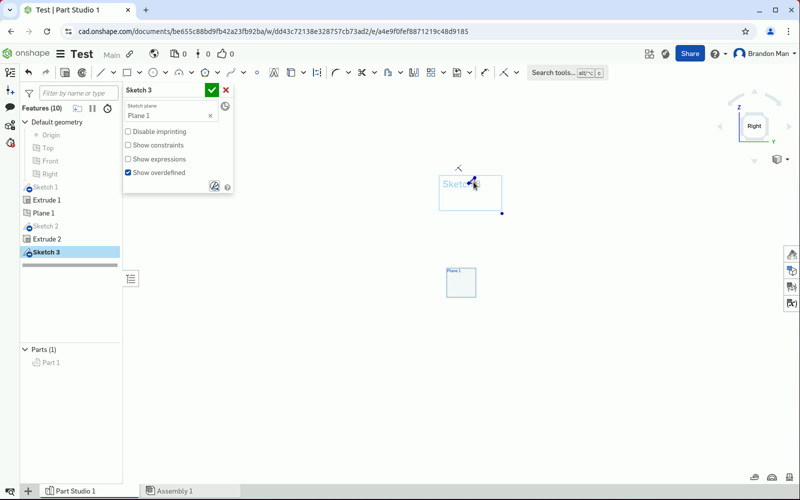
scroll(6)
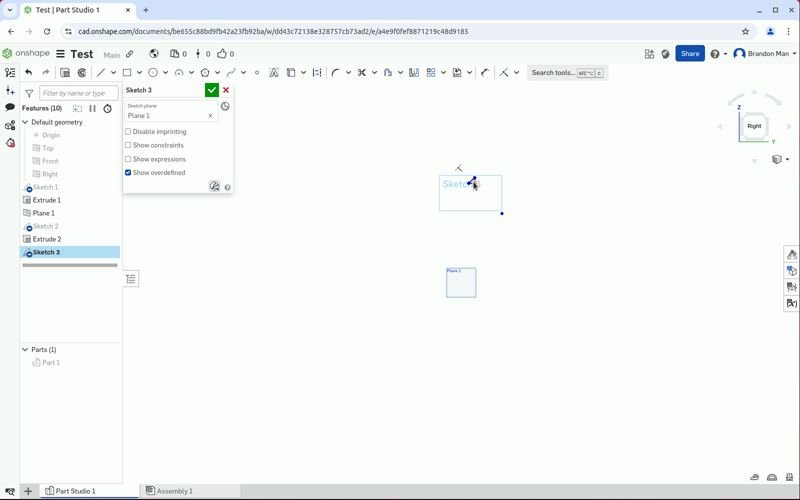
scroll(6)
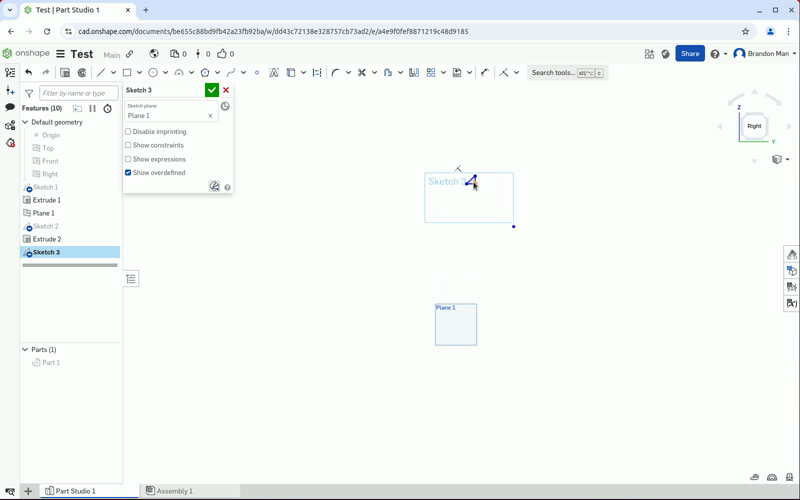
scroll(6)
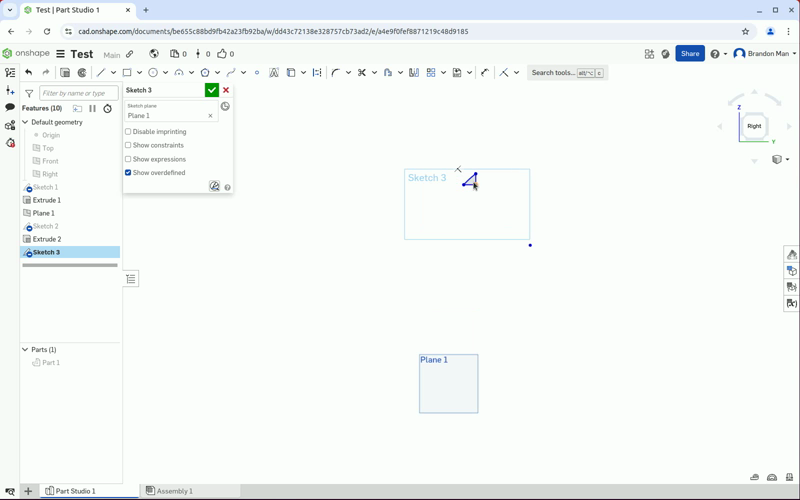
scroll(6)
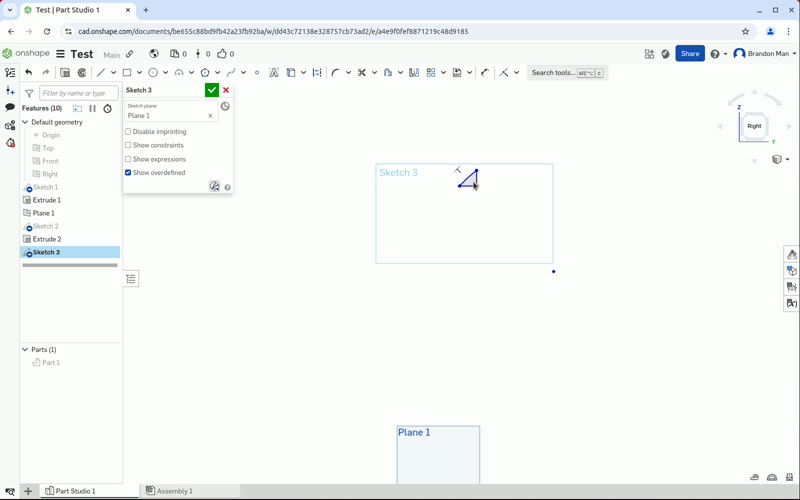
scroll(6)
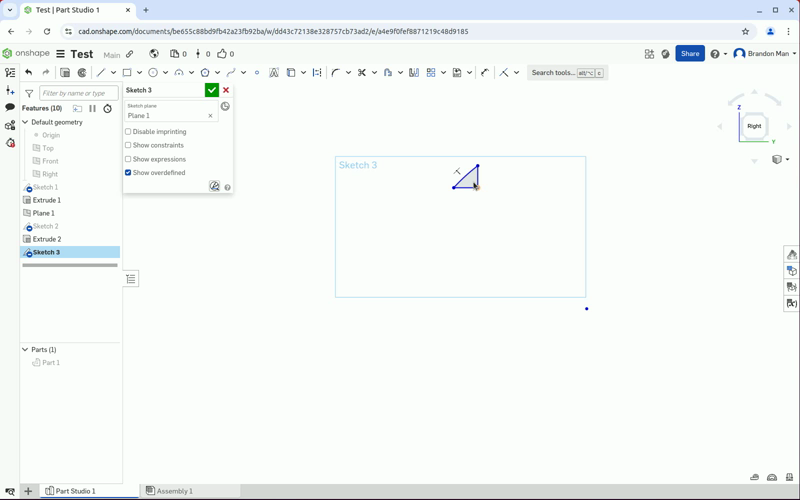
scroll(6)
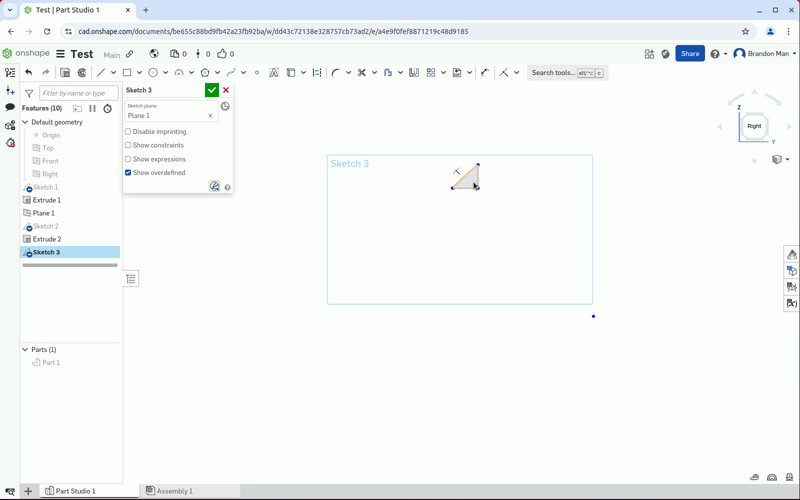
scroll(6)
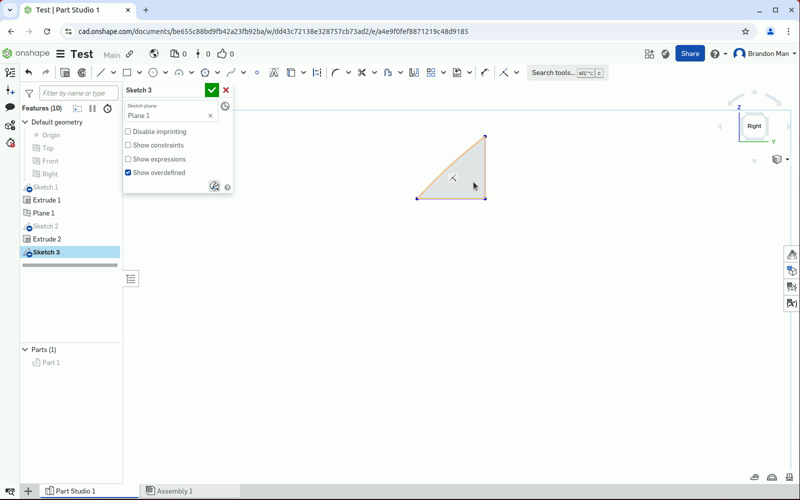
click(473, 181)
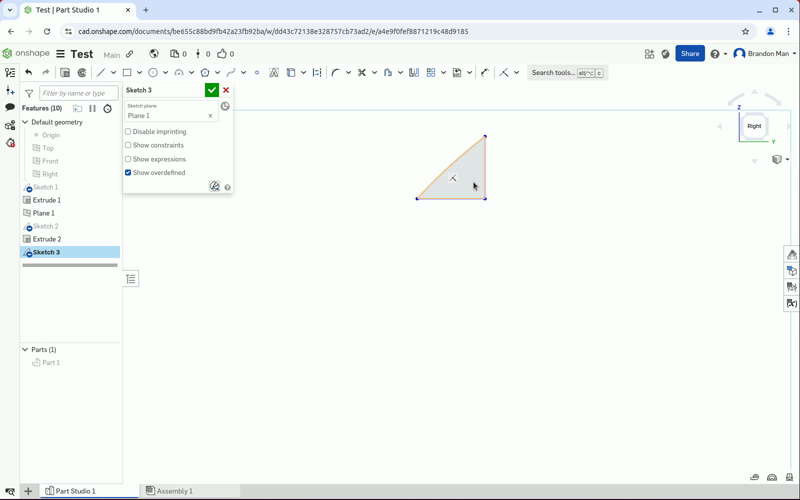
scroll(-6)
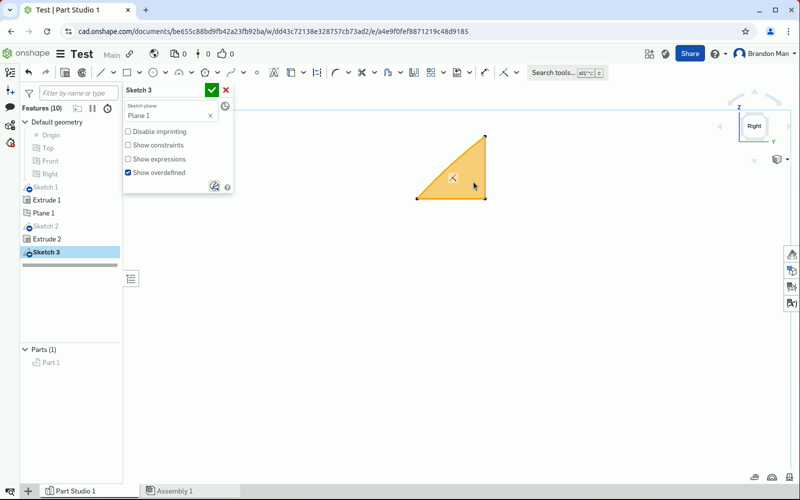
scroll(-6)
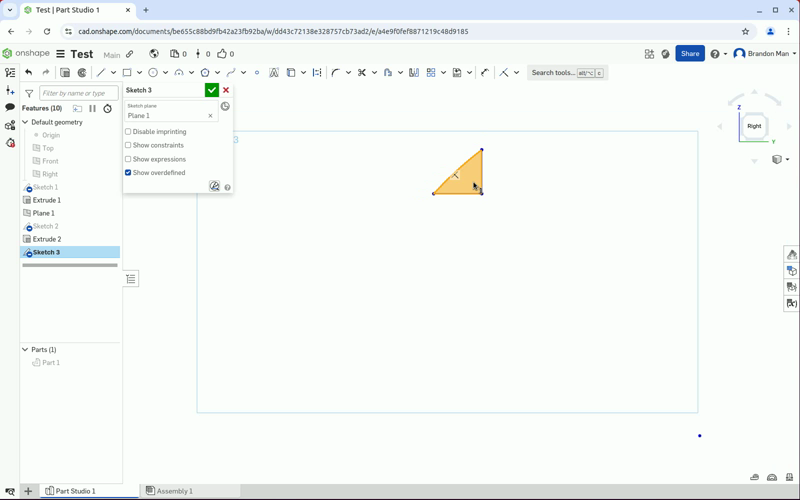
scroll(-6)
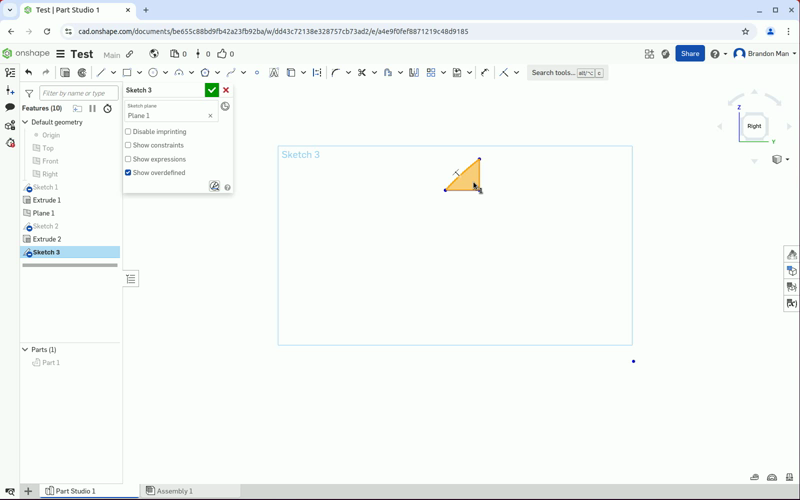
scroll(-6)
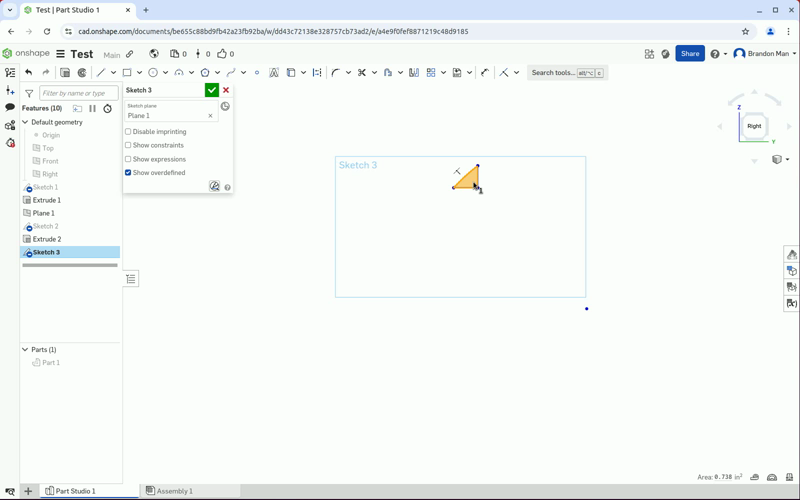
scroll(-6)
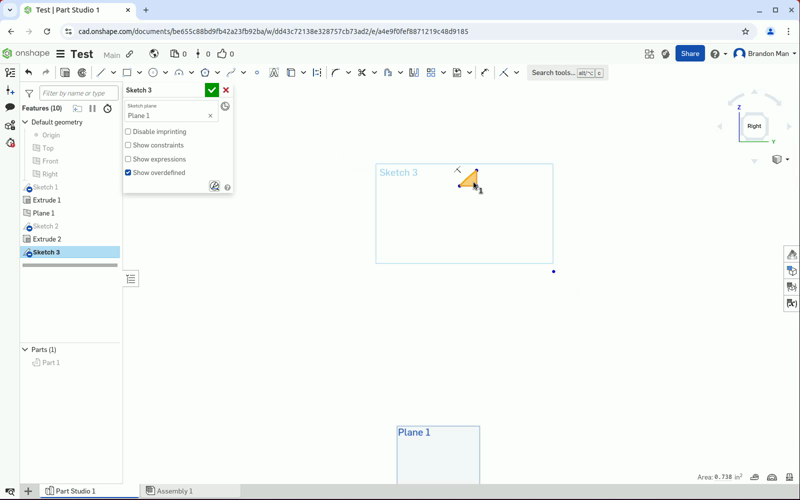
scroll(-6)
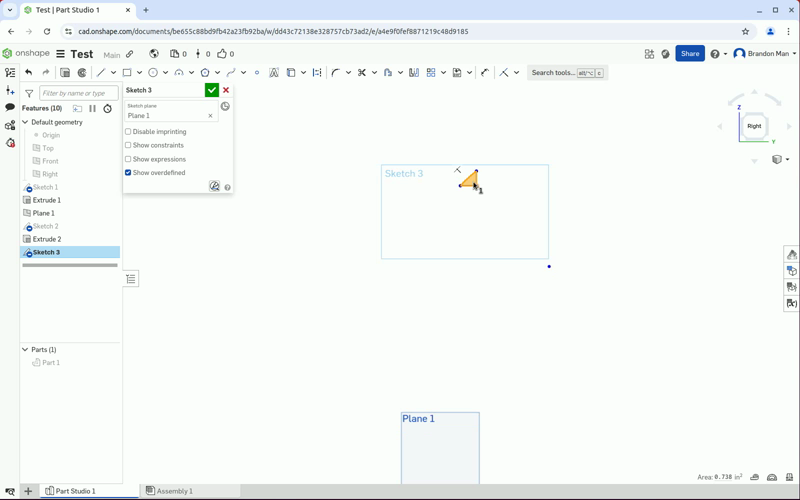
scroll(-6)
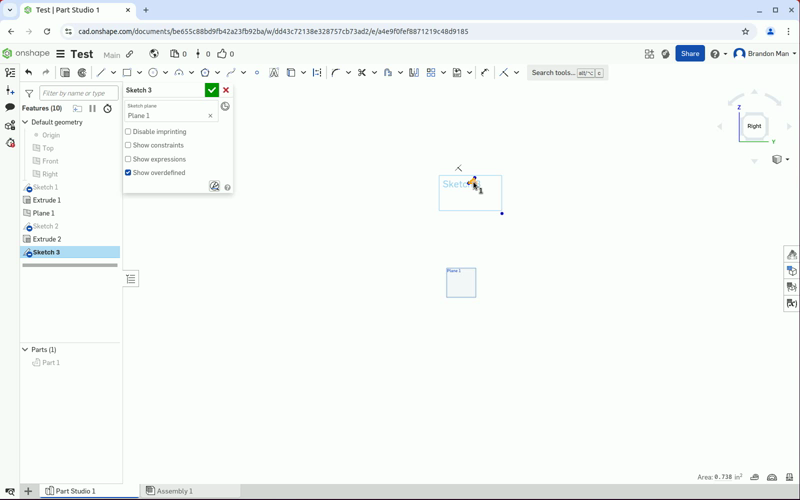
mouse_move(73, 352)
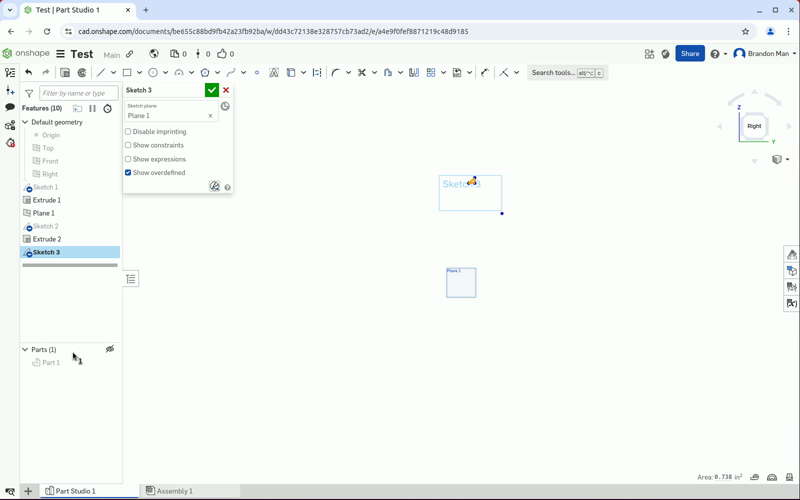
key(shift+y)
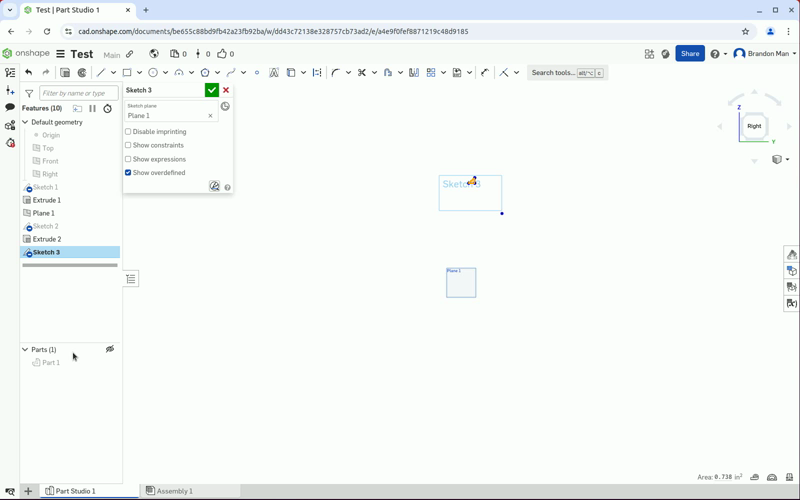
key(shift+e)
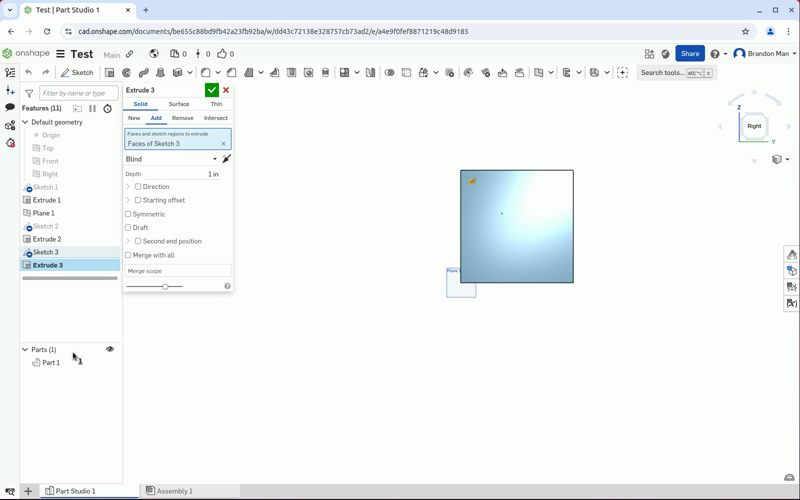
mouse_move(143, 106)
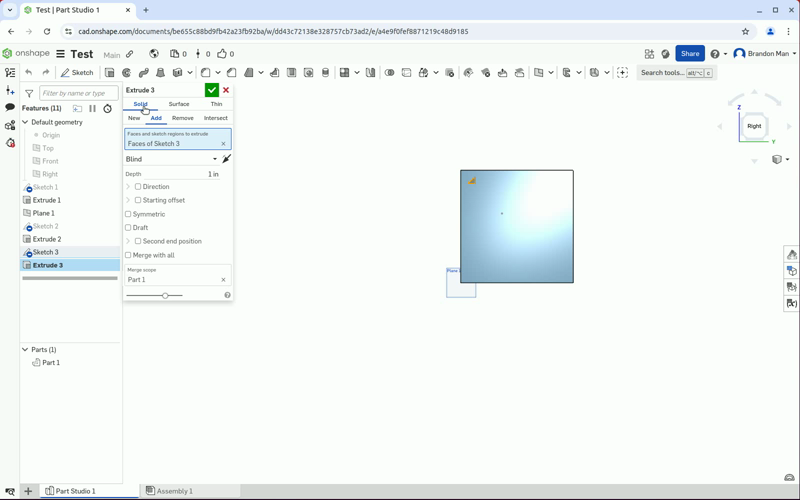
click(143, 106)
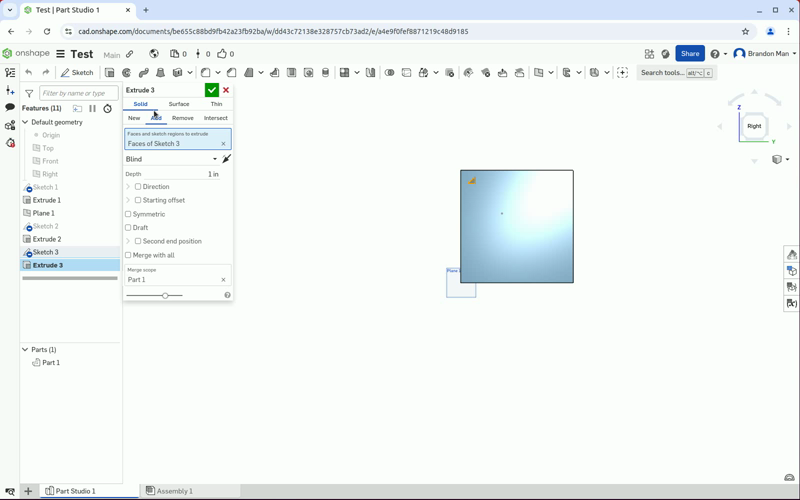
mouse_move(186, 120)
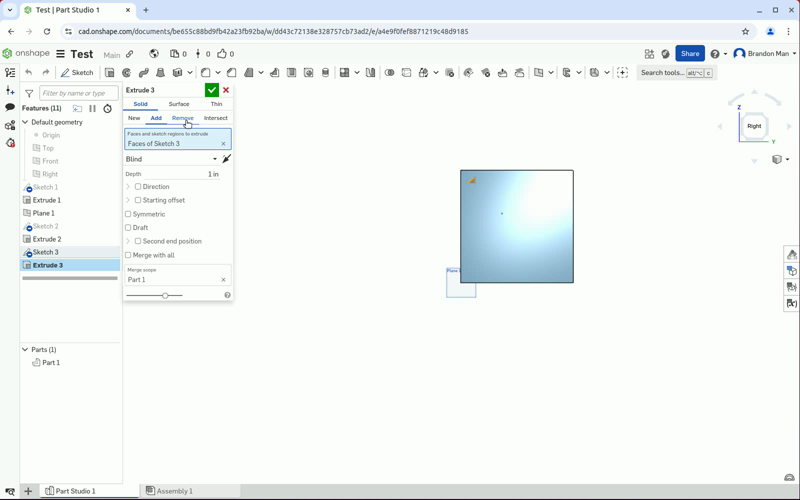
click(186, 120)
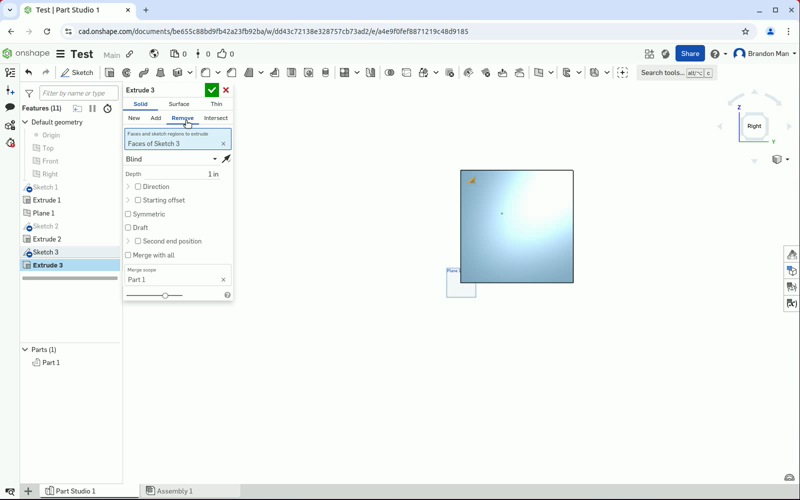
key(tab, 4)
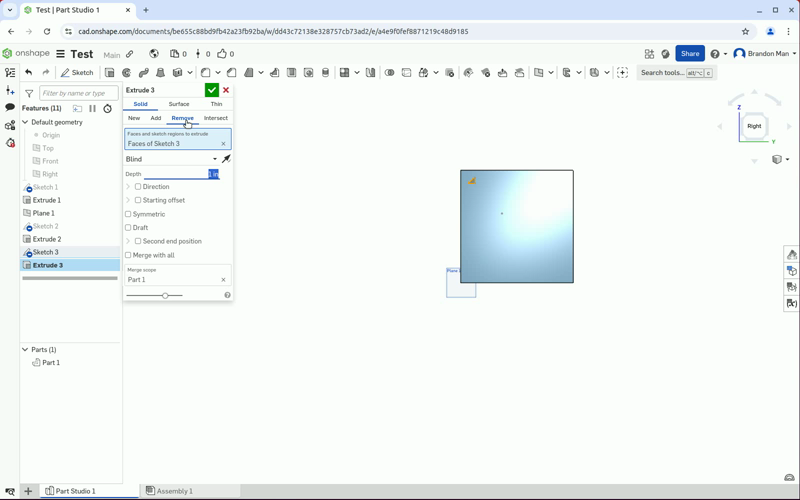
text(0.963)
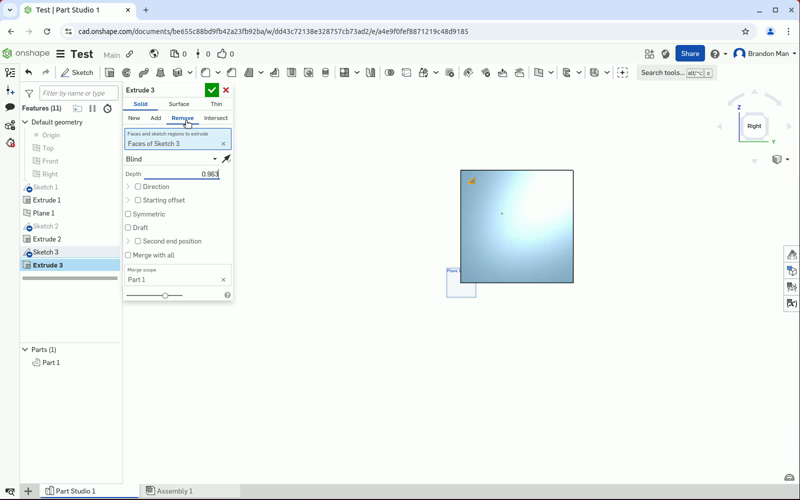
key(tab, 6)
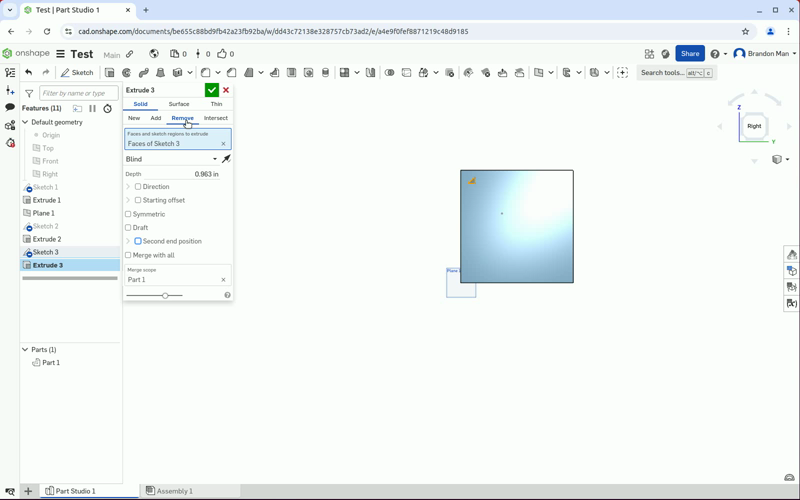
key(space)
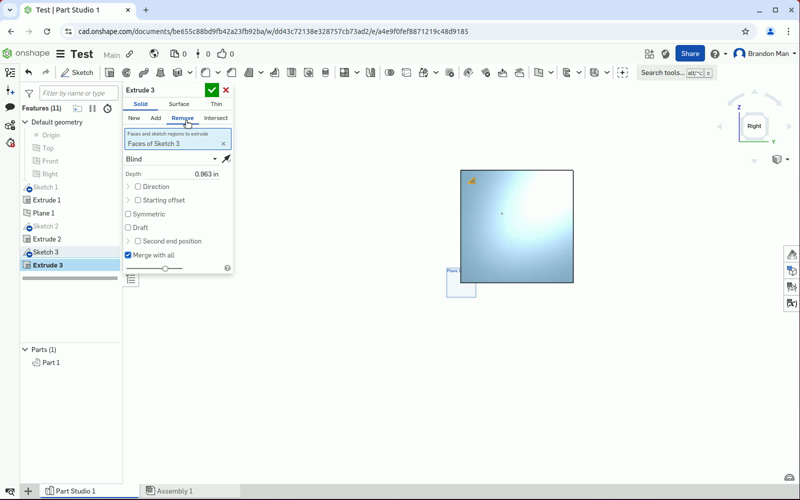
key(enter)
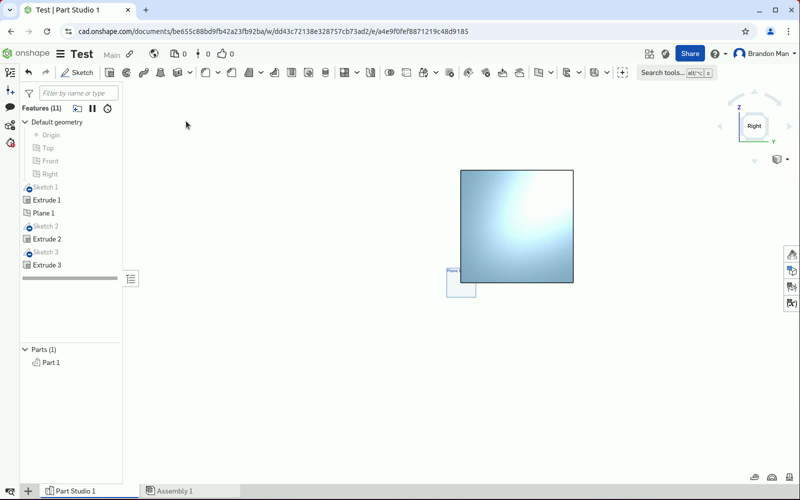
key(shift+h)
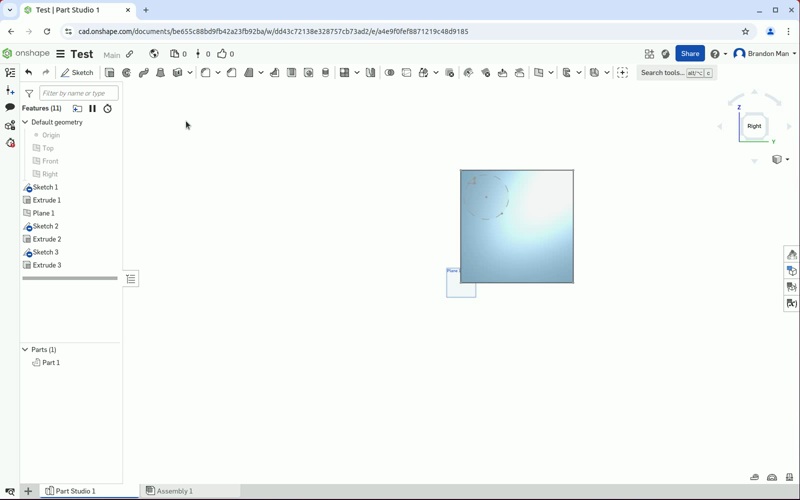
key(shift+h)
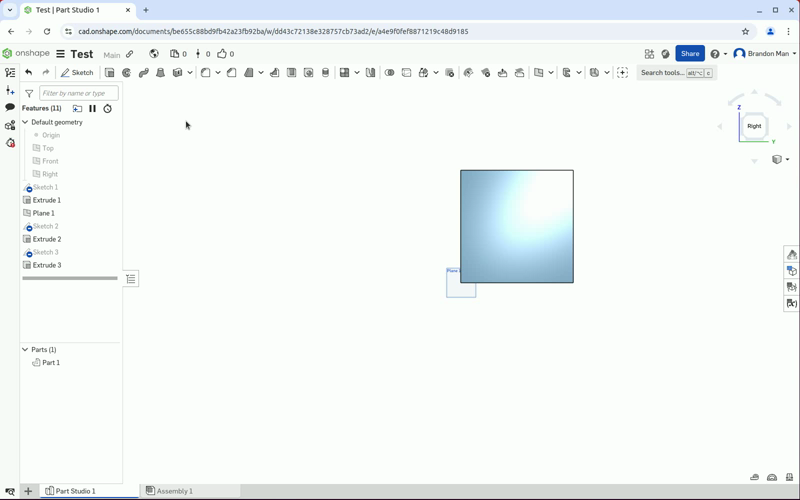
mouse_move(73, 189)
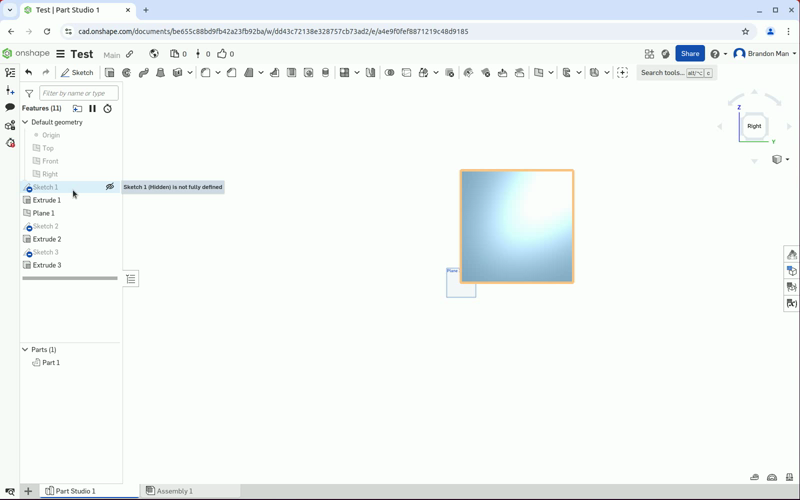
click(73, 189)
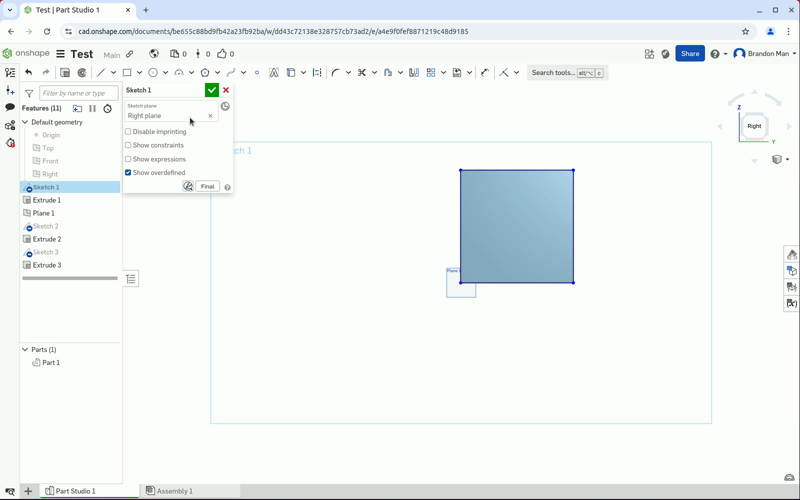
mouse_move(229, 92)
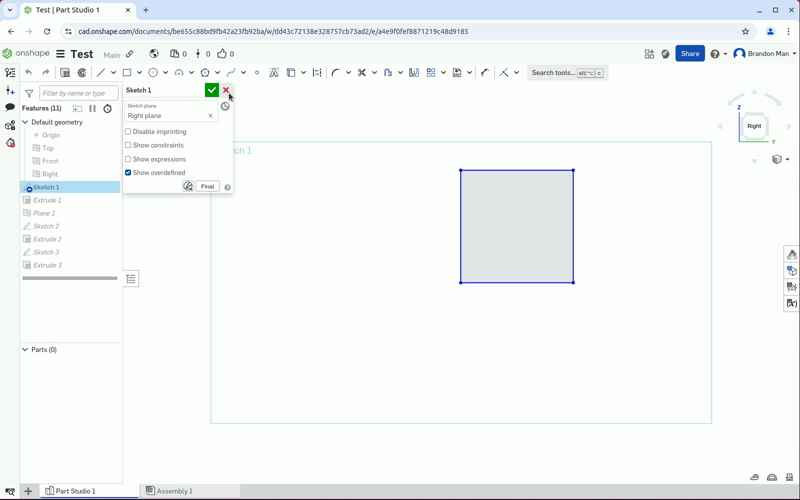
click(229, 92)
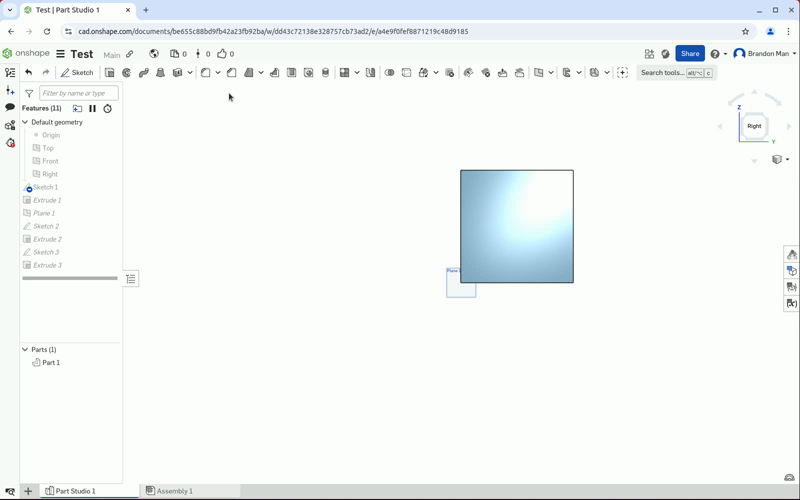
key(shift+s)
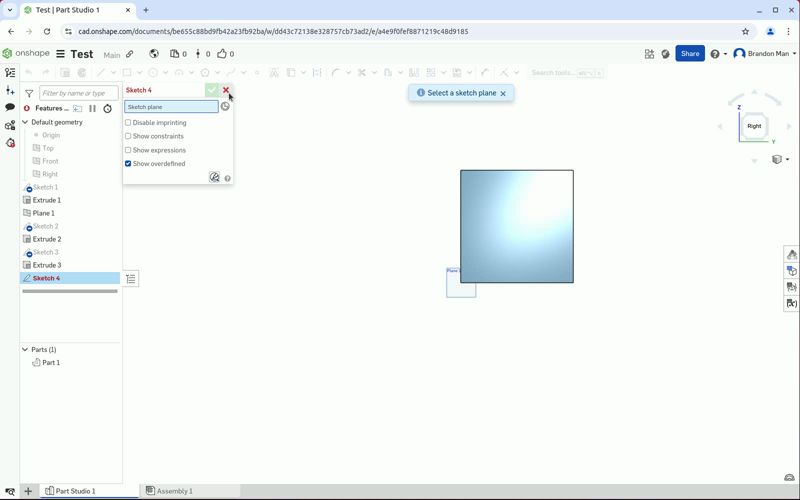
mouse_move(73, 215)
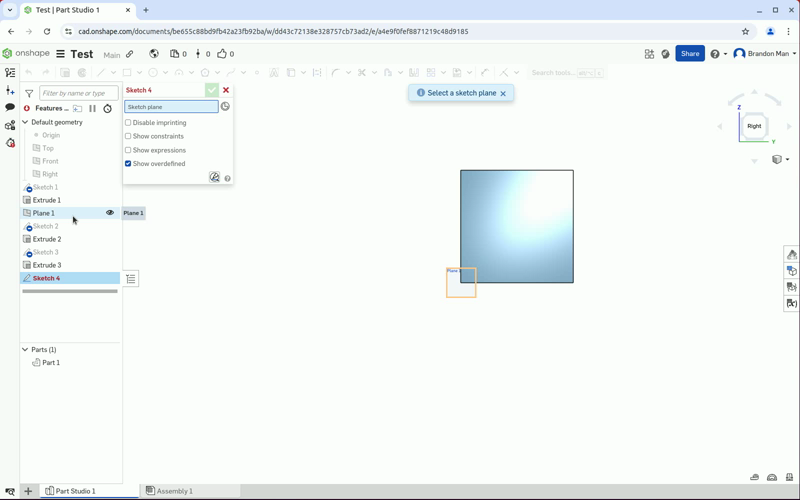
click(73, 215)
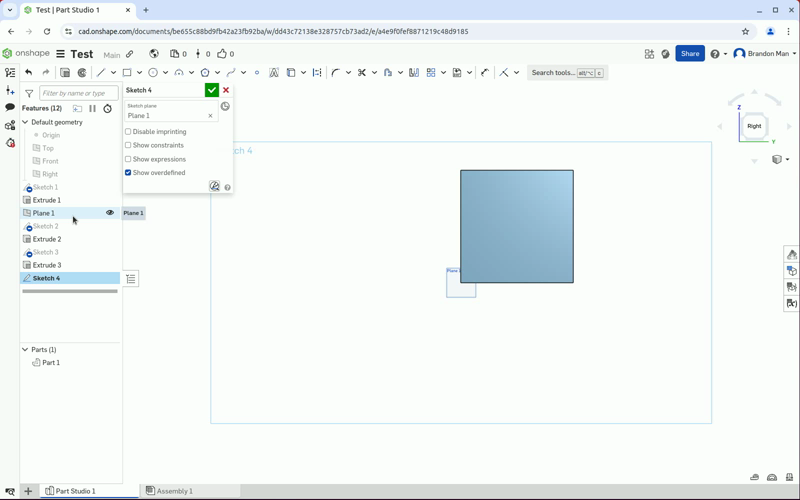
mouse_move(73, 352)
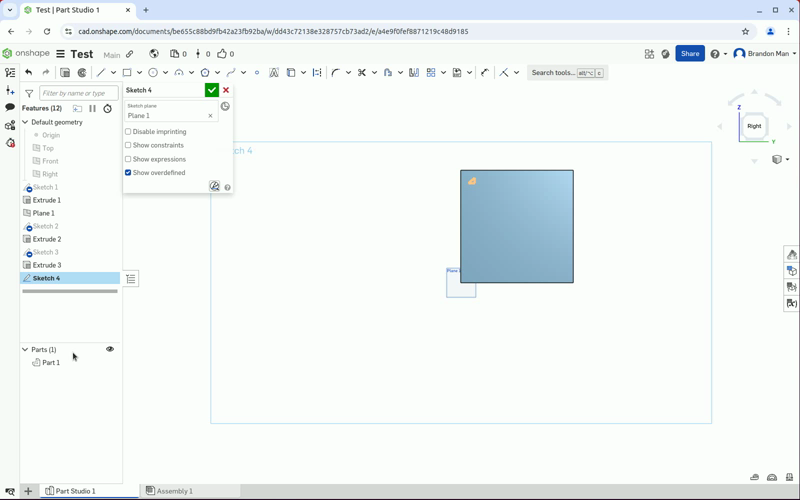
key(y)
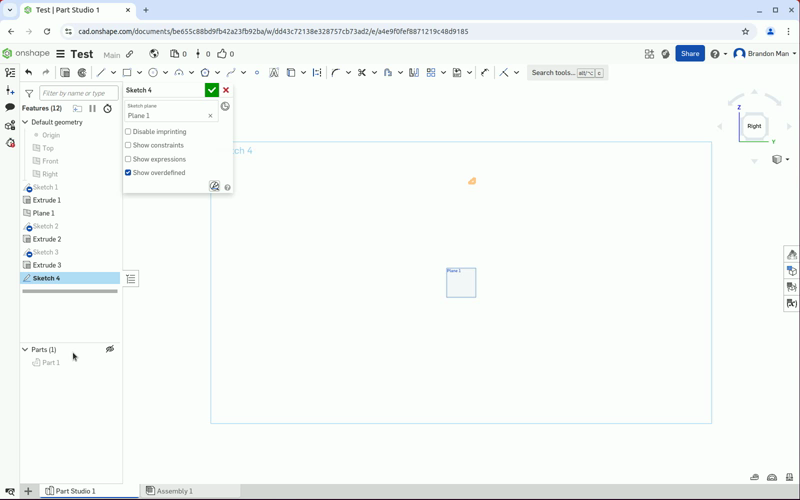
key(l)
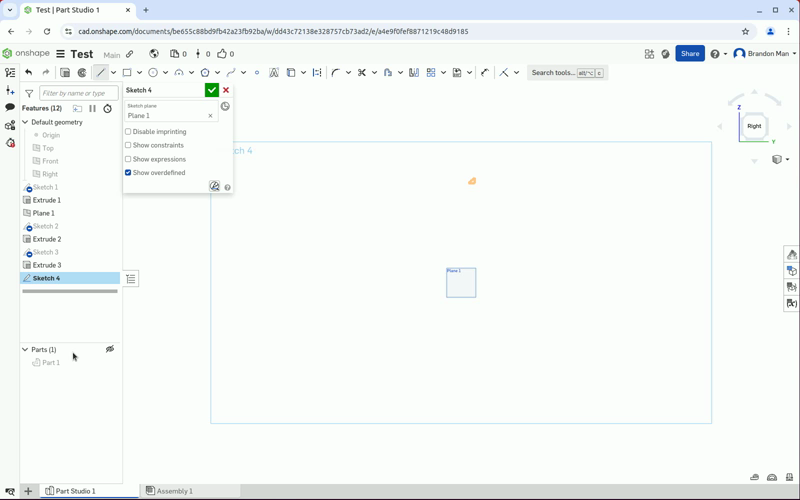
key_down(shift)
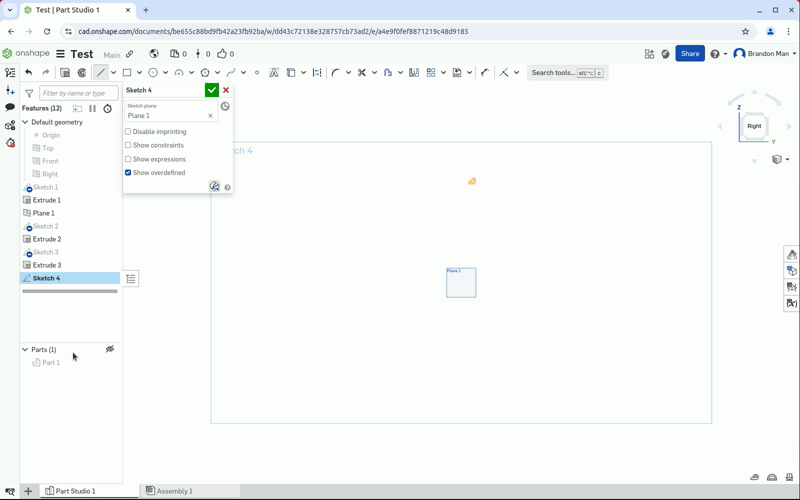
mouse_move(560, 183)
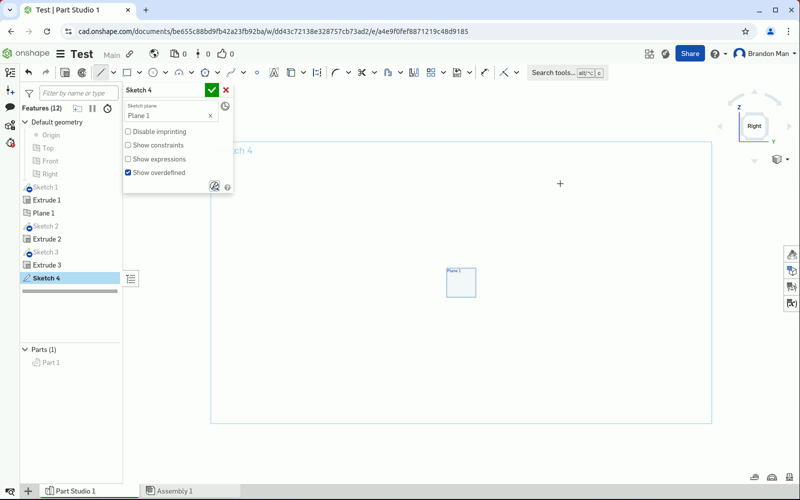
click(560, 183)
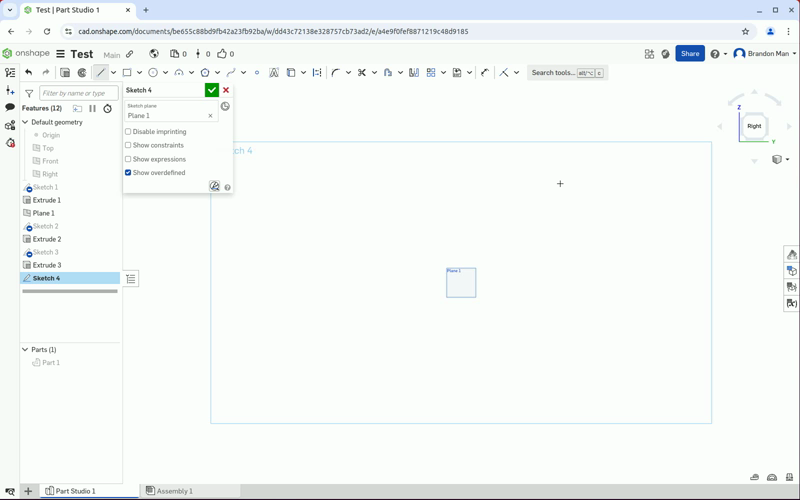
key_up(shift)
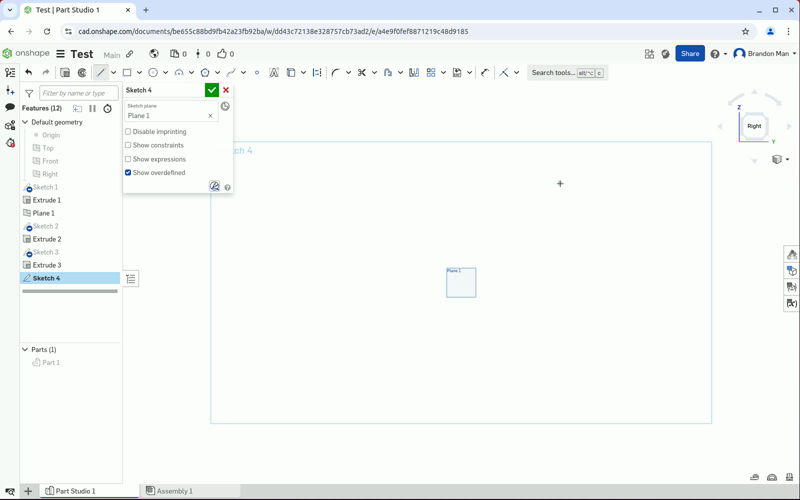
key_down(shift)
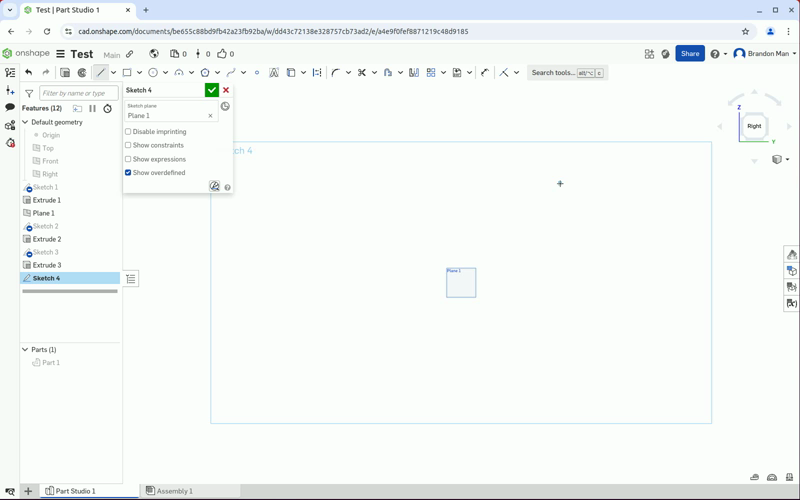
mouse_move(589, 183)
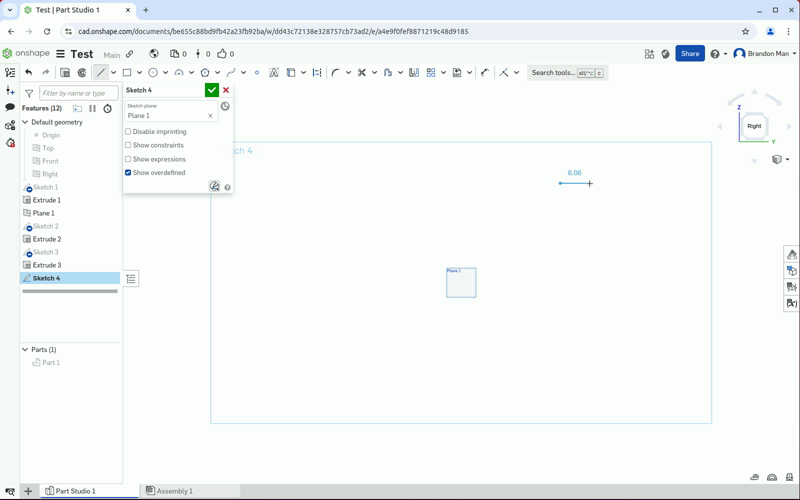
mouse_move(565, 183)
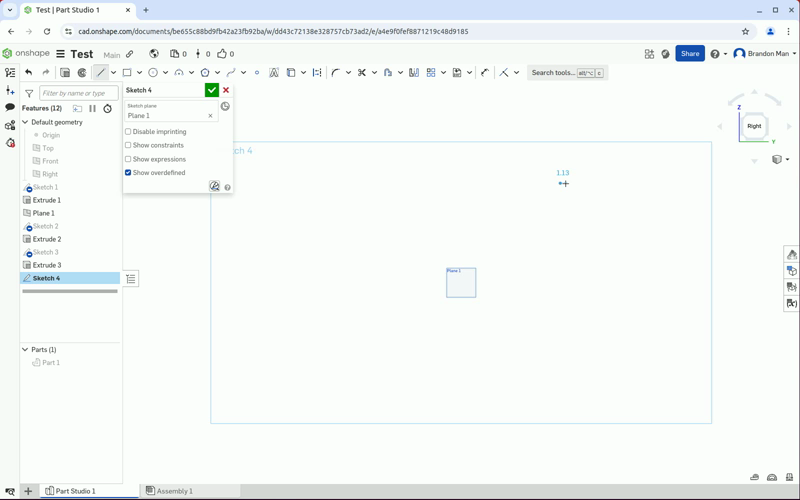
scroll(6)
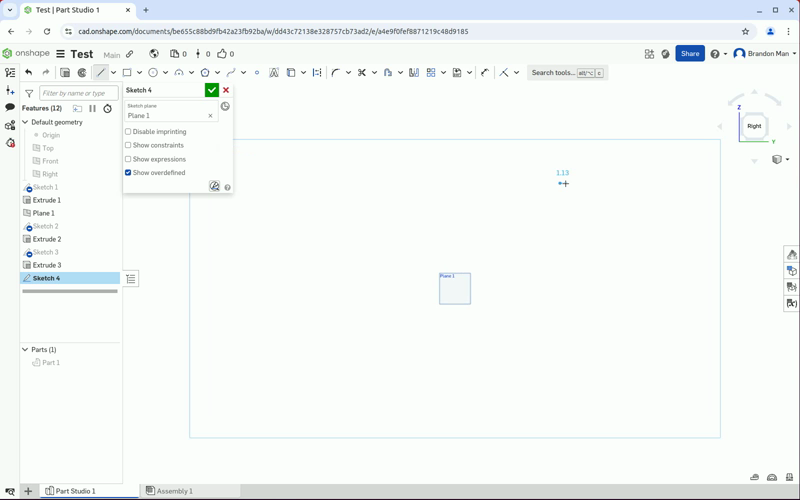
scroll(6)
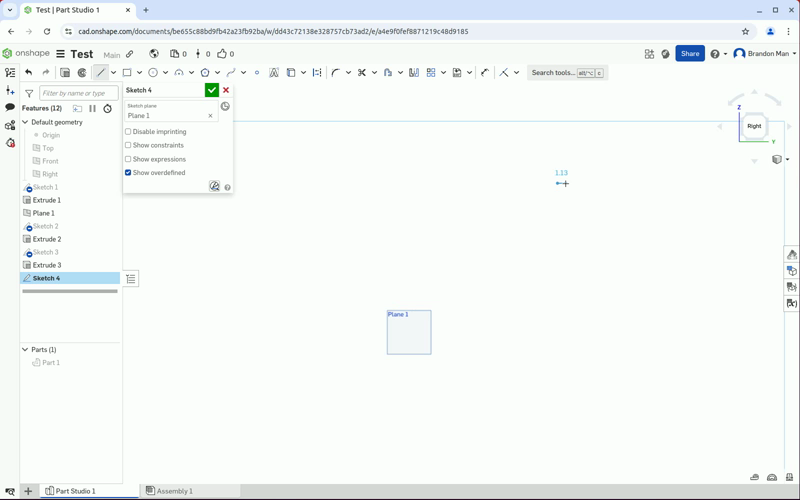
scroll(6)
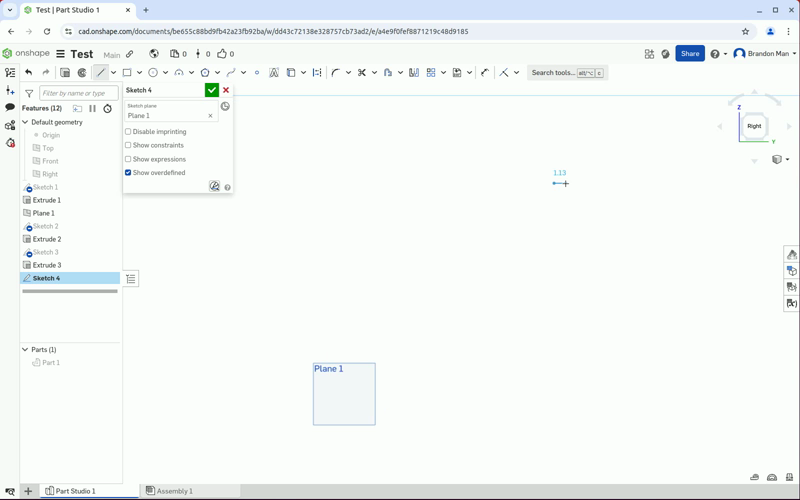
scroll(6)
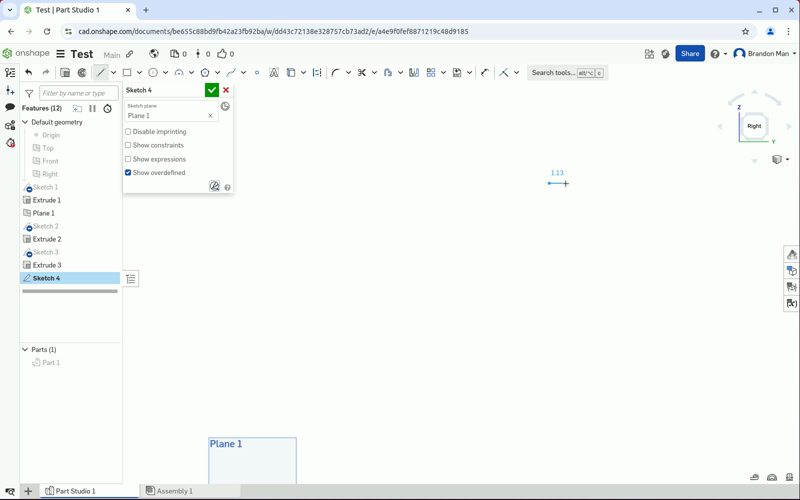
scroll(6)
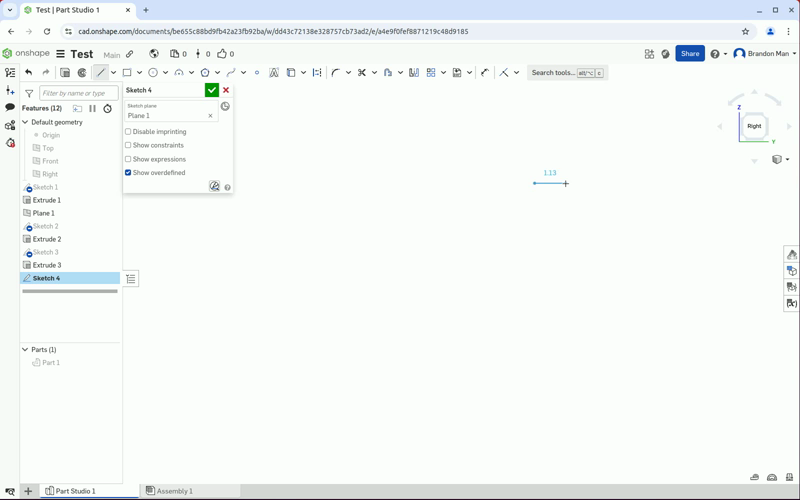
scroll(6)
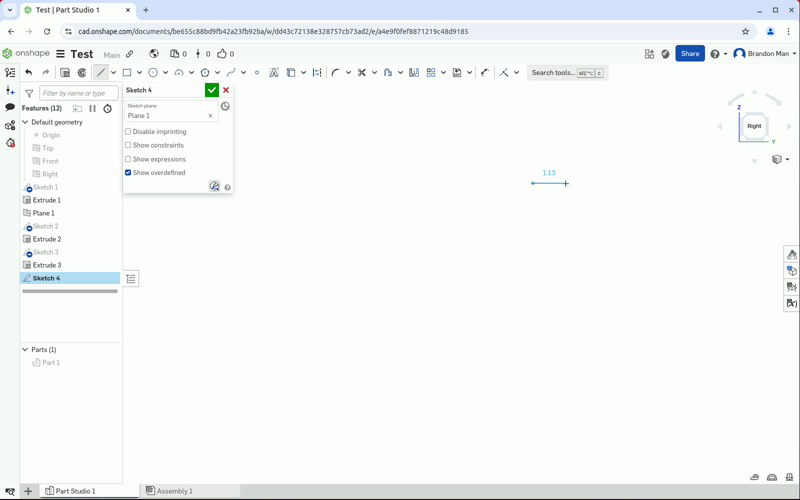
scroll(6)
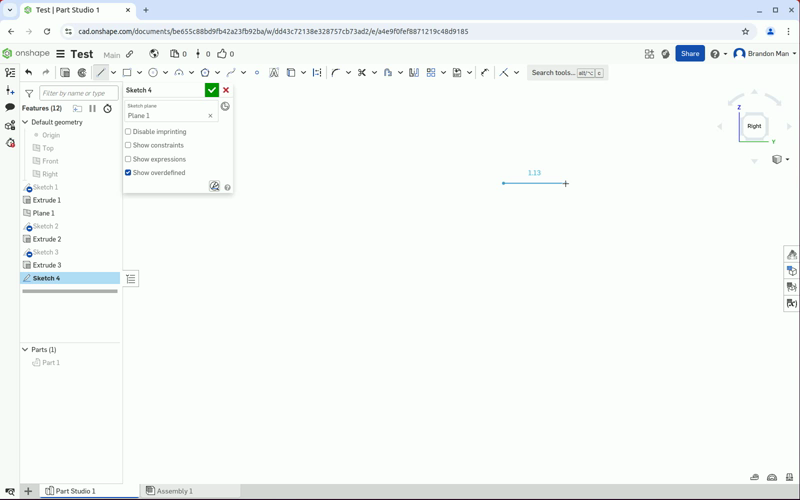
click(565, 183)
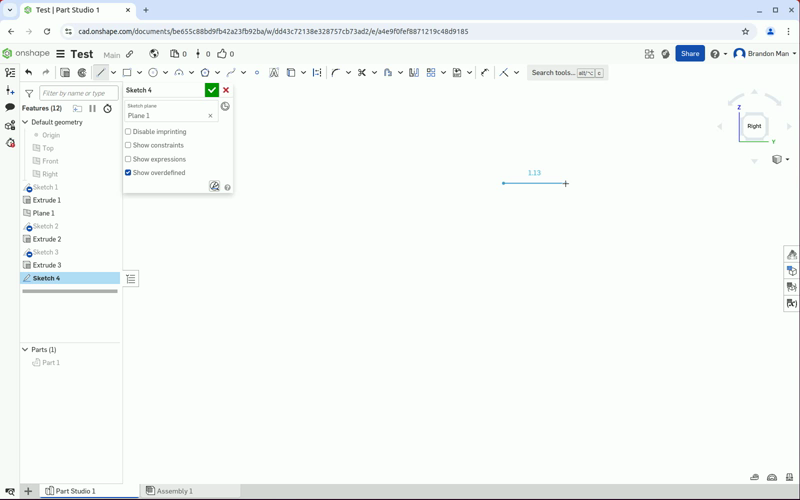
scroll(-6)
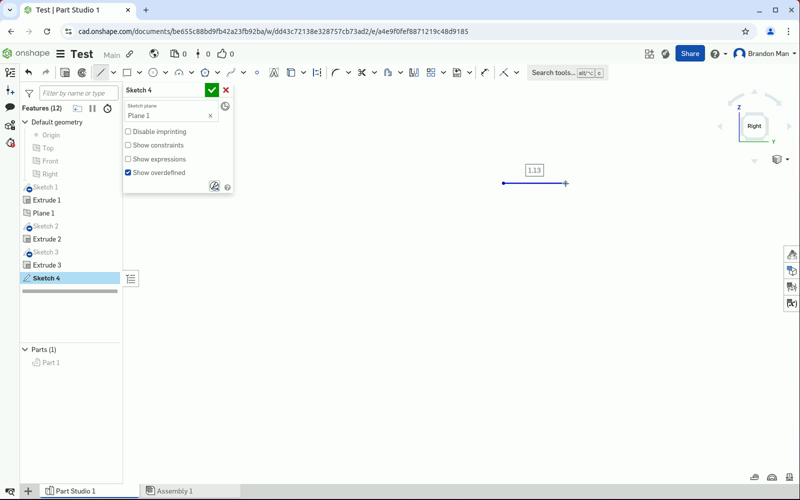
scroll(-6)
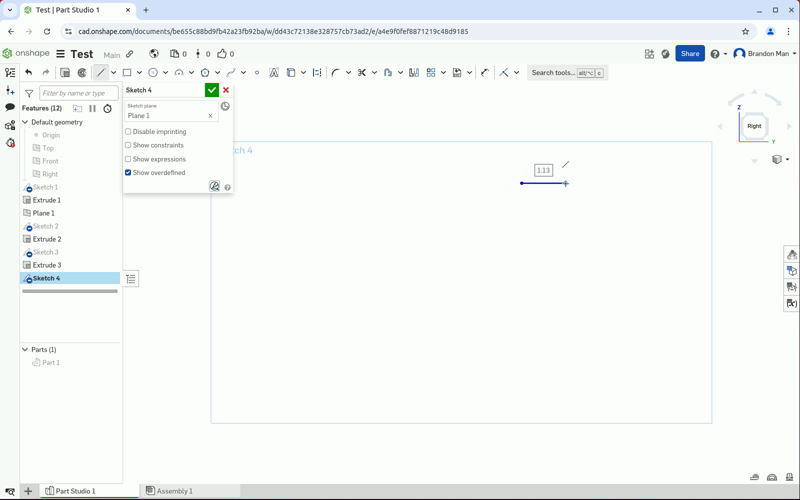
scroll(-6)
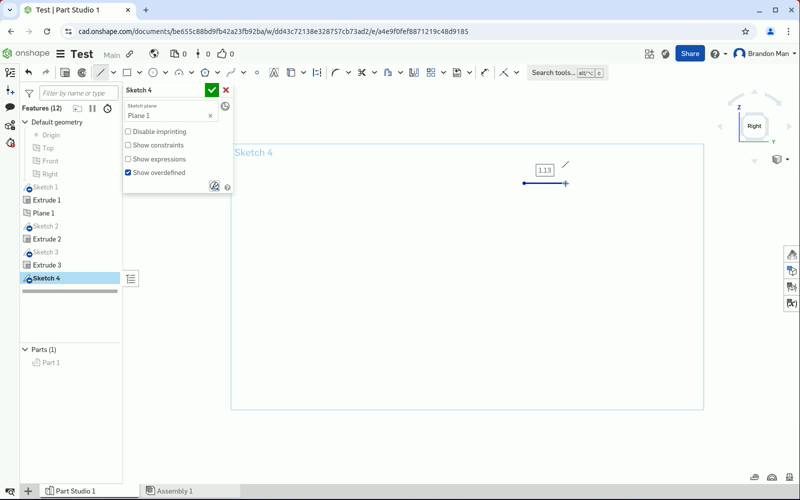
scroll(-6)
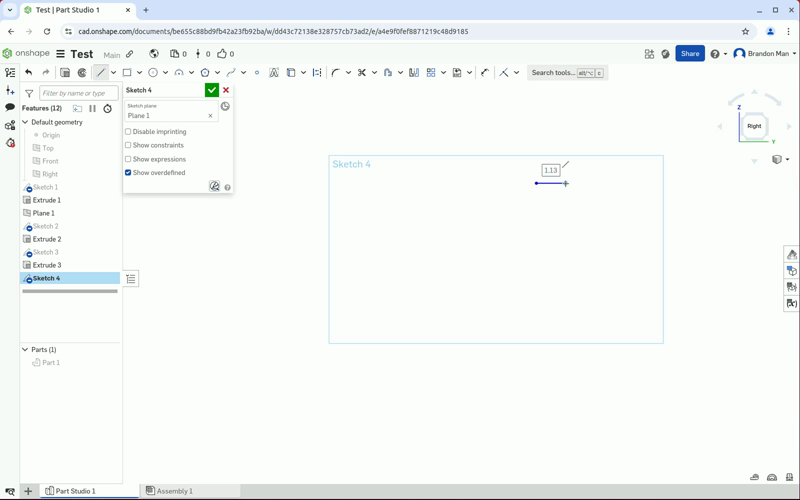
scroll(-6)
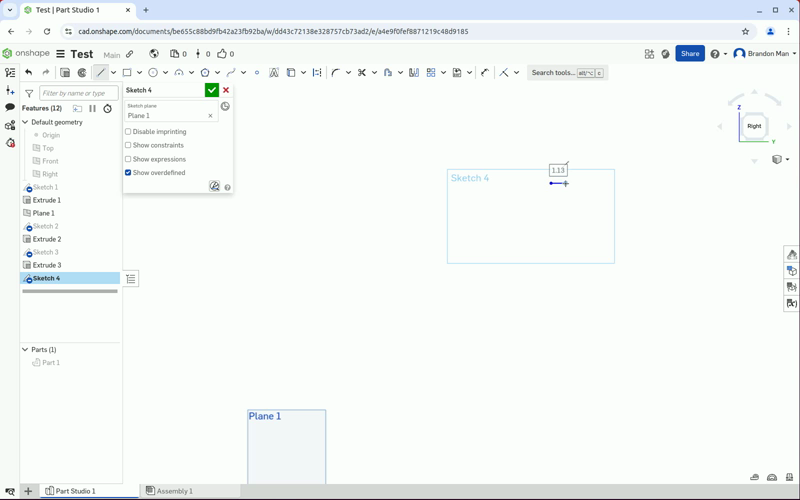
scroll(-6)
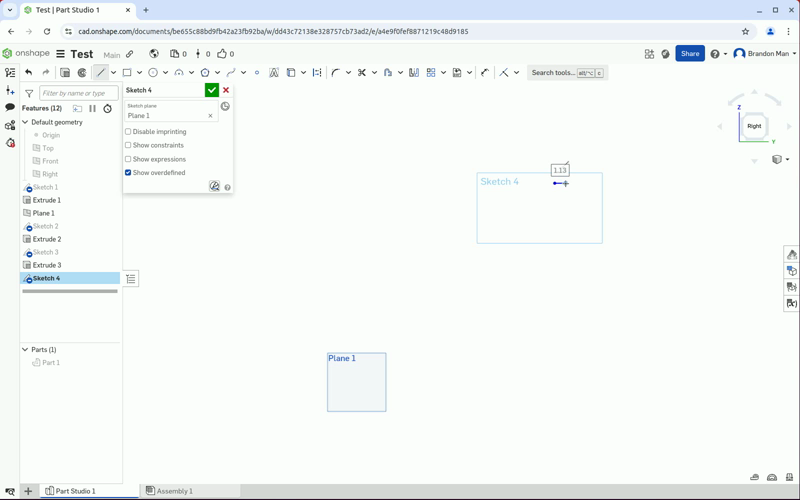
scroll(-6)
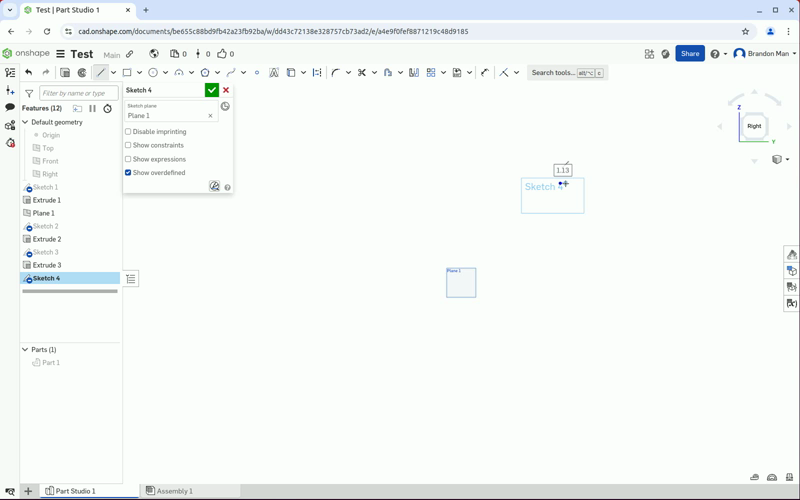
key_up(shift)
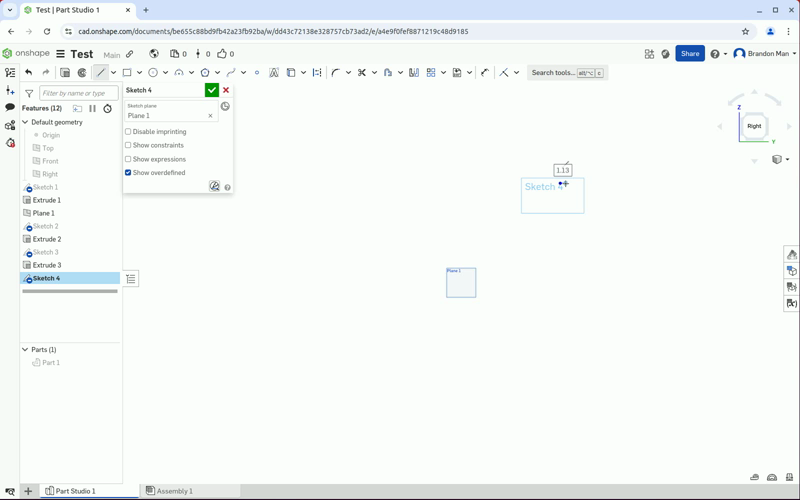
key(esc)
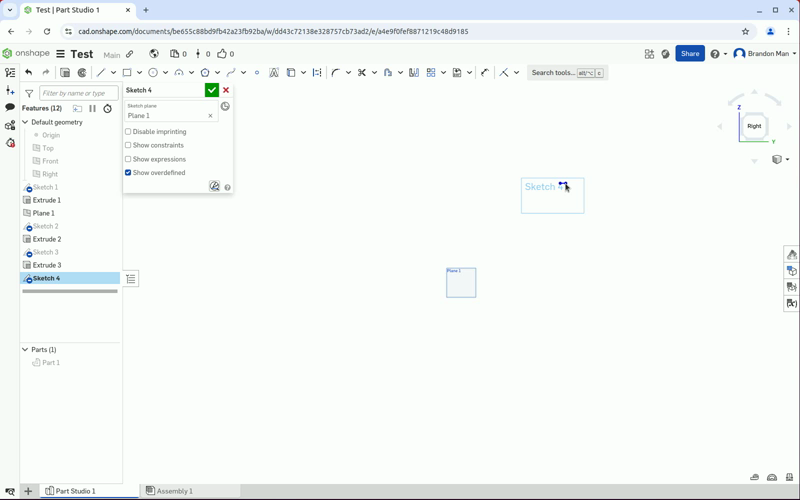
key(a)
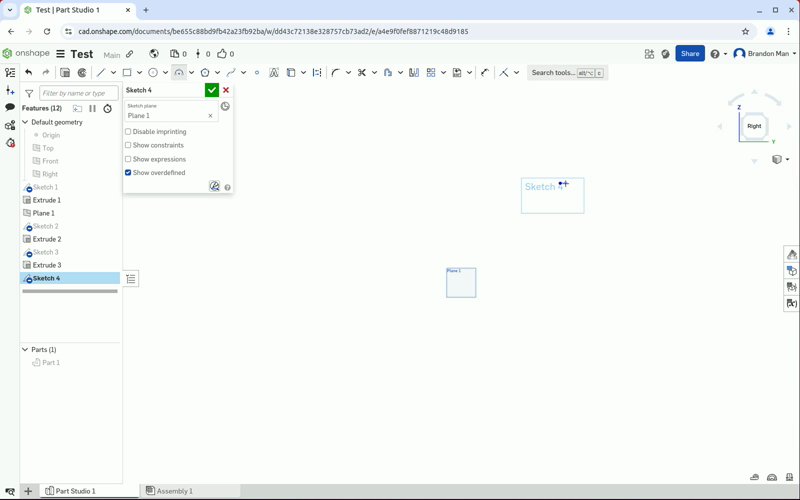
mouse_move(565, 183)
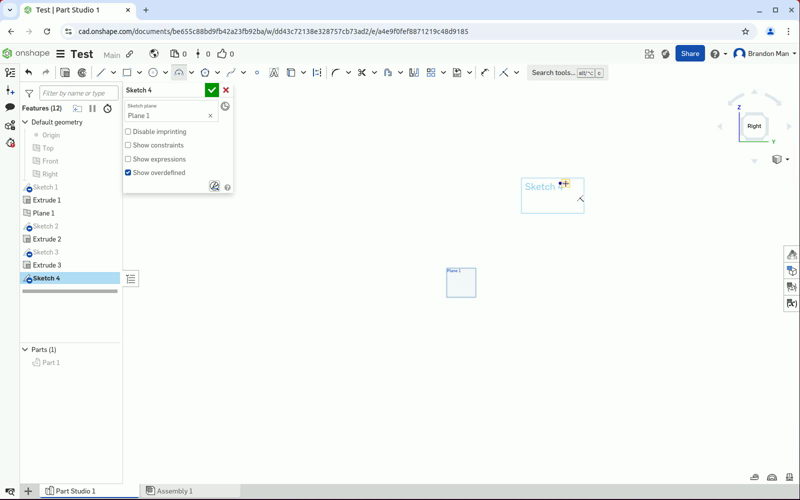
click(565, 183)
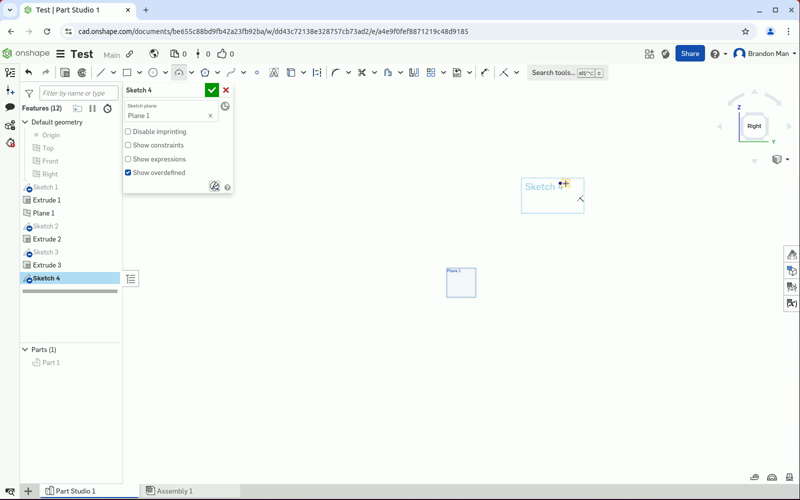
key_down(shift)
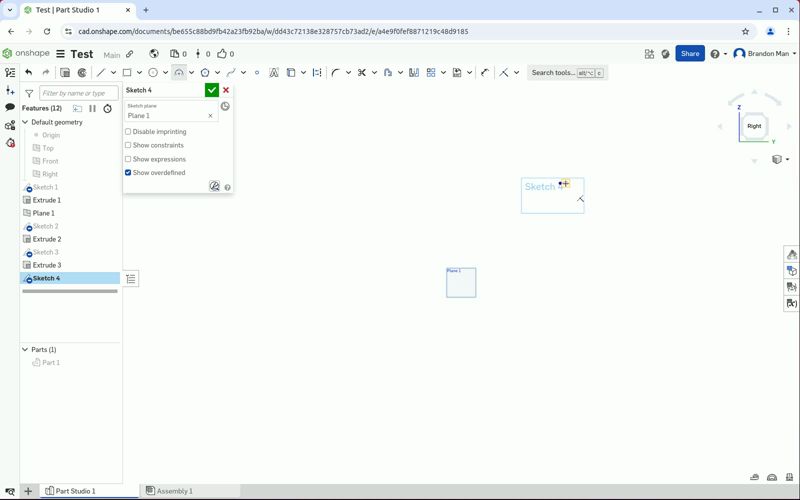
mouse_move(560, 178)
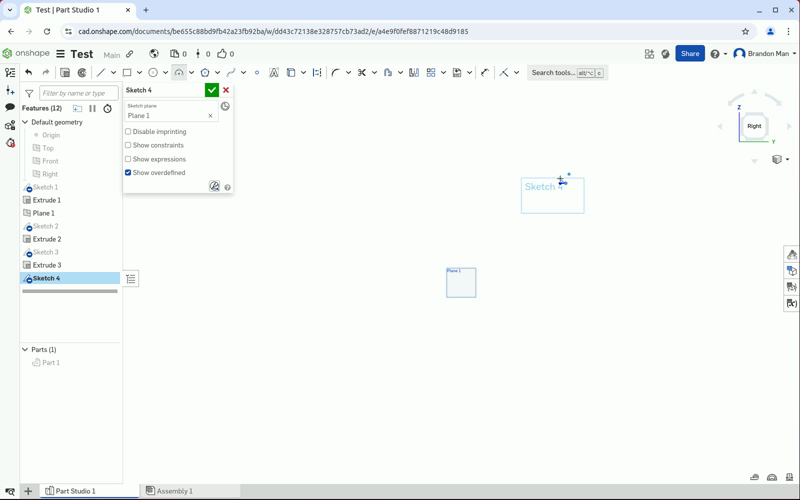
scroll(6)
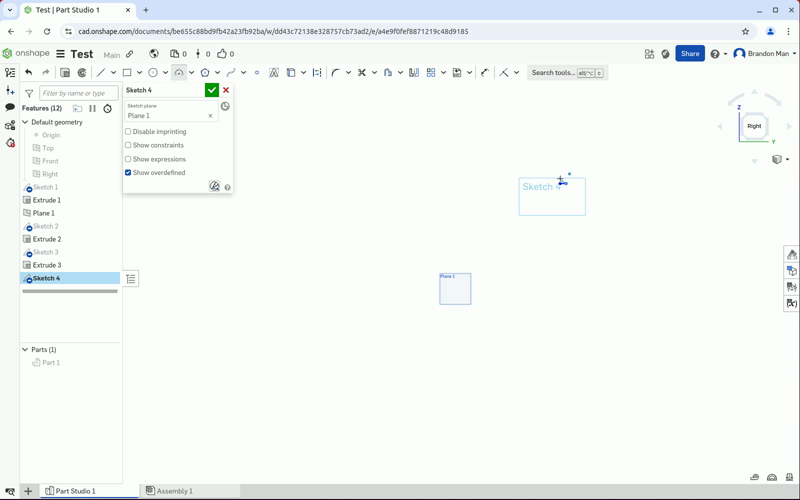
scroll(6)
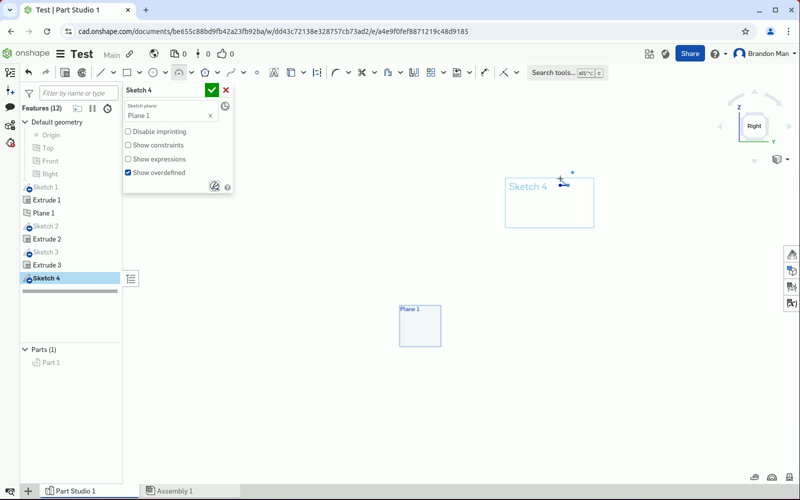
scroll(6)
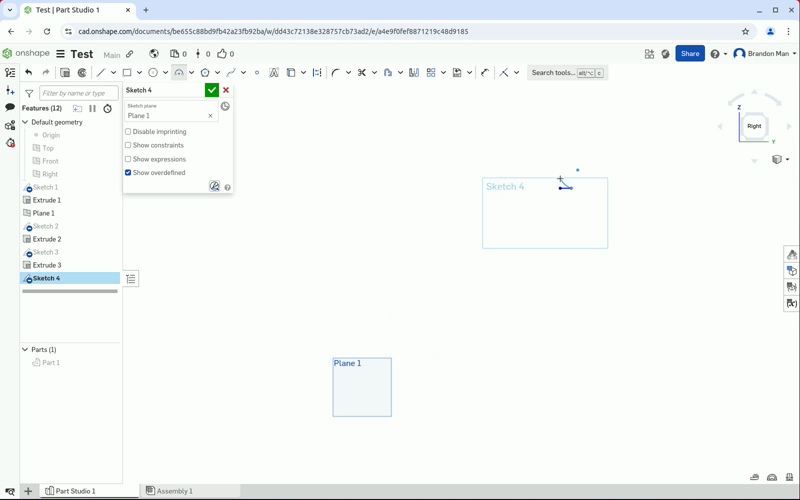
scroll(6)
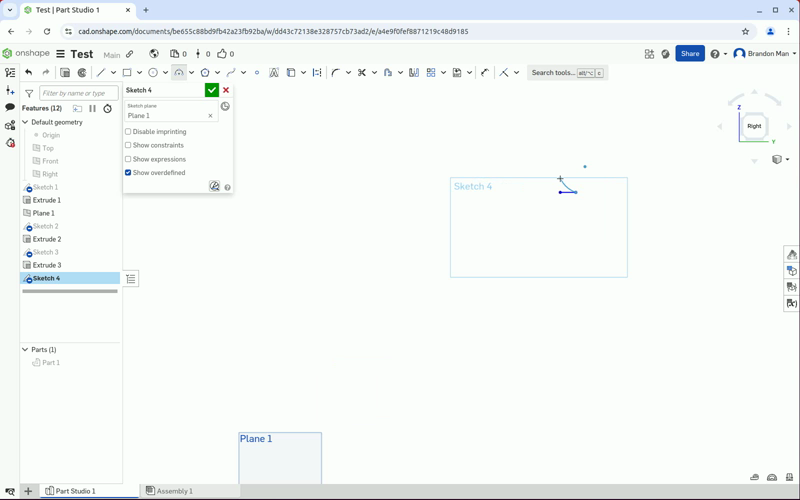
scroll(6)
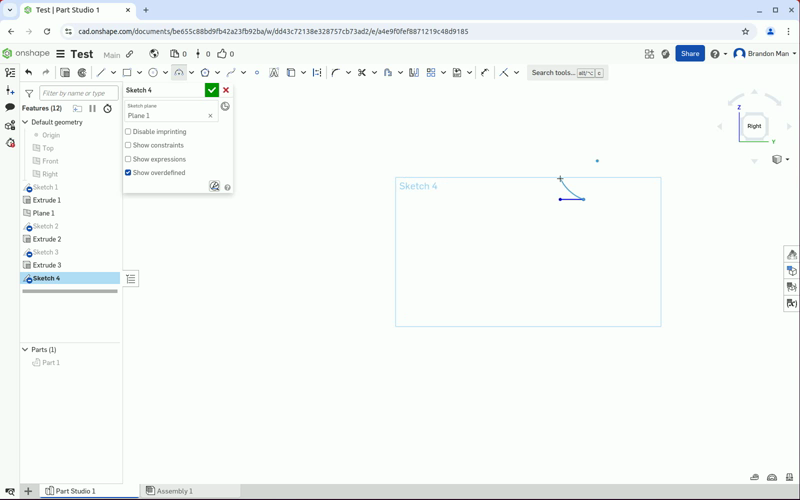
scroll(6)
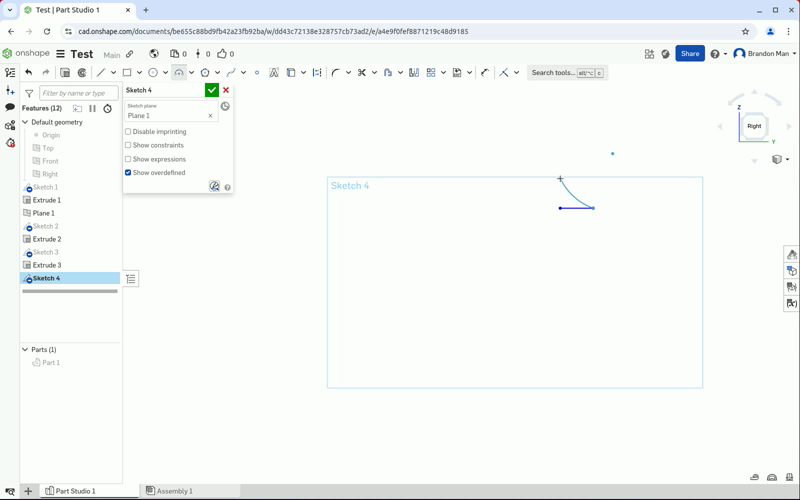
scroll(6)
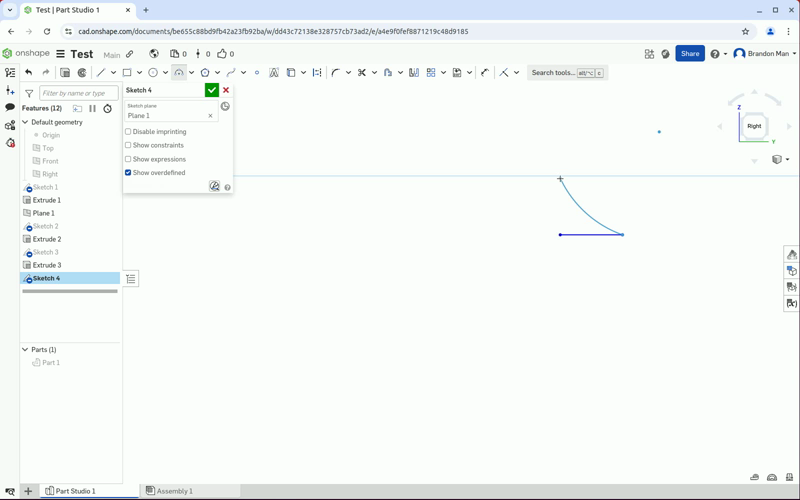
click(560, 178)
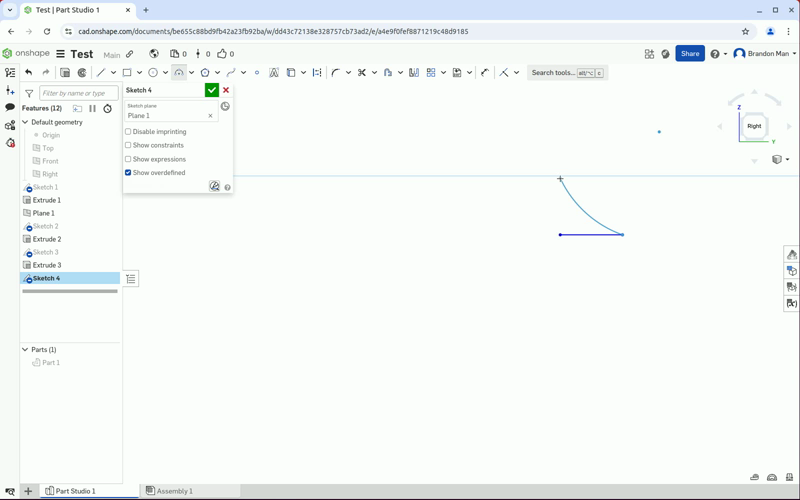
scroll(-6)
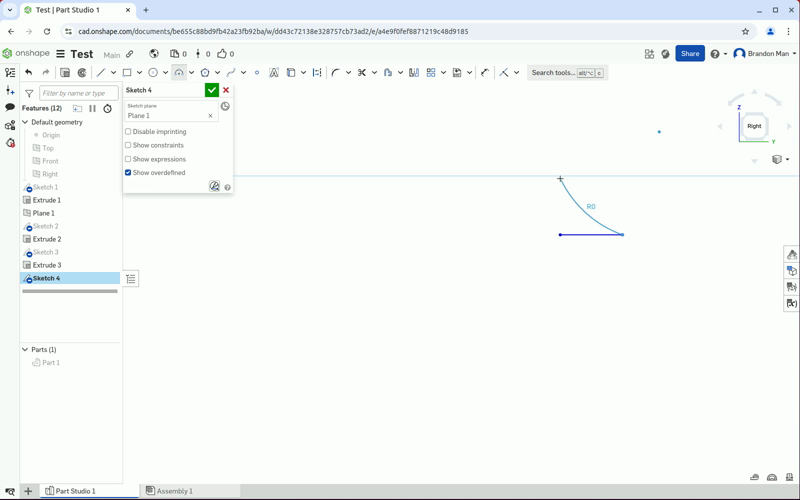
scroll(-6)
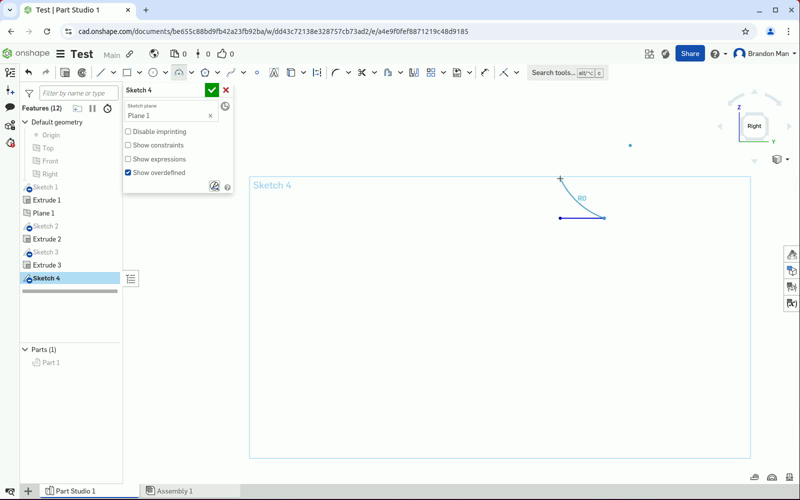
scroll(-6)
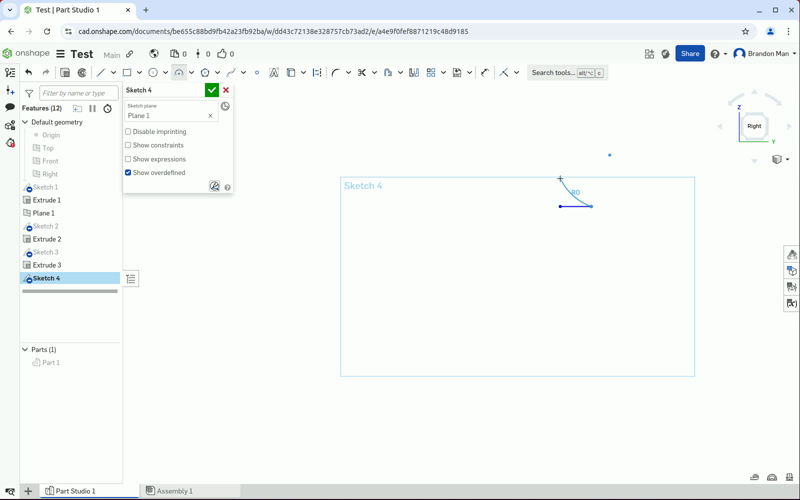
scroll(-6)
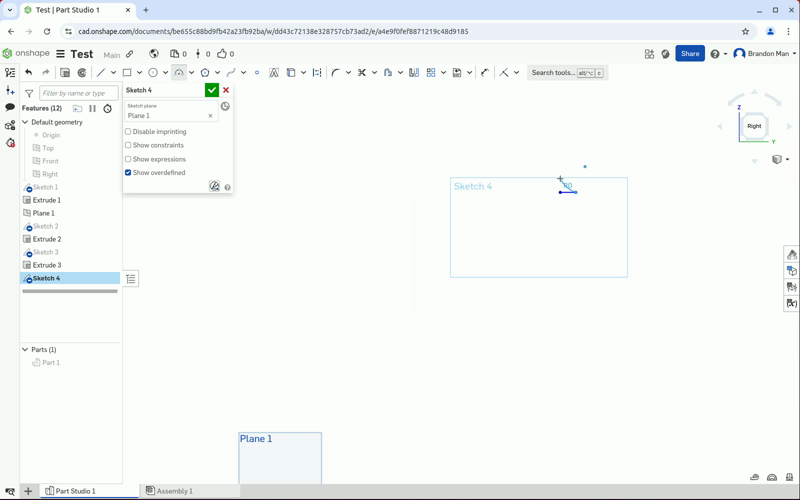
scroll(-6)
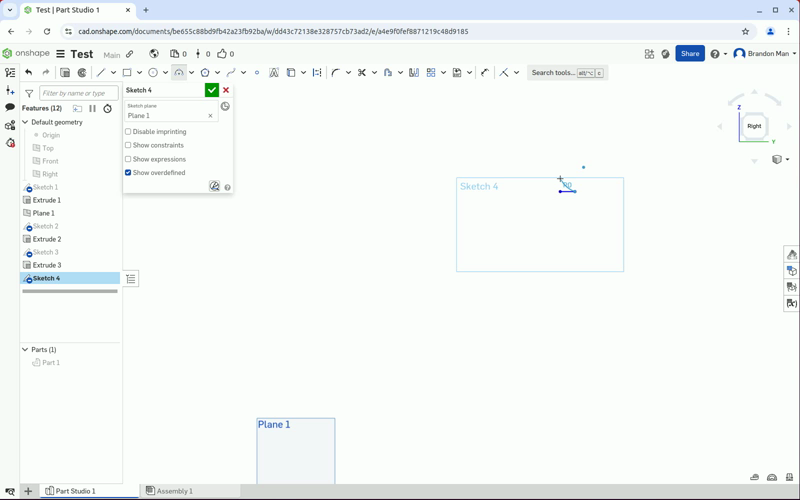
scroll(-6)
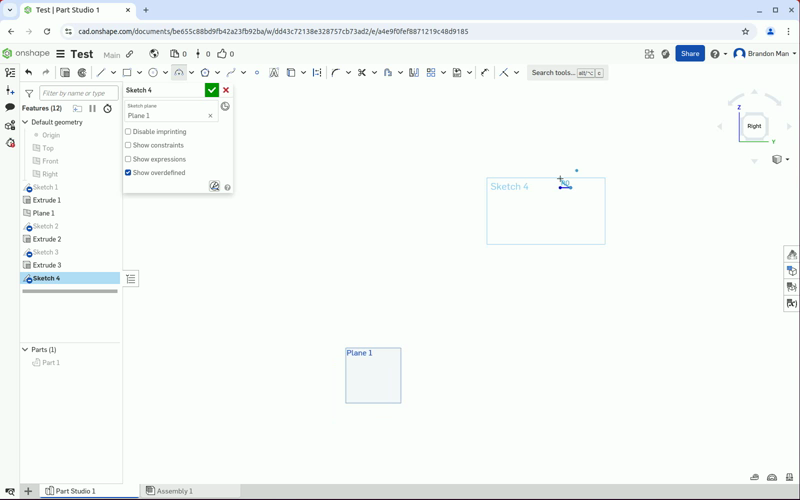
scroll(-6)
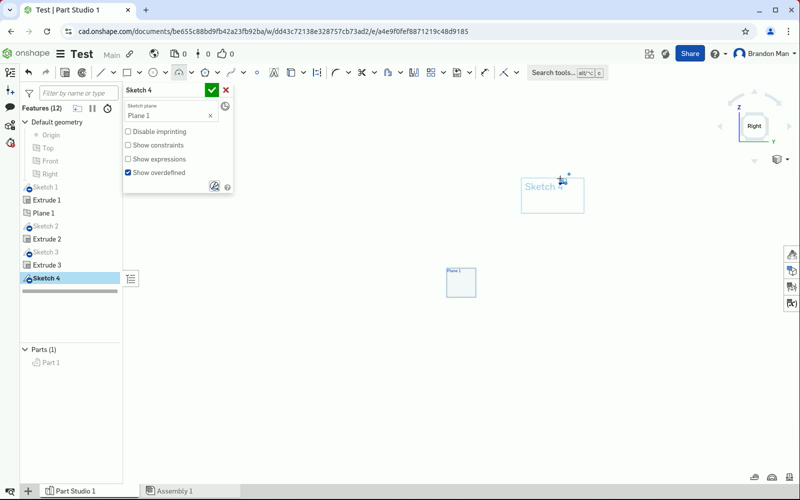
mouse_move(531, 212)
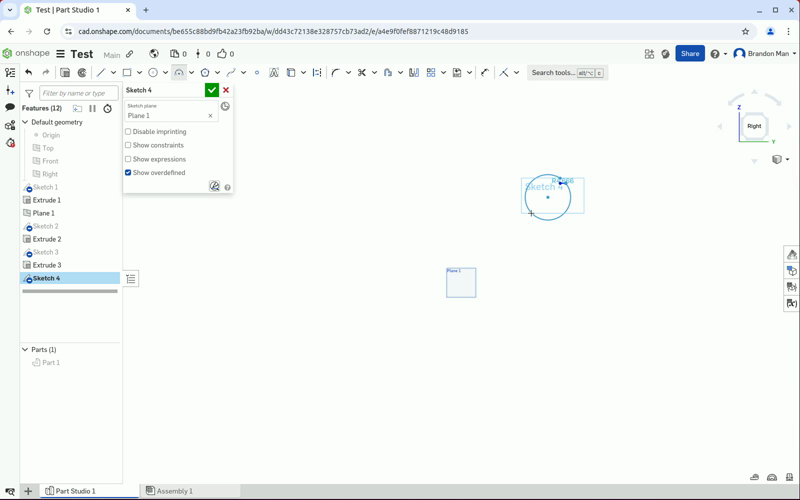
scroll(6)
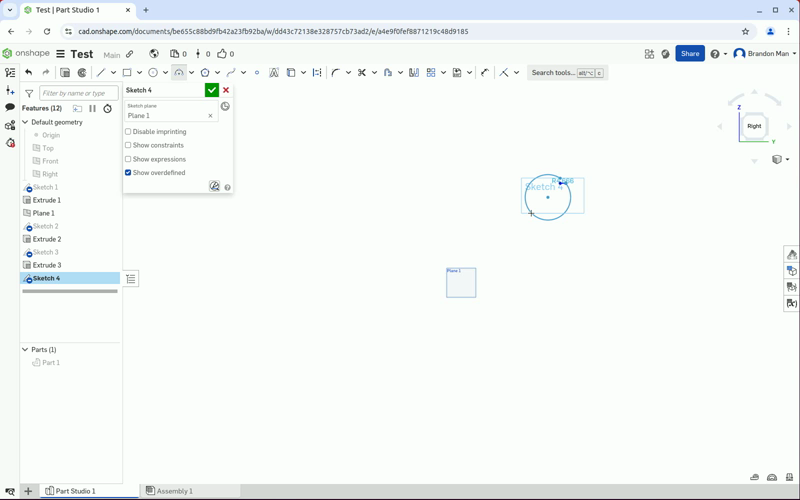
scroll(6)
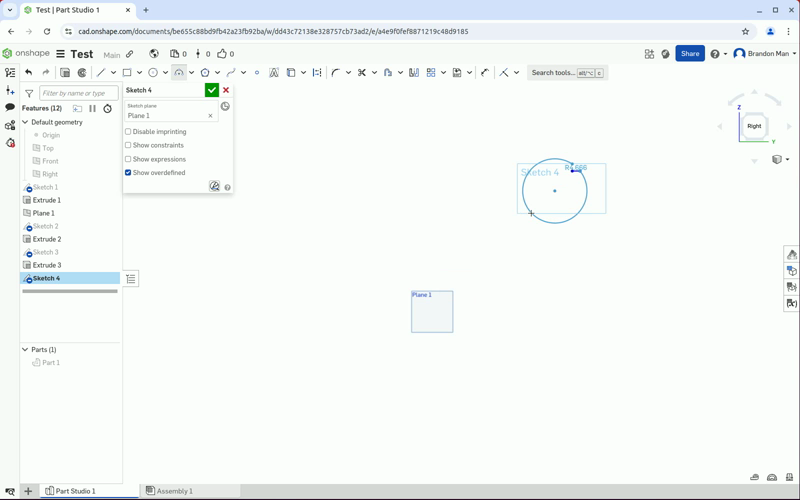
scroll(6)
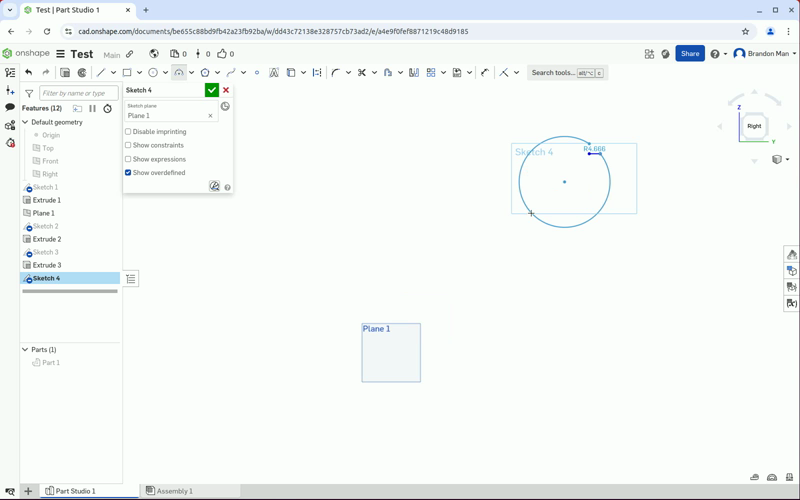
scroll(6)
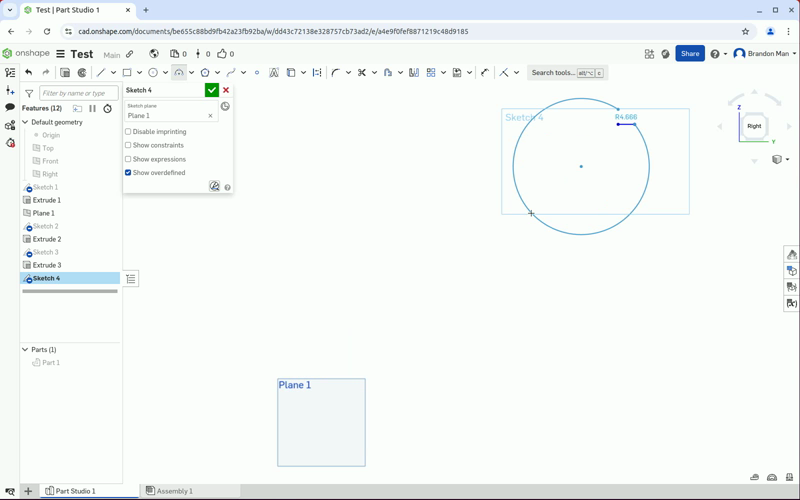
scroll(6)
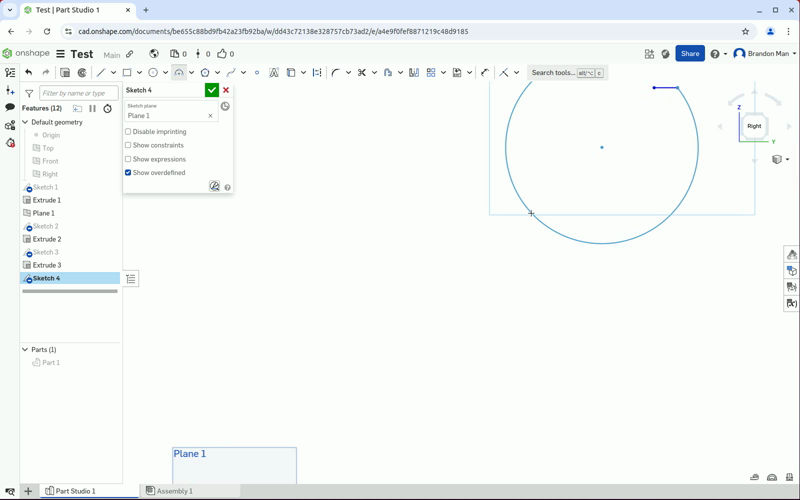
scroll(6)
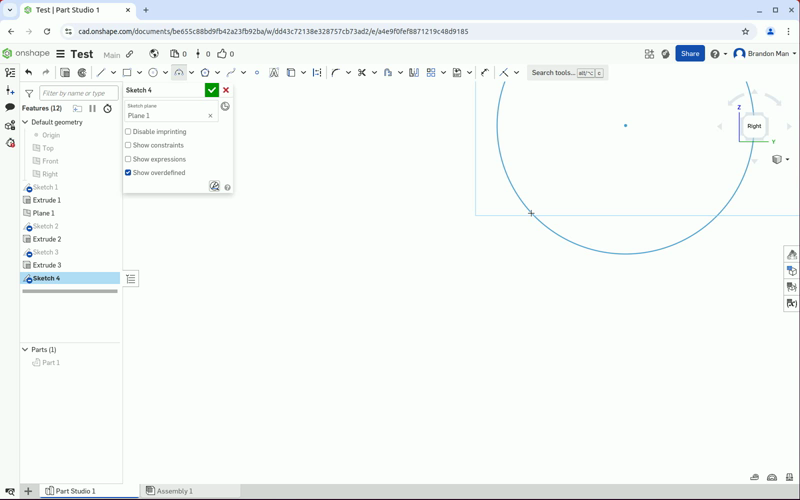
scroll(6)
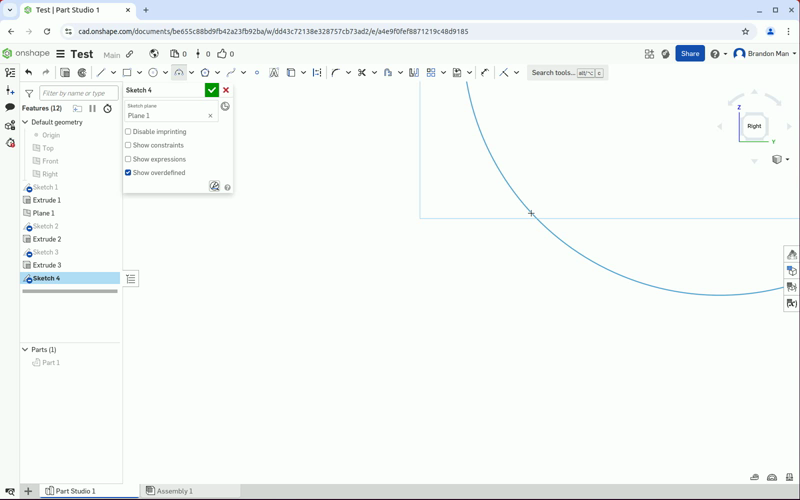
click(531, 212)
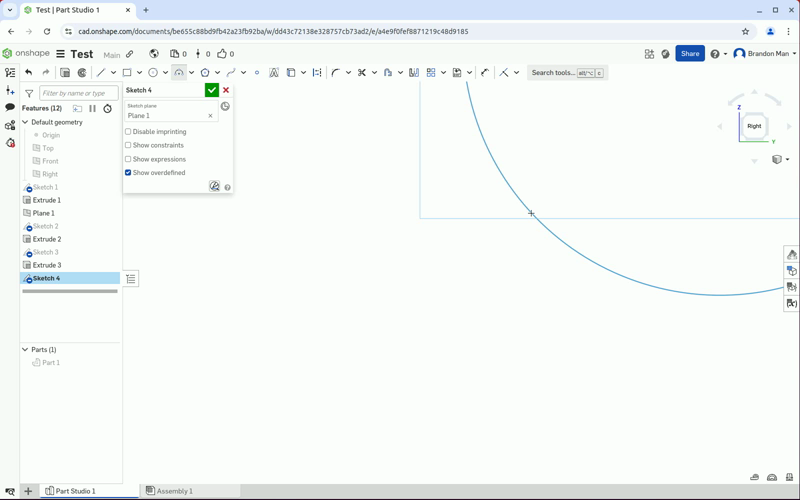
scroll(-6)
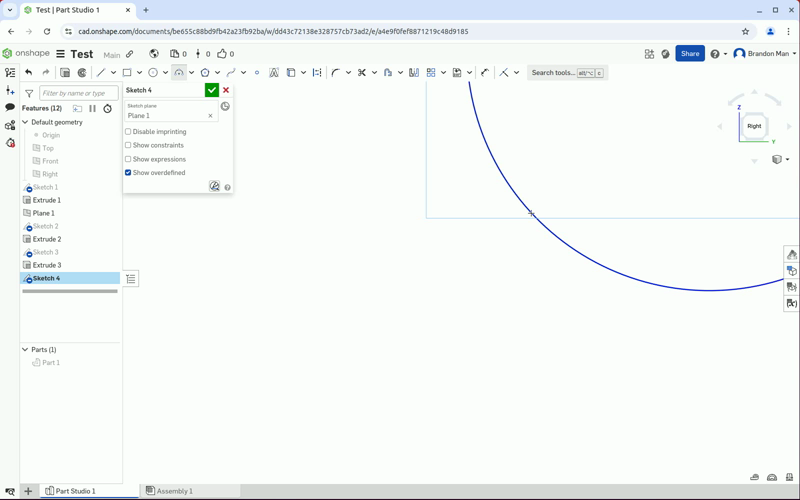
scroll(-6)
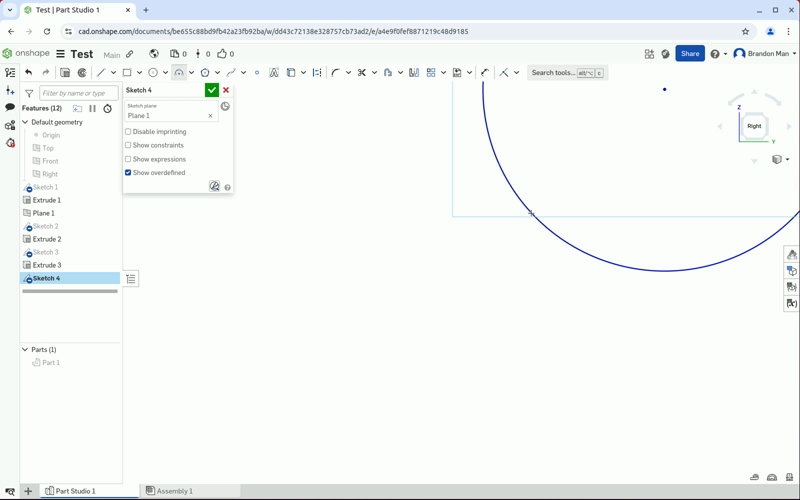
scroll(-6)
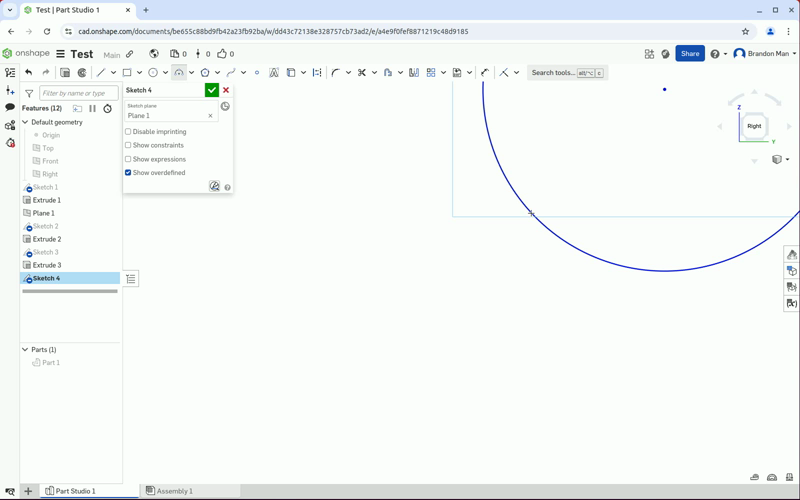
scroll(-6)
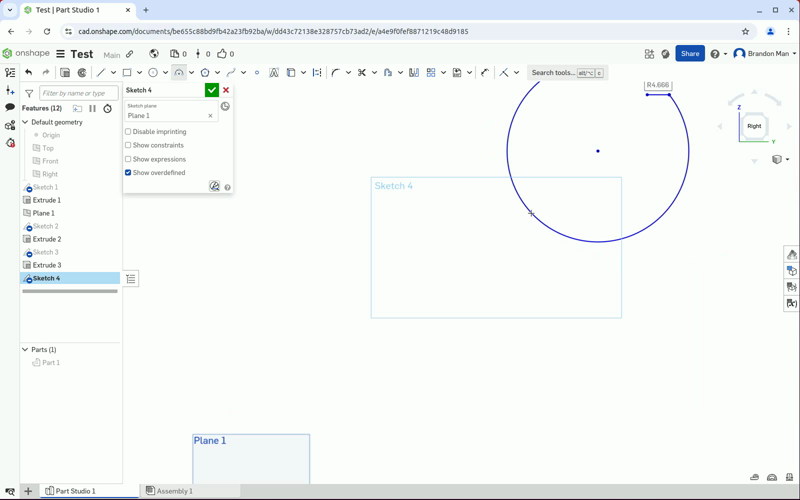
scroll(-6)
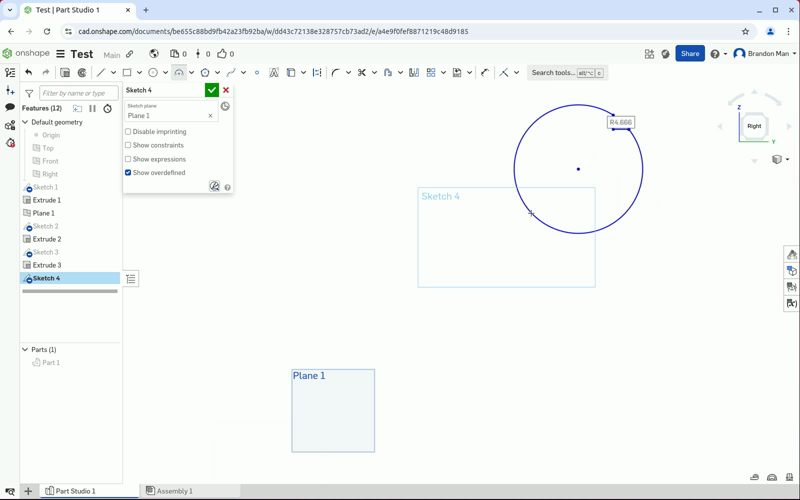
scroll(-6)
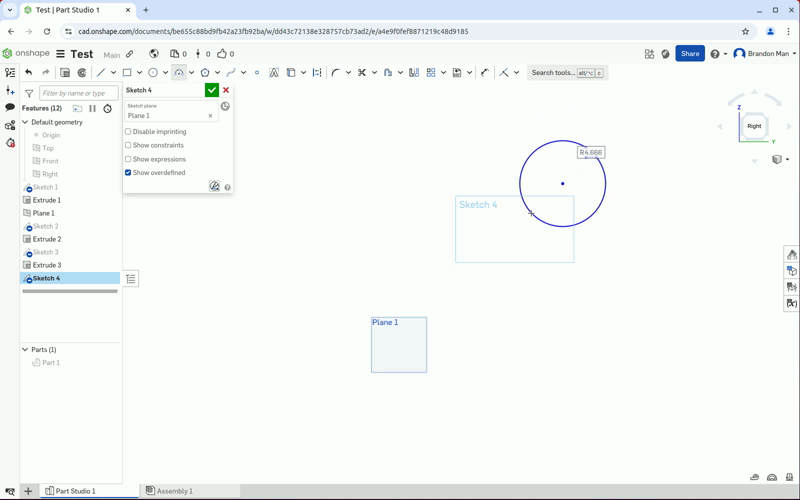
scroll(-6)
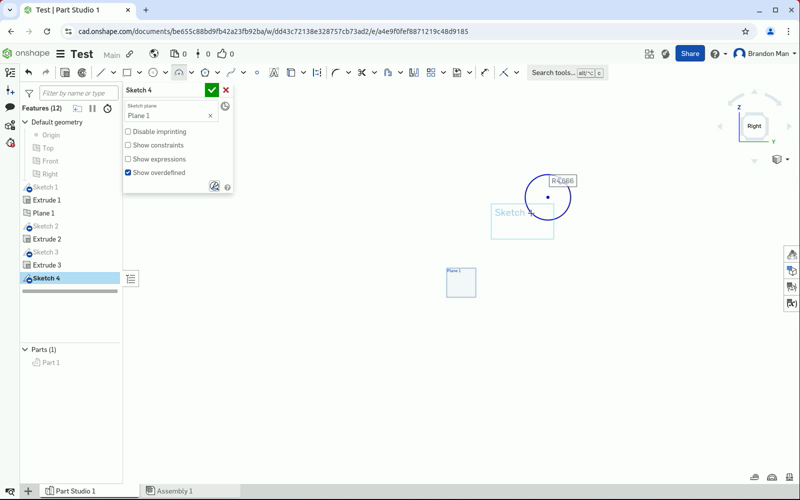
key_up(shift)
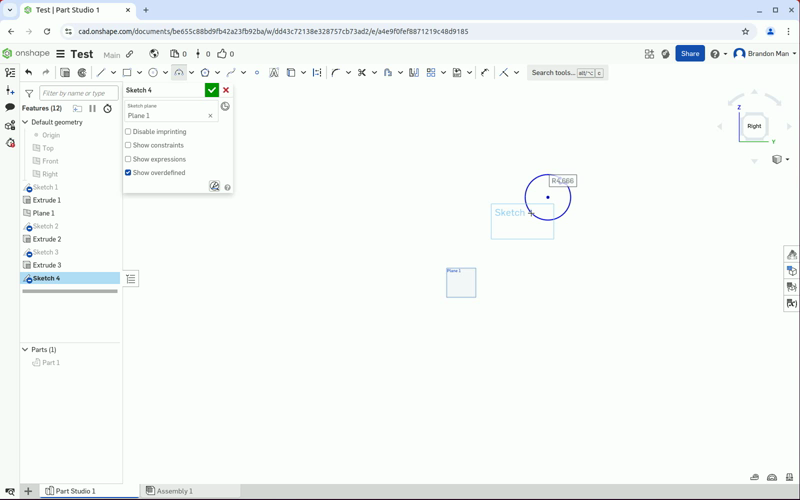
key(esc)
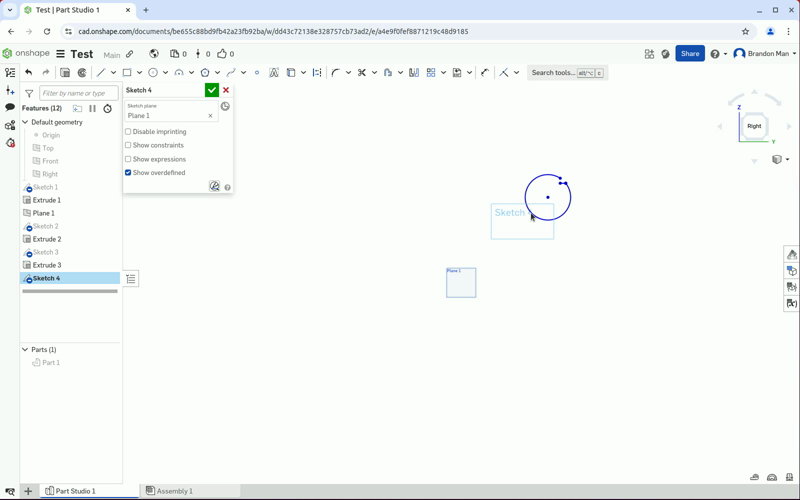
key(l)
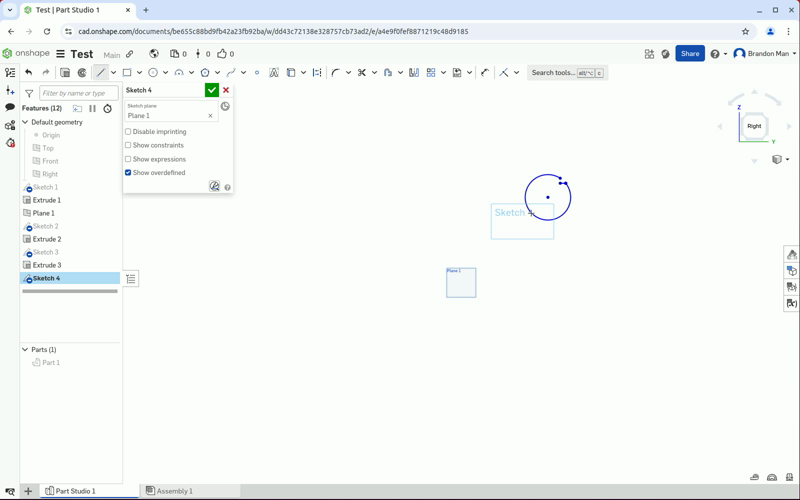
mouse_move(560, 178)
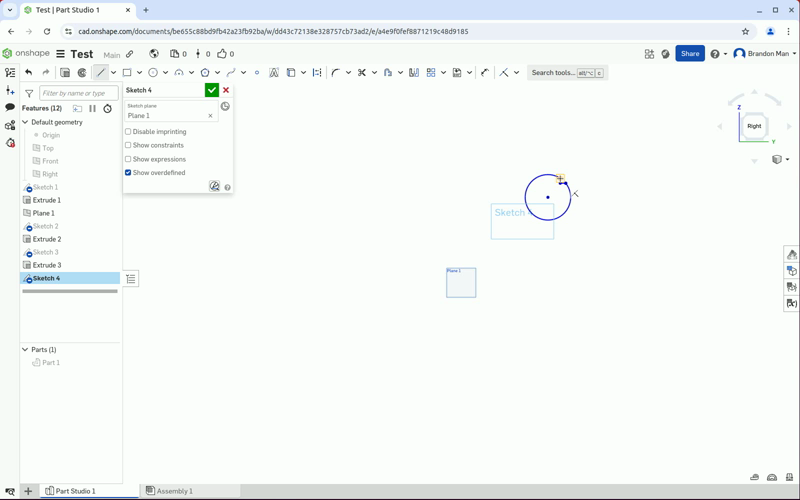
click(560, 178)
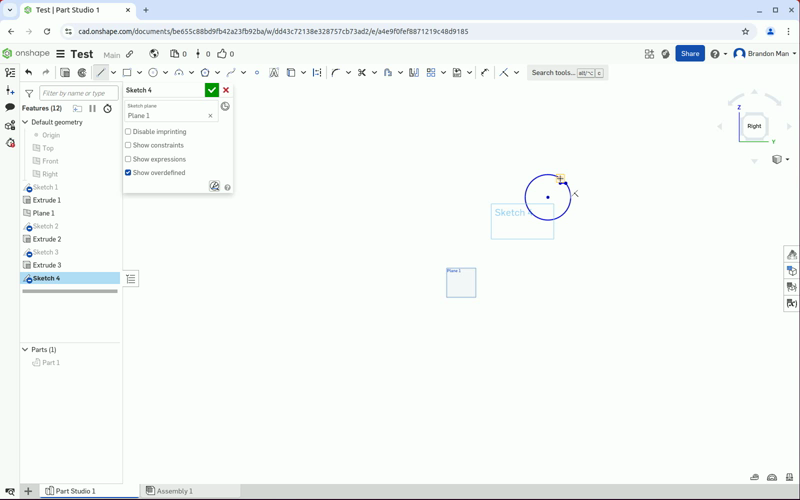
mouse_move(589, 178)
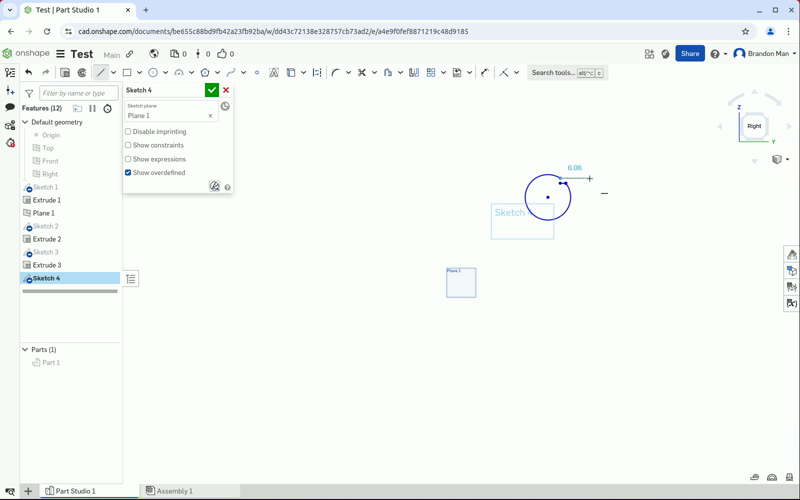
key_down(shift)
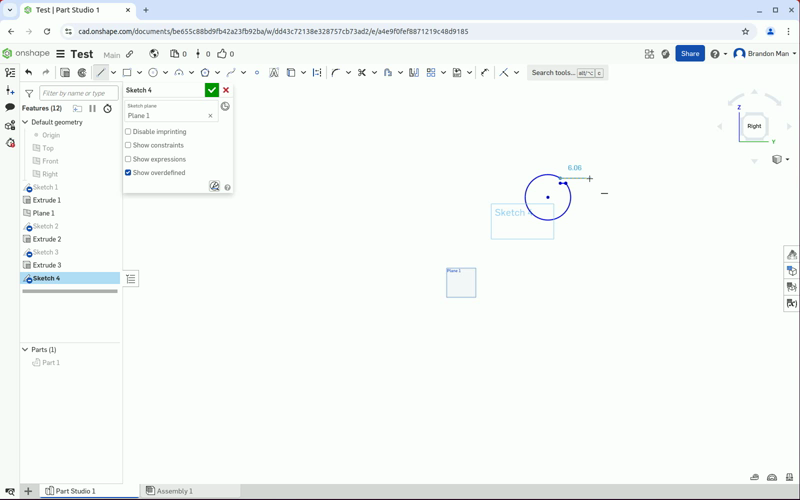
mouse_move(560, 183)
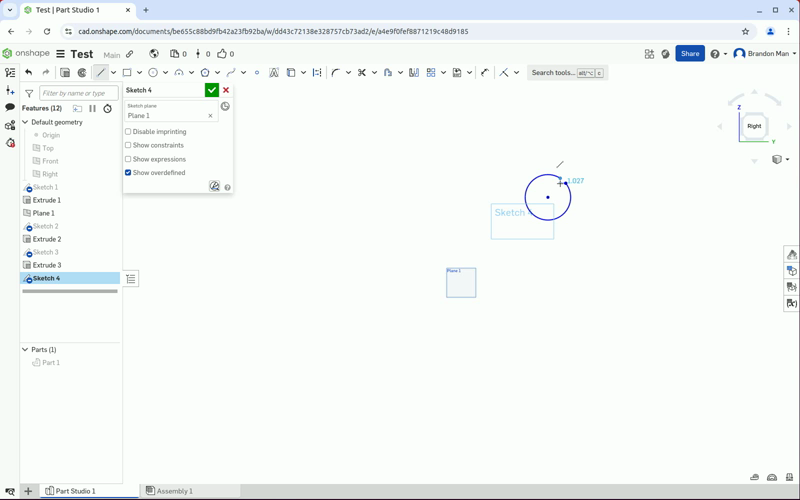
scroll(6)
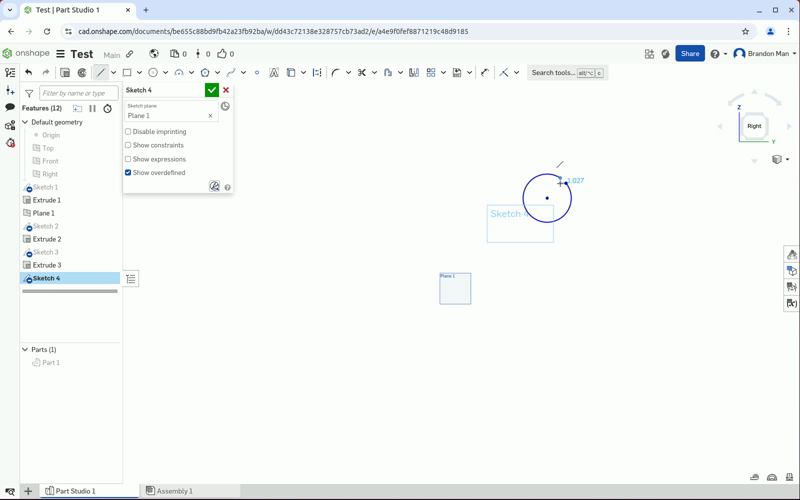
scroll(6)
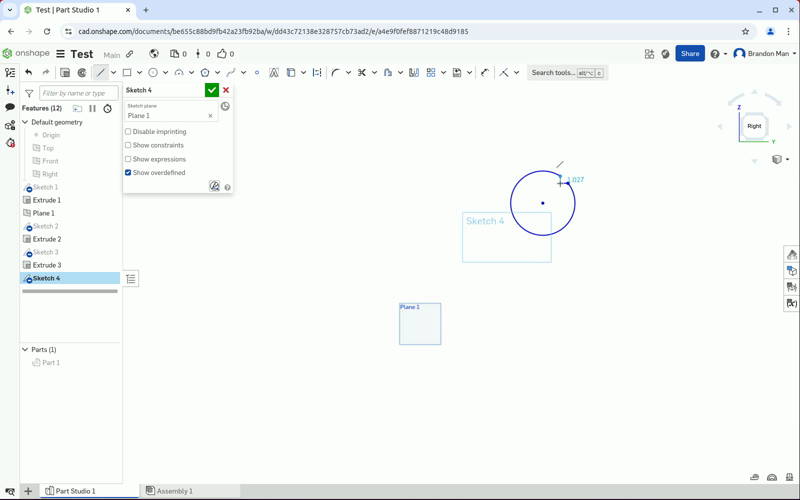
scroll(6)
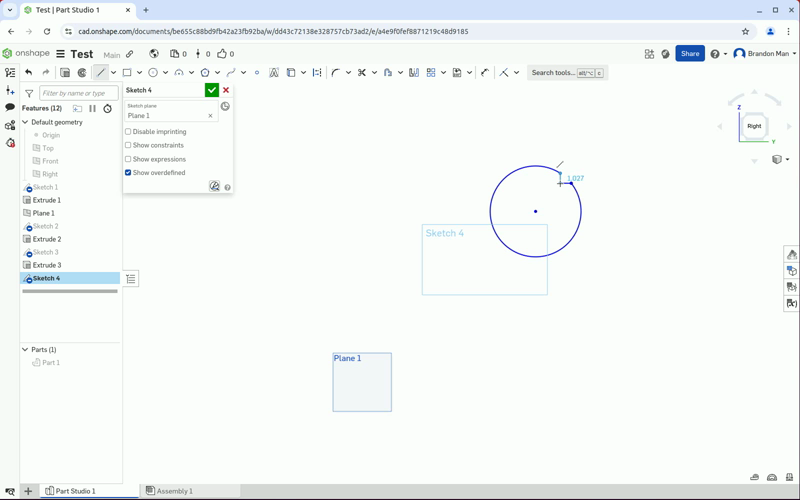
scroll(6)
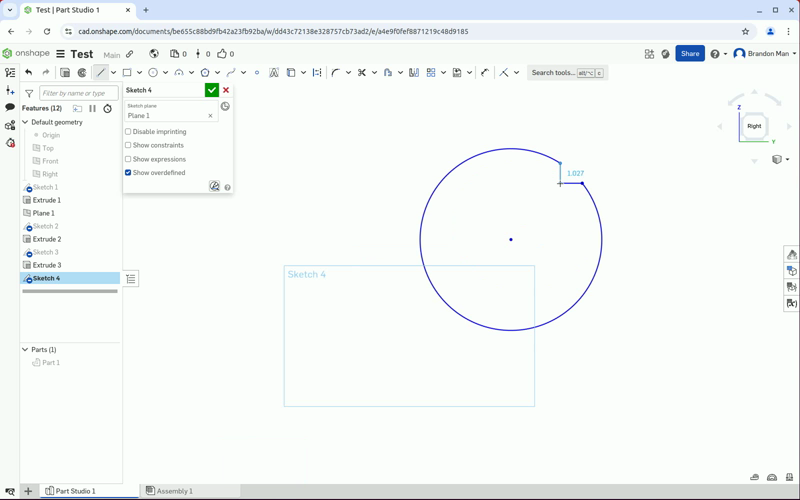
scroll(6)
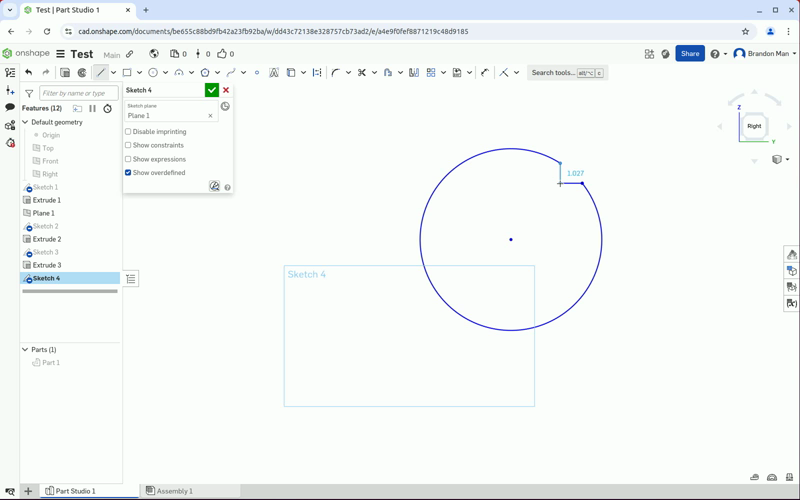
scroll(6)
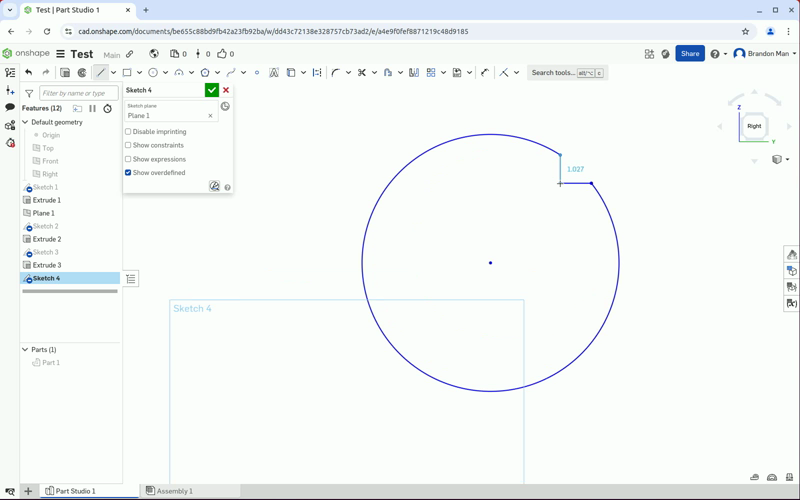
scroll(6)
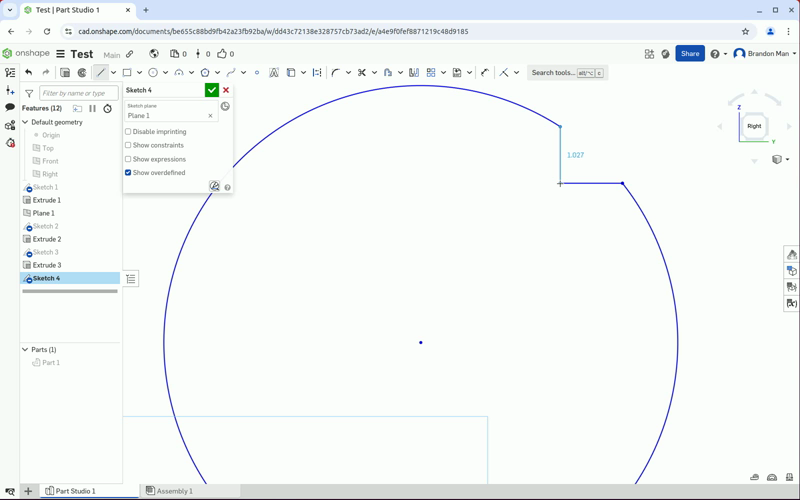
key_up(shift)
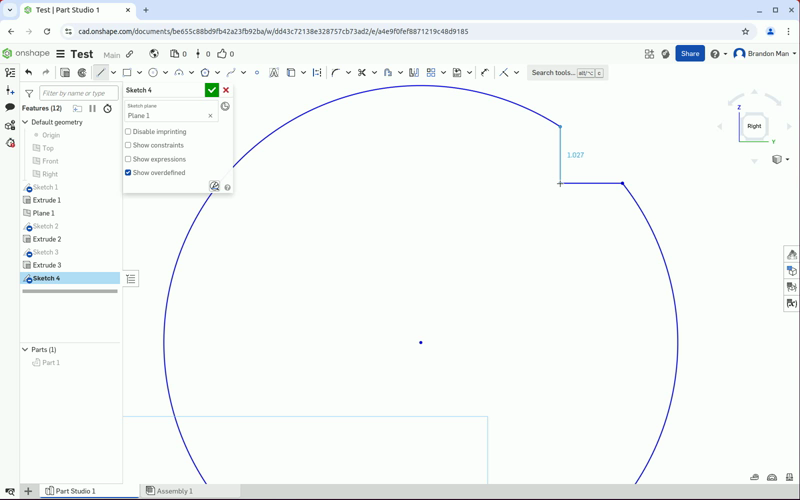
click(560, 183)
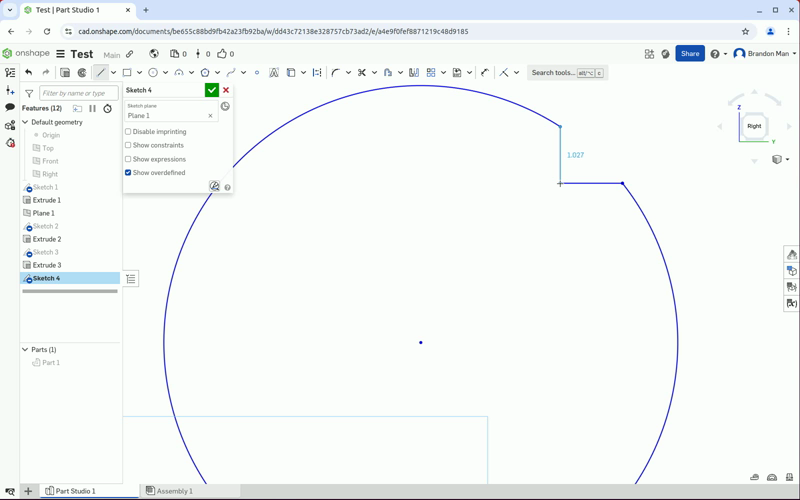
scroll(-6)
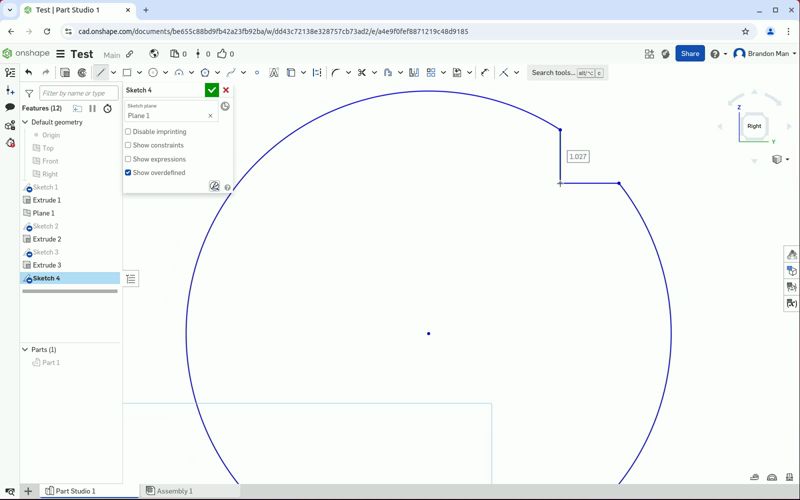
scroll(-6)
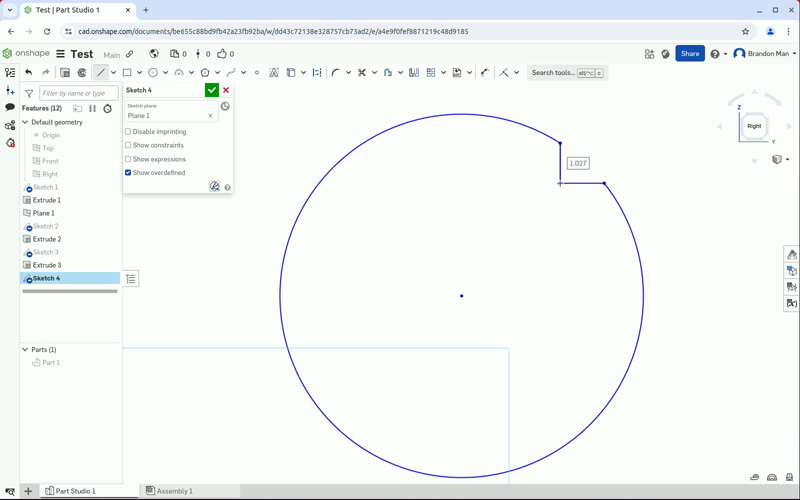
scroll(-6)
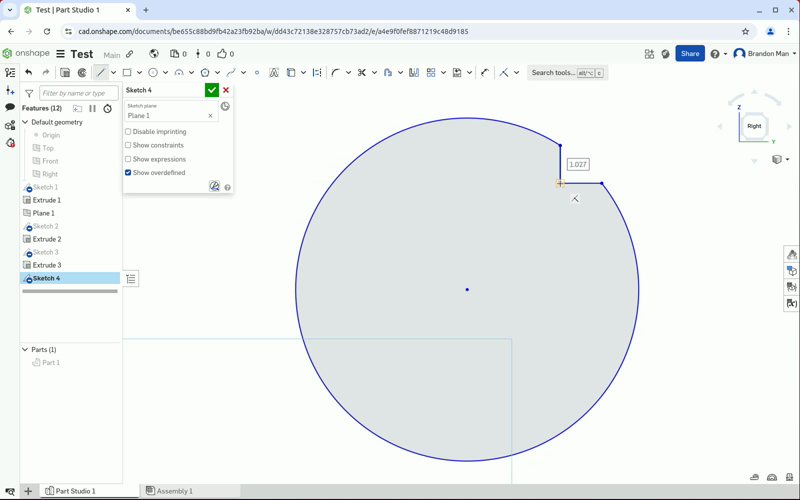
scroll(-6)
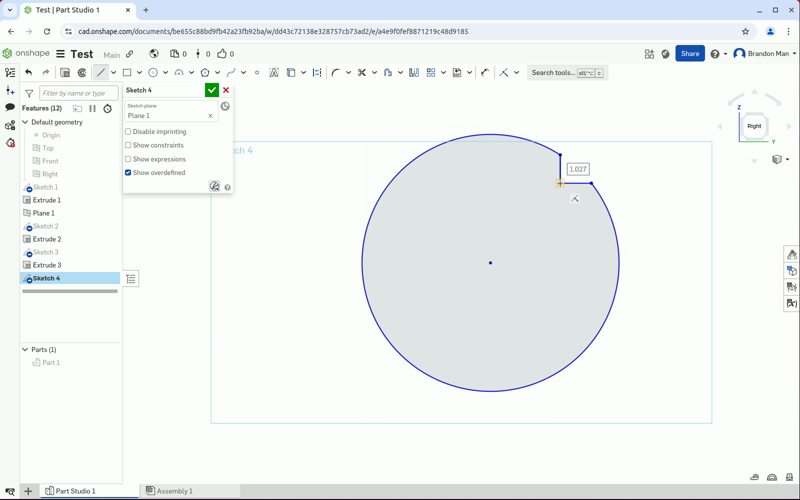
scroll(-6)
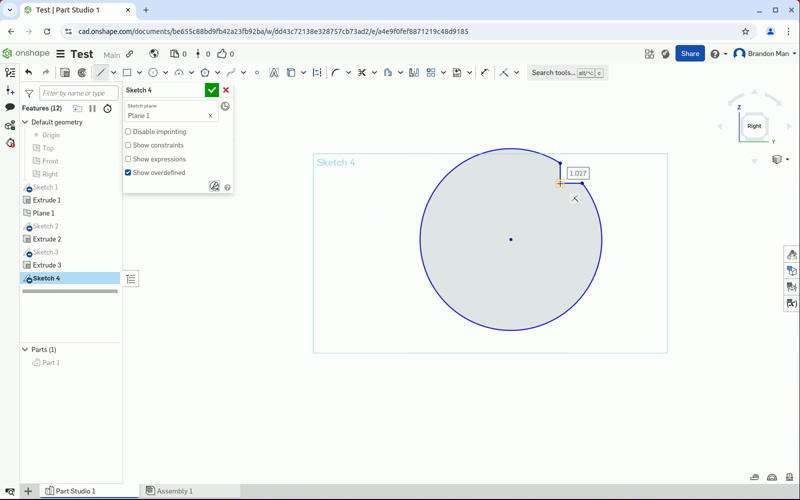
scroll(-6)
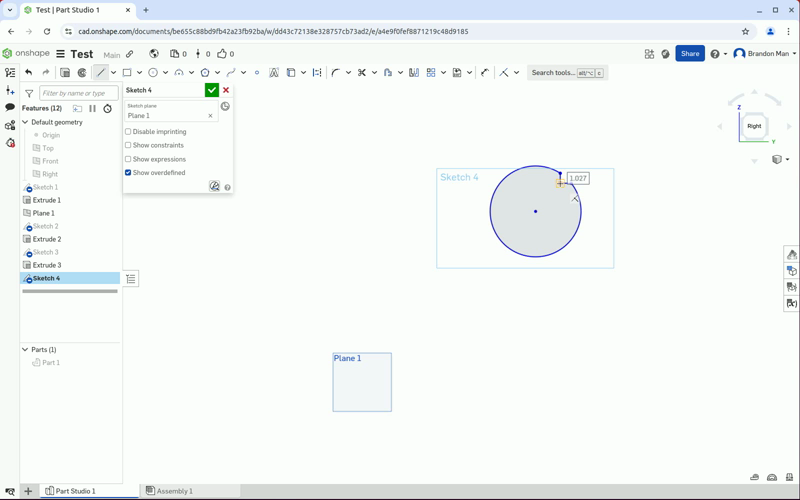
scroll(-6)
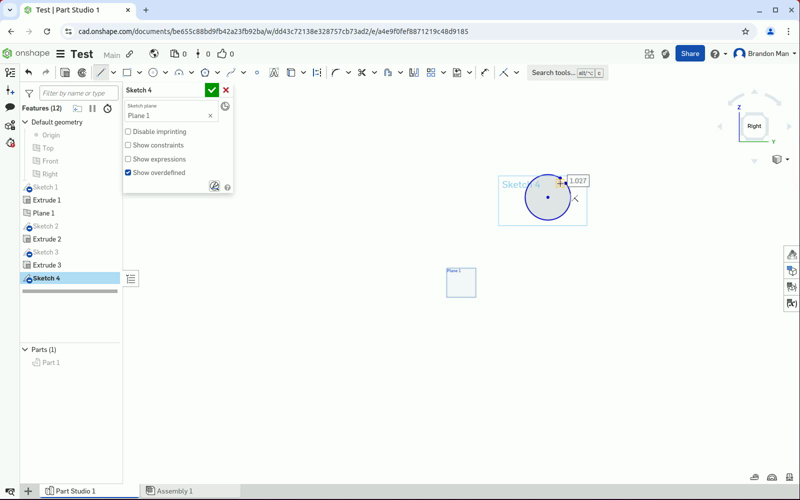
key(esc)
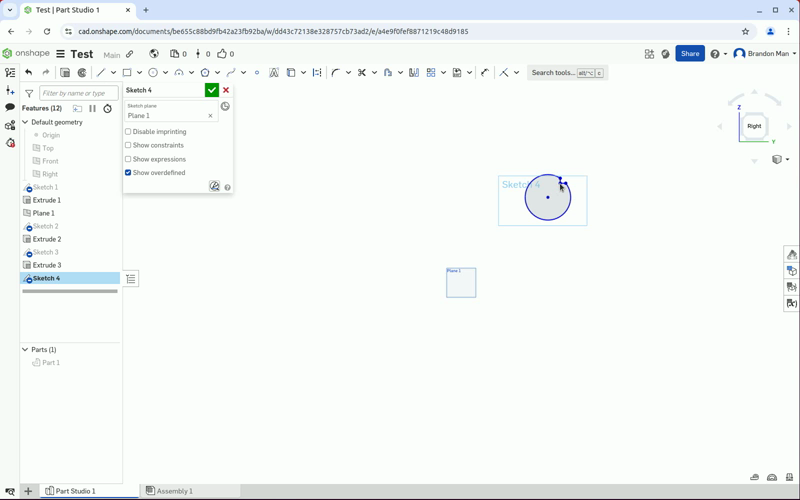
mouse_move(541, 188)
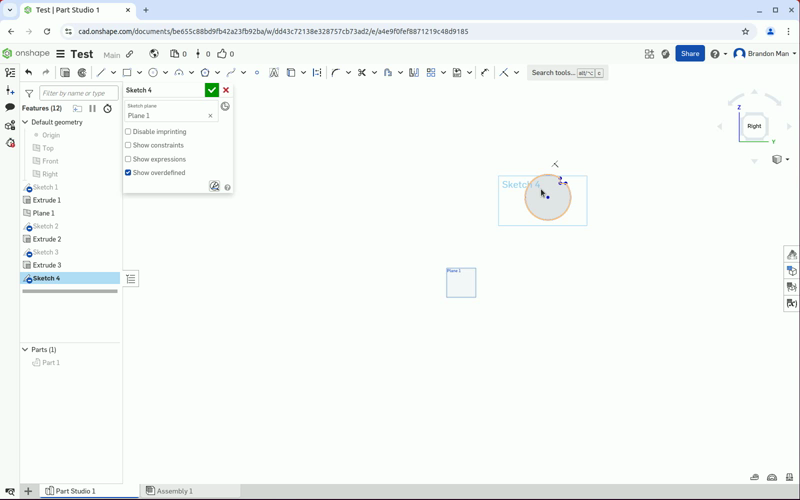
scroll(6)
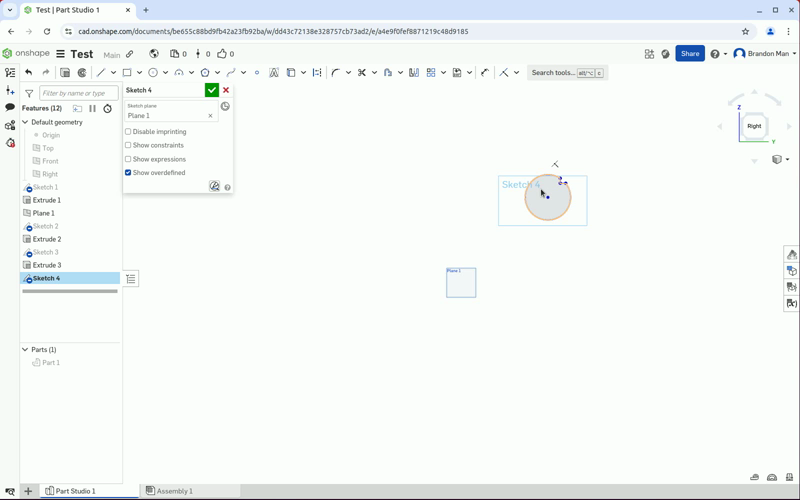
scroll(6)
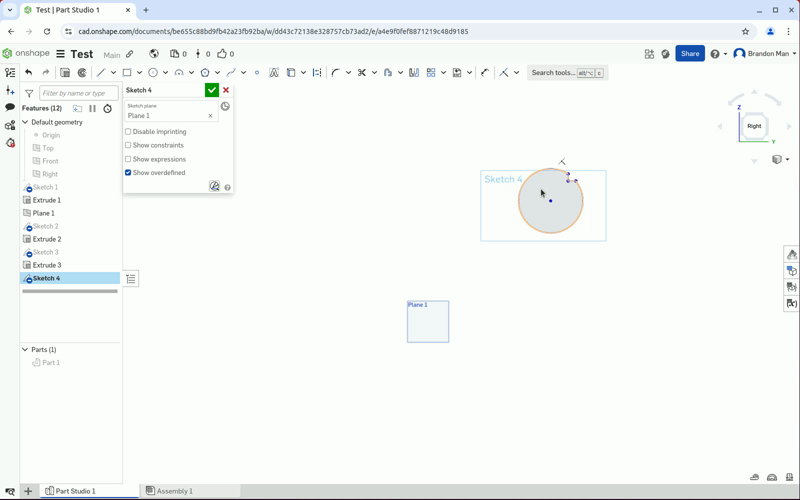
scroll(6)
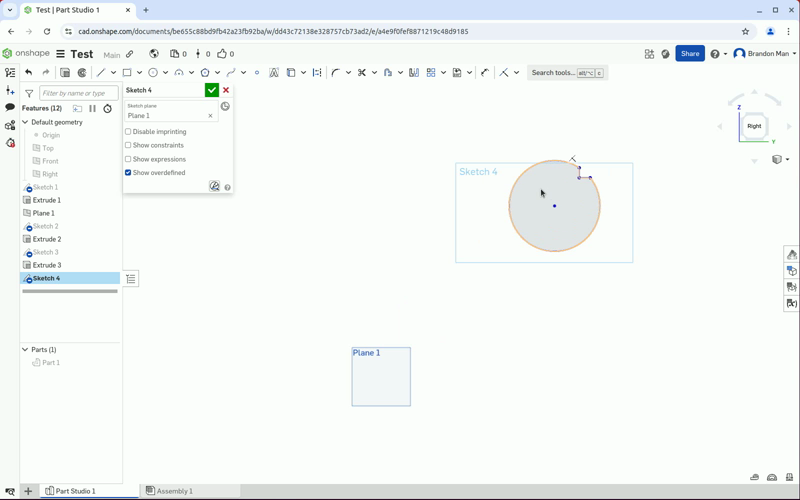
scroll(6)
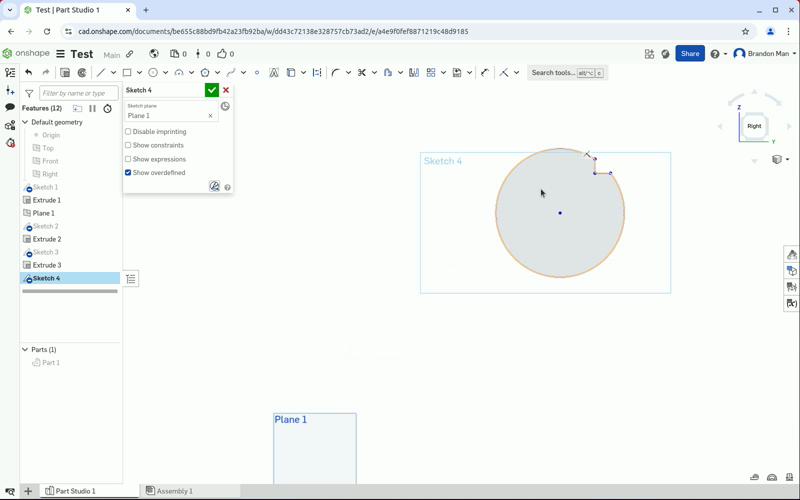
scroll(6)
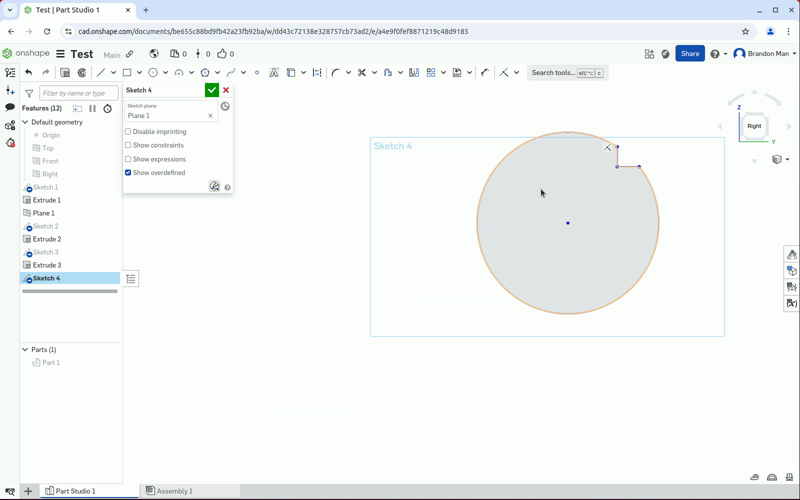
scroll(6)
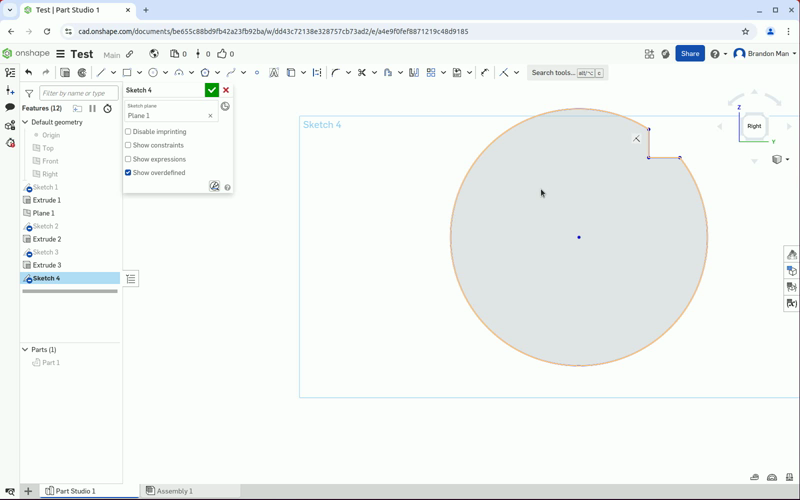
scroll(6)
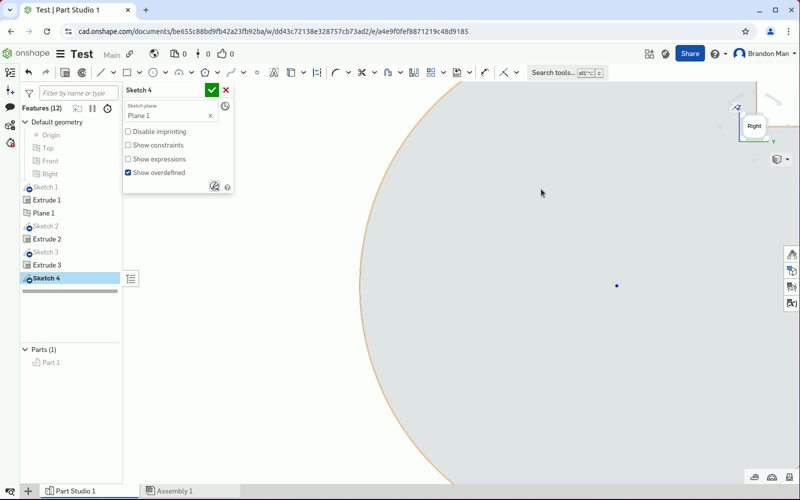
click(541, 188)
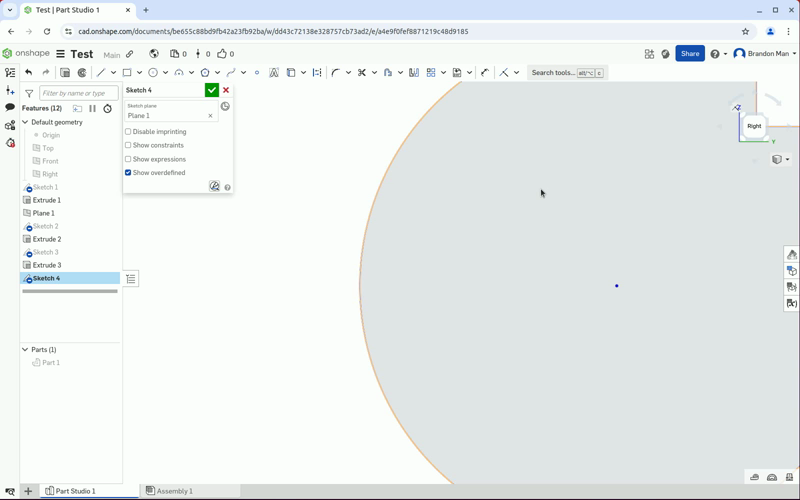
scroll(-6)
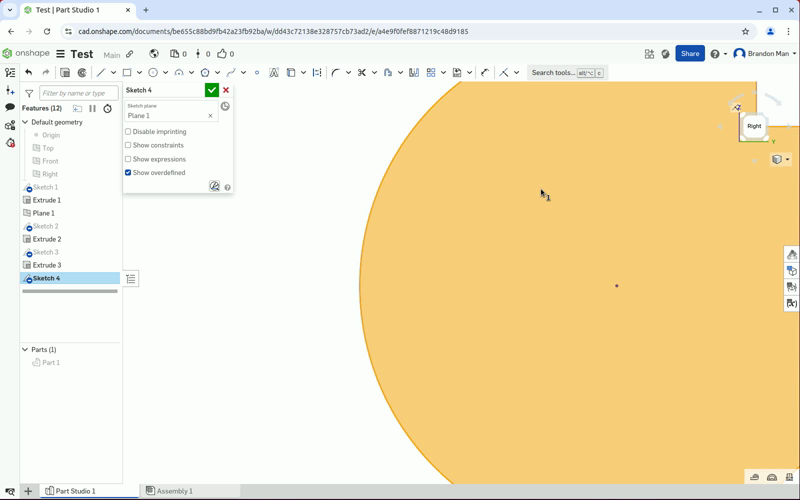
scroll(-6)
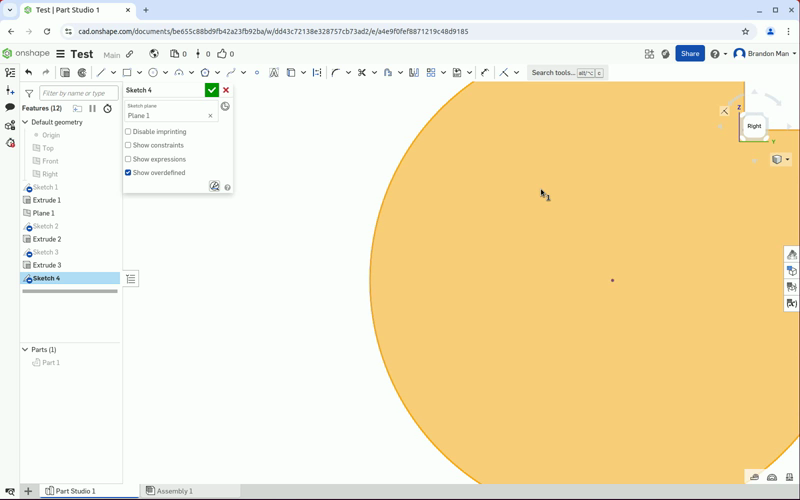
scroll(-6)
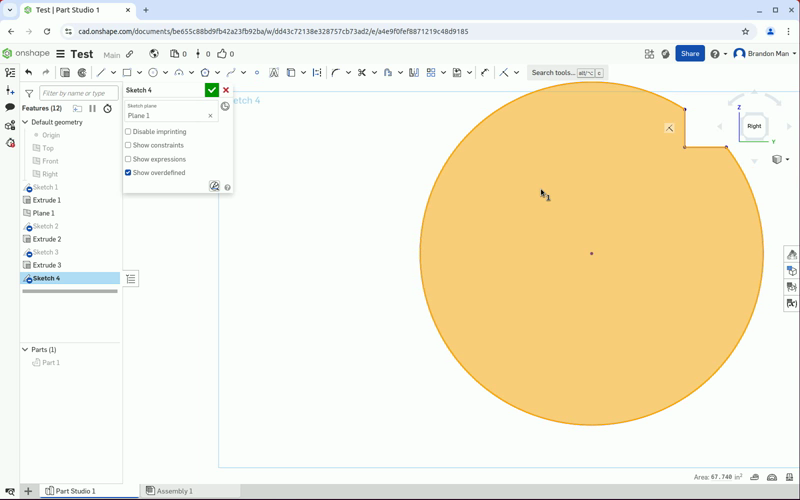
scroll(-6)
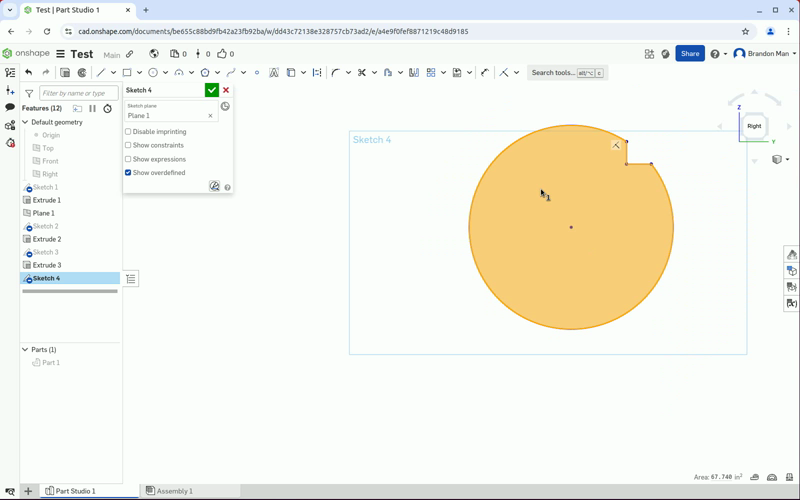
scroll(-6)
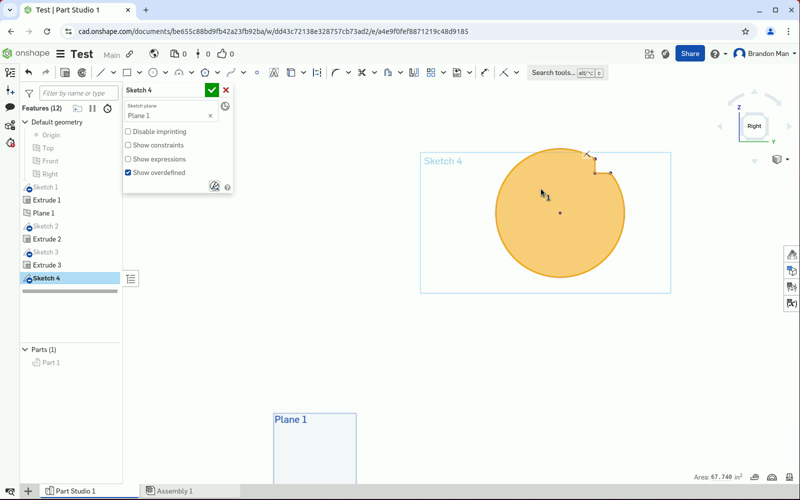
scroll(-6)
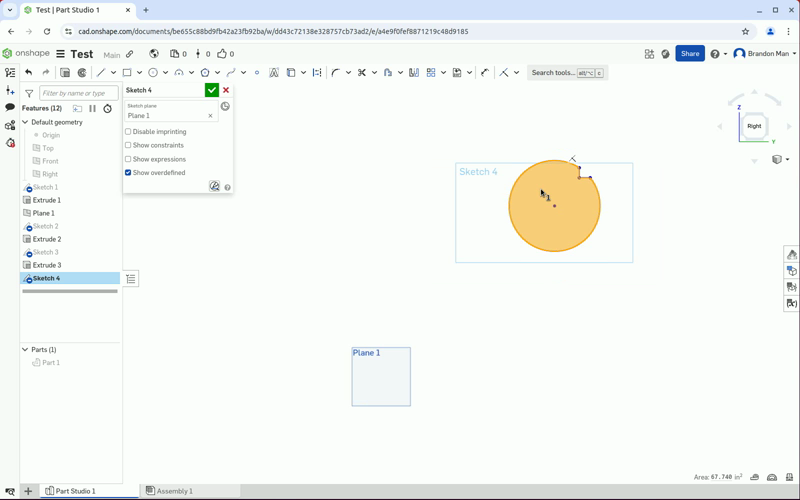
scroll(-6)
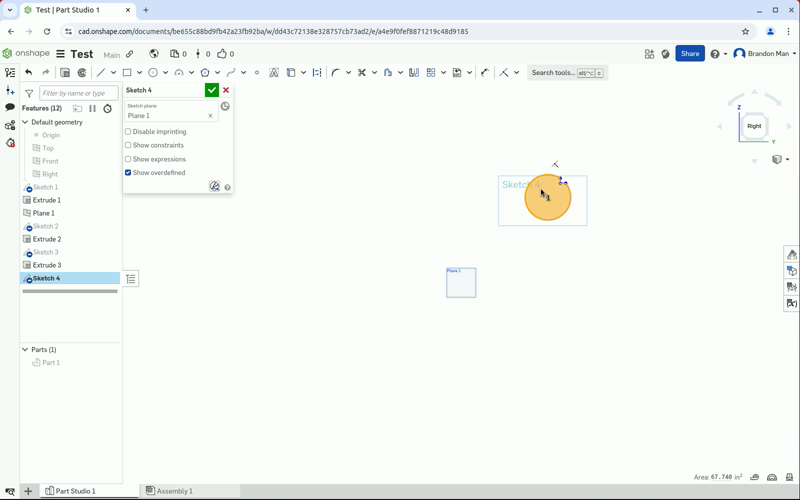
mouse_move(73, 352)
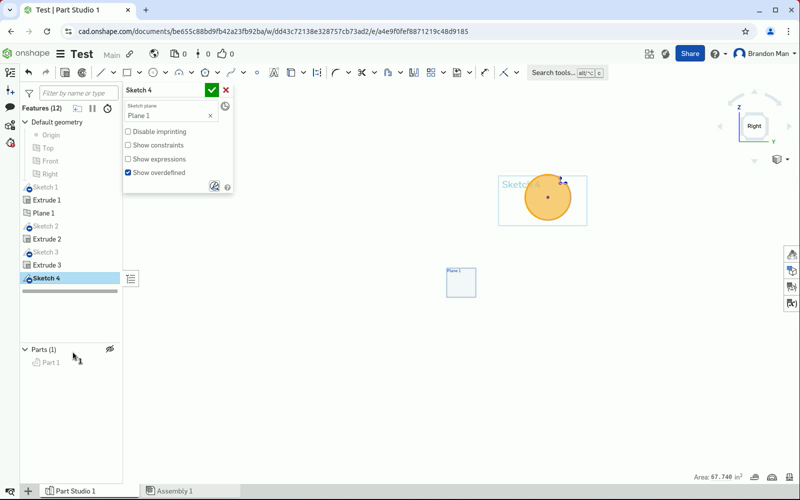
key(shift+y)
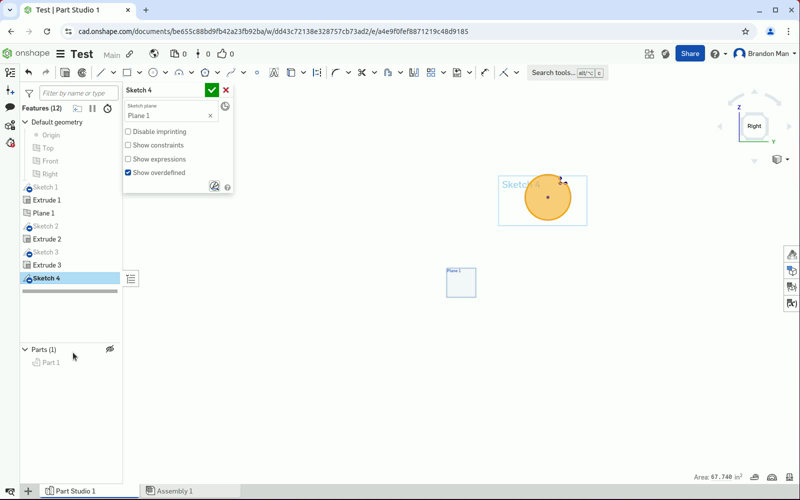
key(shift+e)
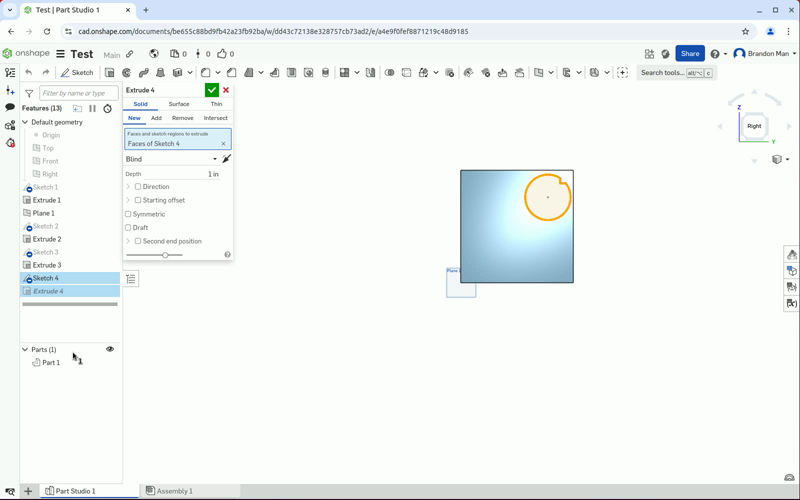
mouse_move(143, 106)
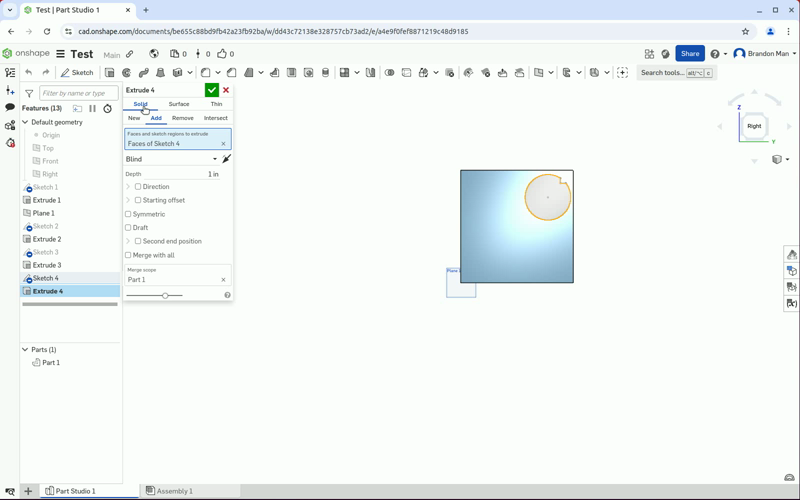
click(143, 106)
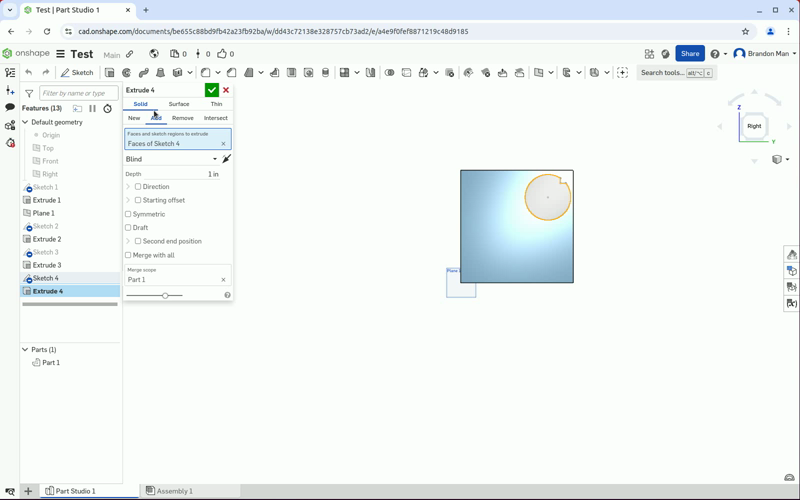
mouse_move(186, 120)
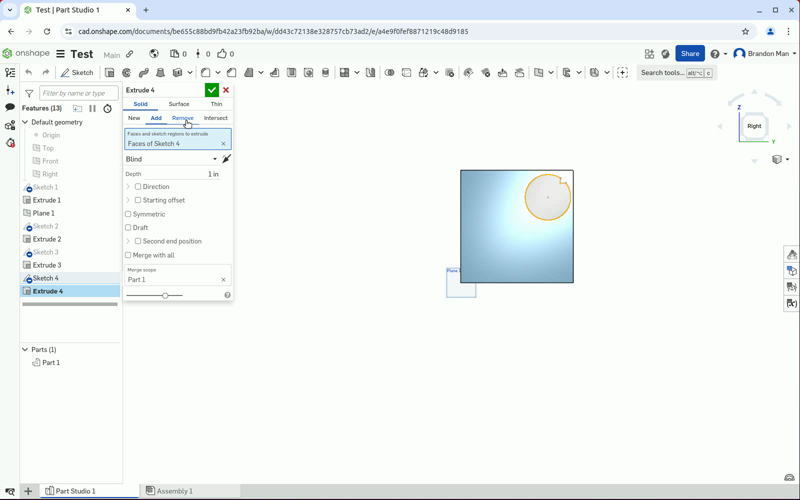
click(186, 120)
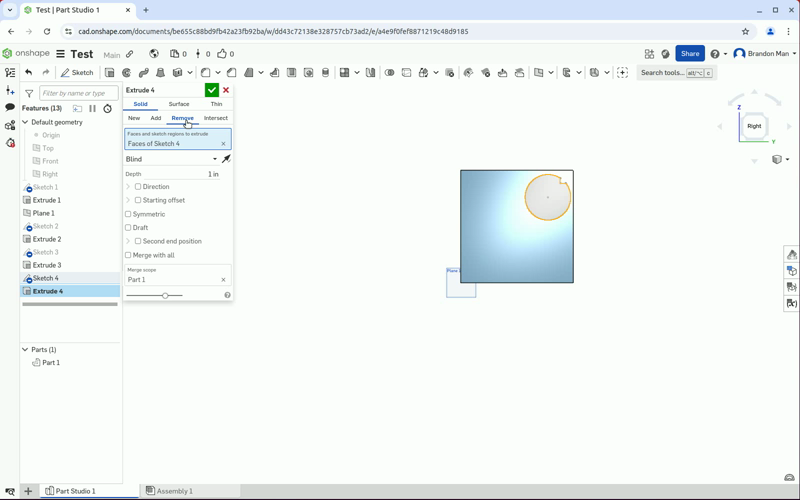
key(tab, 4)
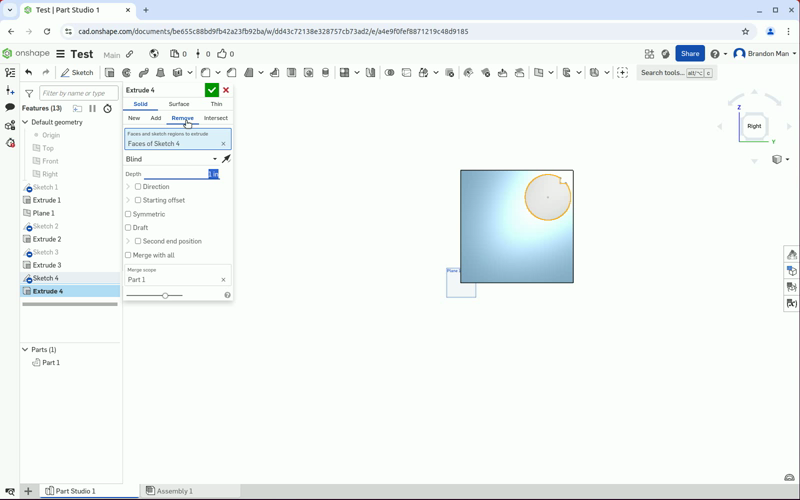
text(0.963)
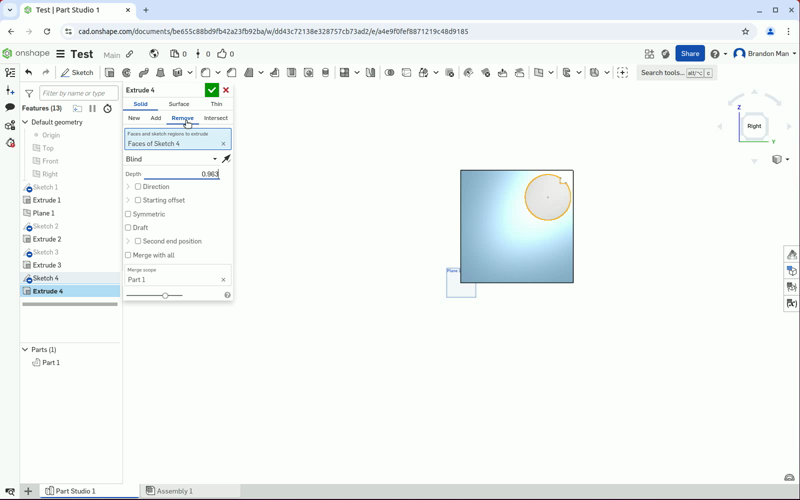
key(tab, 6)
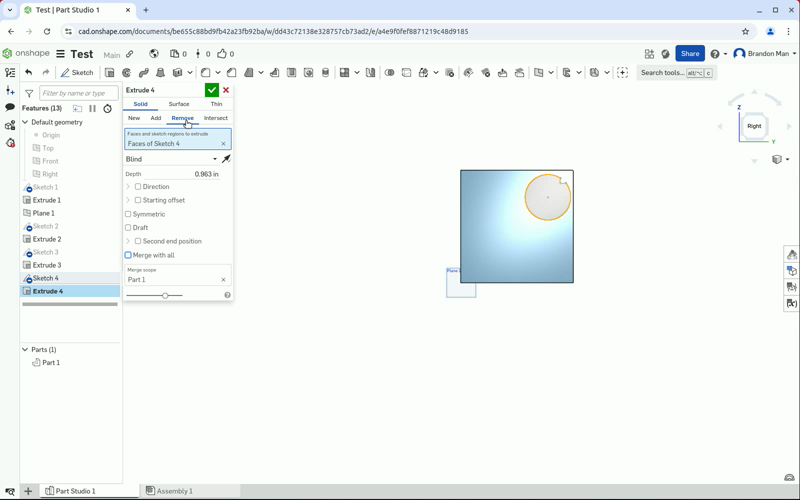
key(space)
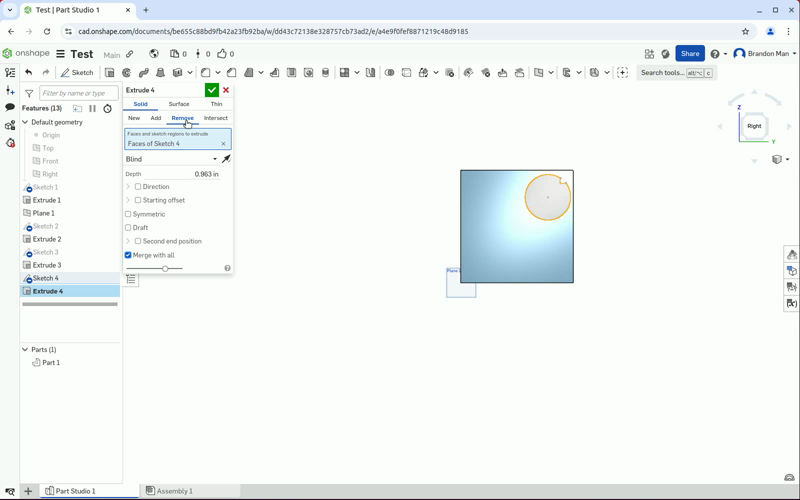
key(enter)
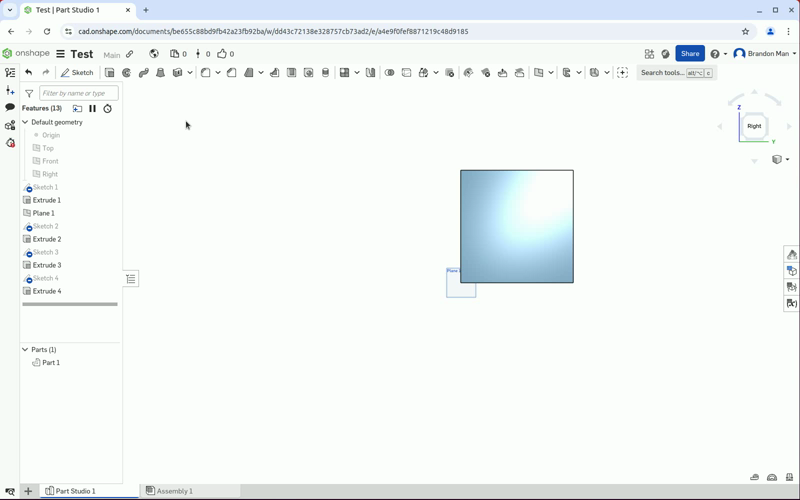
key(shift+h)
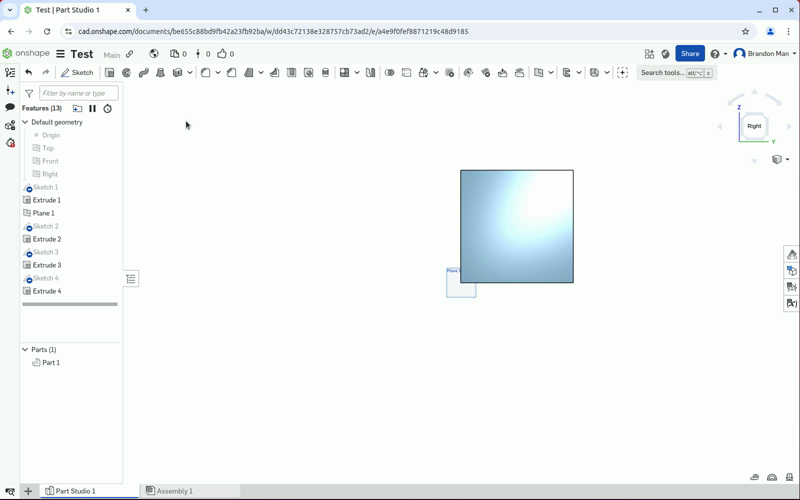
key(shift+h)
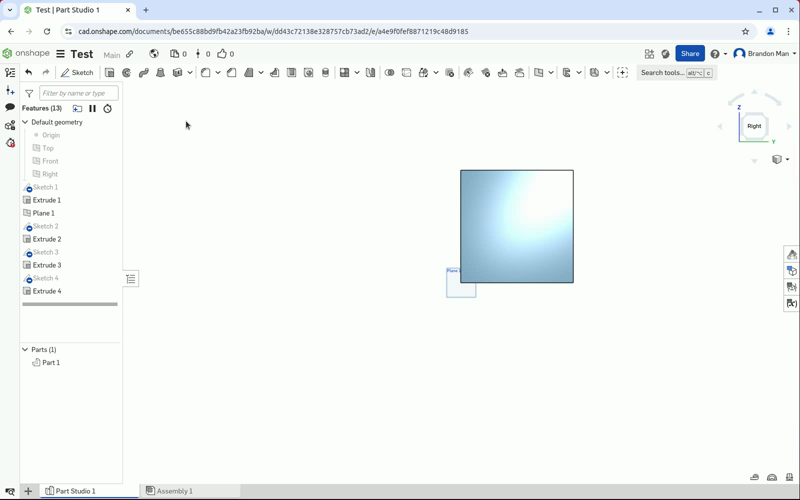
mouse_move(73, 189)
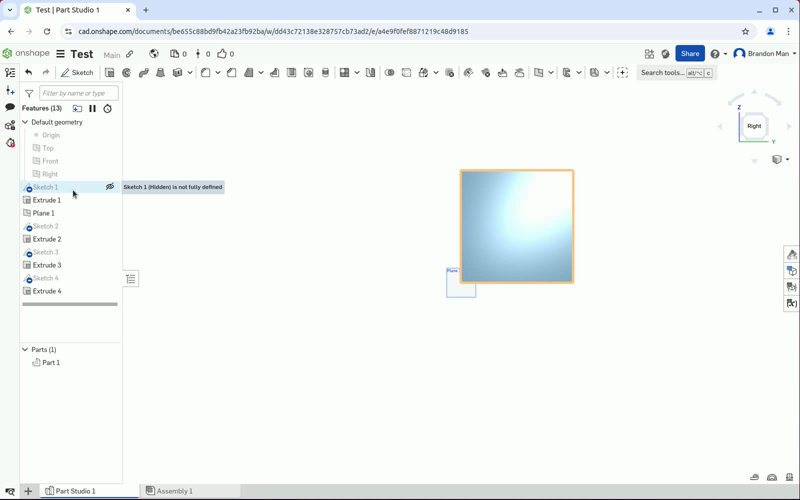
click(73, 189)
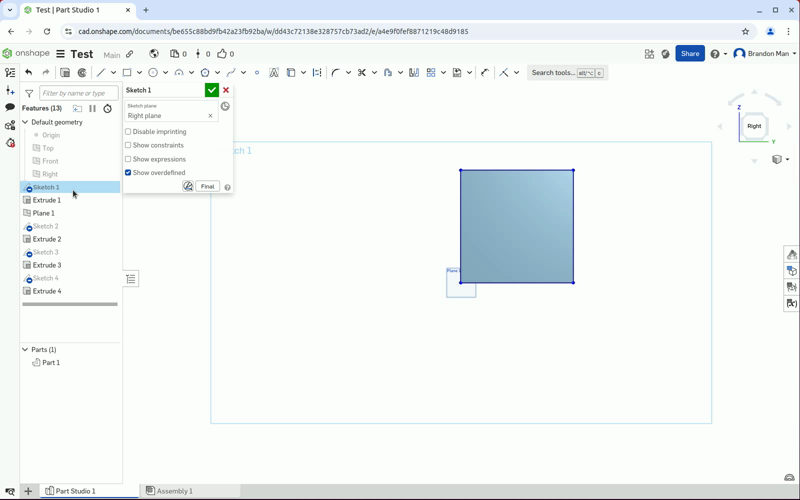
mouse_move(229, 92)
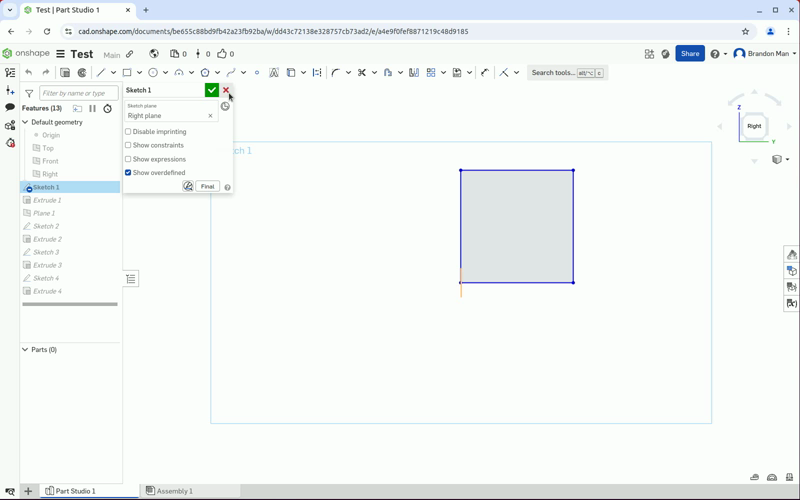
click(229, 92)
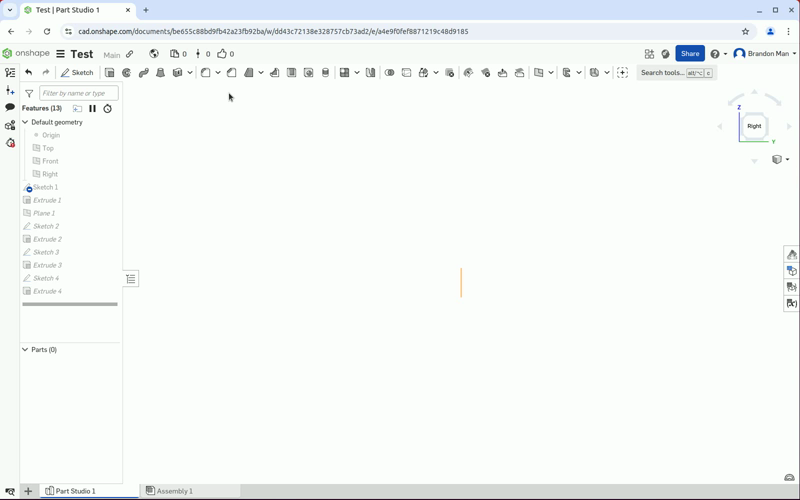
key(shift+s)
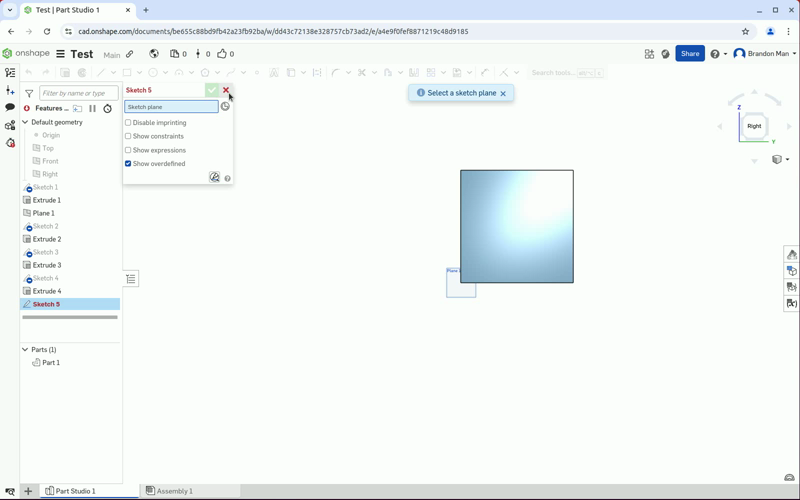
mouse_move(73, 215)
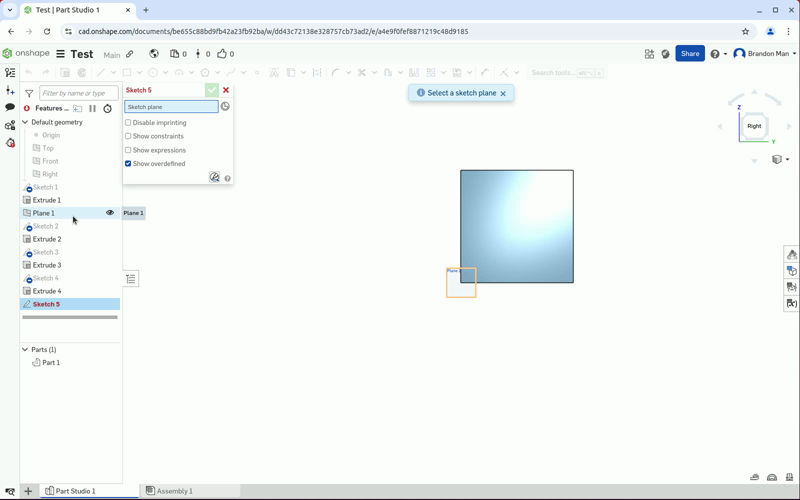
click(73, 215)
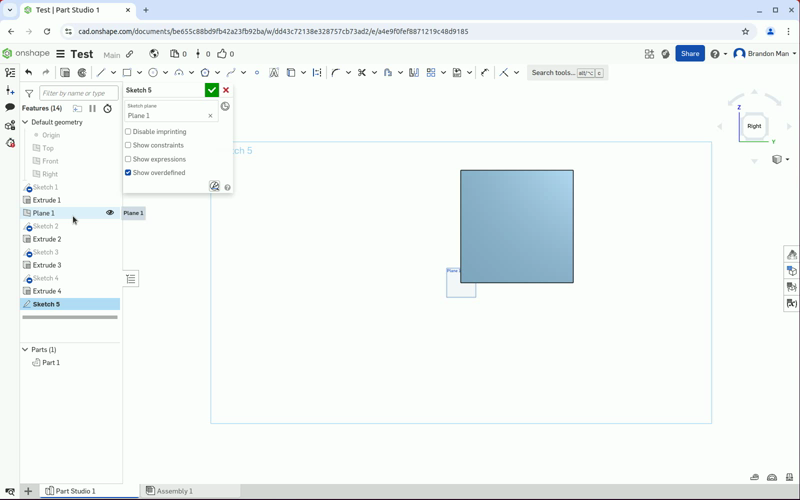
mouse_move(73, 352)
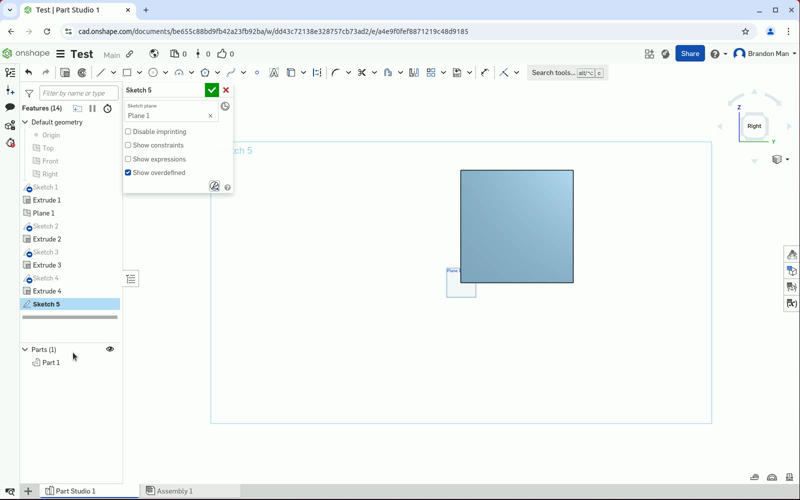
key(y)
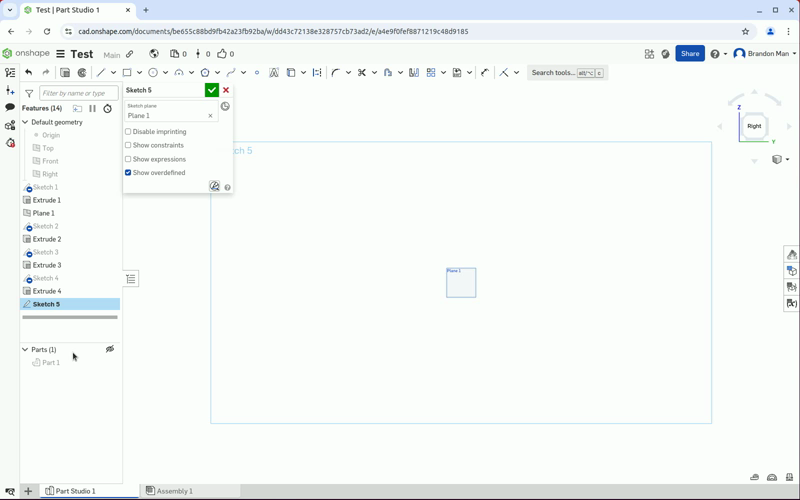
key(l)
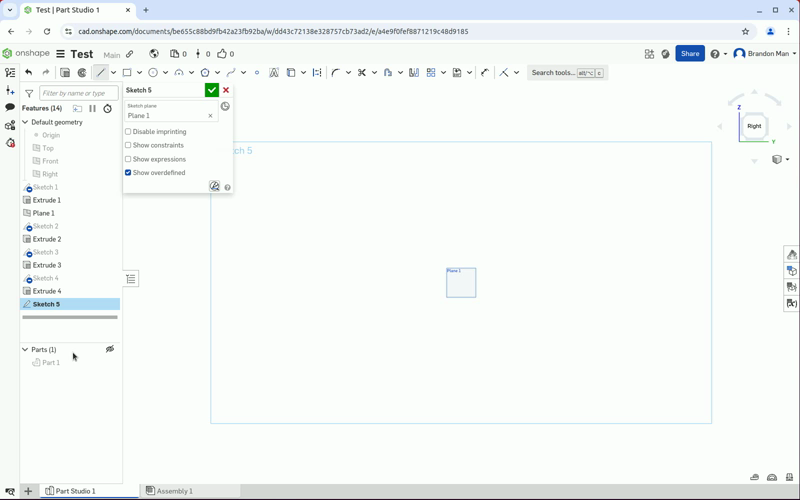
key_down(shift)
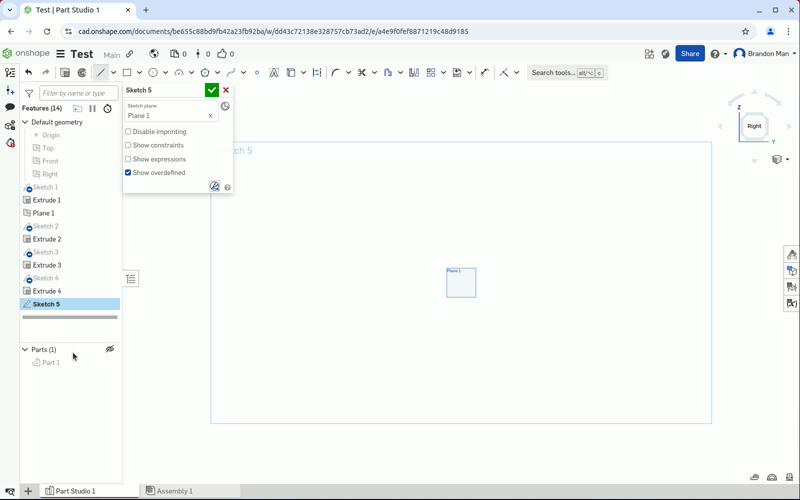
mouse_move(560, 183)
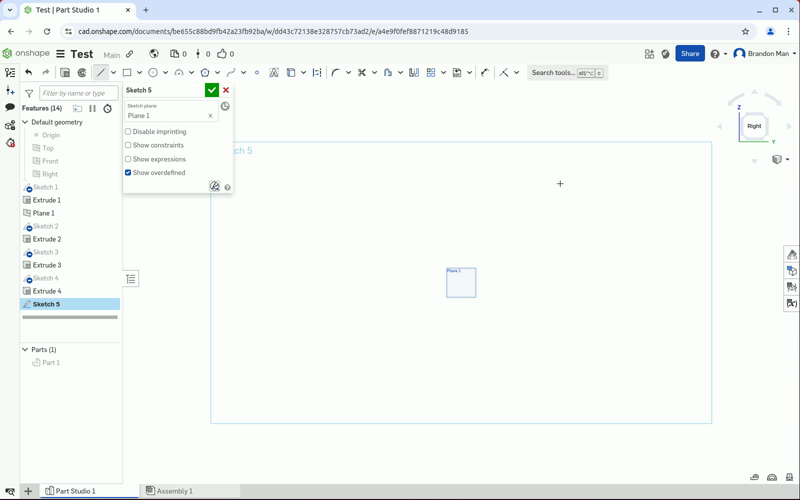
click(560, 183)
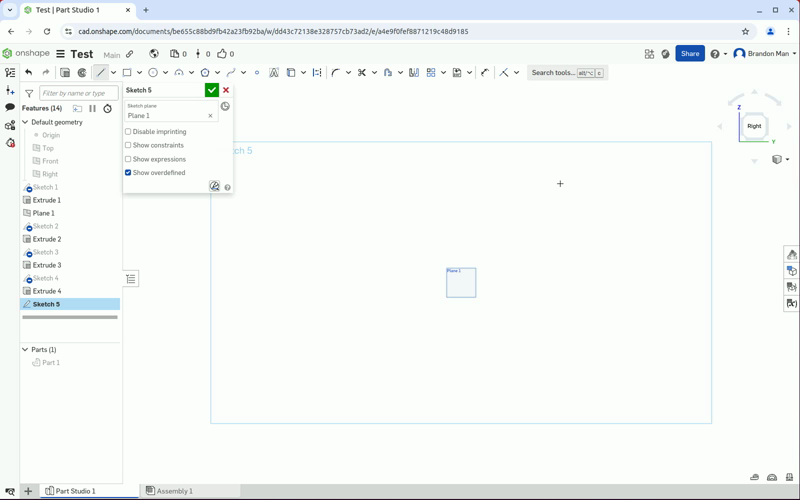
key_up(shift)
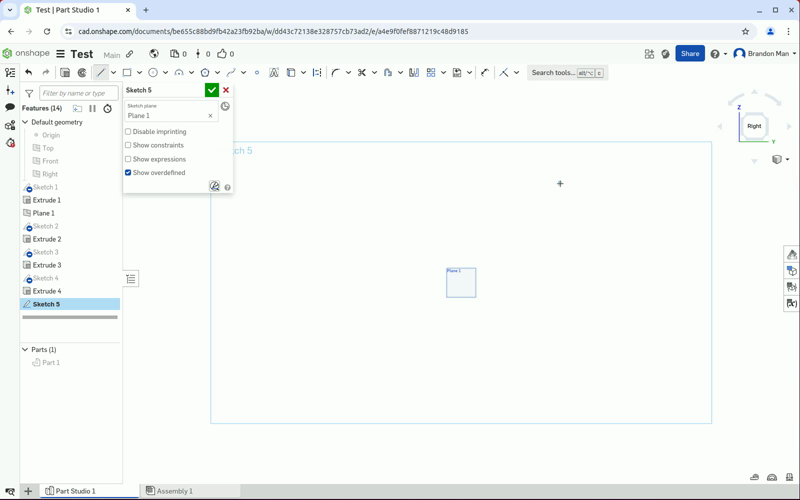
key_down(shift)
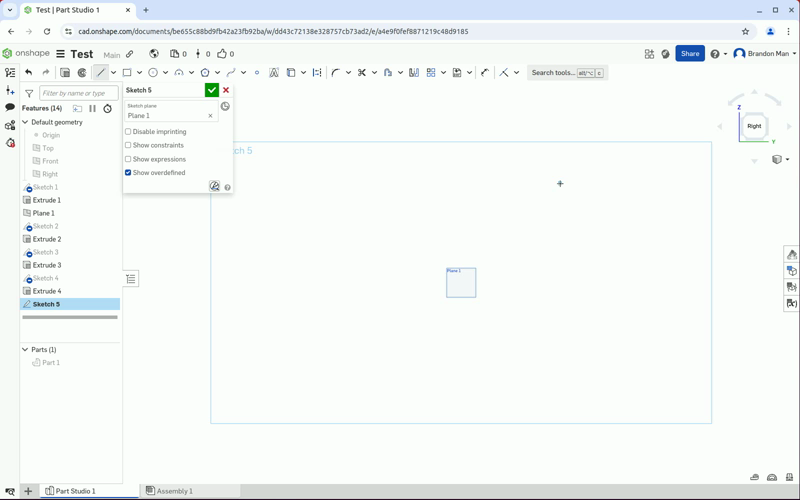
mouse_move(589, 183)
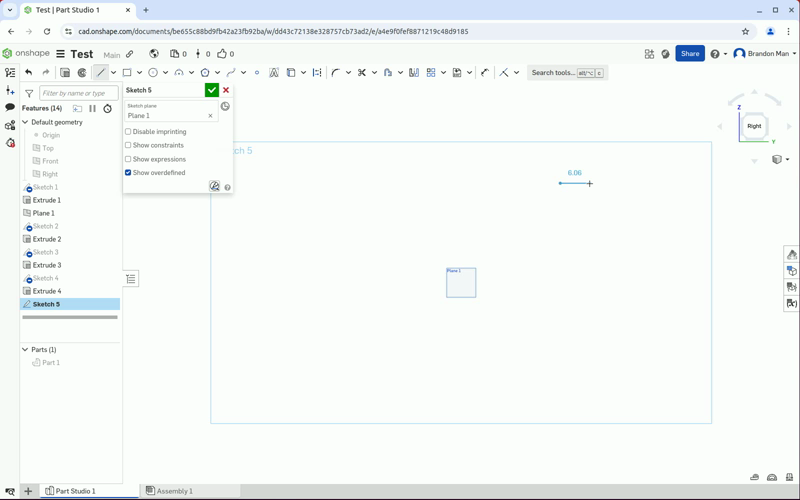
mouse_move(566, 183)
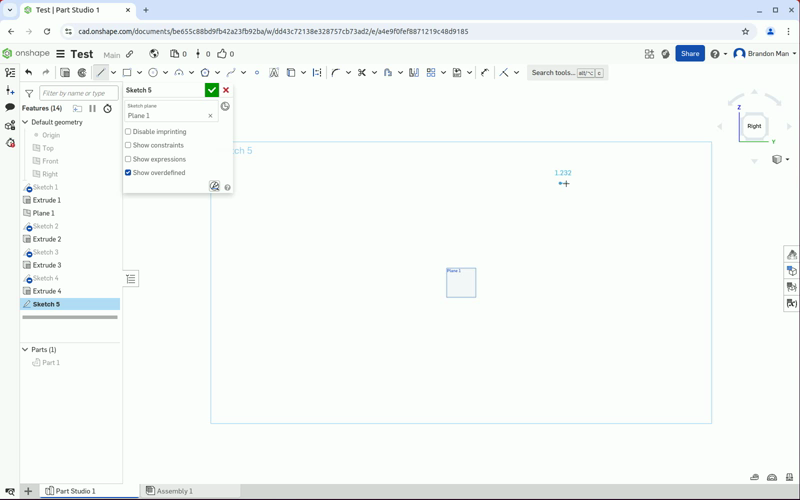
scroll(6)
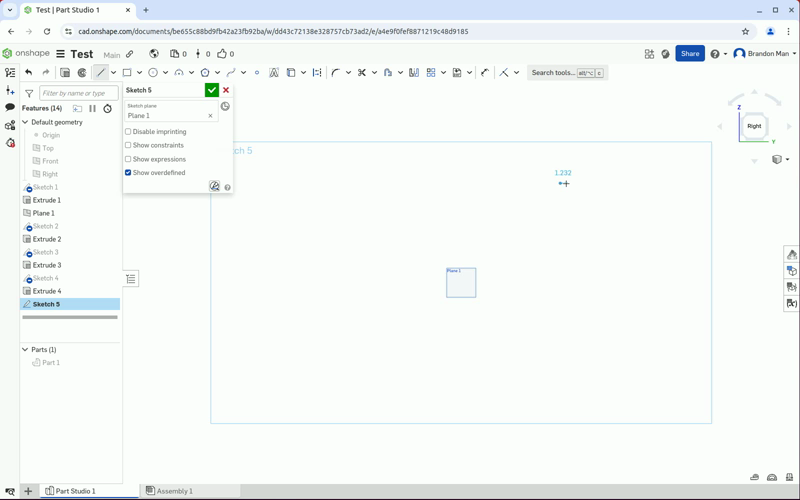
scroll(6)
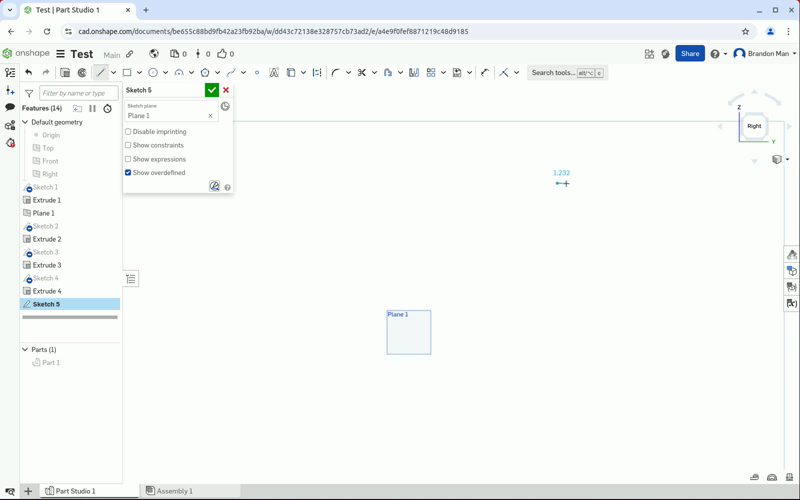
scroll(6)
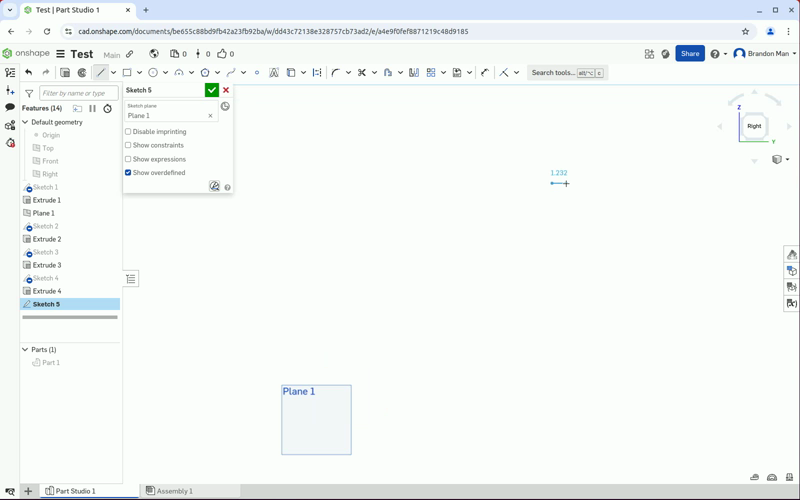
scroll(6)
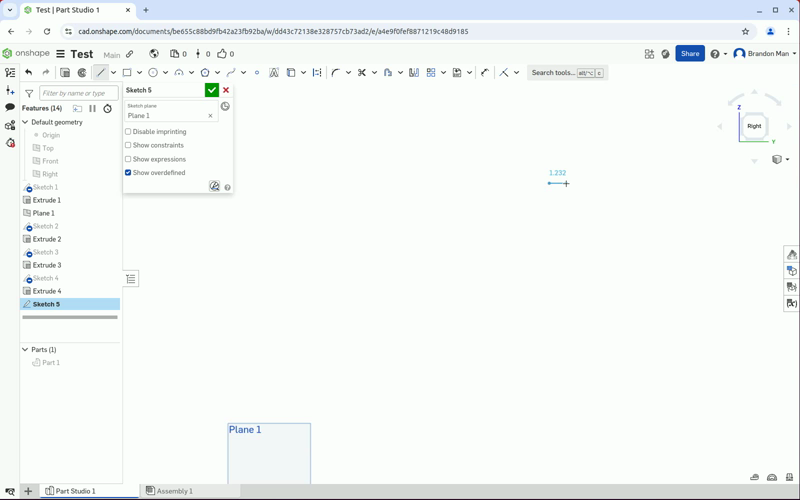
scroll(6)
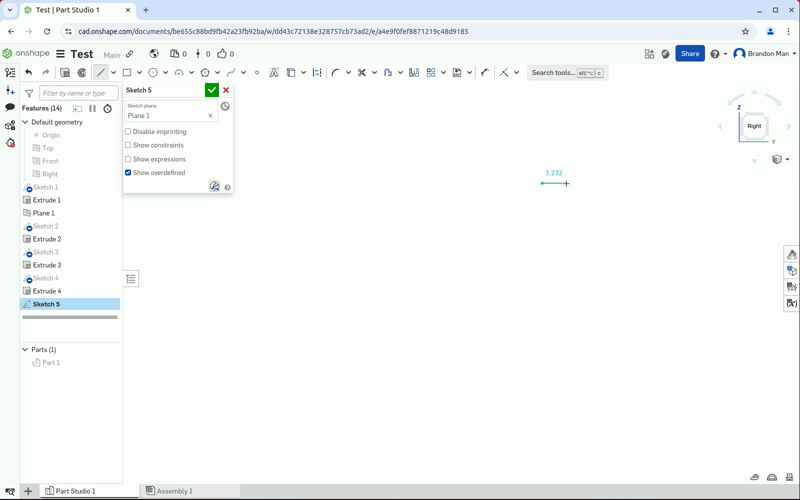
scroll(6)
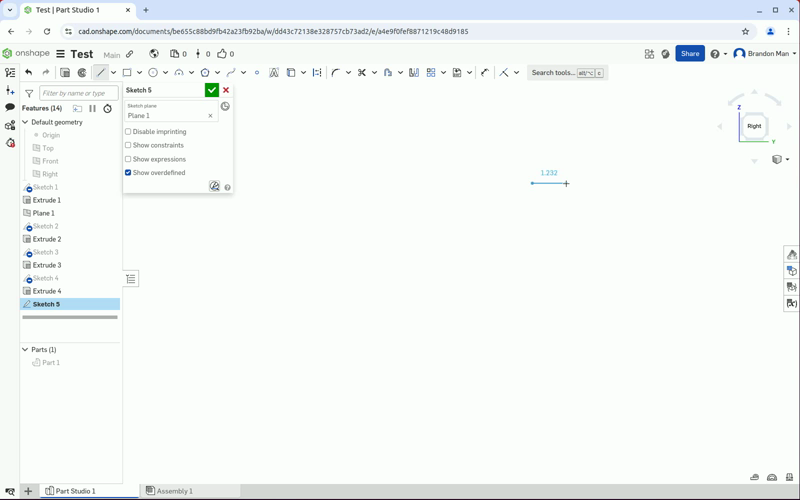
scroll(6)
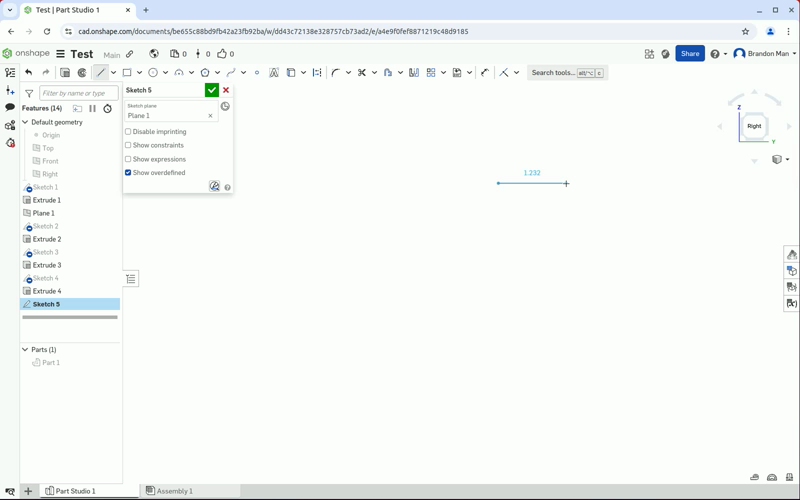
click(566, 183)
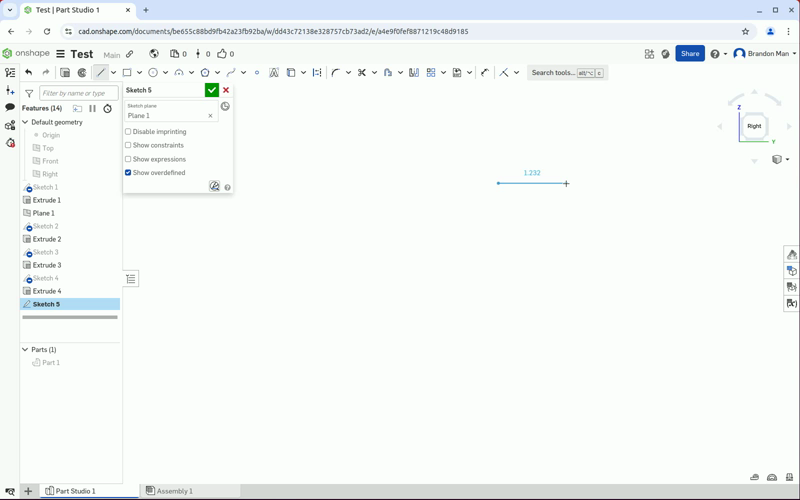
scroll(-6)
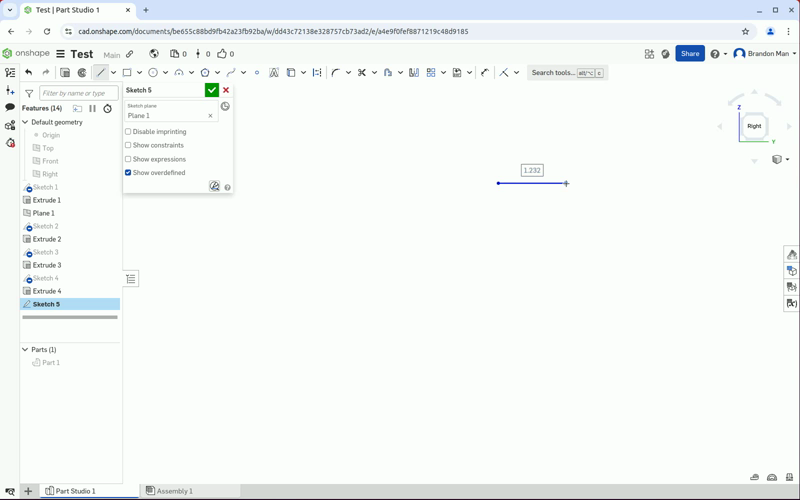
scroll(-6)
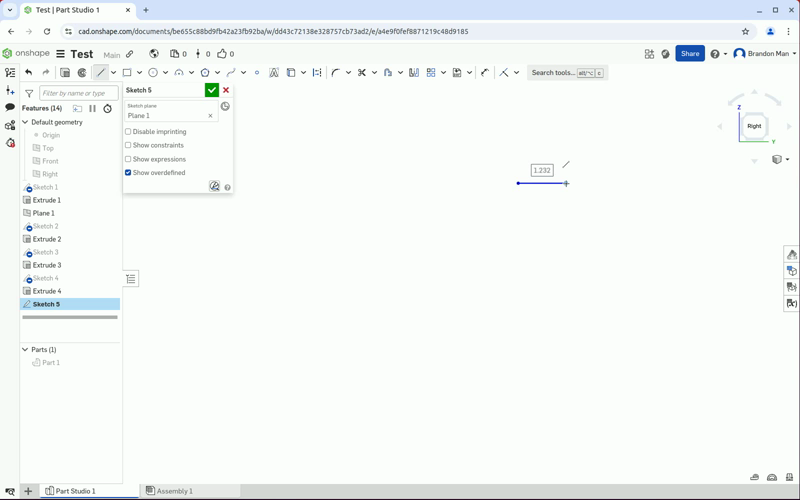
scroll(-6)
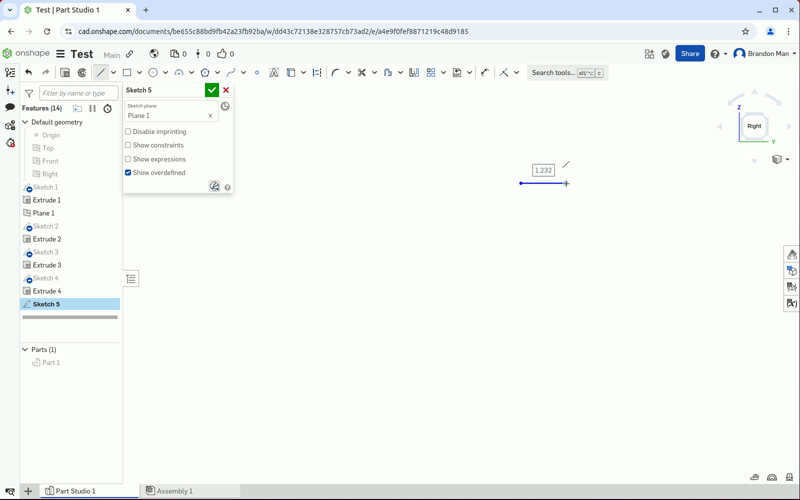
scroll(-6)
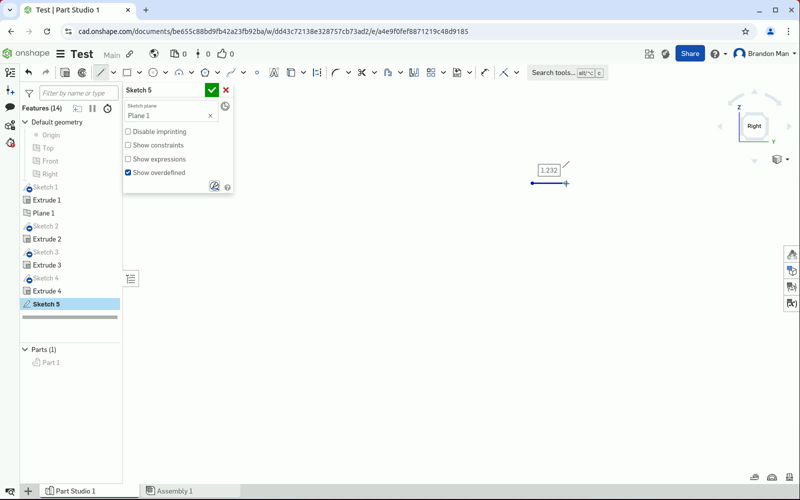
scroll(-6)
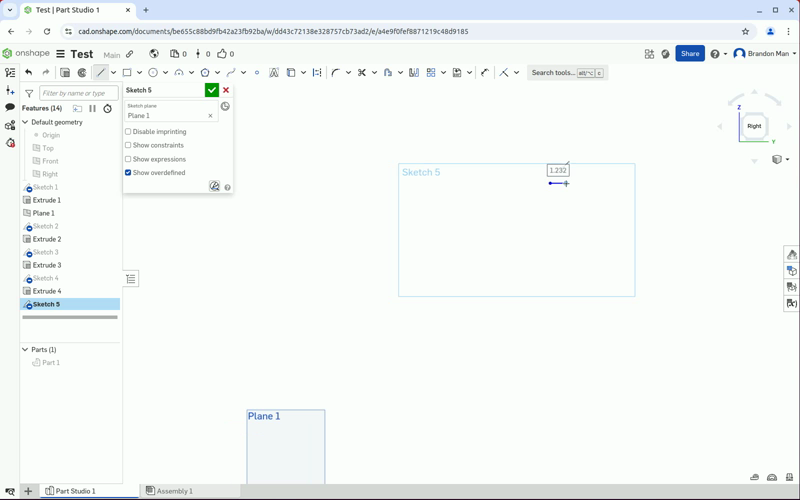
scroll(-6)
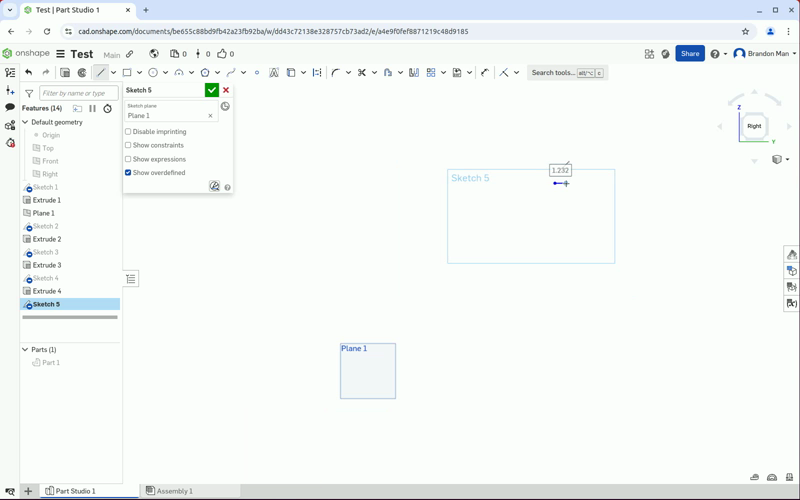
scroll(-6)
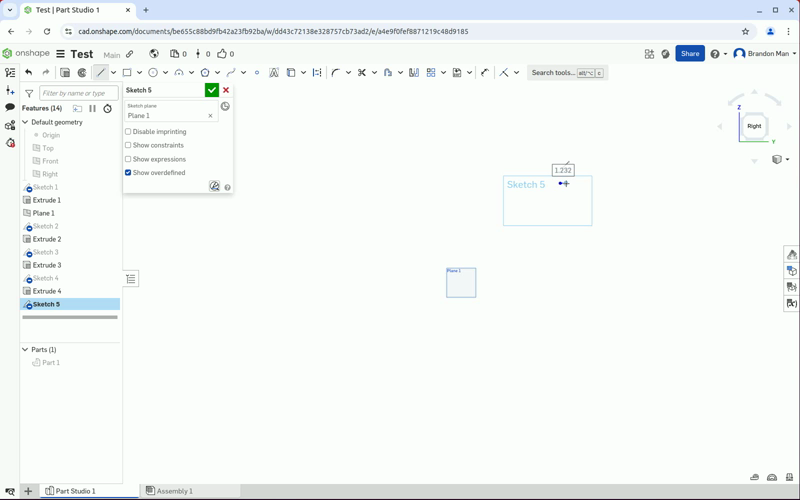
key_up(shift)
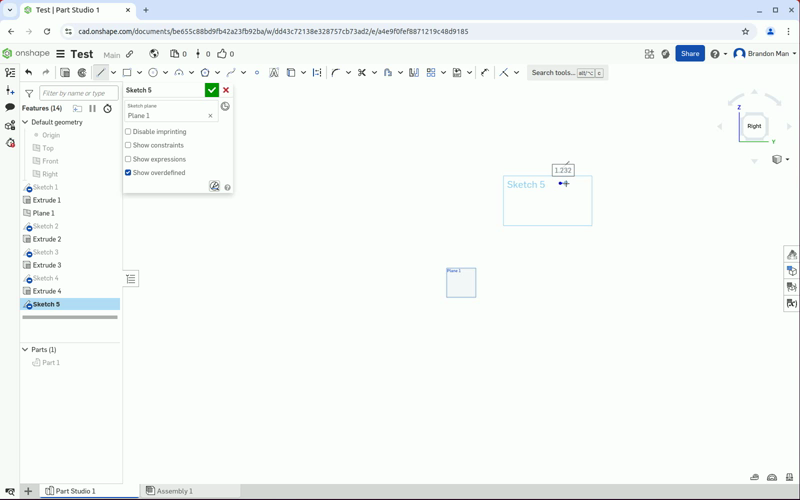
key(esc)
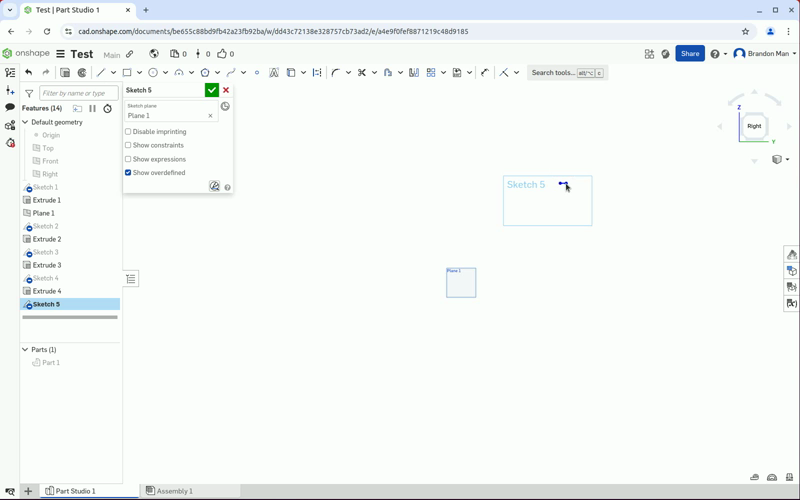
key(a)
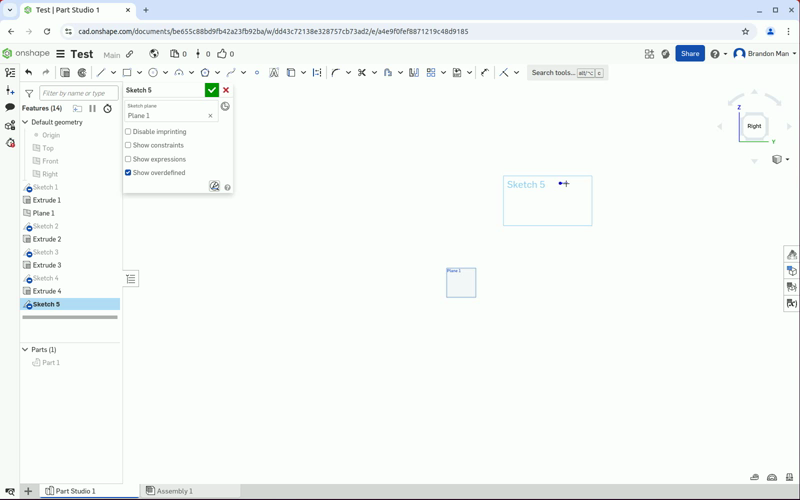
mouse_move(566, 183)
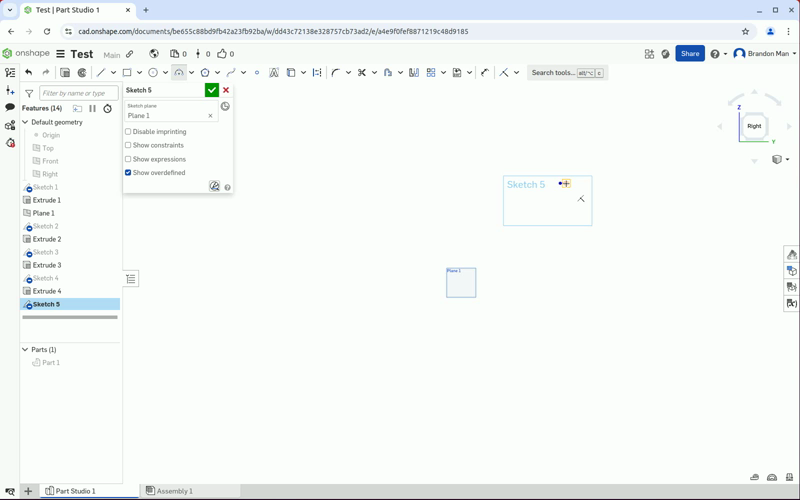
click(566, 183)
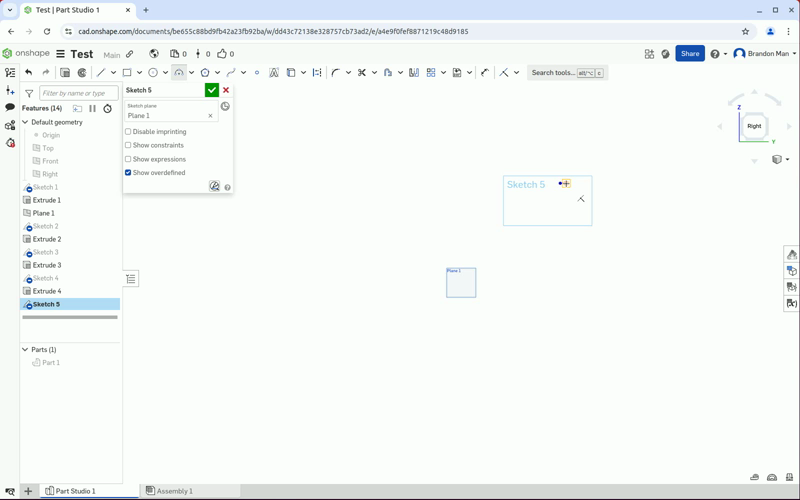
key_down(shift)
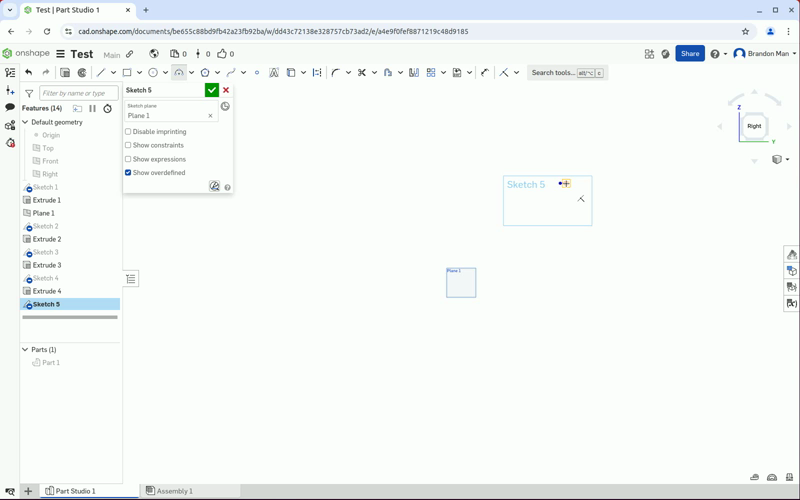
mouse_move(560, 177)
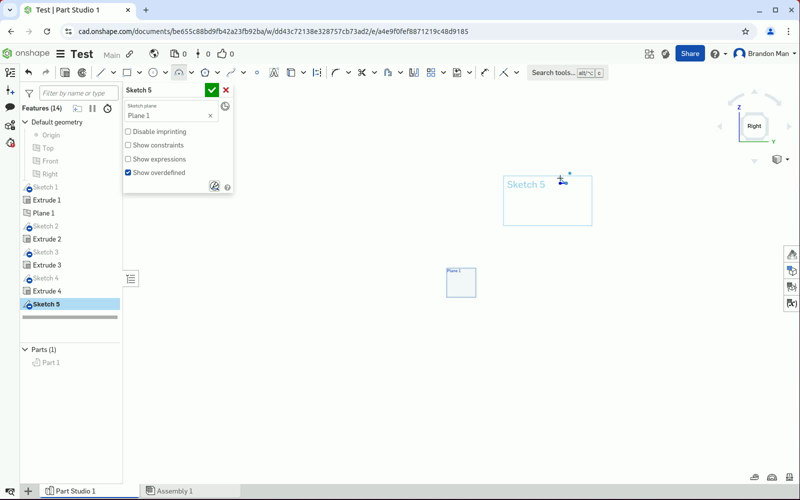
click(560, 177)
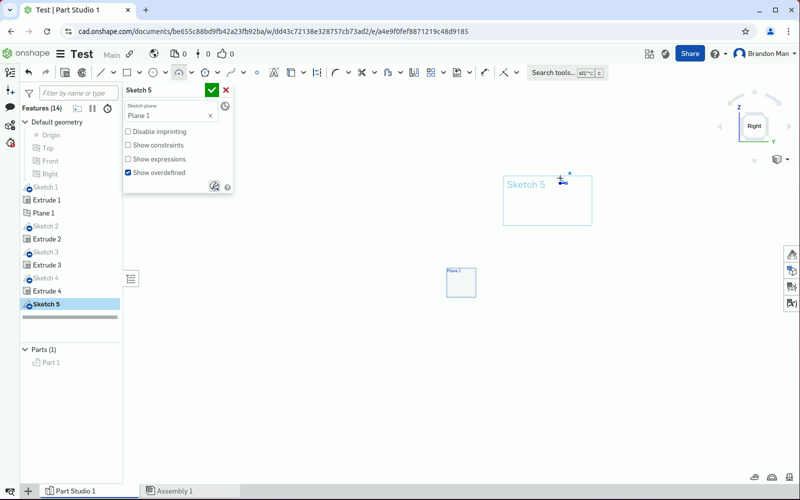
mouse_move(563, 180)
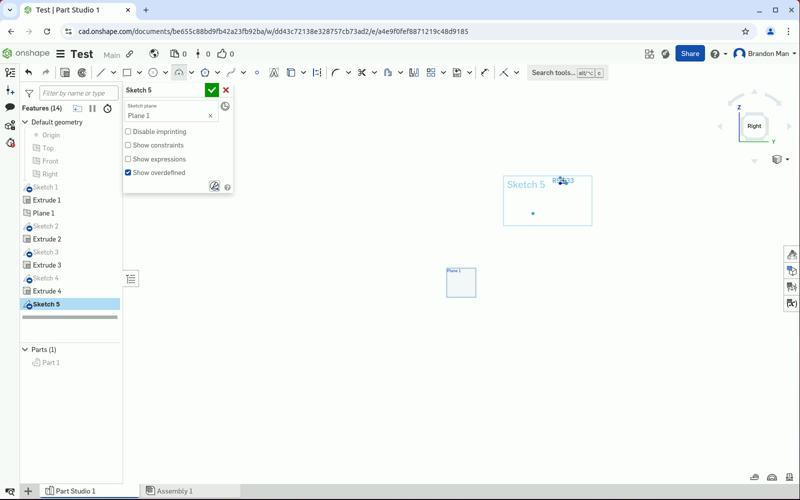
scroll(6)
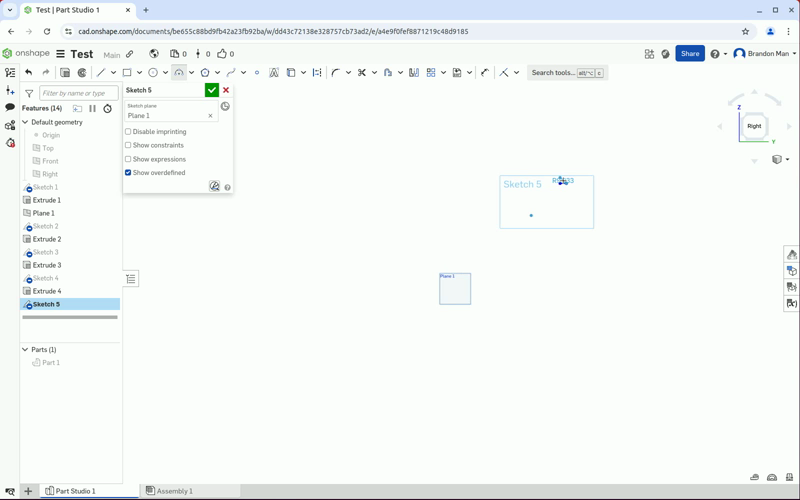
scroll(6)
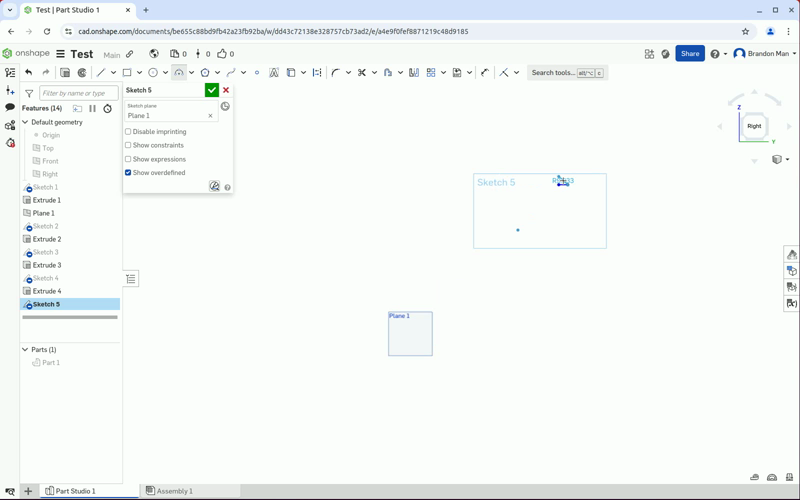
scroll(6)
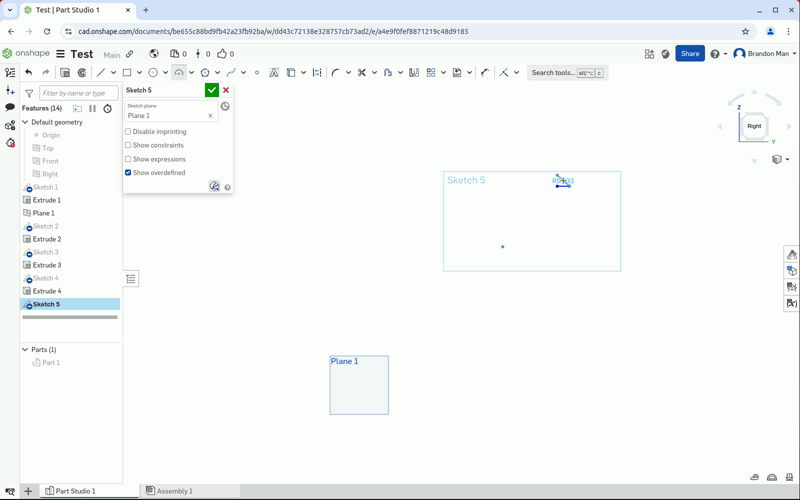
scroll(6)
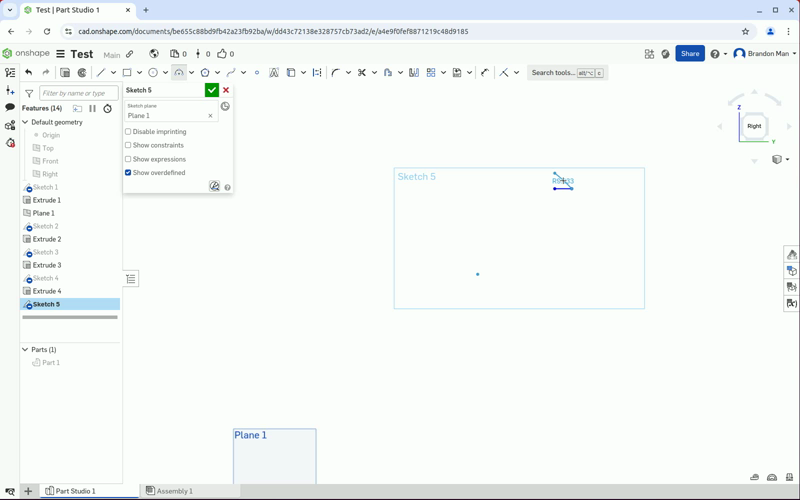
scroll(6)
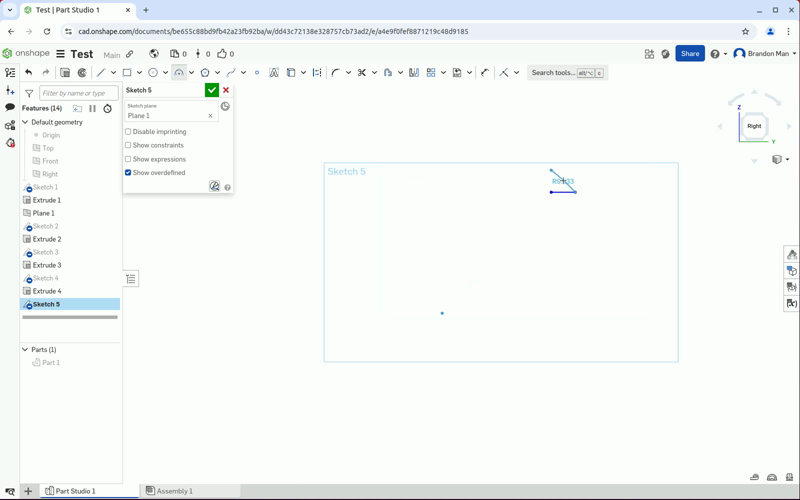
scroll(6)
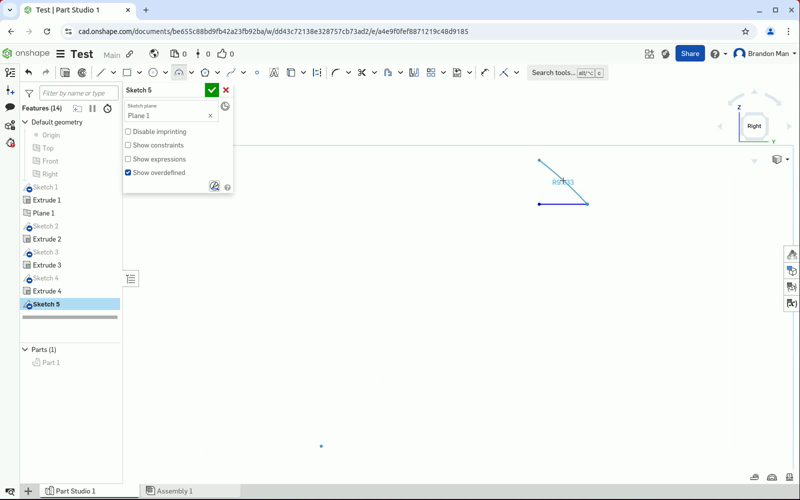
scroll(6)
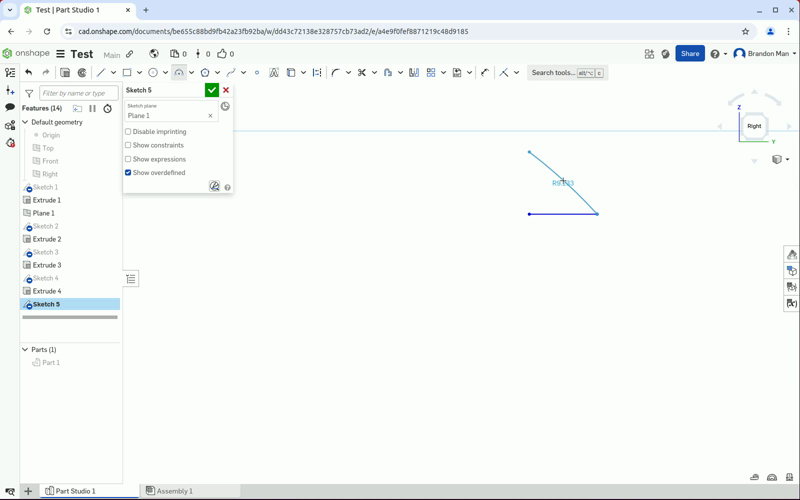
click(563, 180)
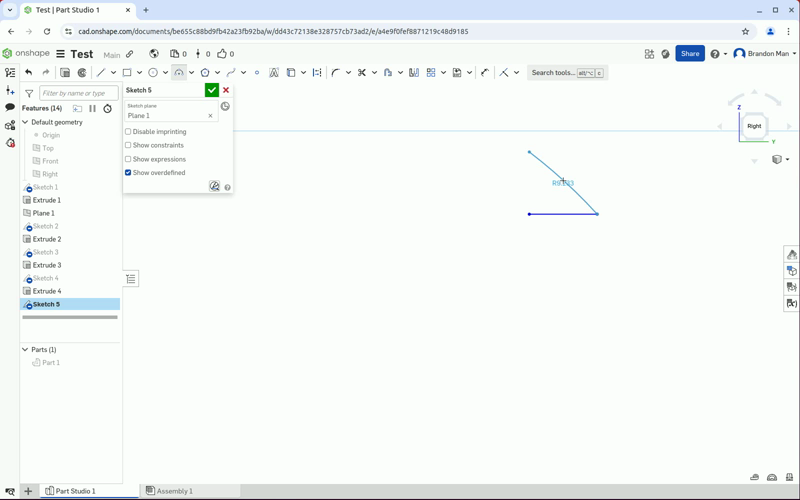
scroll(-6)
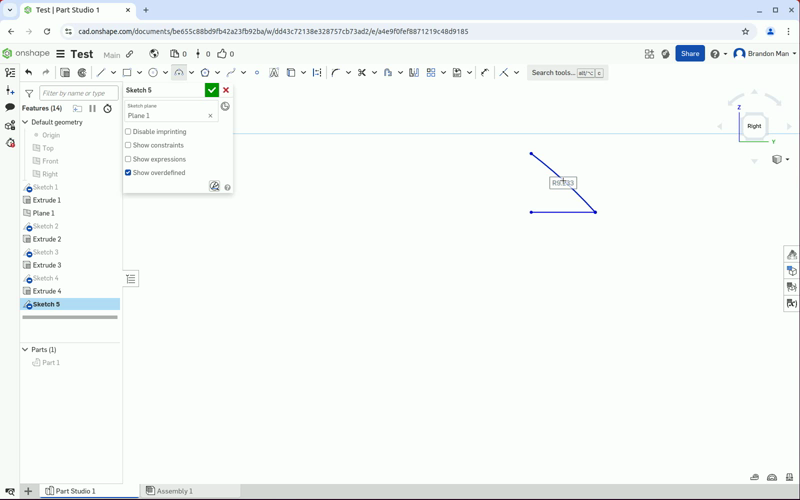
scroll(-6)
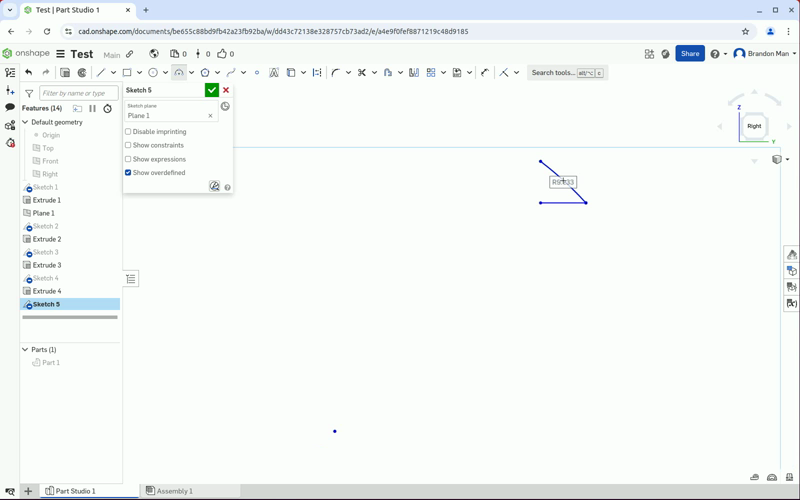
scroll(-6)
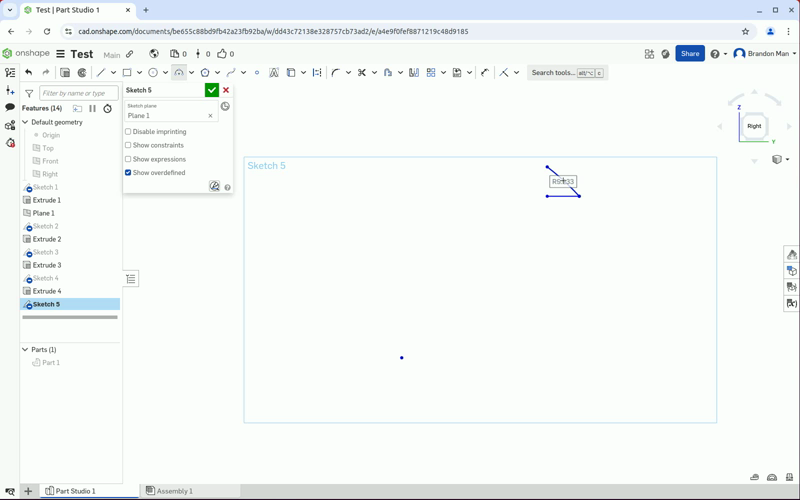
scroll(-6)
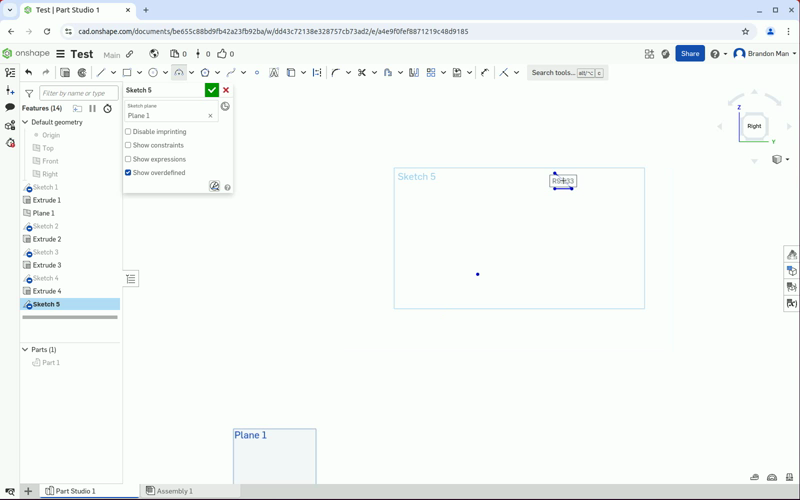
scroll(-6)
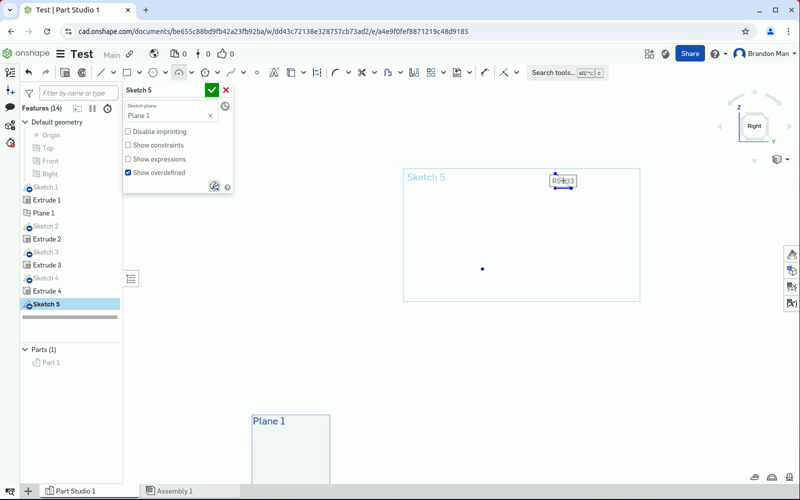
scroll(-6)
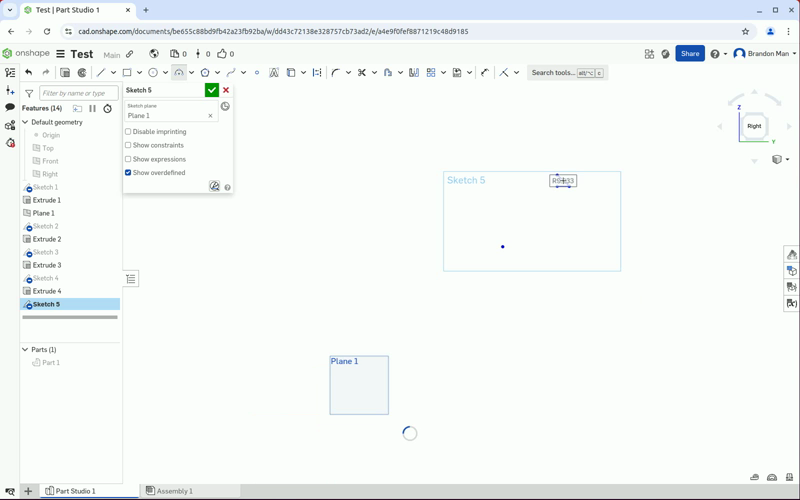
scroll(-6)
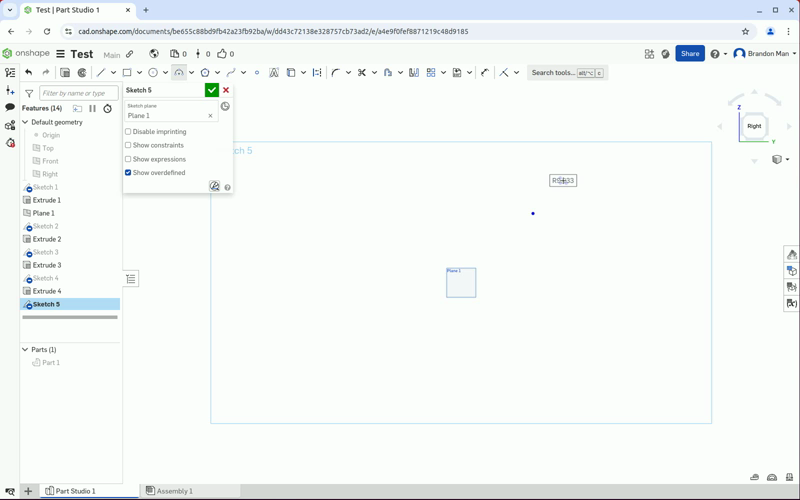
key_up(shift)
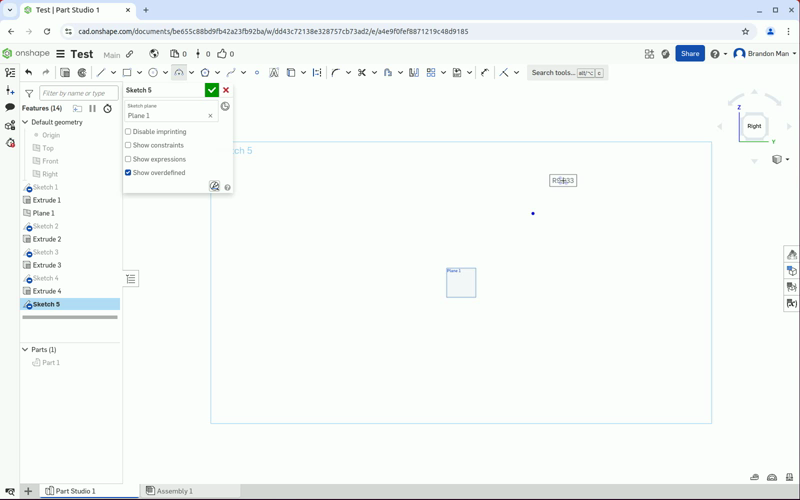
key(esc)
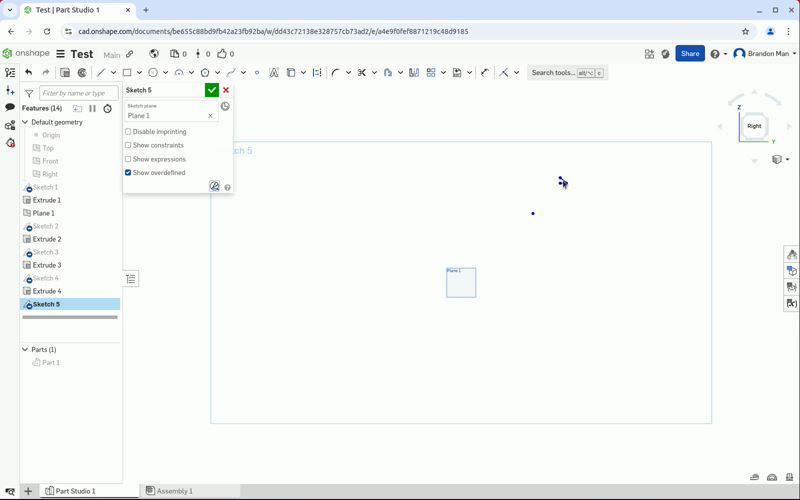
key(l)
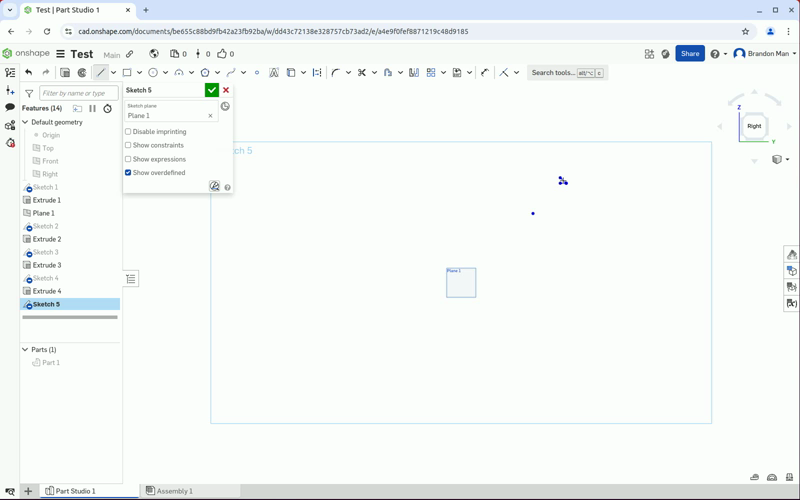
mouse_move(560, 177)
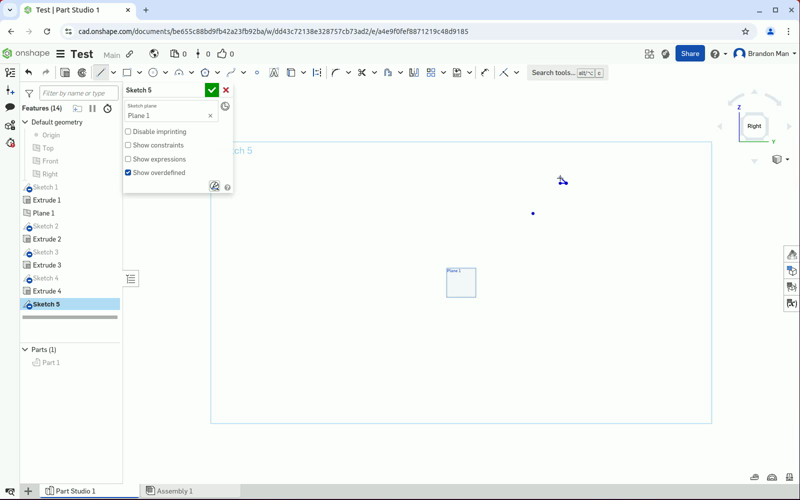
scroll(6)
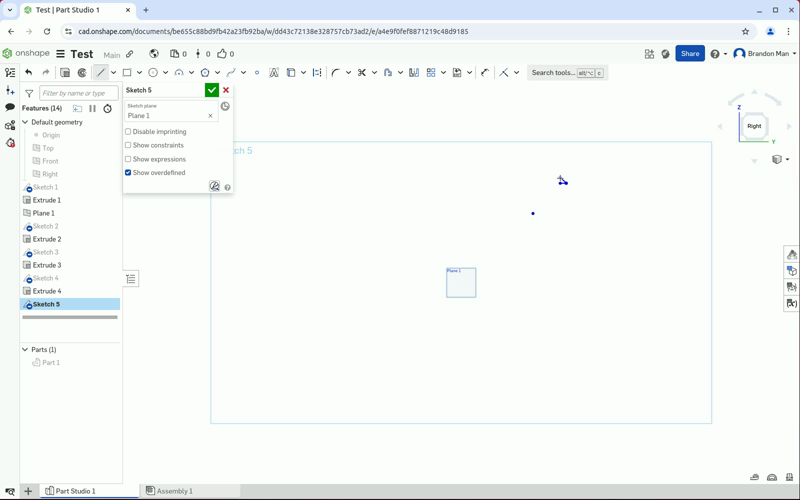
scroll(6)
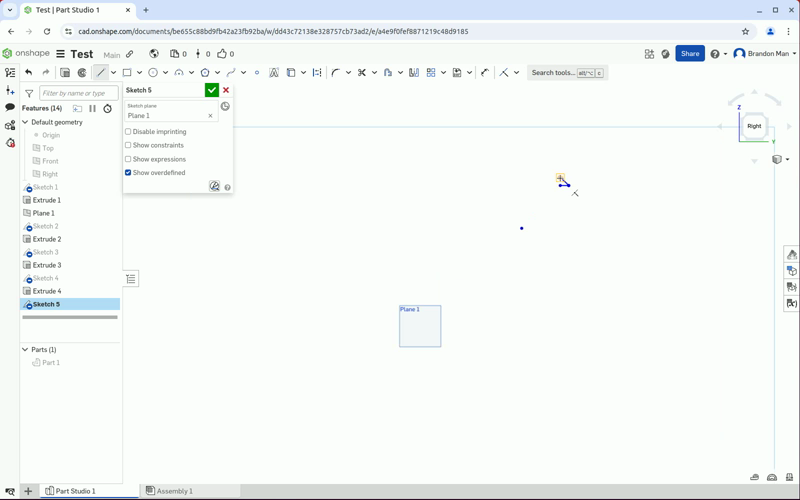
scroll(6)
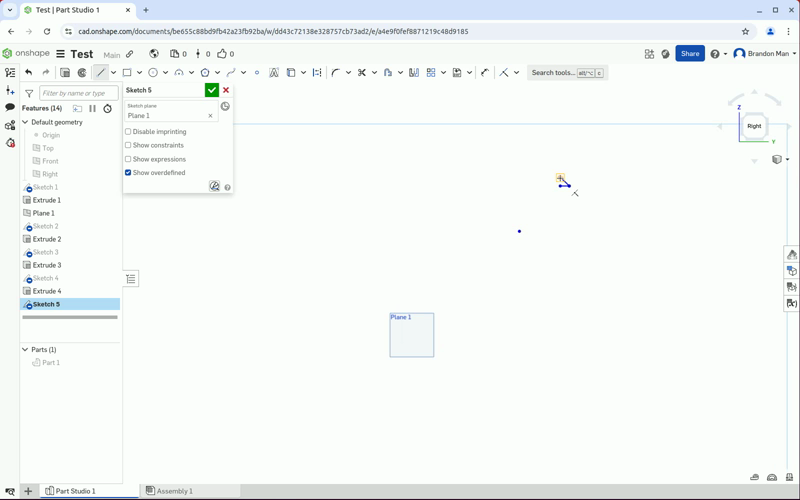
scroll(6)
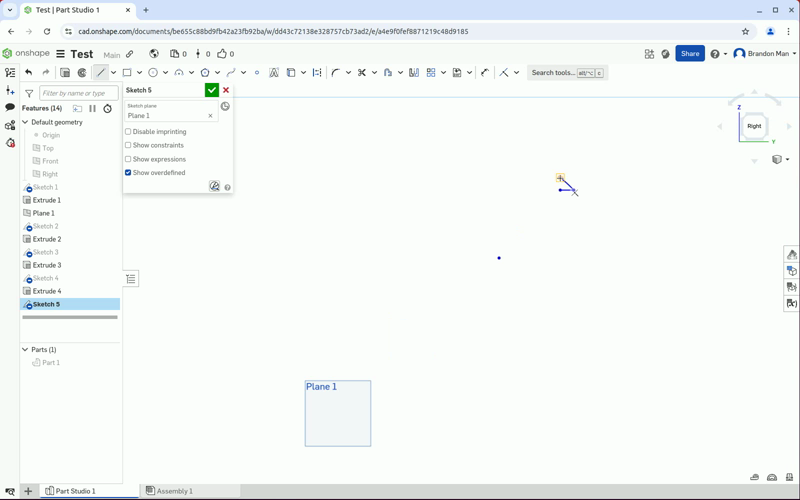
scroll(6)
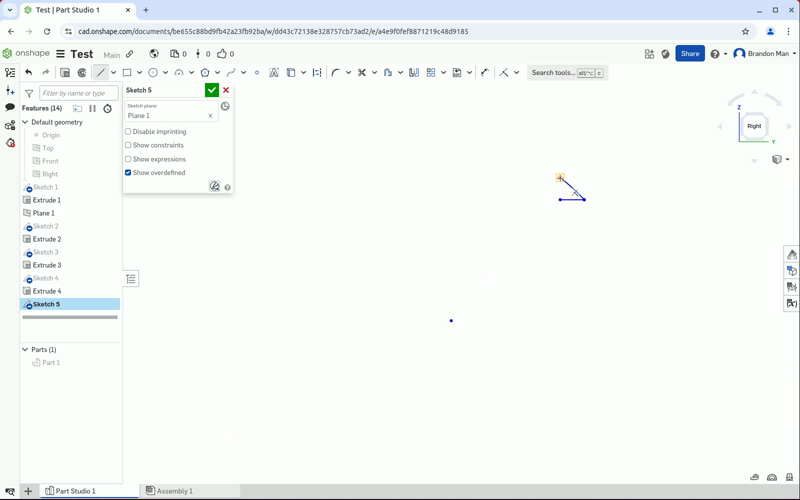
scroll(6)
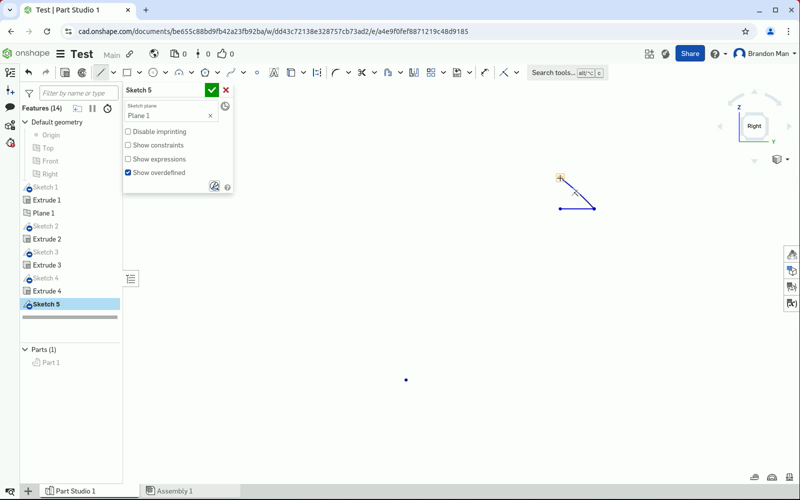
scroll(6)
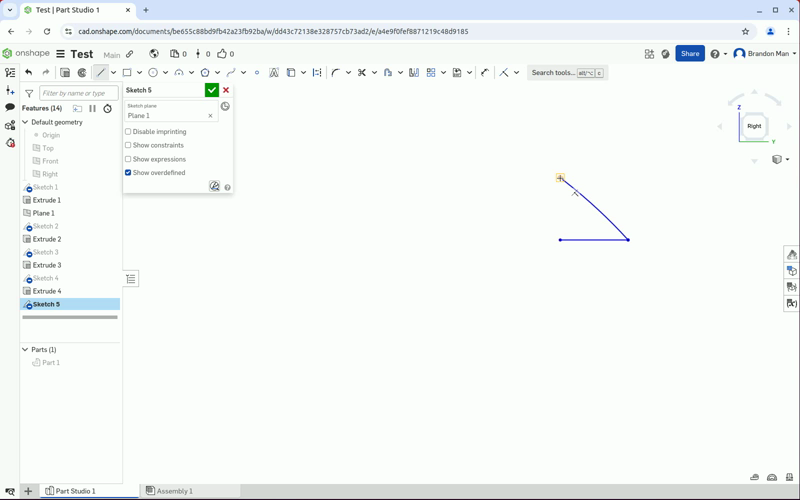
click(560, 177)
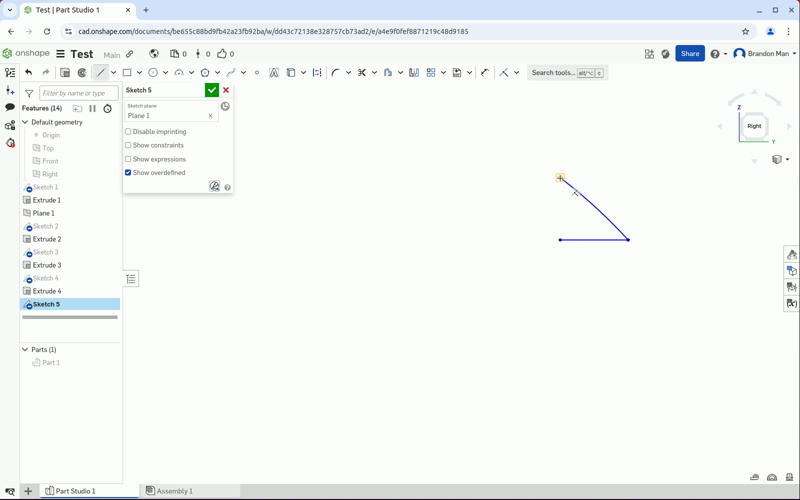
scroll(-6)
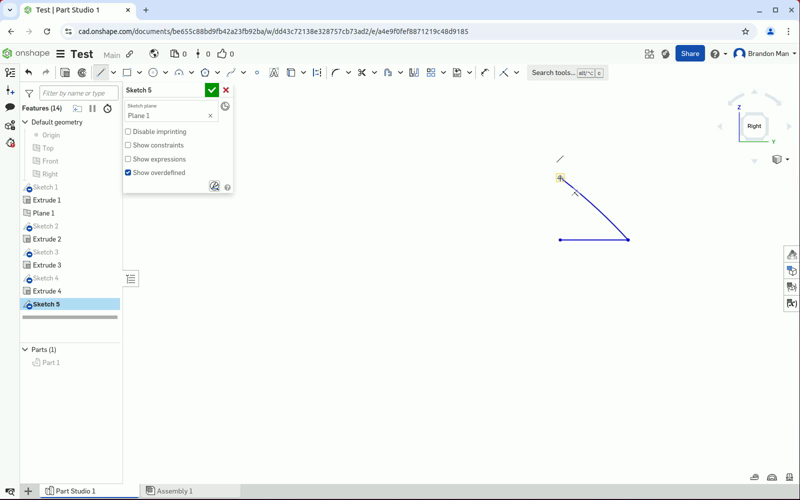
scroll(-6)
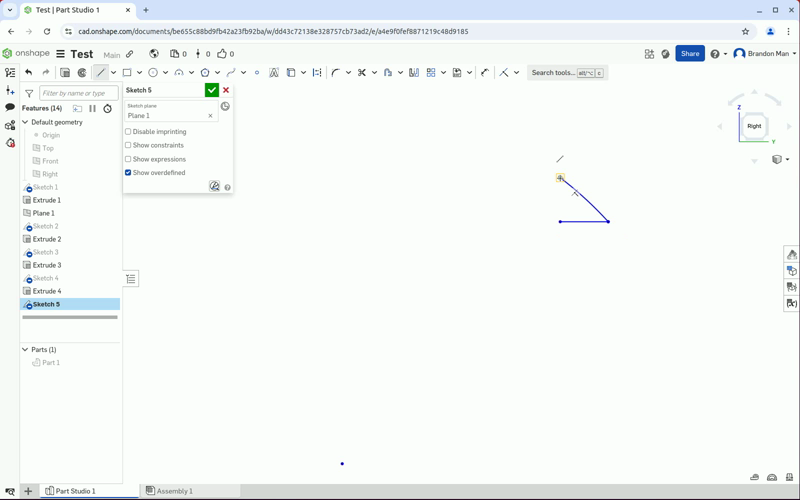
scroll(-6)
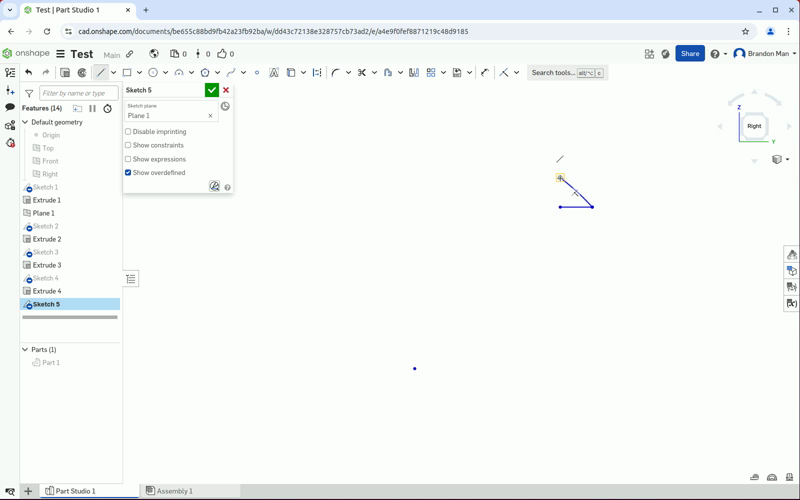
scroll(-6)
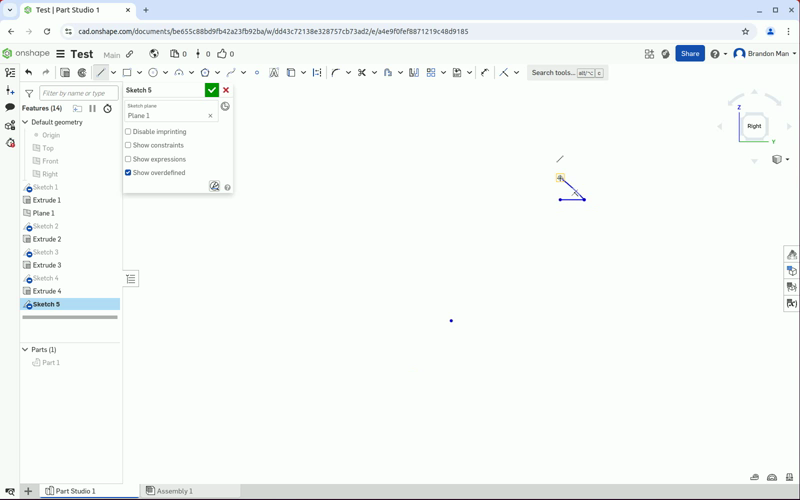
scroll(-6)
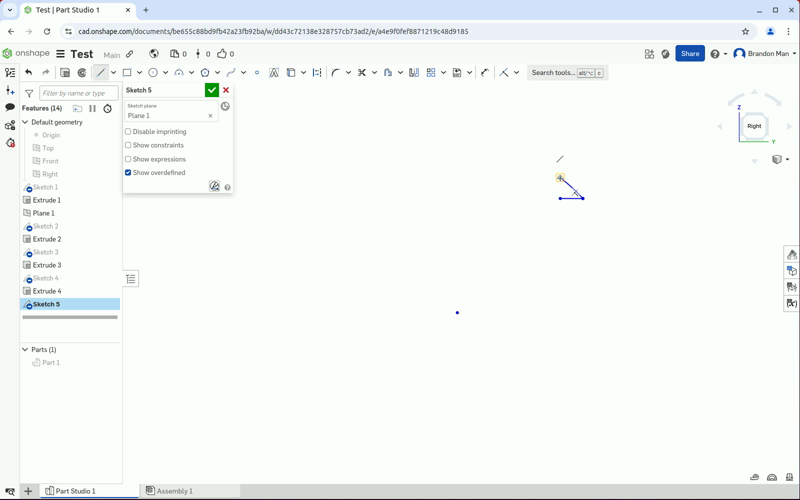
scroll(-6)
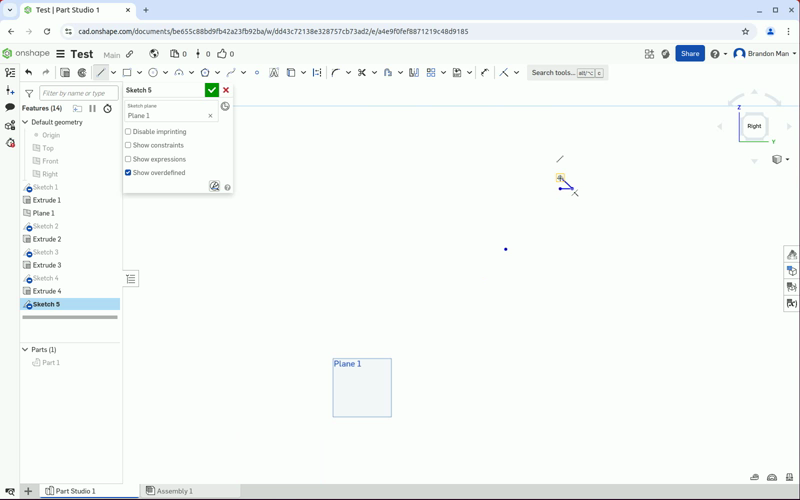
scroll(-6)
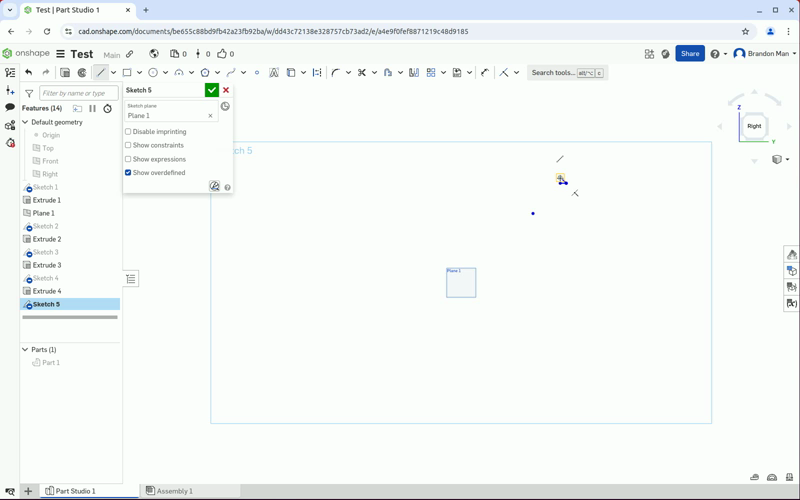
mouse_move(589, 177)
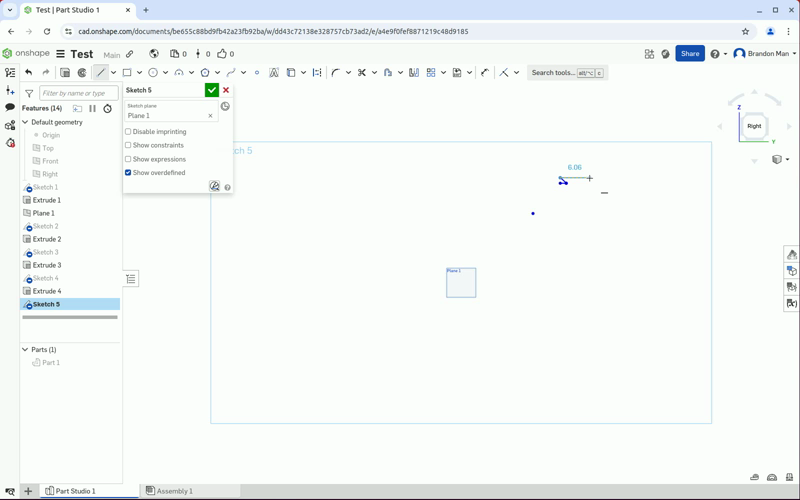
key_down(shift)
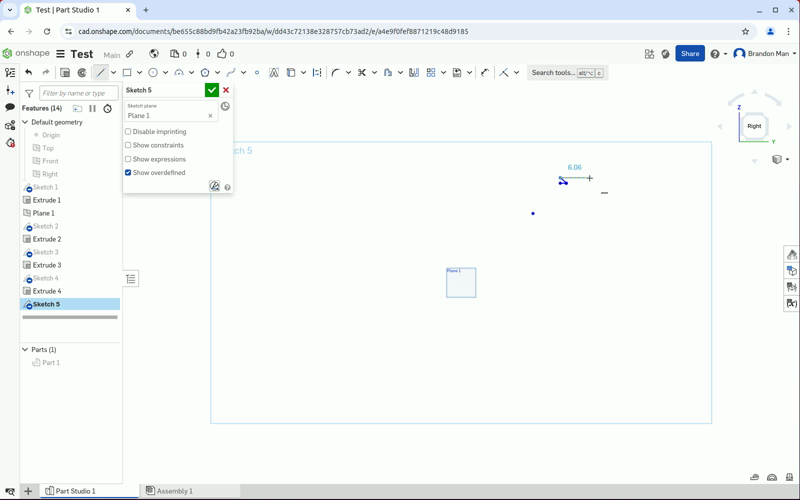
mouse_move(560, 183)
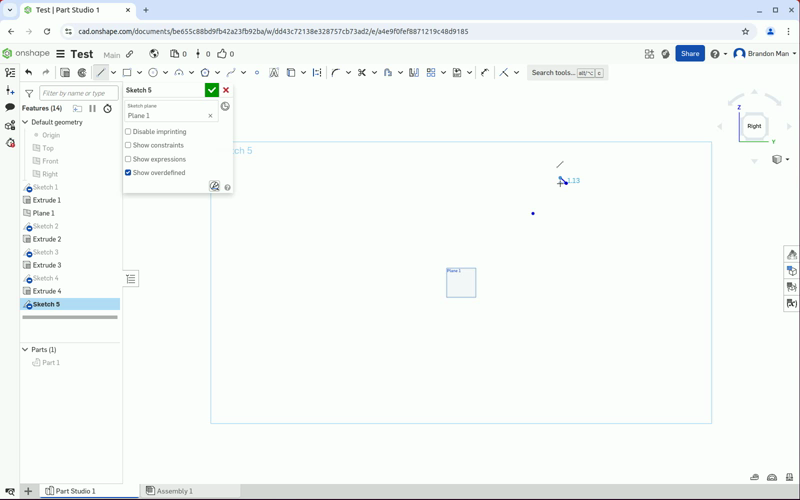
scroll(6)
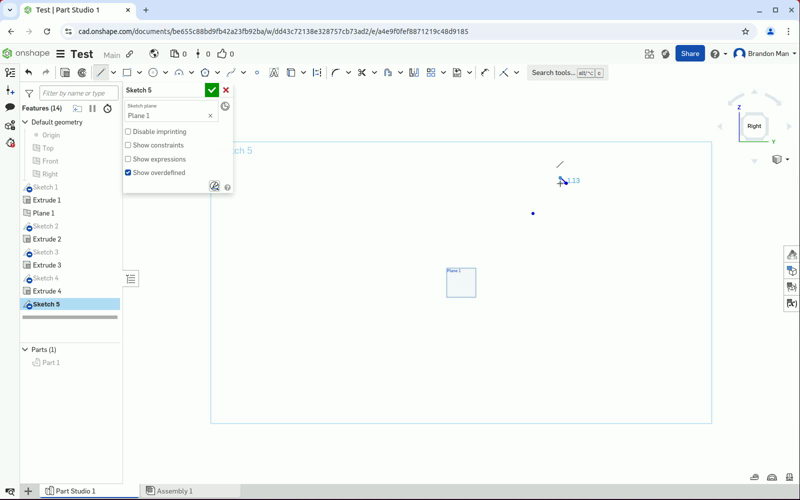
scroll(6)
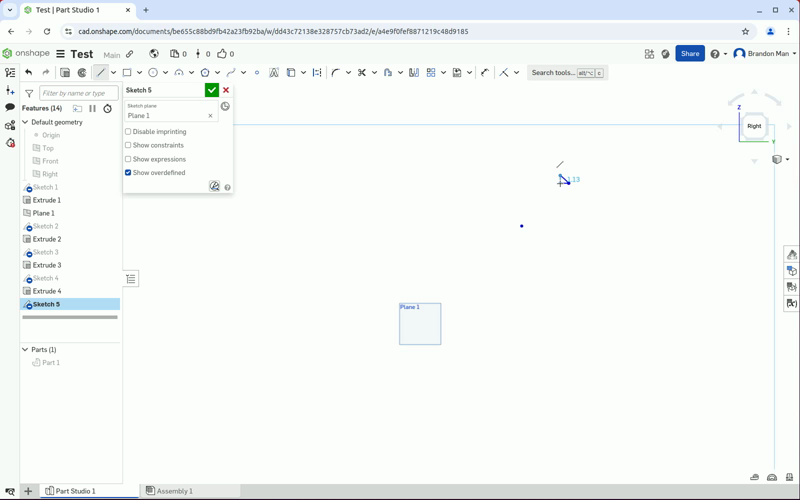
scroll(6)
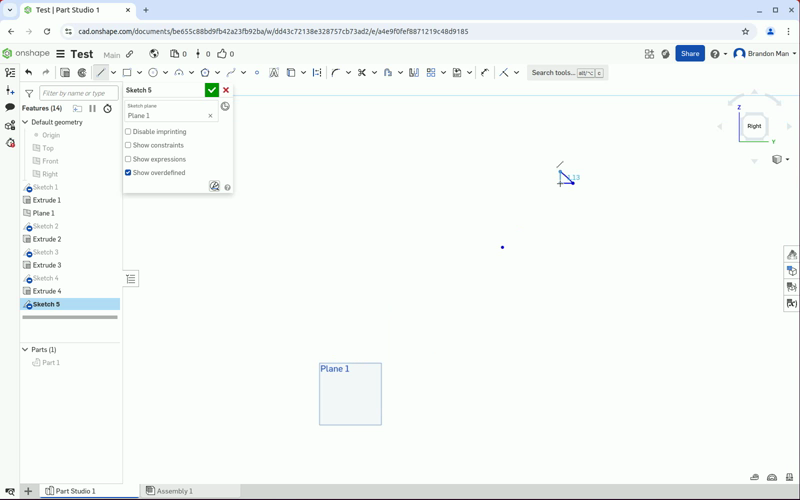
scroll(6)
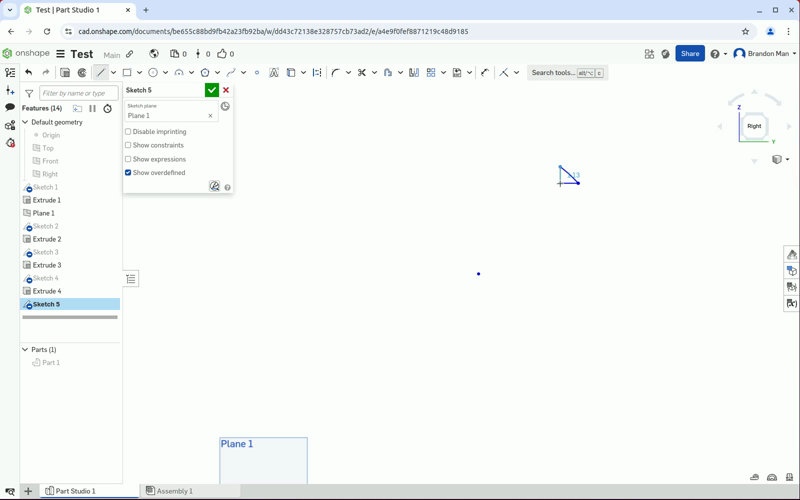
scroll(6)
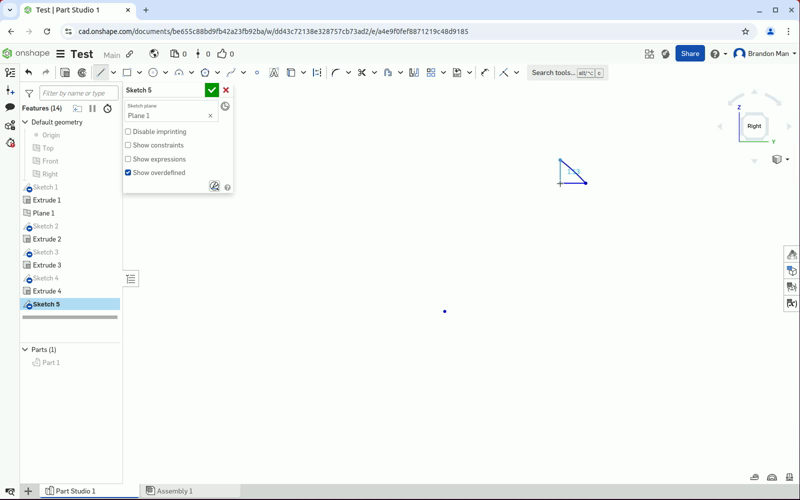
scroll(6)
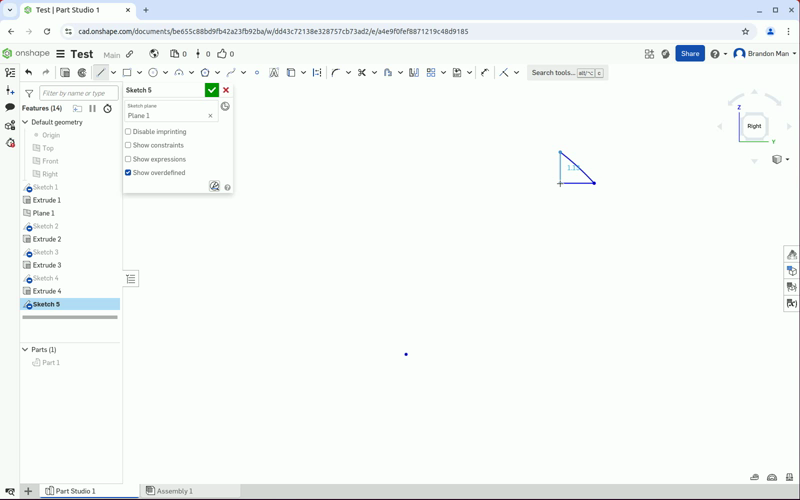
scroll(6)
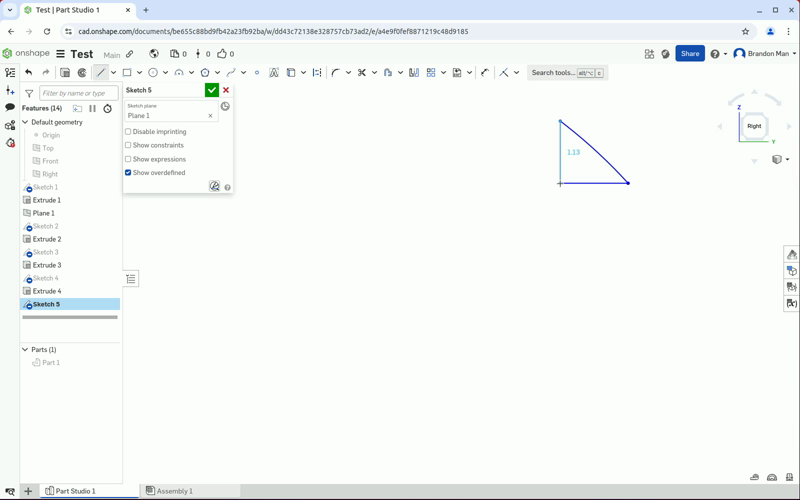
key_up(shift)
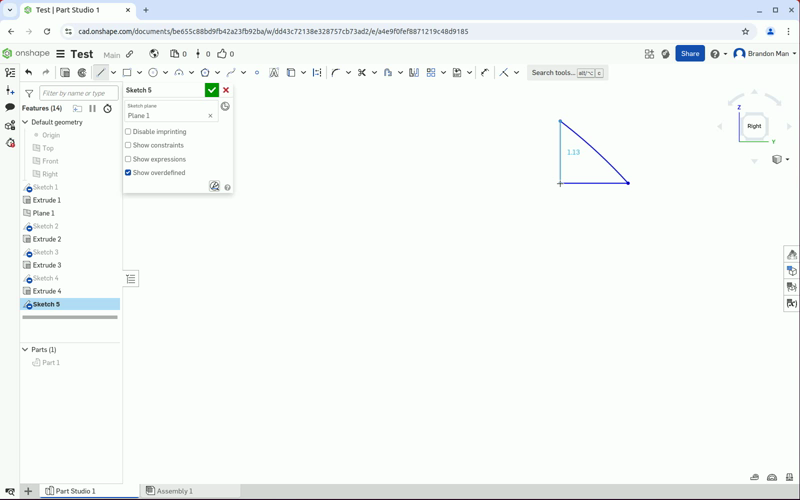
click(560, 183)
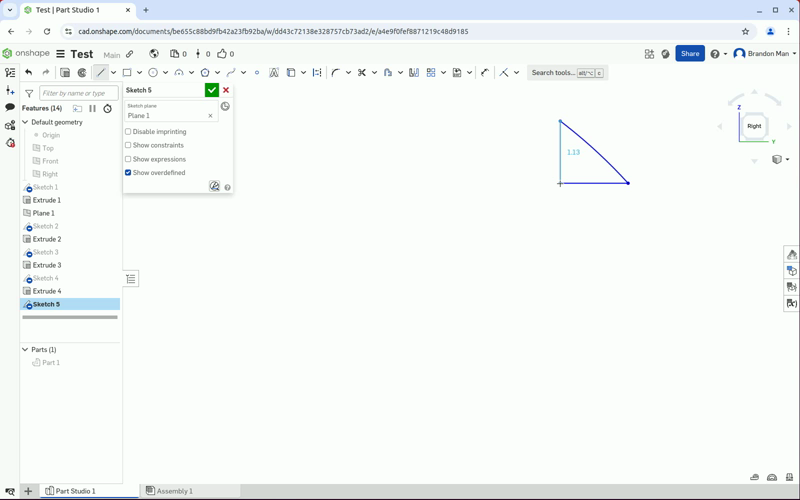
scroll(-6)
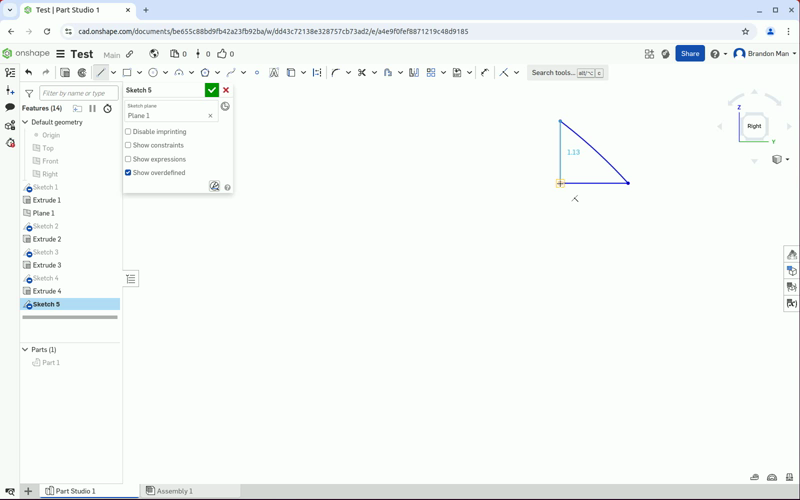
scroll(-6)
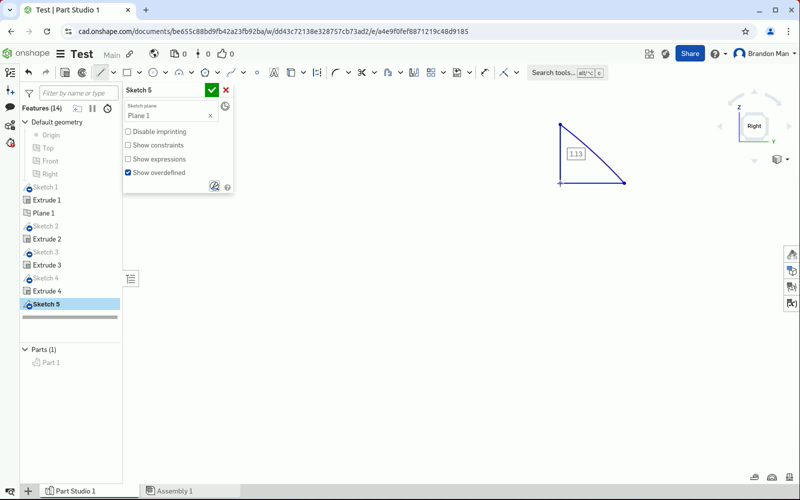
scroll(-6)
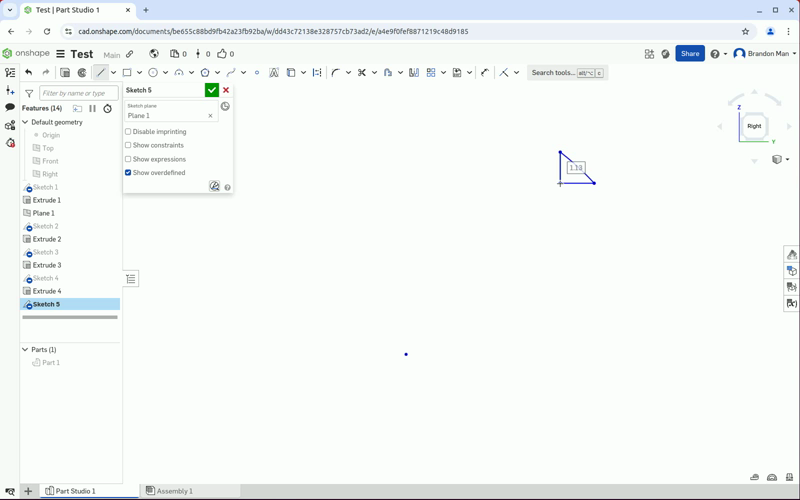
scroll(-6)
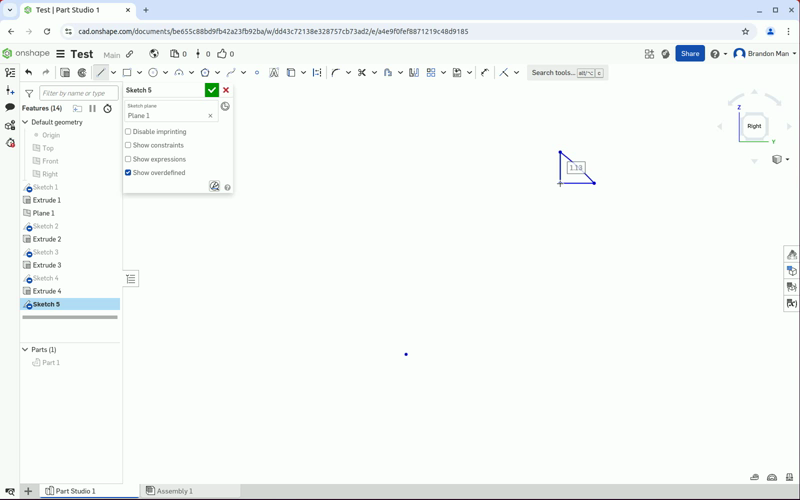
scroll(-6)
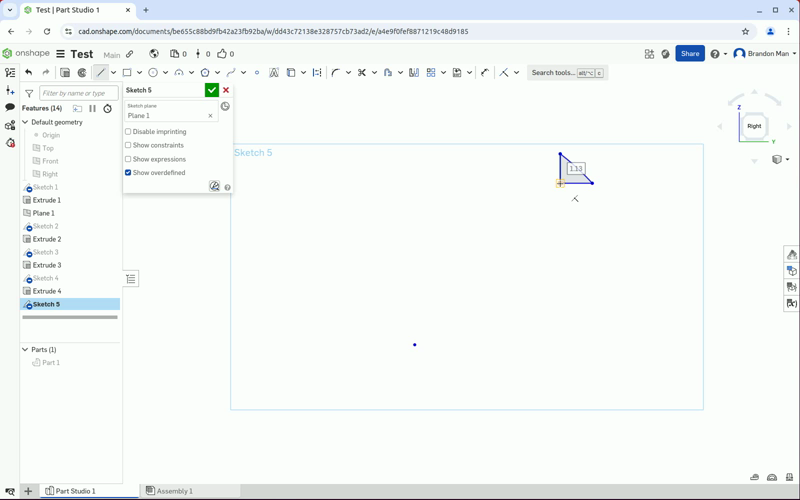
scroll(-6)
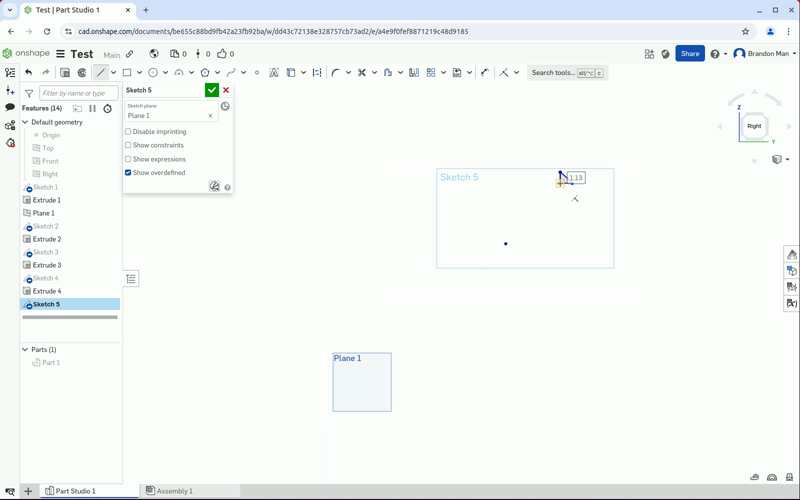
scroll(-6)
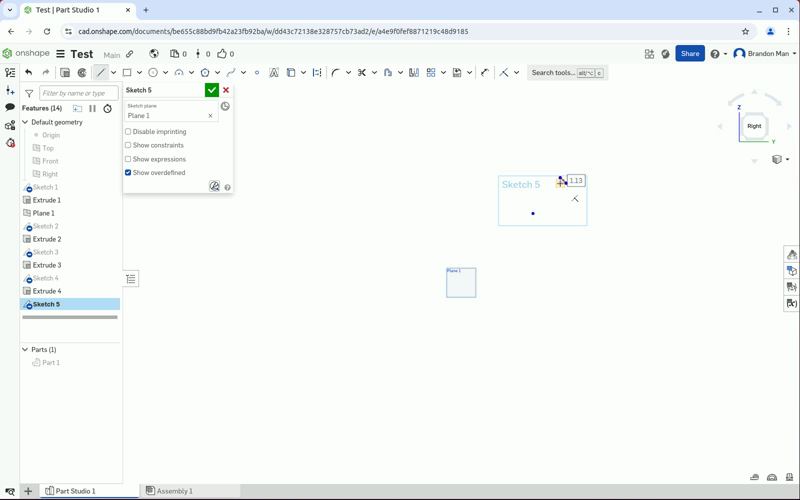
key(esc)
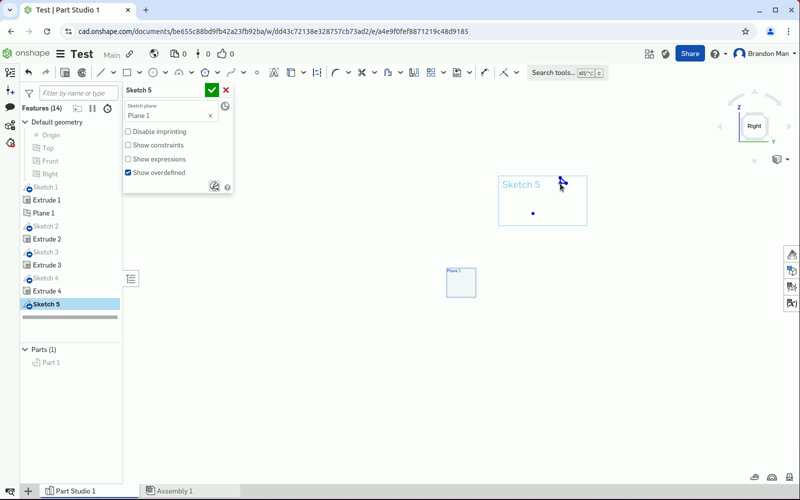
mouse_move(561, 179)
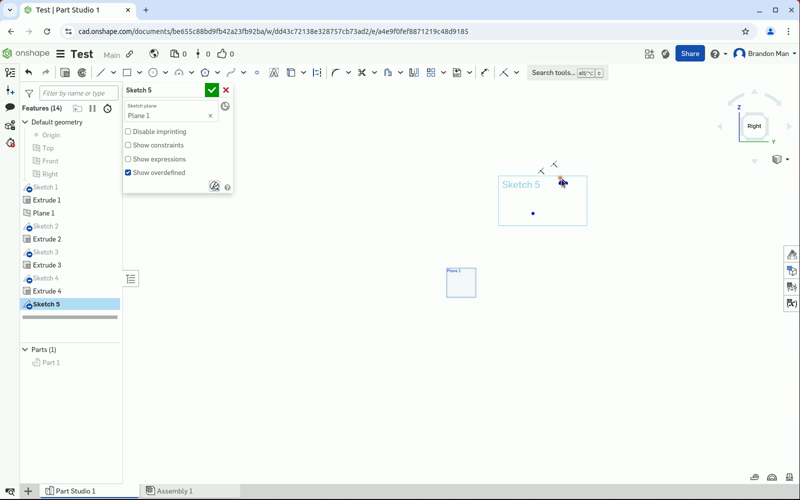
scroll(6)
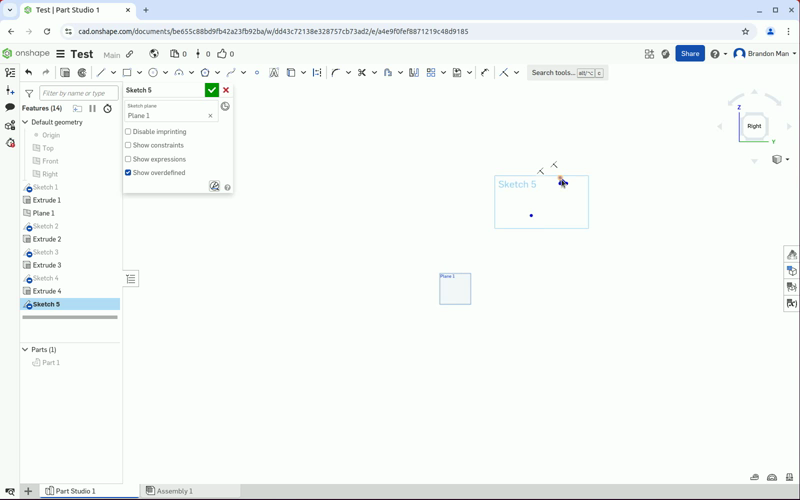
scroll(6)
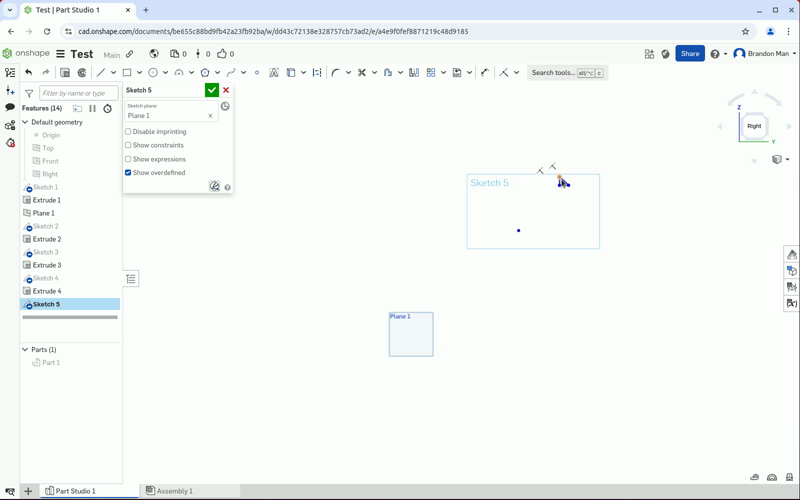
scroll(6)
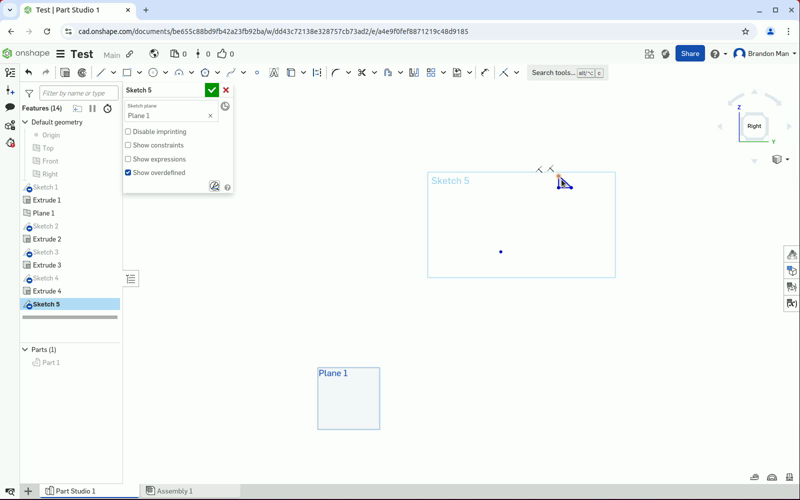
scroll(6)
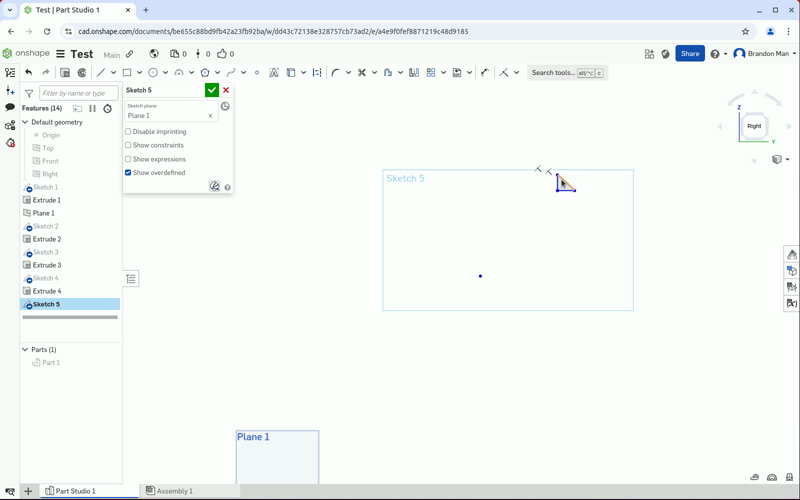
scroll(6)
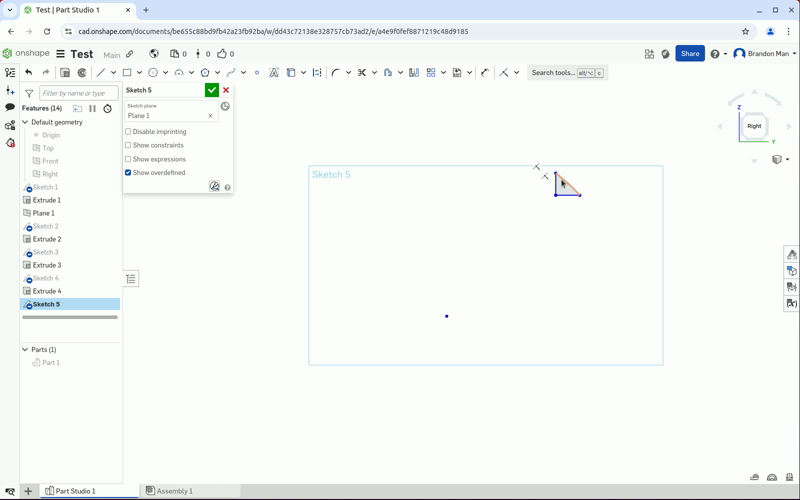
scroll(6)
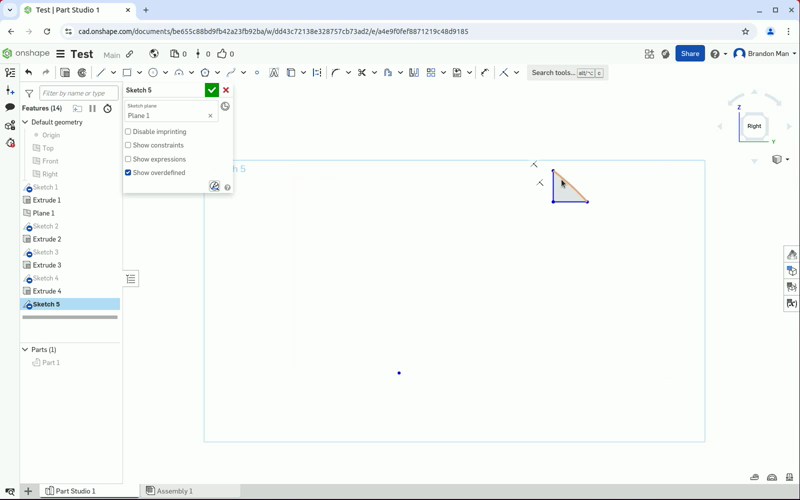
scroll(6)
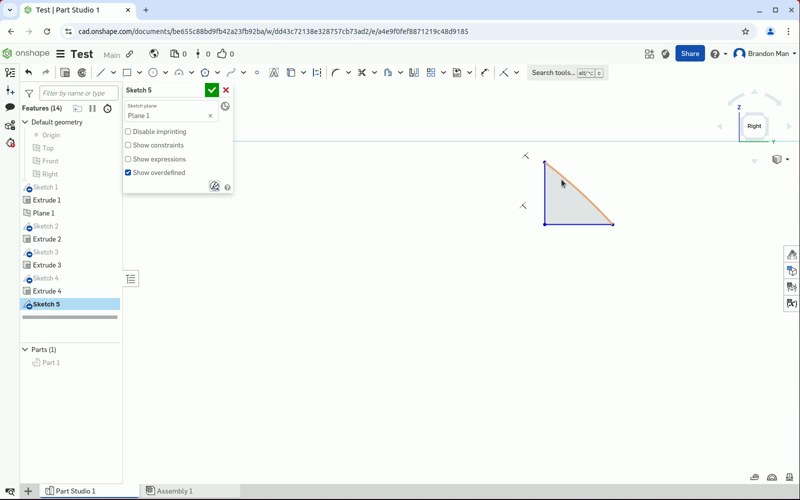
click(561, 179)
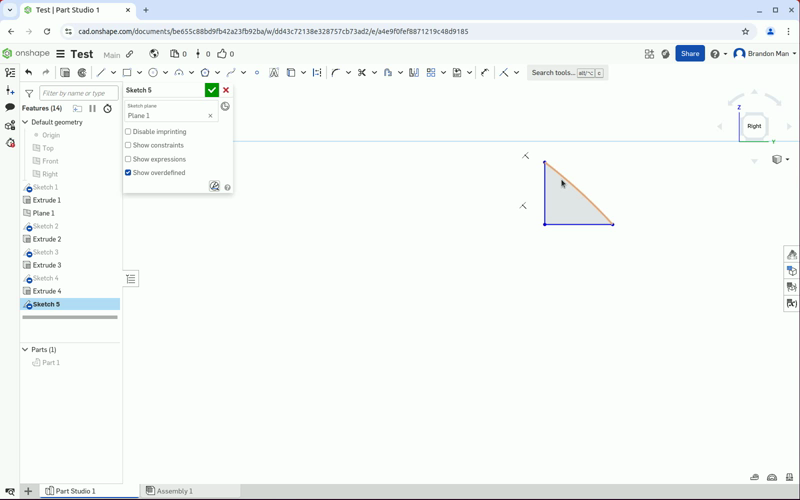
scroll(-6)
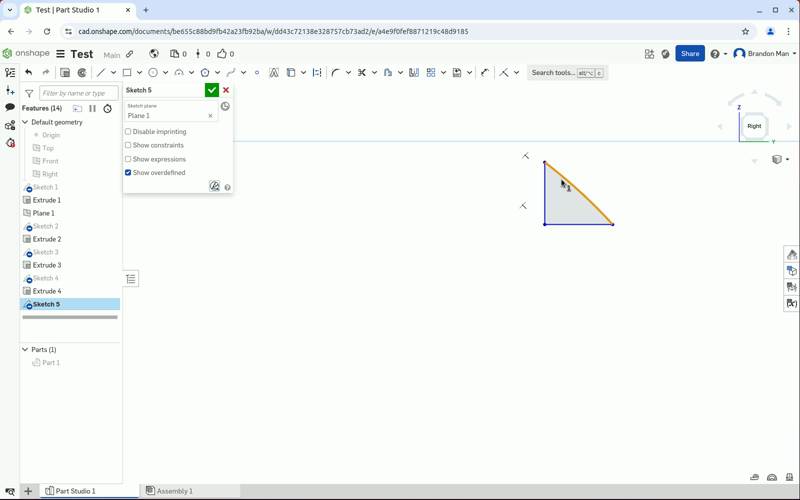
scroll(-6)
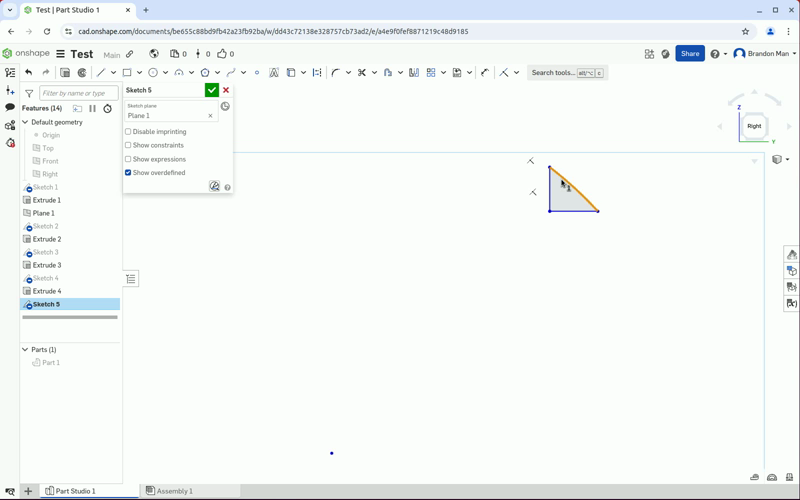
scroll(-6)
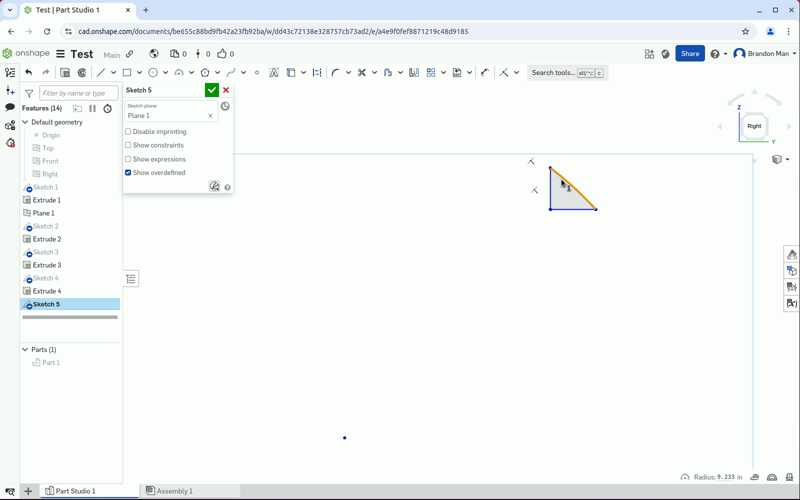
scroll(-6)
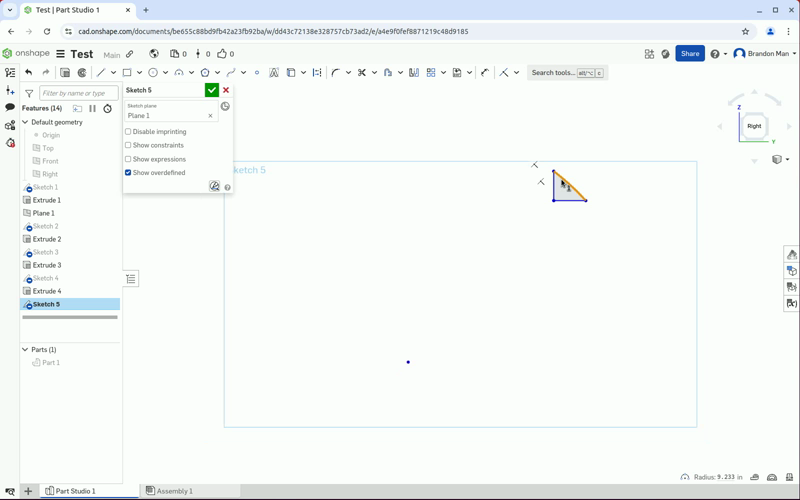
scroll(-6)
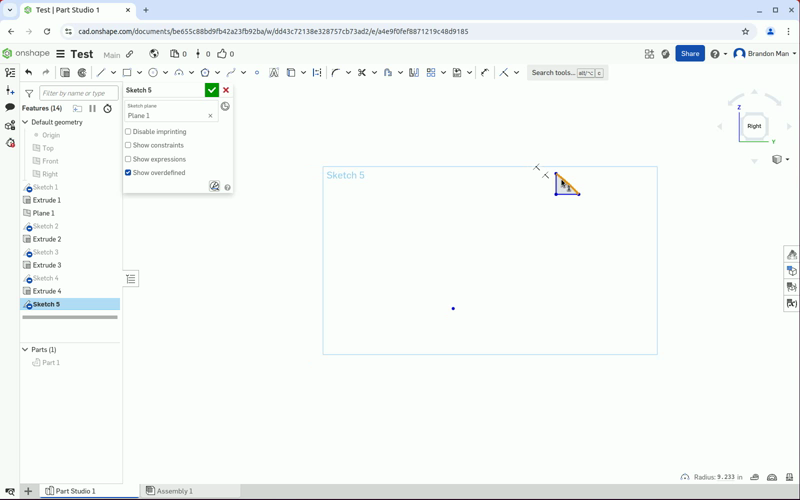
scroll(-6)
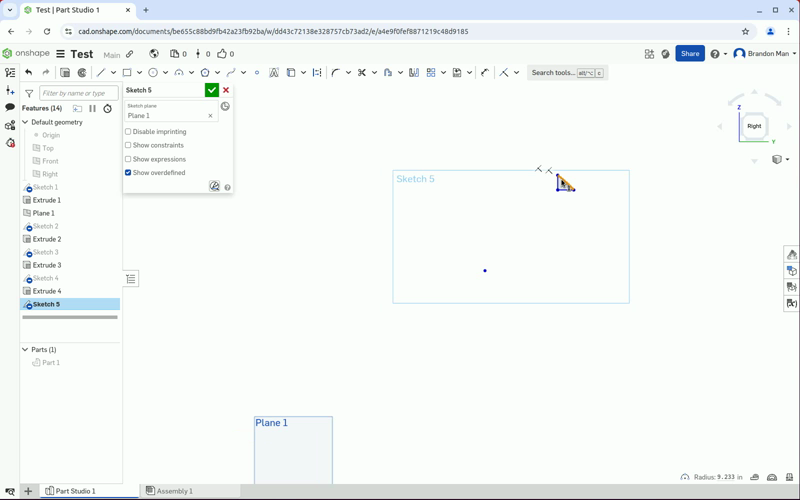
scroll(-6)
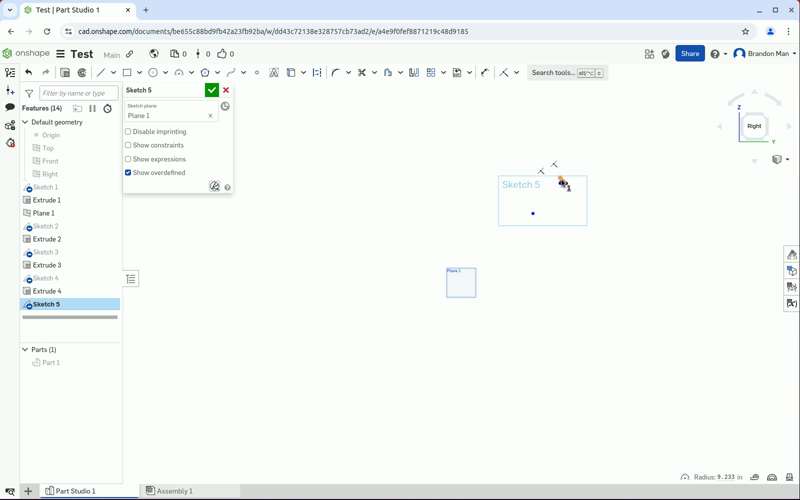
mouse_move(73, 352)
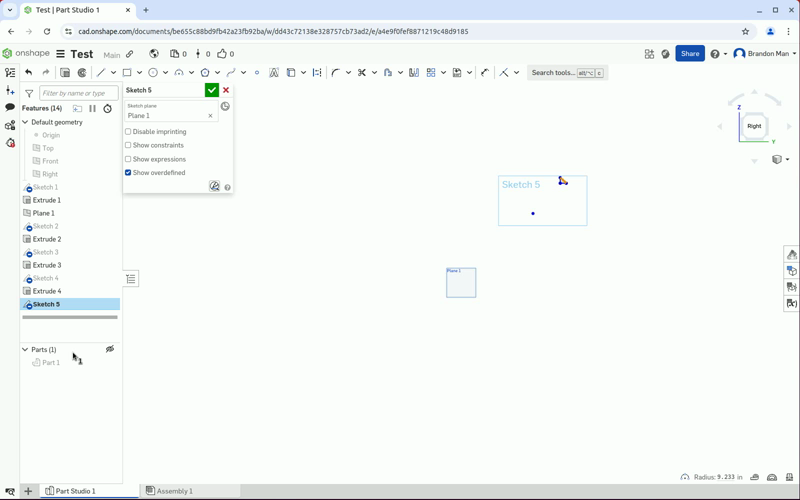
key(shift+y)
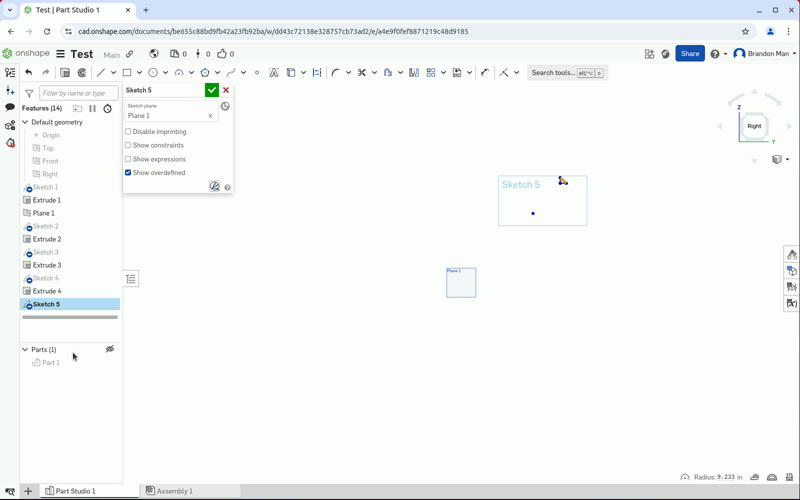
key(shift+e)
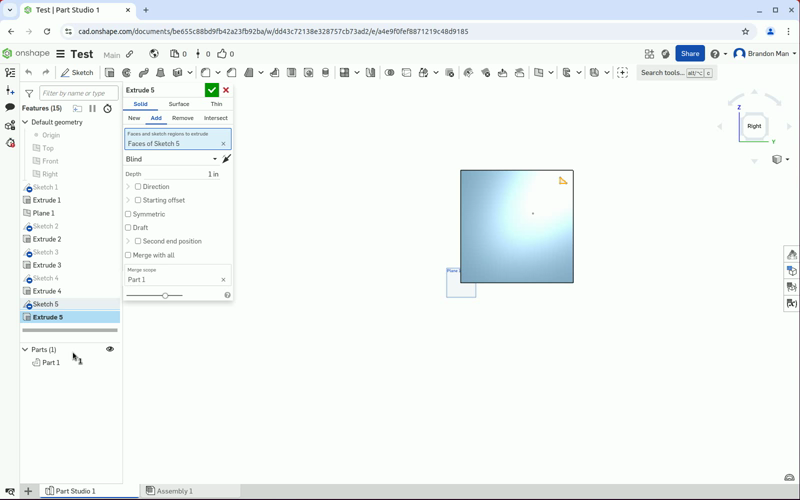
mouse_move(143, 106)
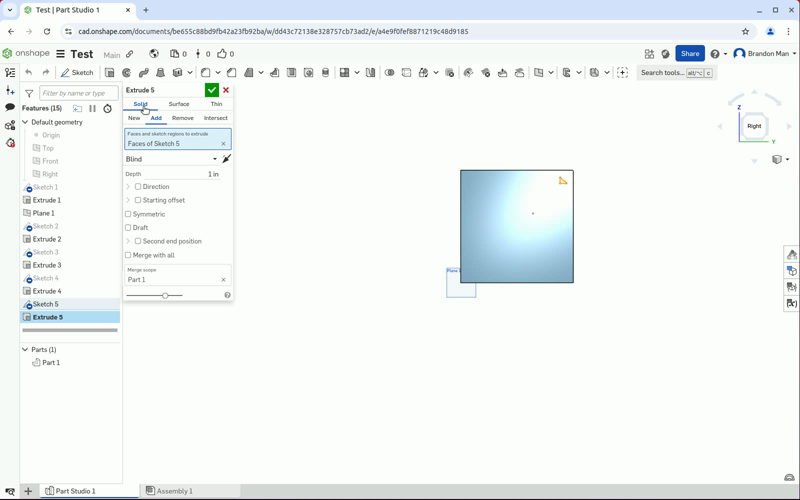
click(143, 106)
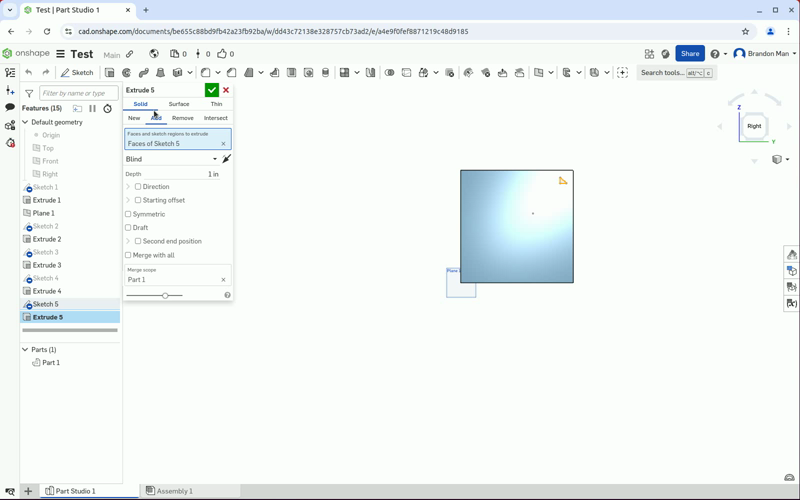
mouse_move(186, 120)
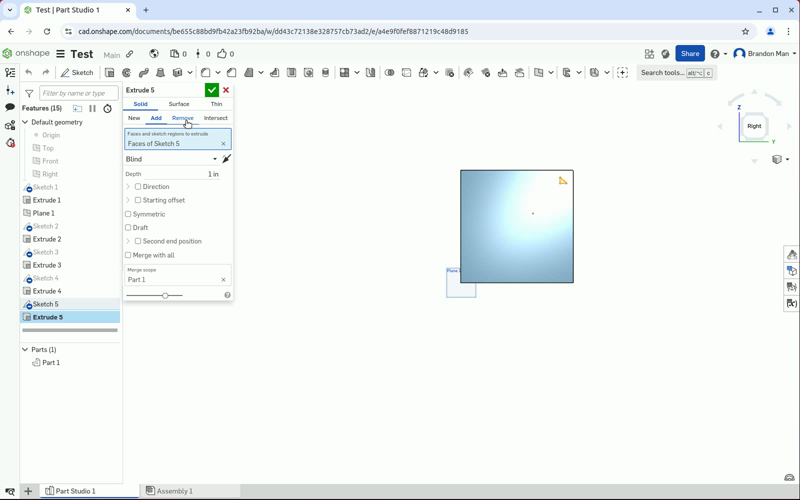
click(186, 120)
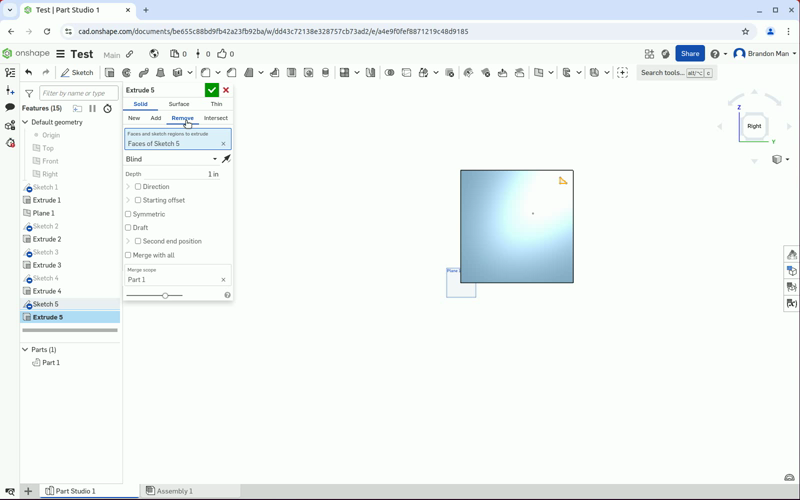
key(tab, 4)
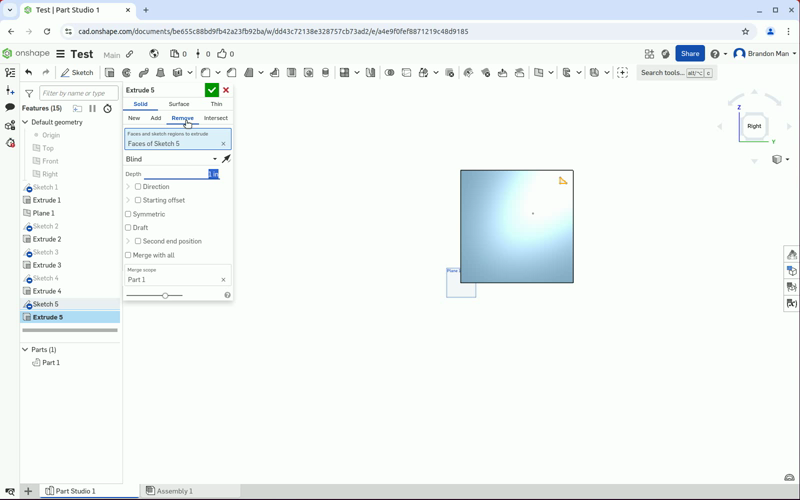
text(0.963)
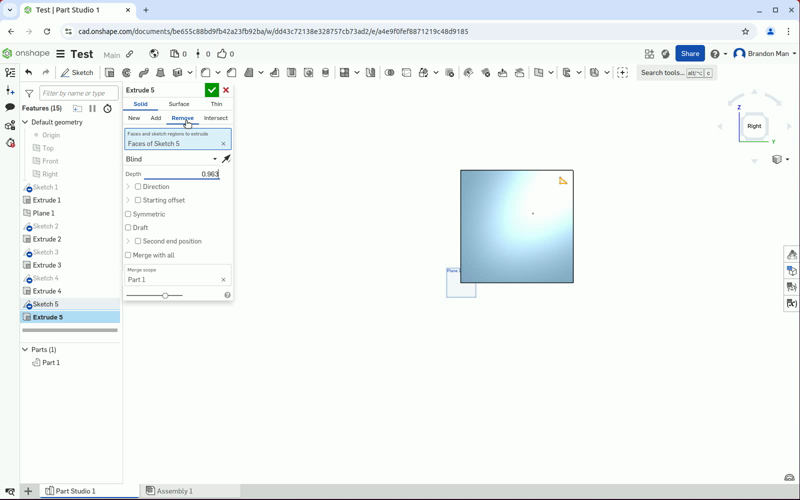
key(tab, 6)
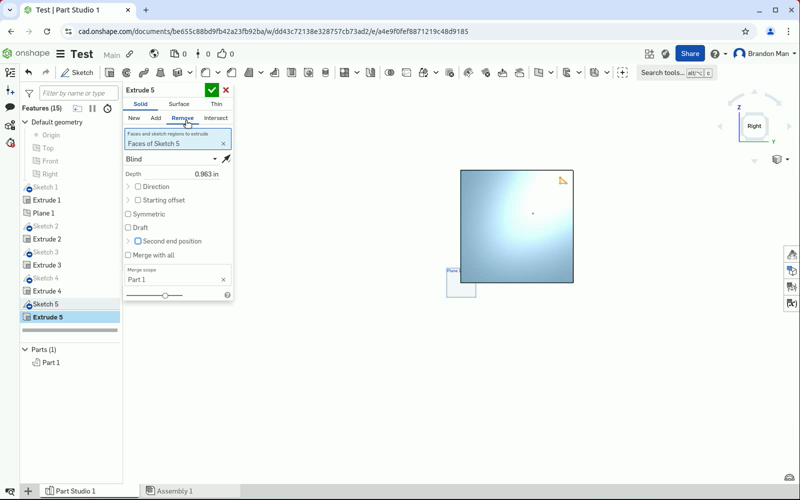
key(space)
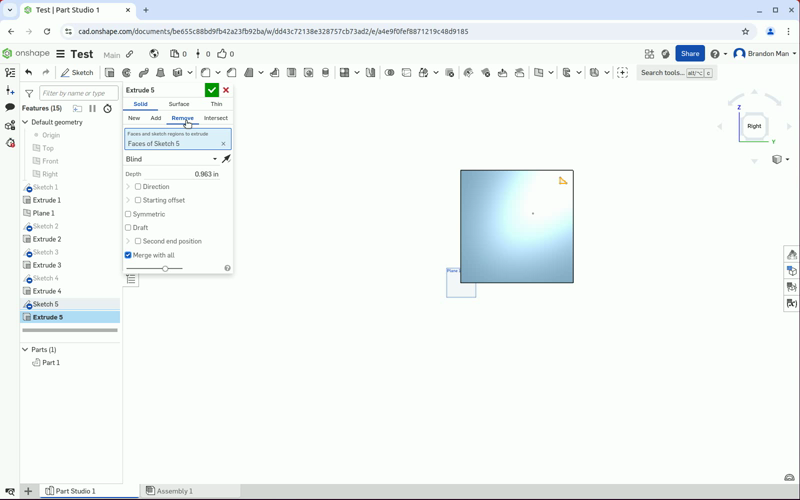
key(enter)
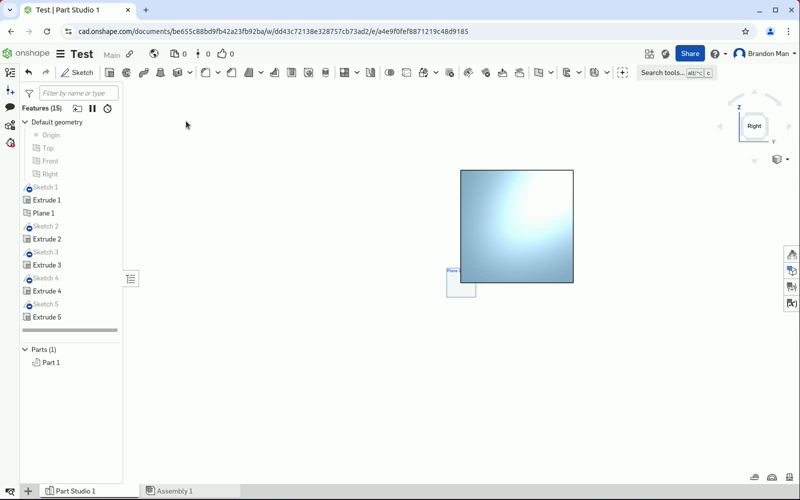
key(shift+h)
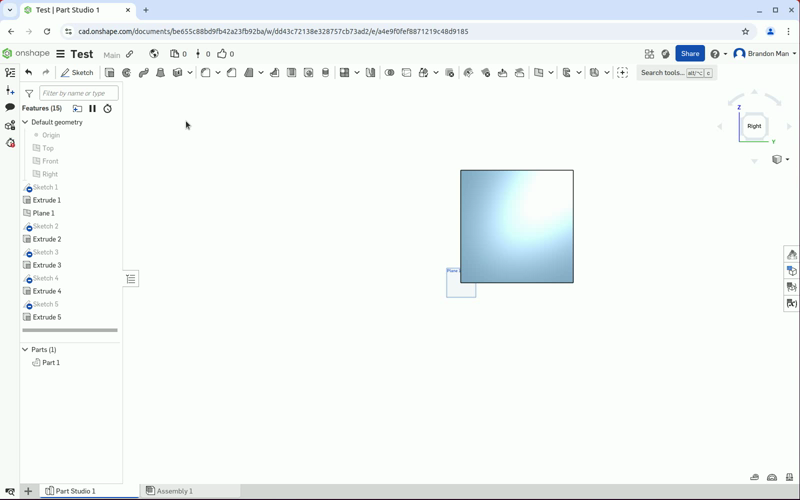
key(shift+h)
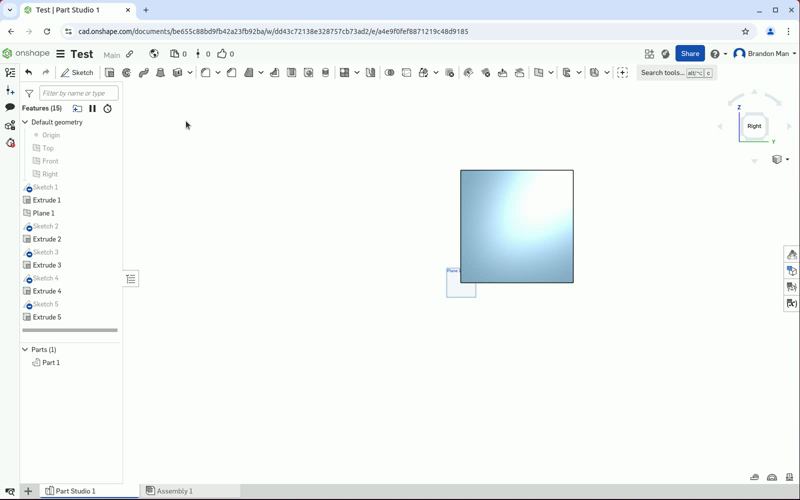
mouse_move(73, 189)
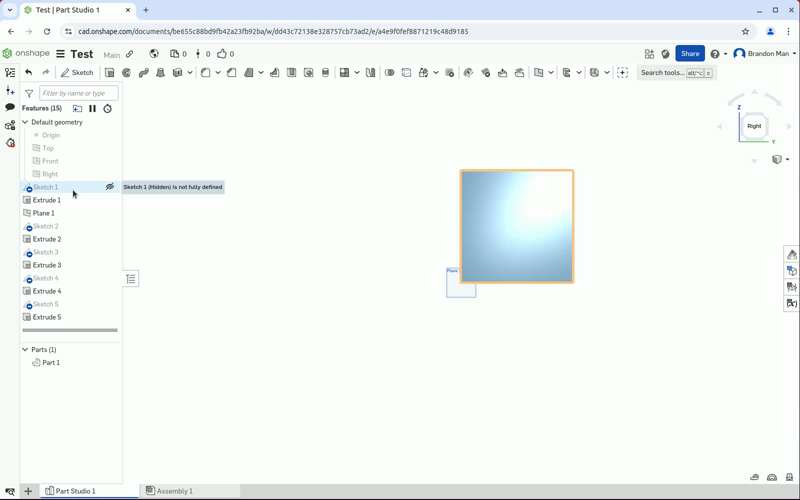
click(73, 189)
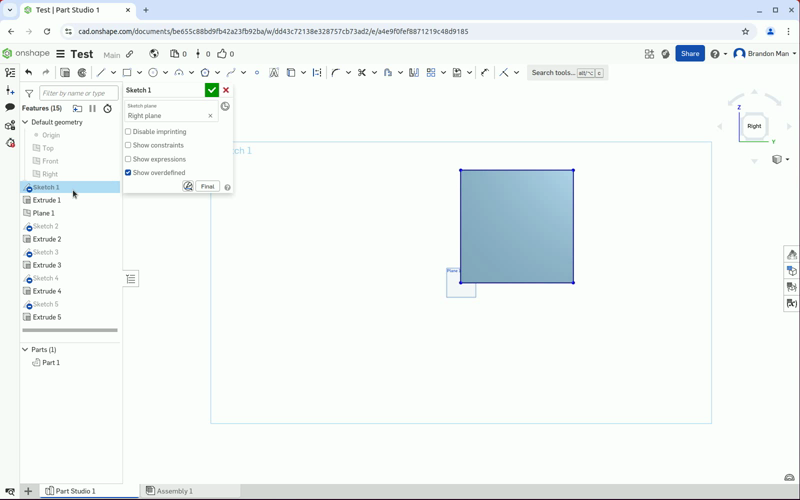
mouse_move(229, 92)
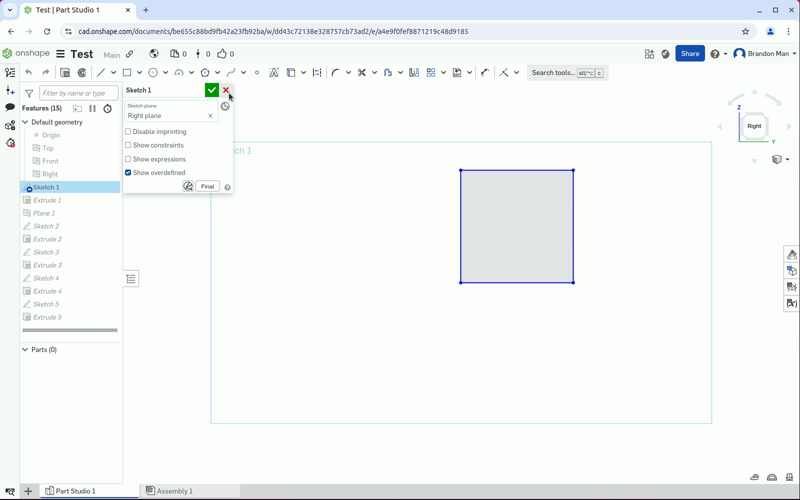
click(229, 92)
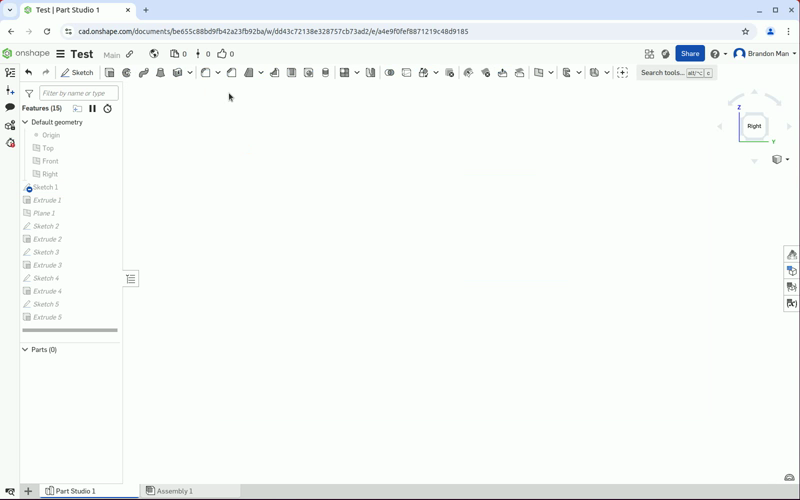
key(shift+s)
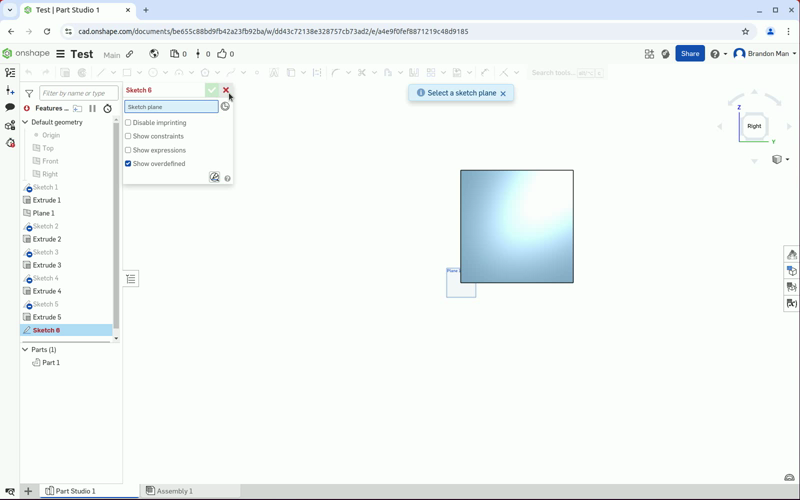
mouse_move(69, 215)
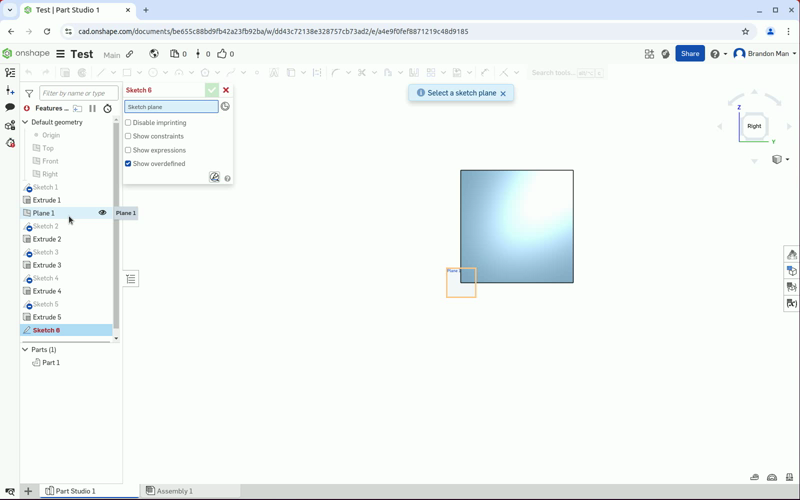
click(69, 215)
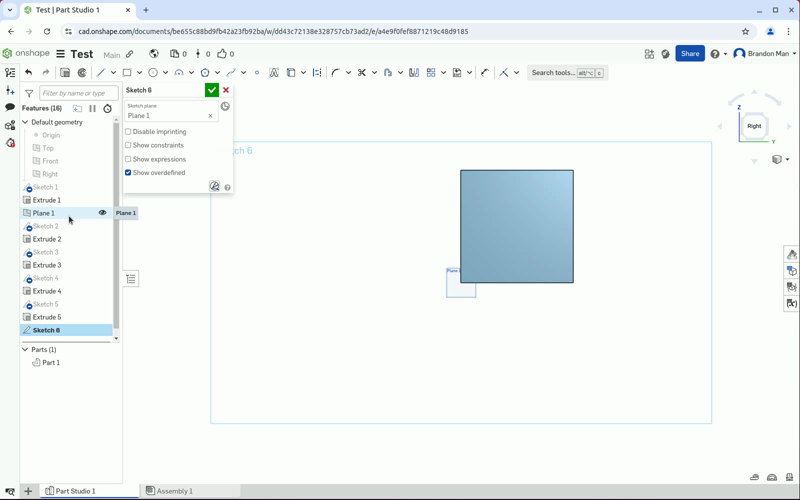
mouse_move(73, 352)
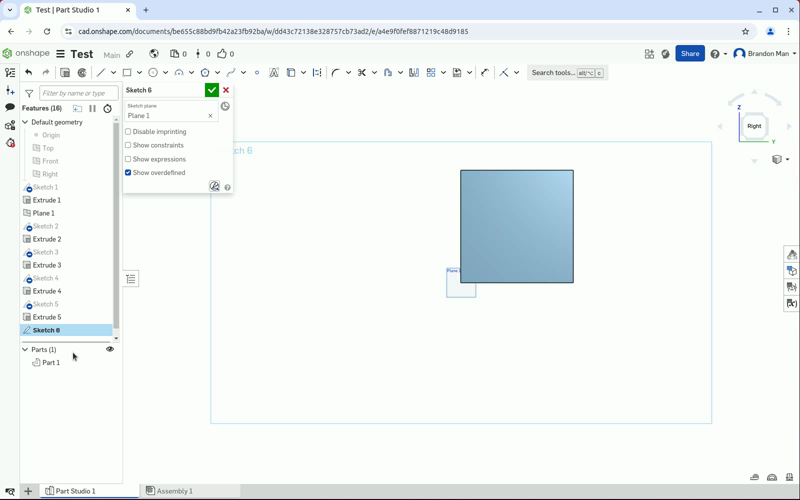
key(y)
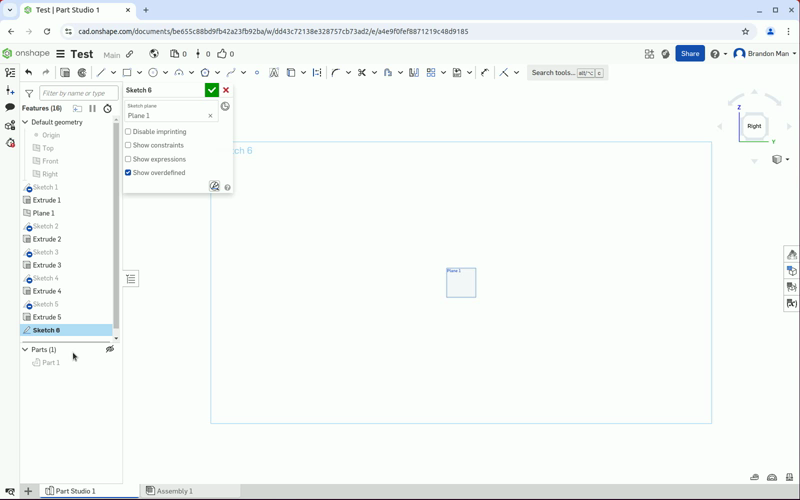
key(l)
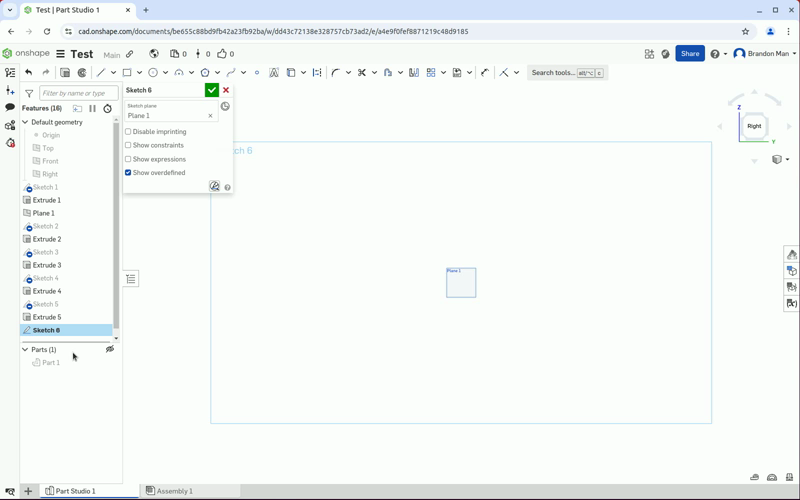
key_down(shift)
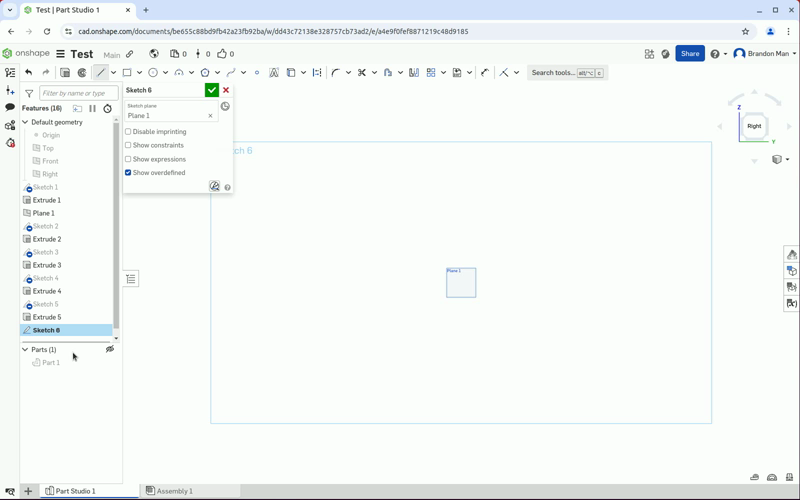
mouse_move(518, 270)
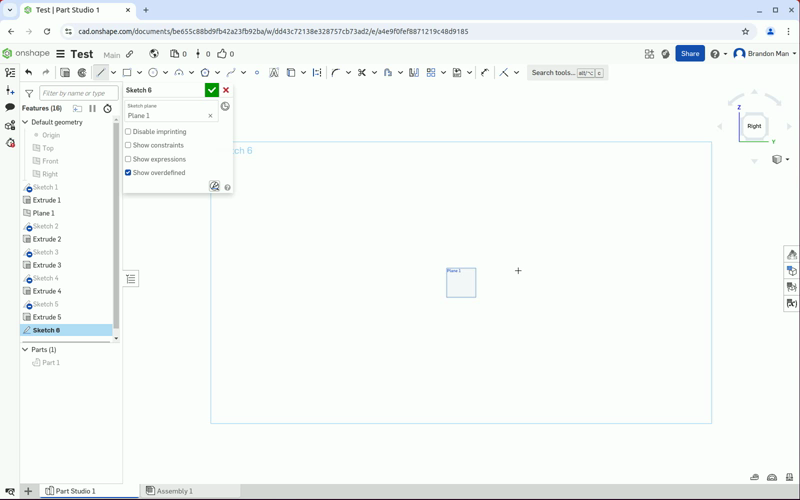
click(518, 270)
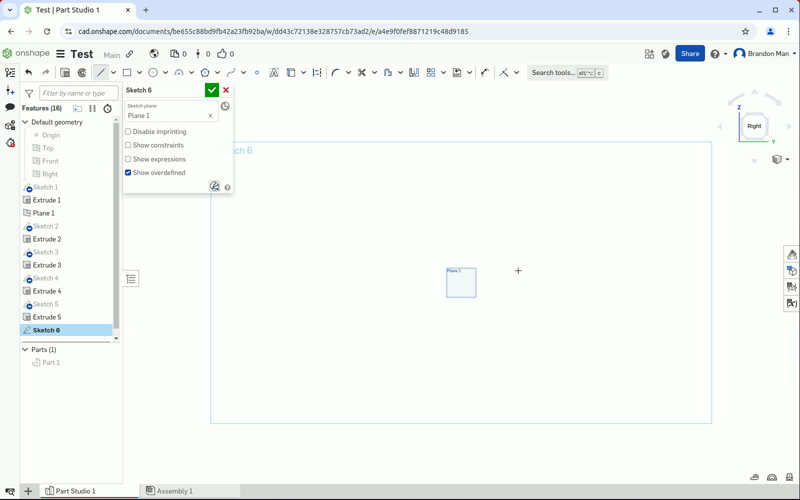
key_up(shift)
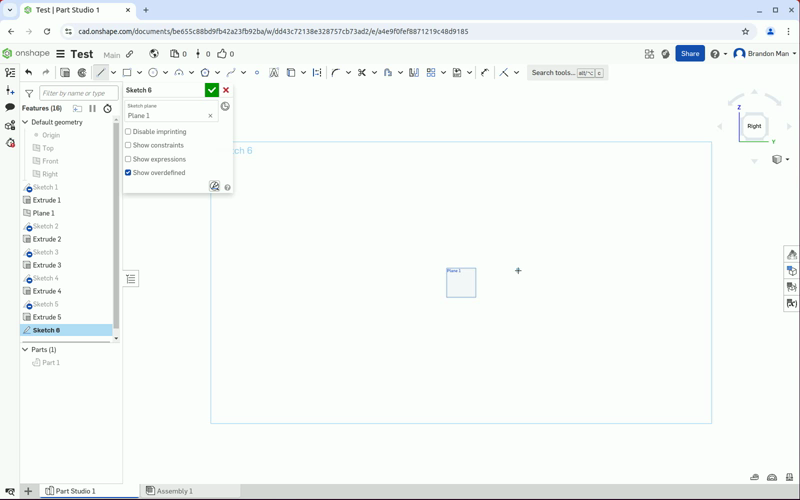
key_down(shift)
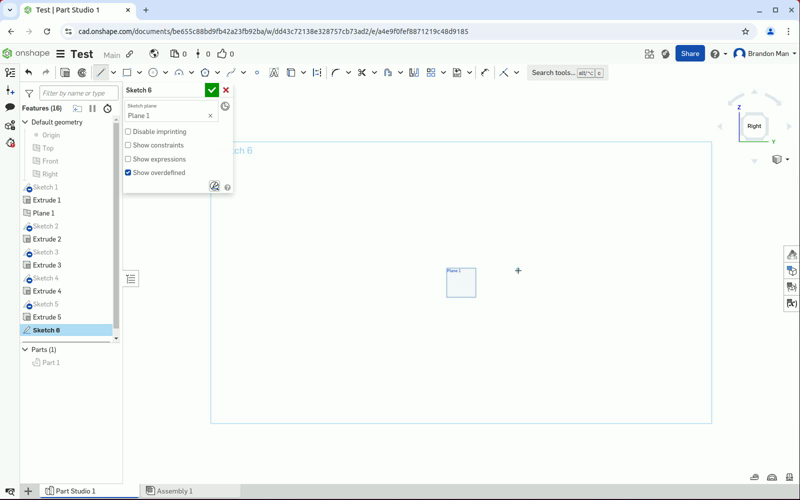
mouse_move(548, 270)
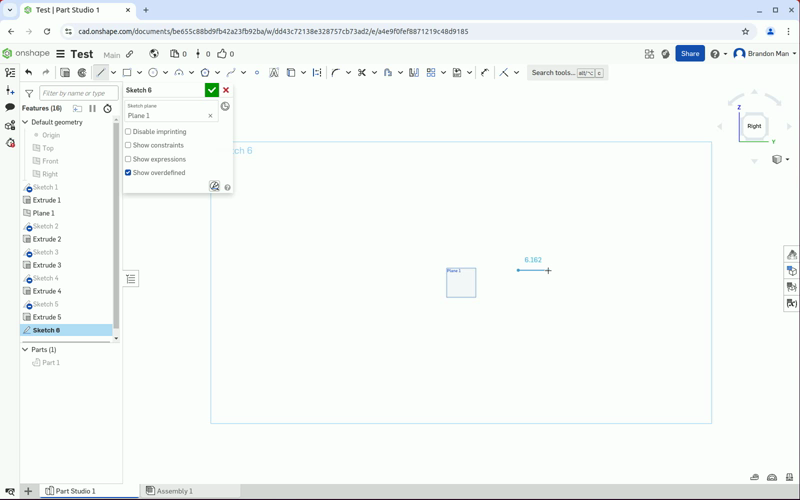
mouse_move(561, 270)
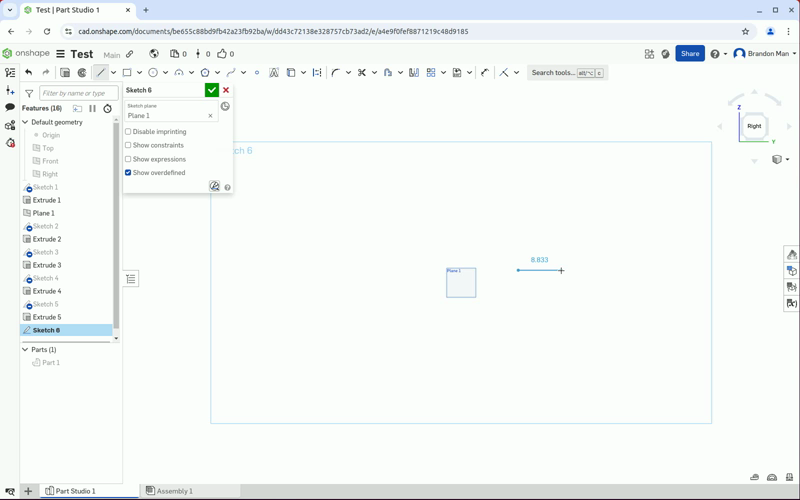
click(561, 270)
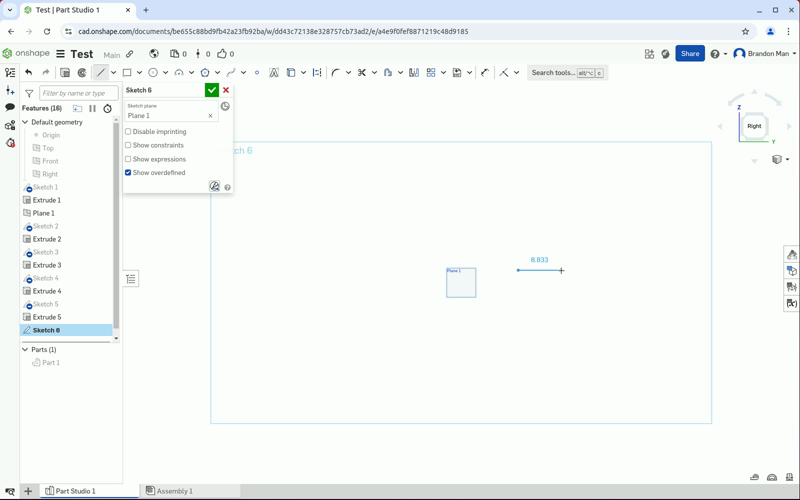
key_up(shift)
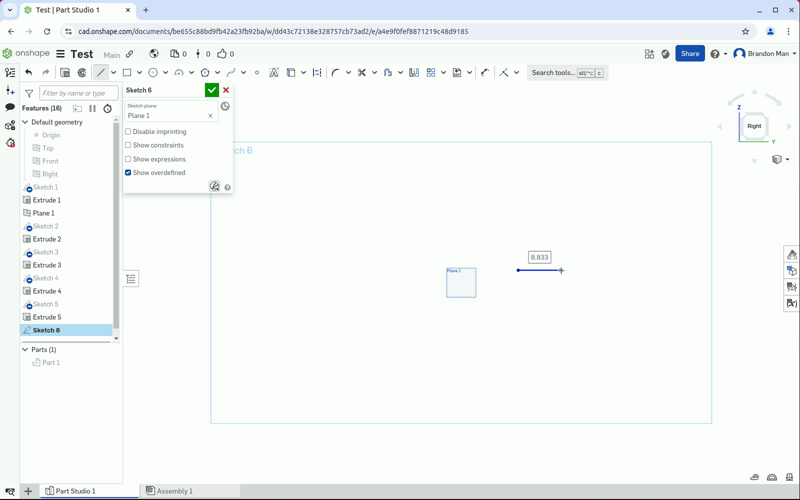
key_down(shift)
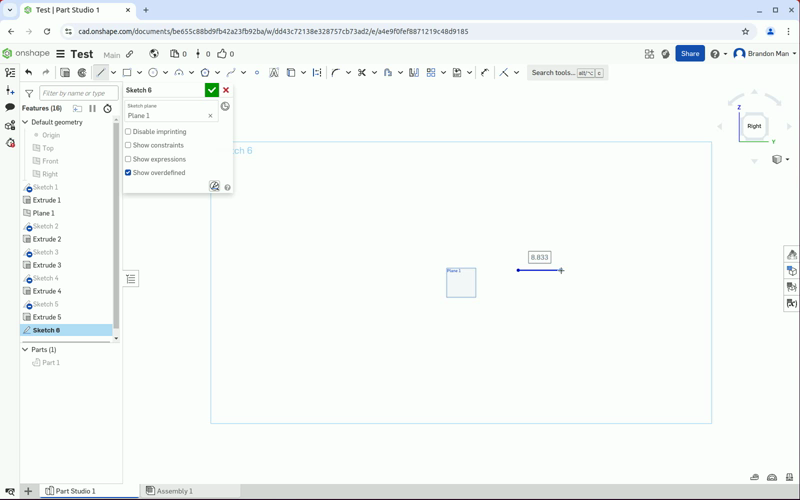
mouse_move(589, 270)
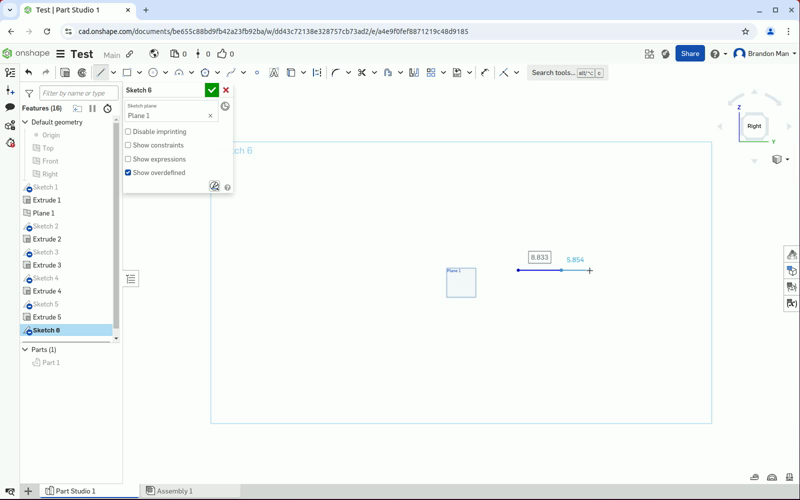
mouse_move(561, 227)
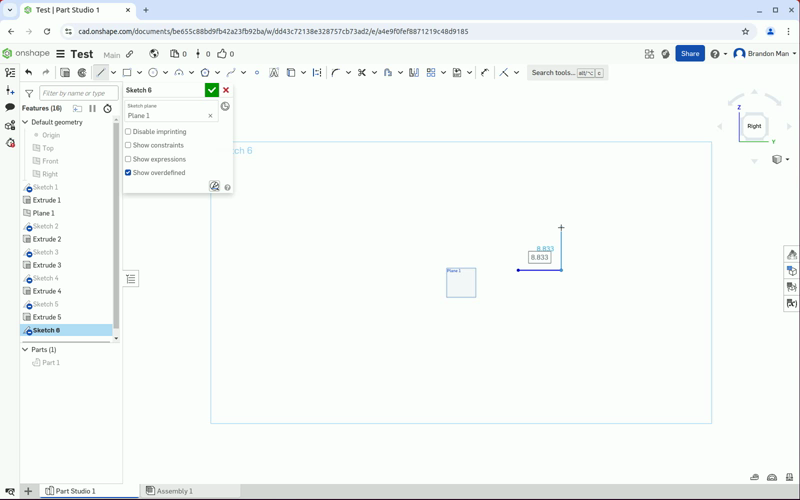
click(561, 227)
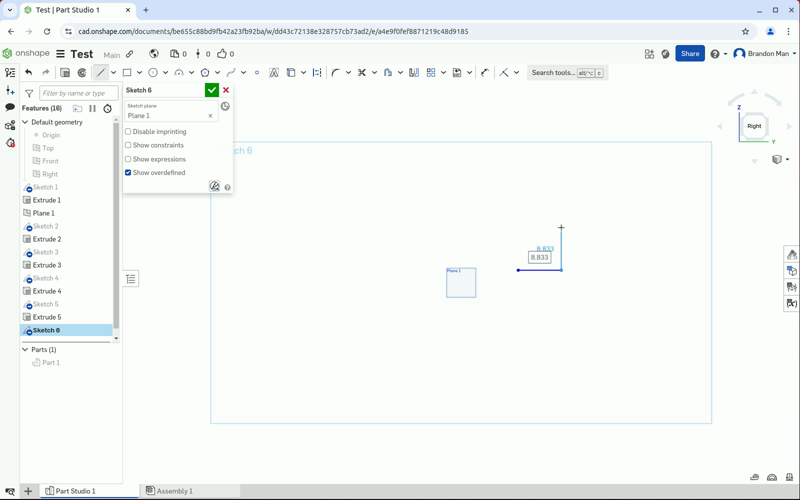
key_up(shift)
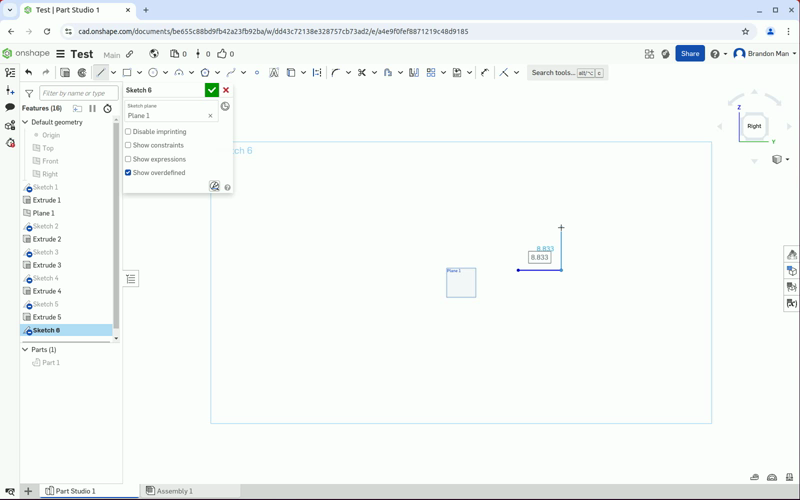
key_down(shift)
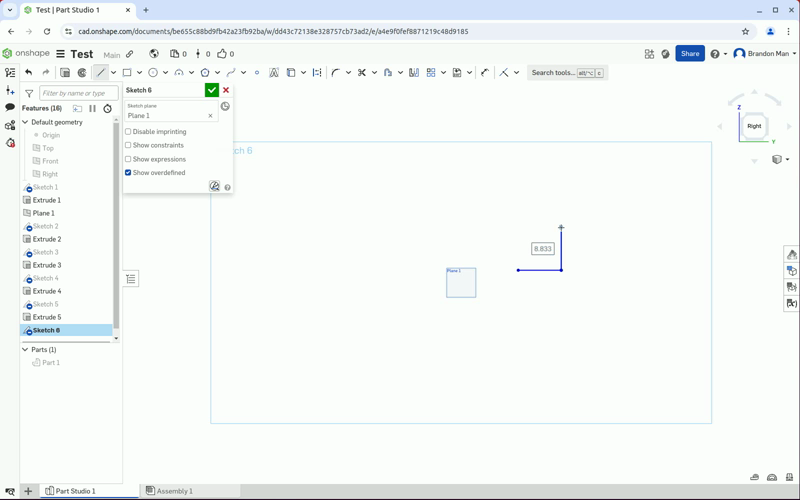
mouse_move(589, 227)
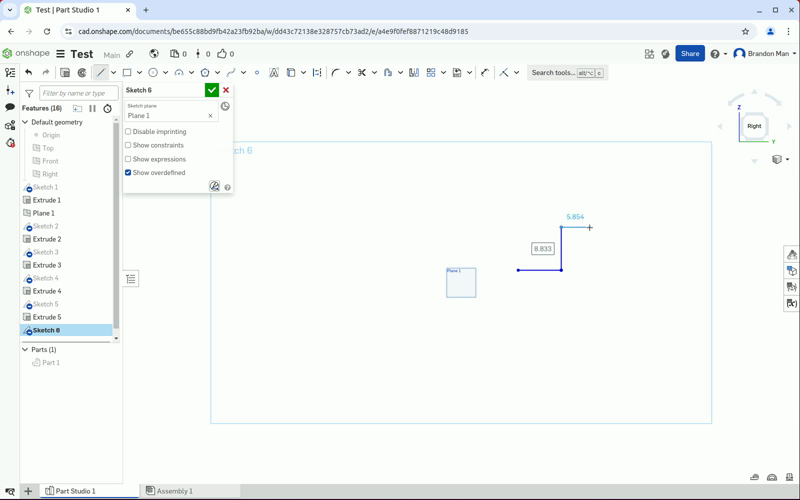
mouse_move(518, 227)
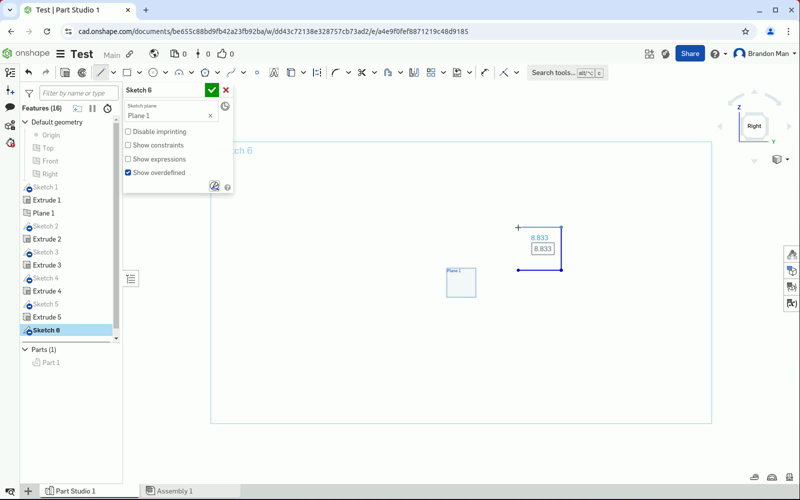
click(518, 227)
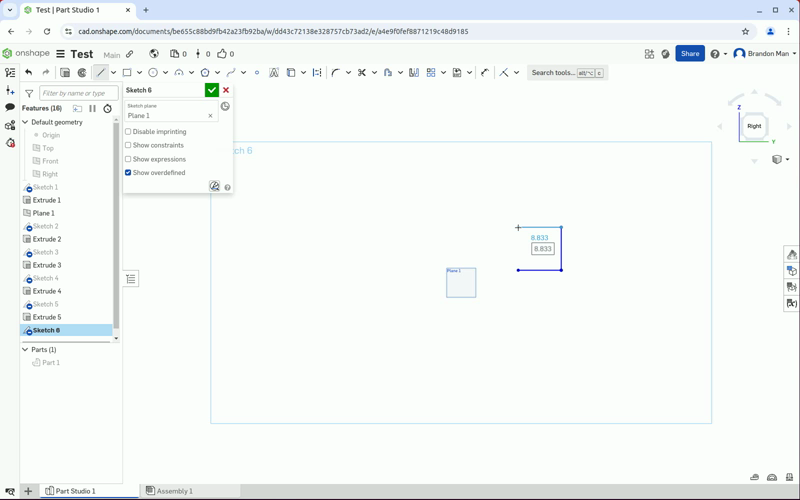
key_up(shift)
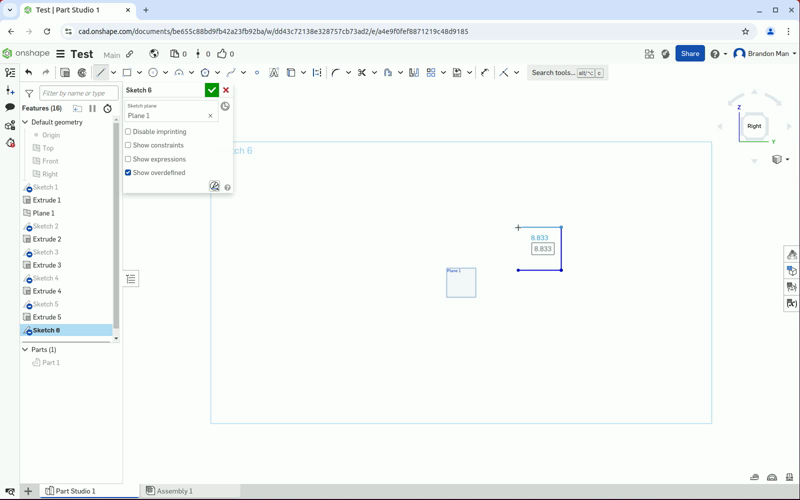
mouse_move(548, 227)
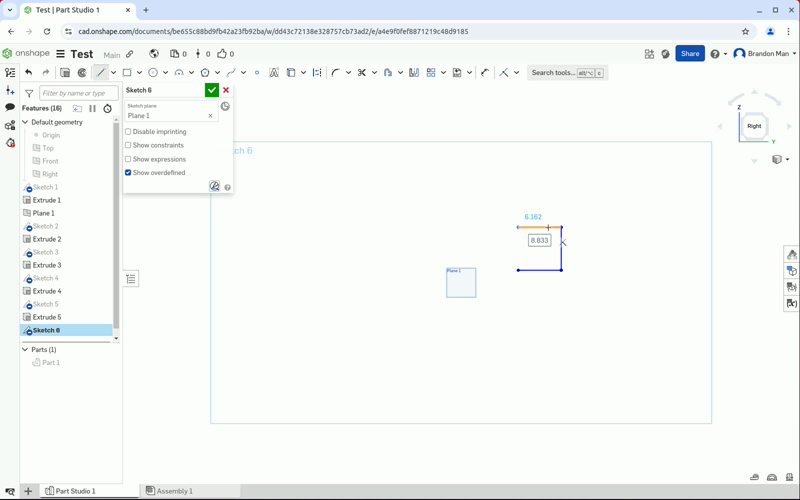
key_down(shift)
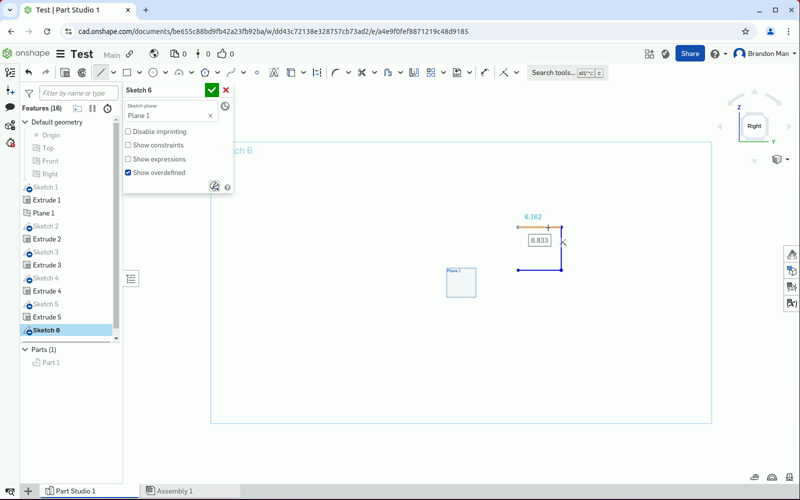
mouse_move(518, 270)
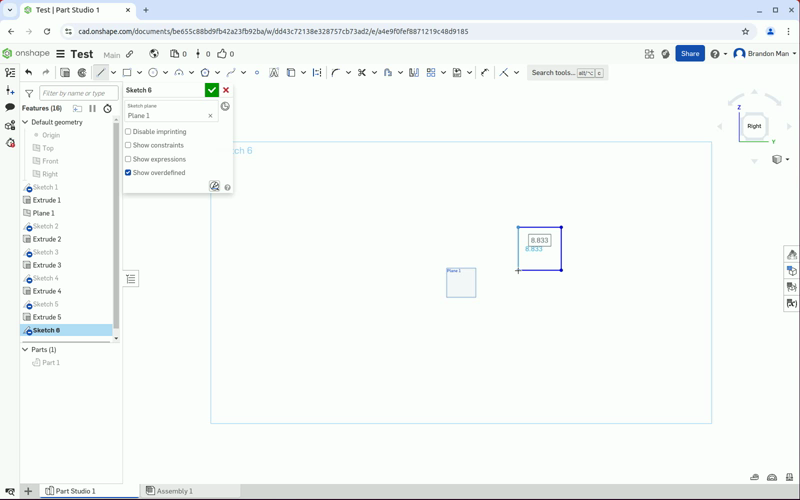
key_up(shift)
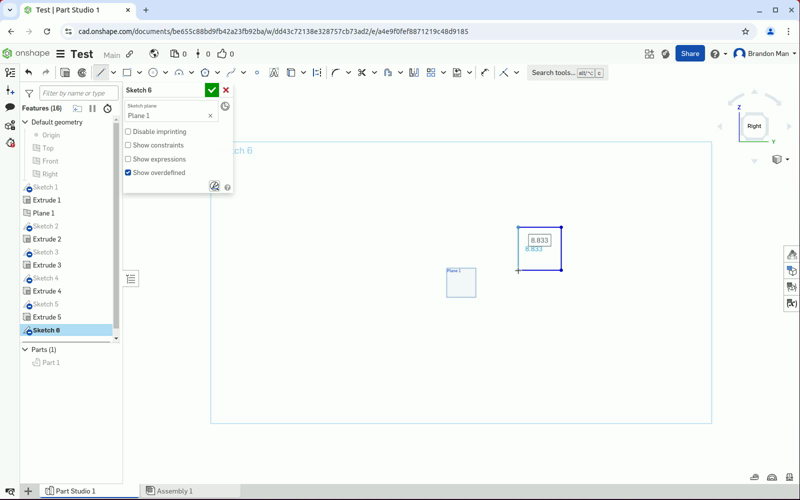
click(518, 270)
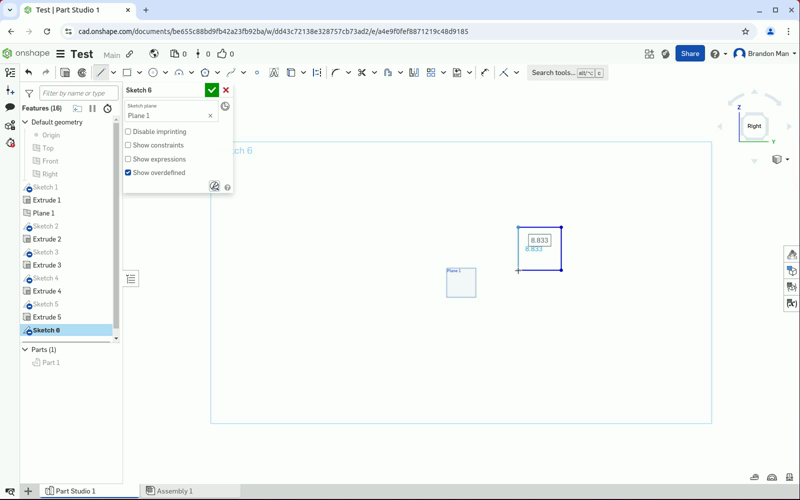
key(esc)
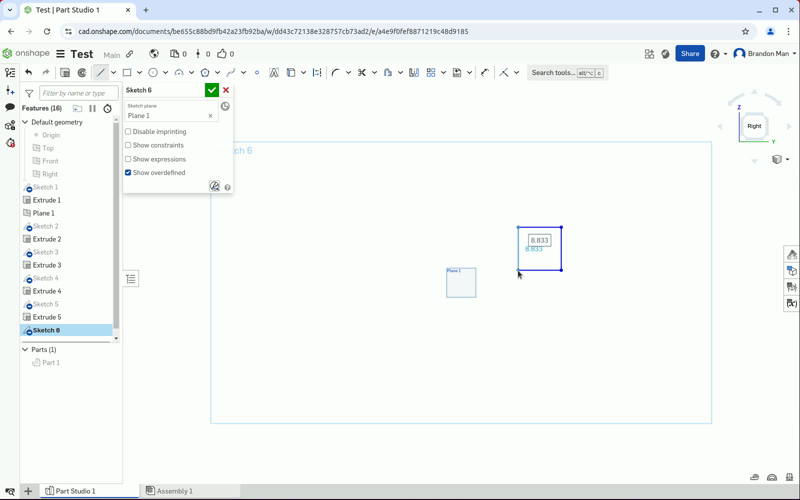
mouse_move(540, 244)
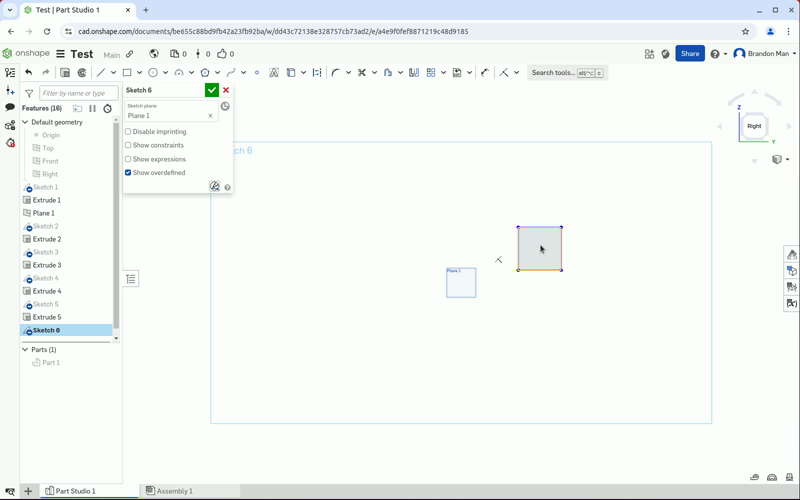
click(540, 244)
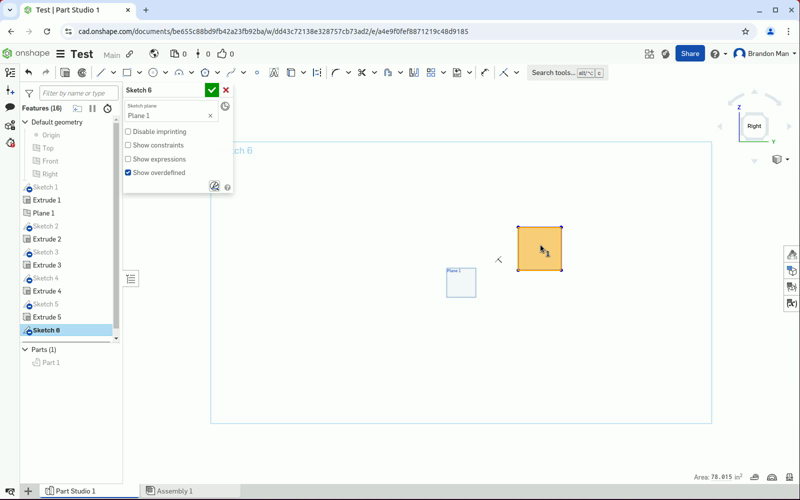
mouse_move(73, 352)
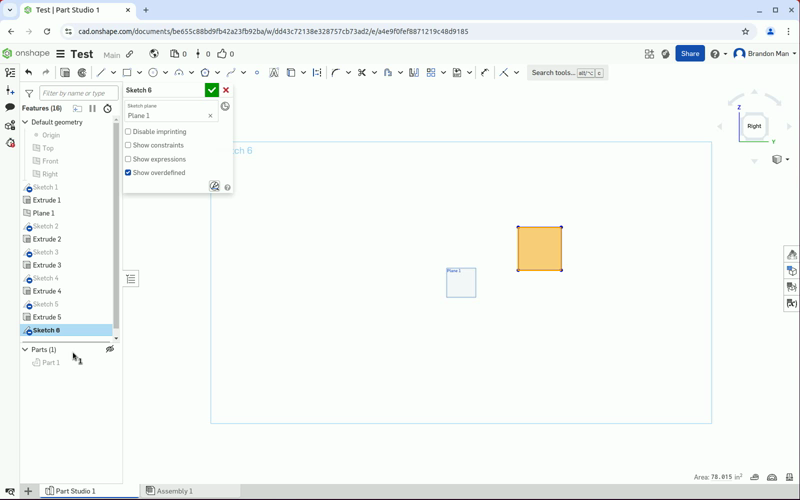
key(shift+y)
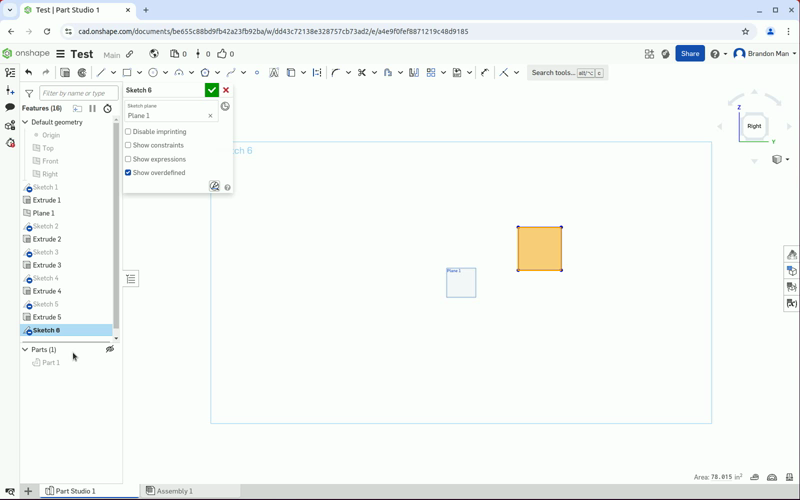
key(shift+e)
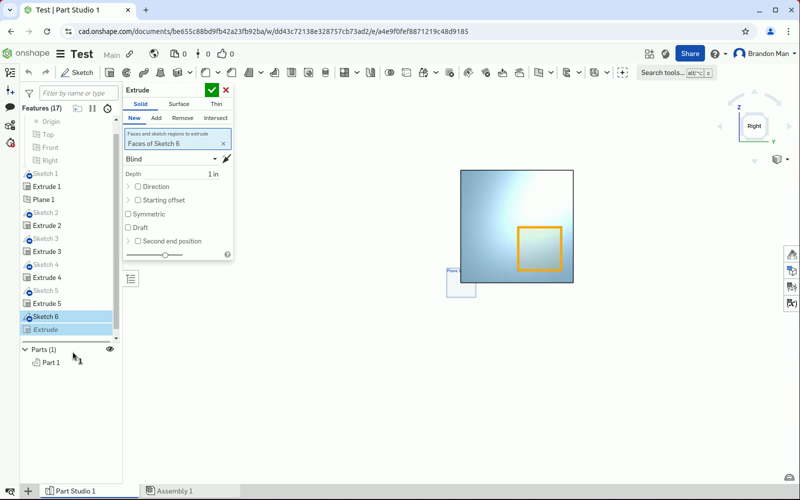
mouse_move(143, 106)
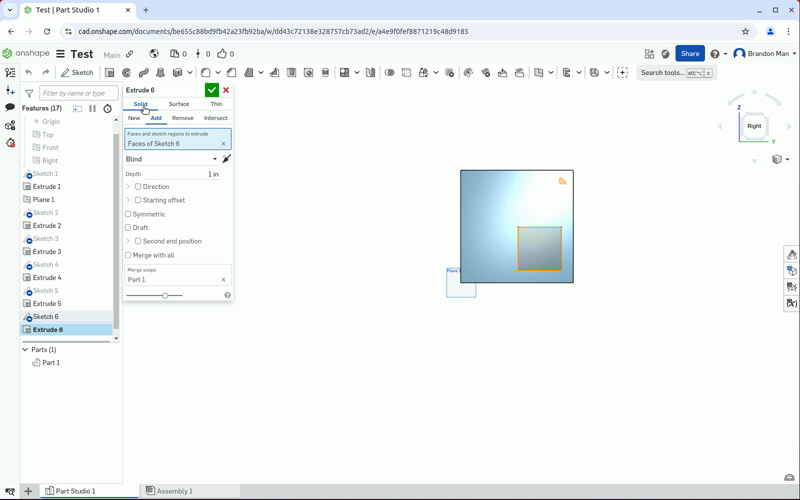
click(143, 106)
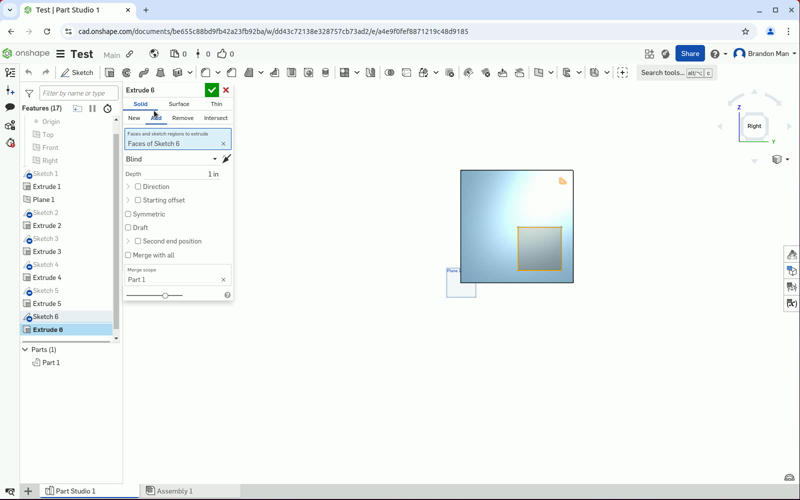
mouse_move(186, 120)
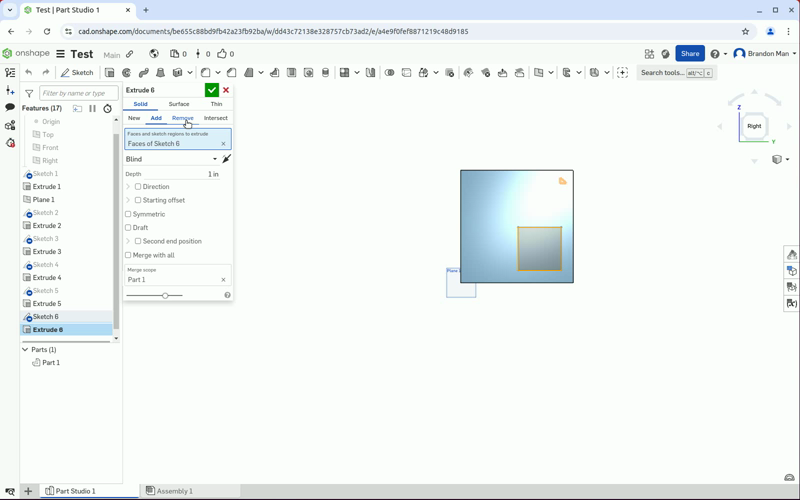
click(186, 120)
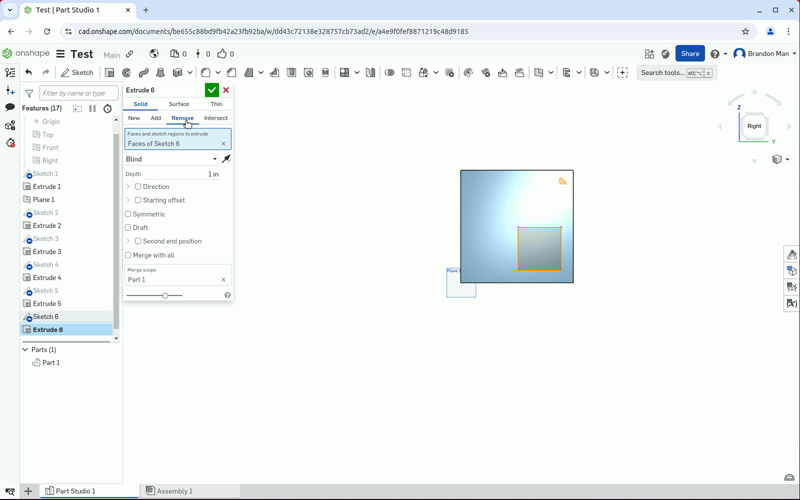
key(tab, 4)
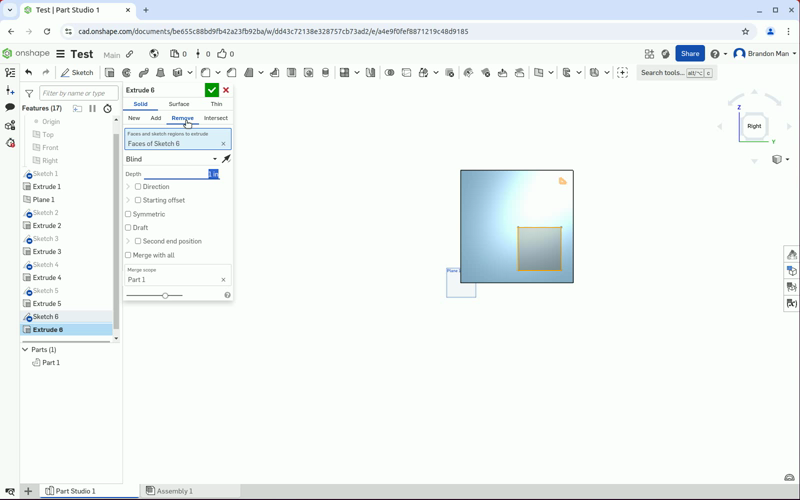
text(0.963)
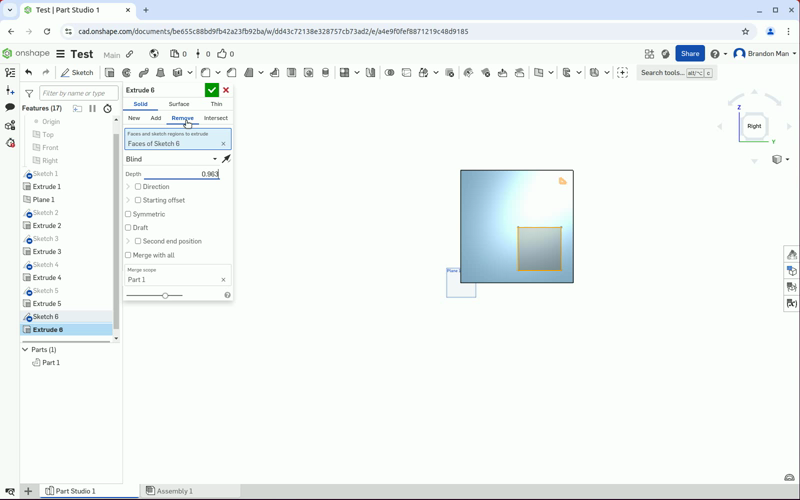
key(tab, 6)
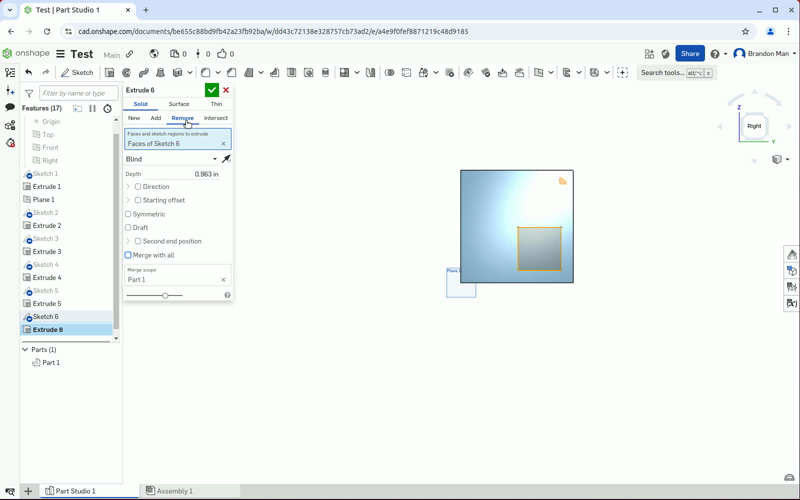
key(space)
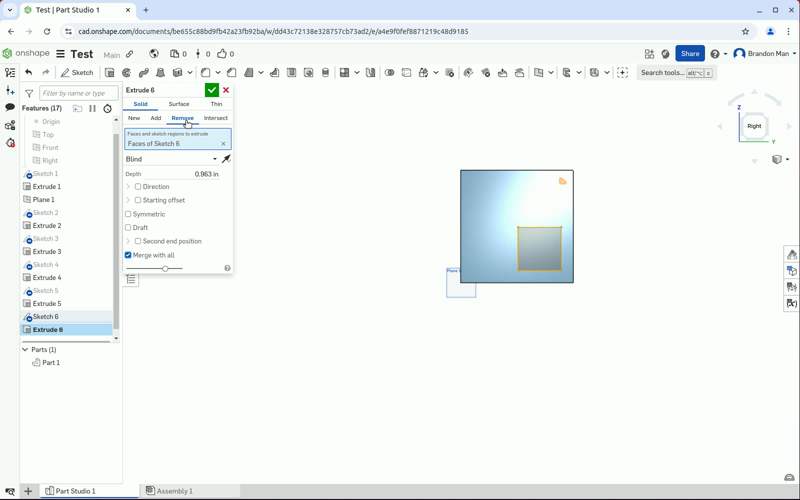
key(enter)
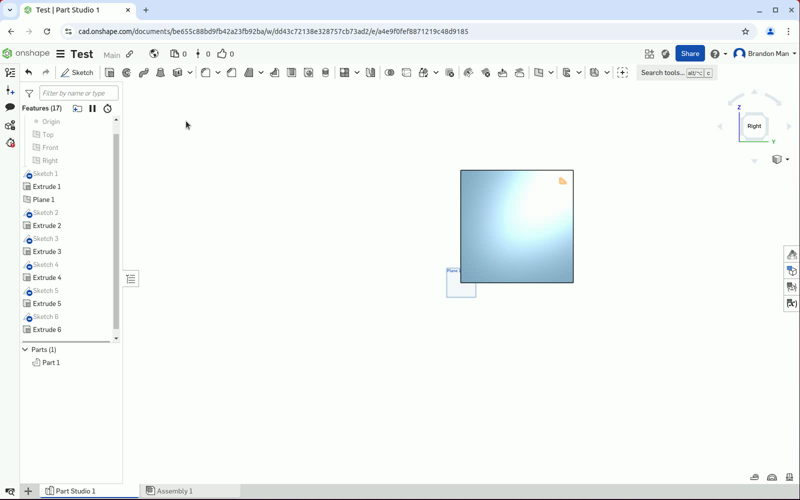
key(shift+h)
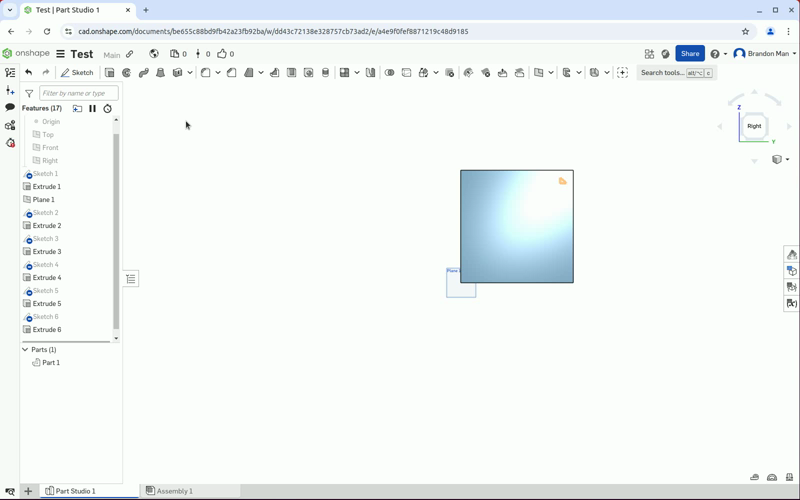
key(shift+h)
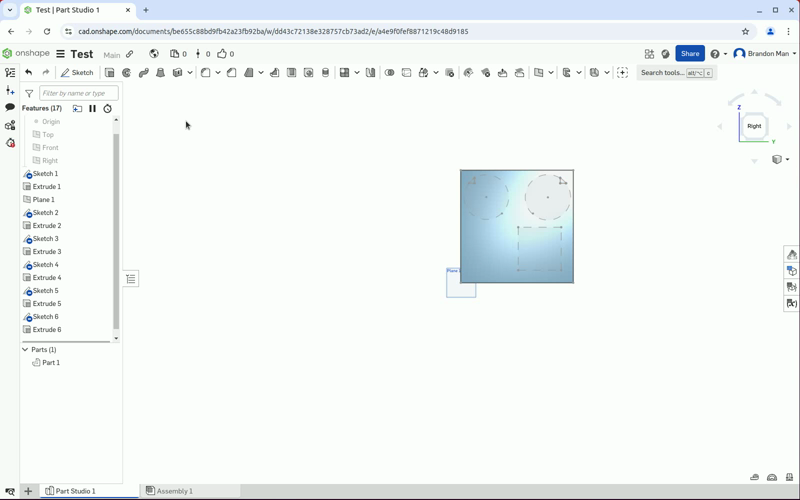
key(shift+7)
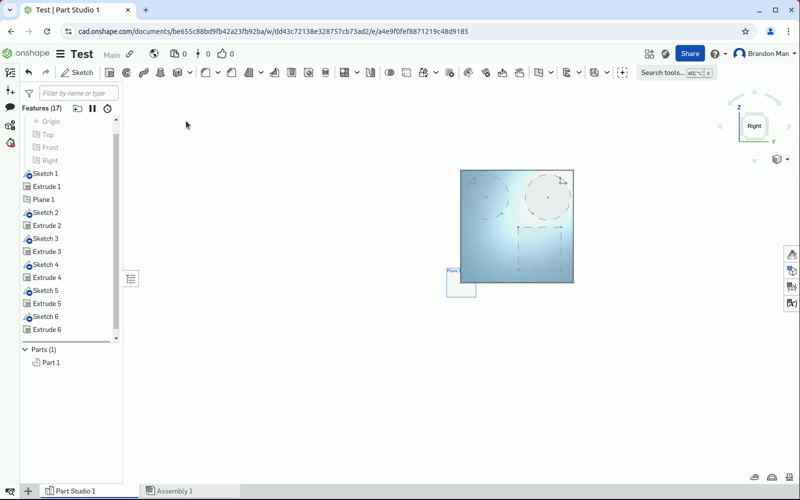
key(right, 2)
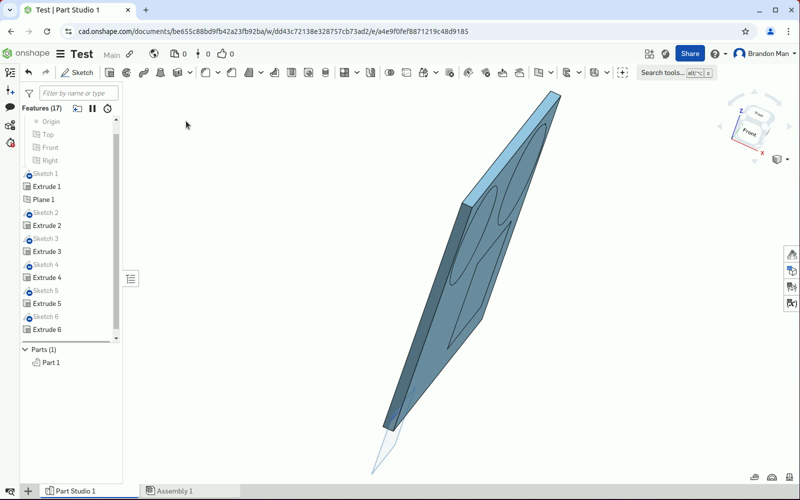
key(down, 2)
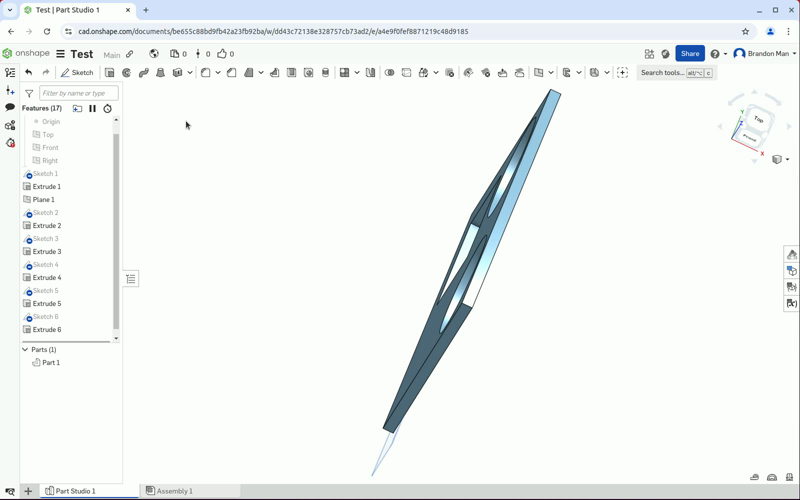
key(up, 2)
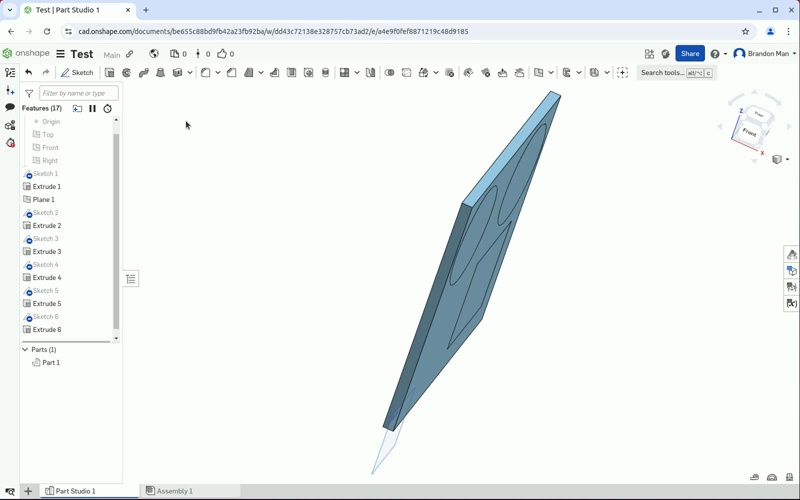
key(left, 2)
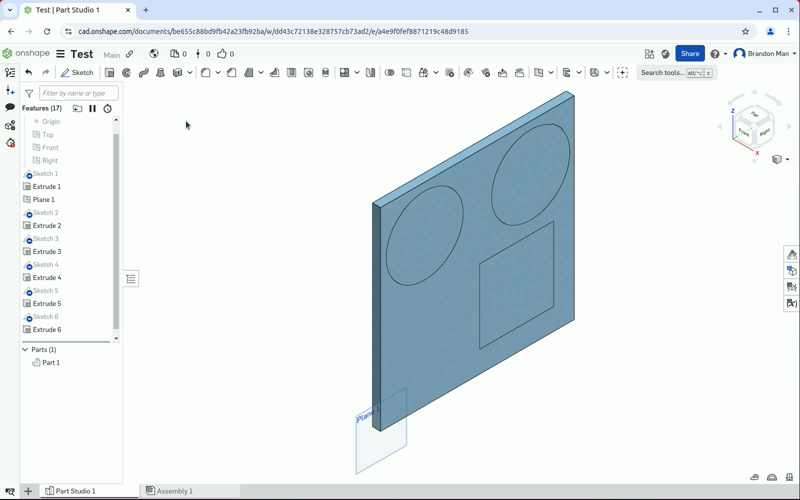
mouse_move(69, 176)
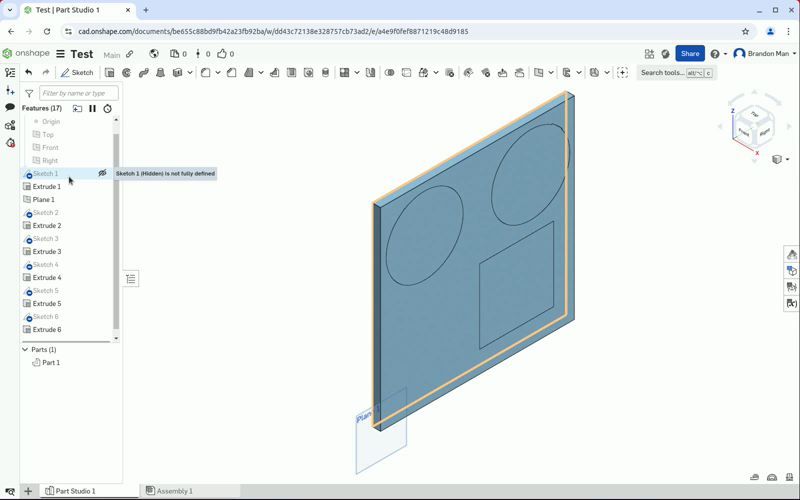
click(69, 176)